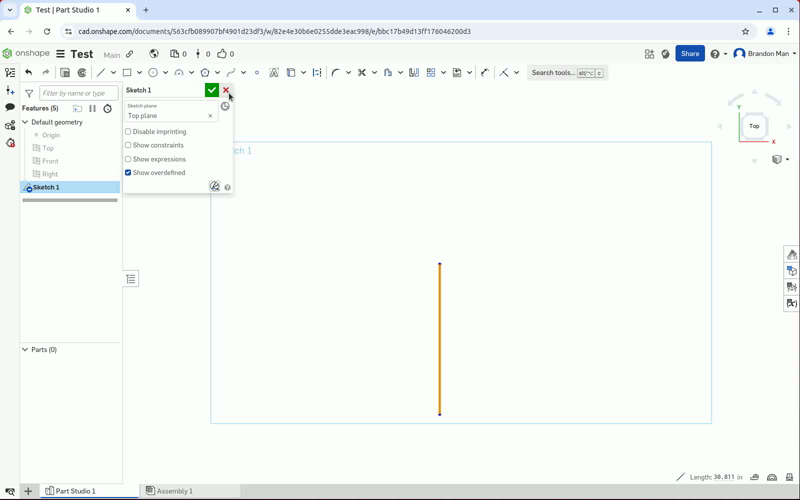
key(shift+h)
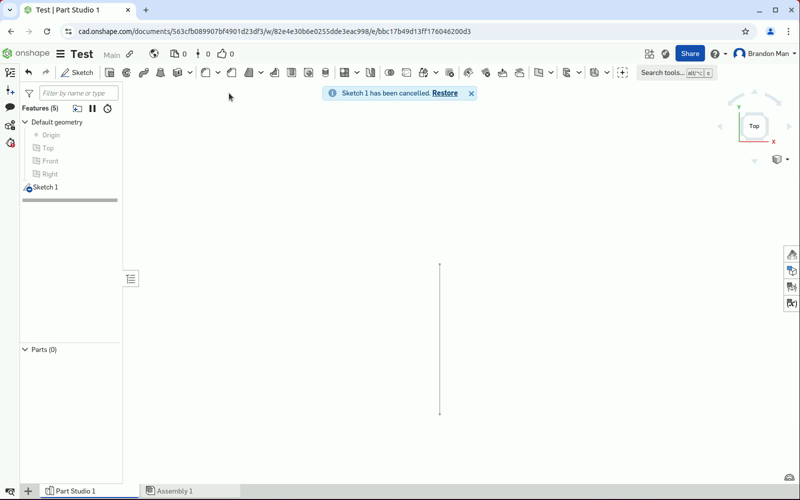
mouse_move(73, 352)
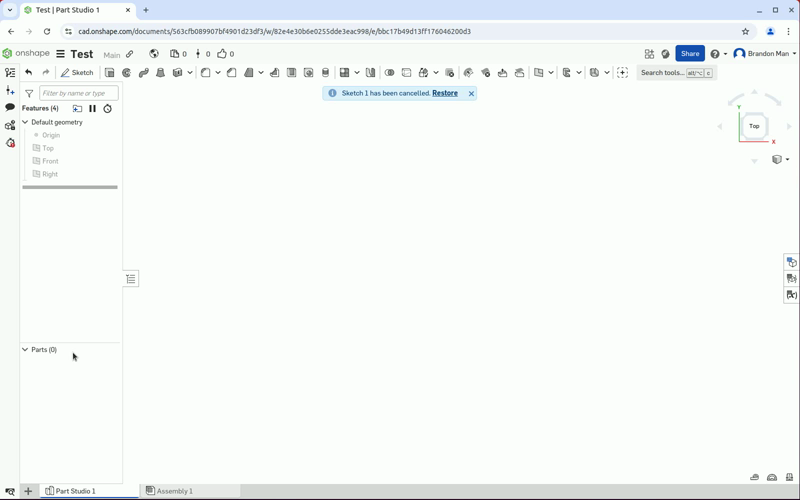
key(y)
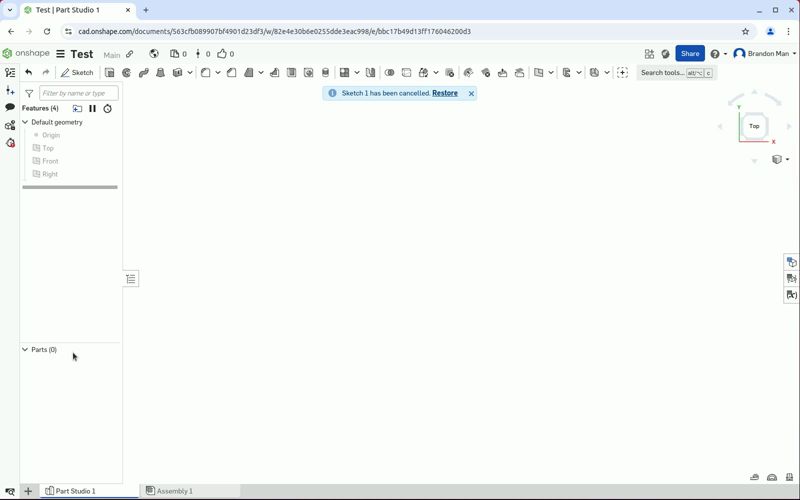
key(shift+p)
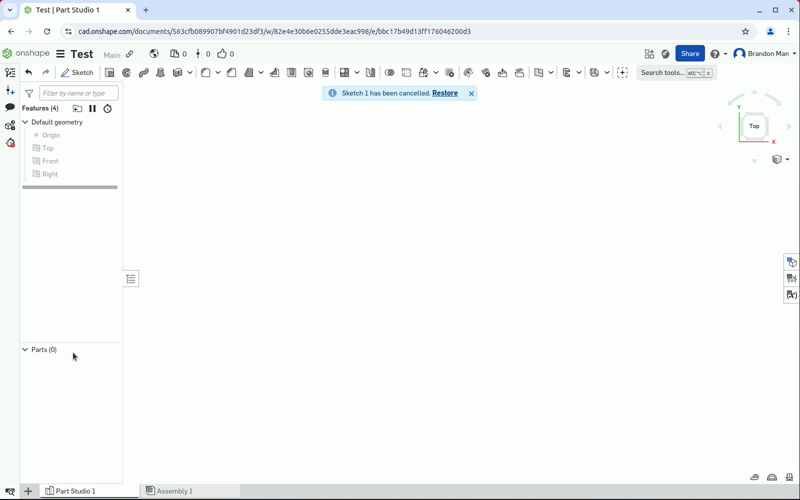
key(space)
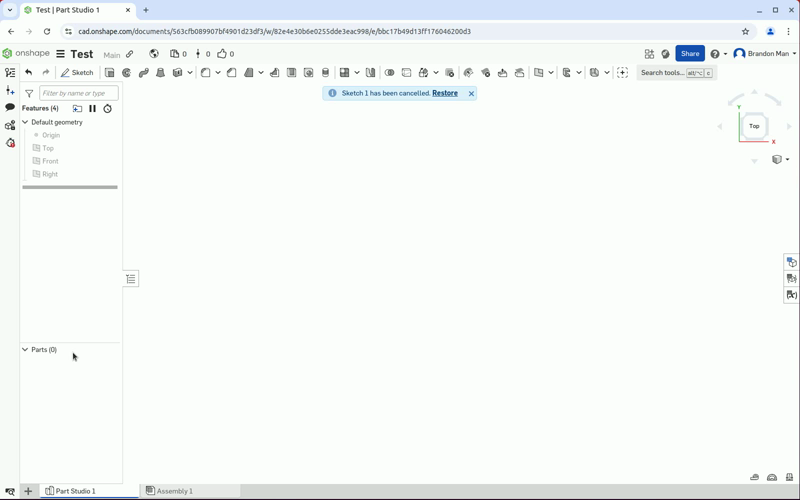
key_down(shift)
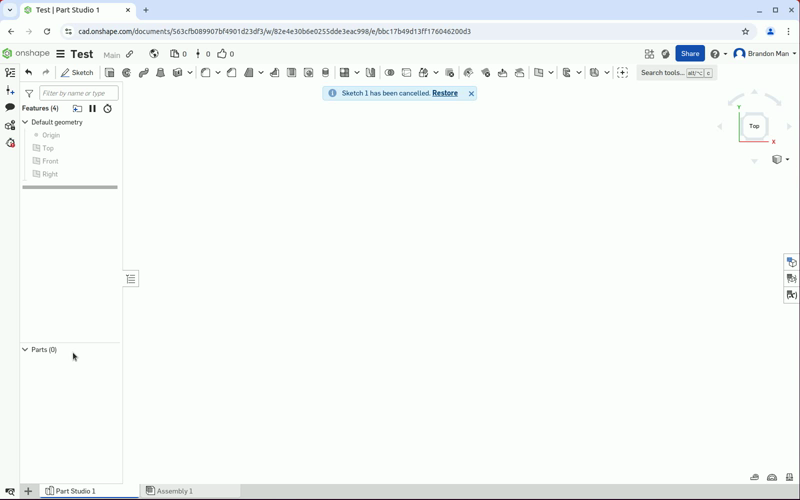
key(up)
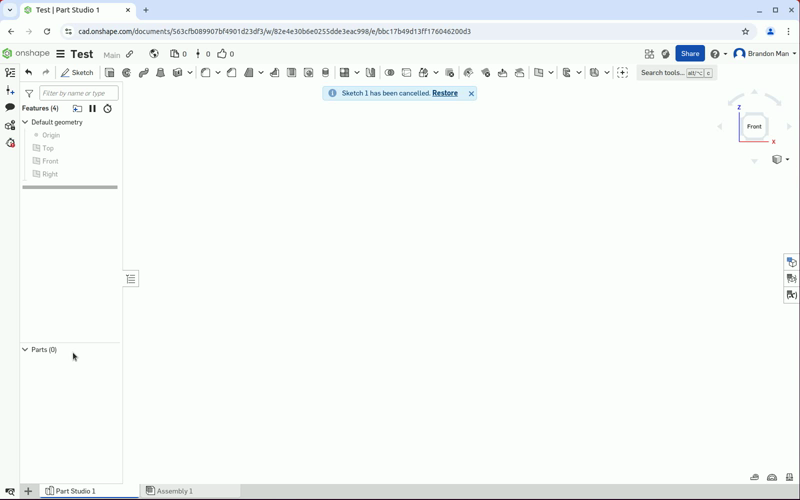
key_up(shift)
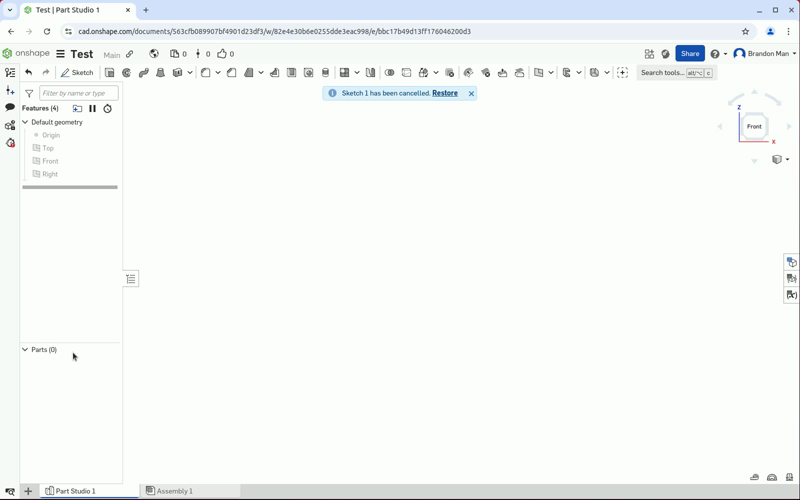
mouse_move(73, 352)
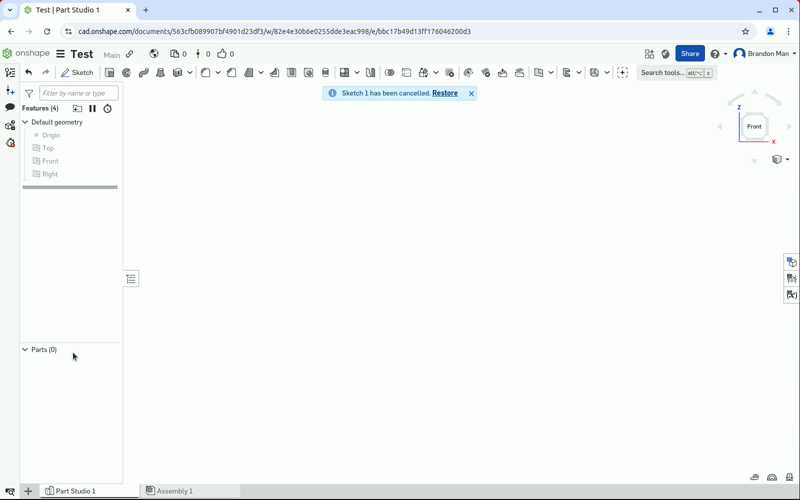
key(shift+y)
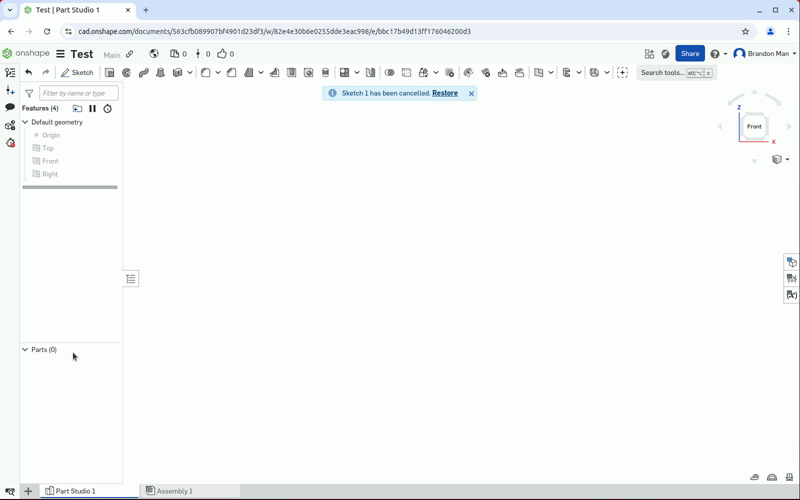
key(shift+s)
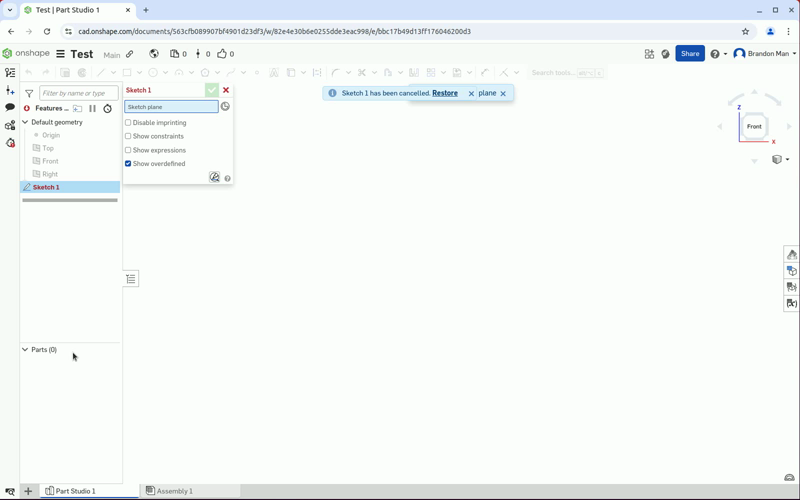
mouse_move(73, 163)
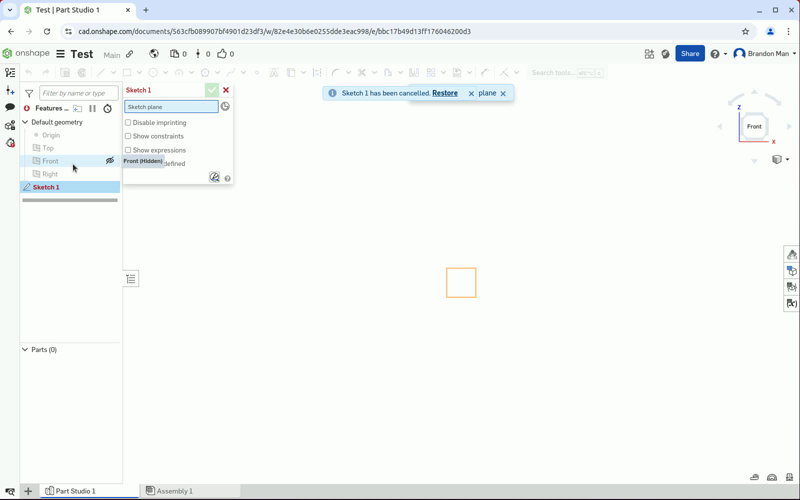
click(73, 163)
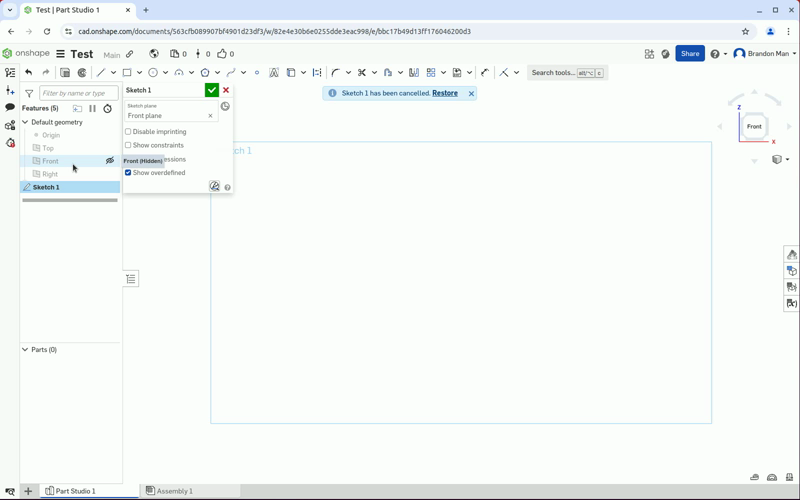
mouse_move(73, 352)
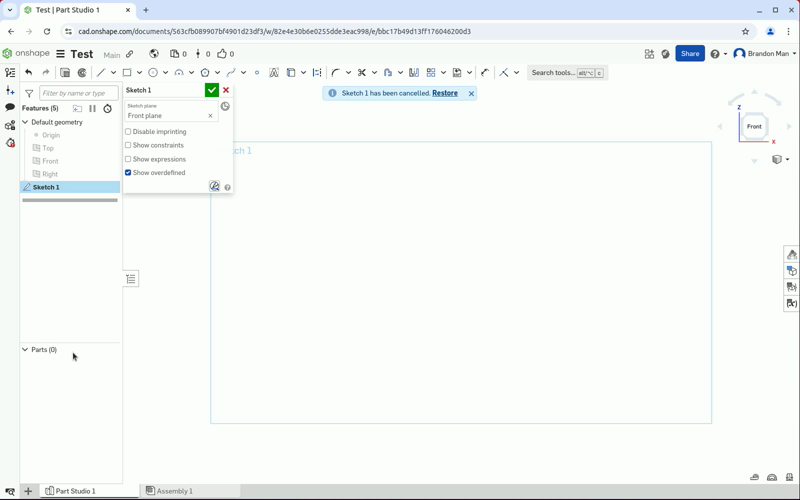
key(y)
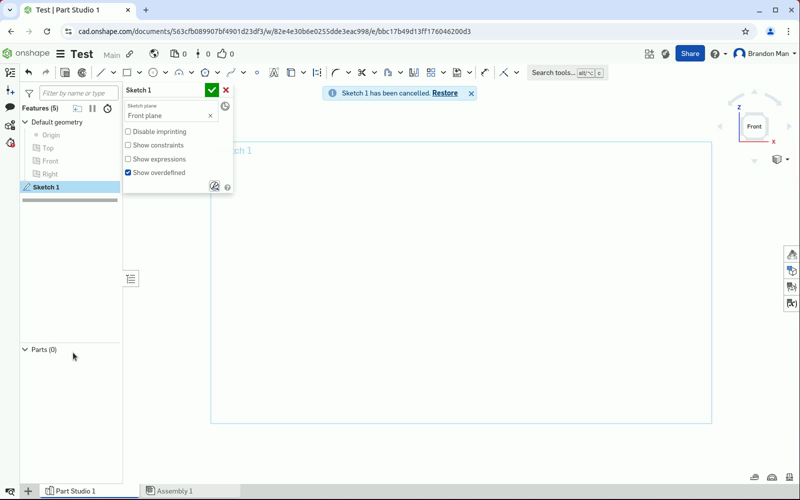
key(l)
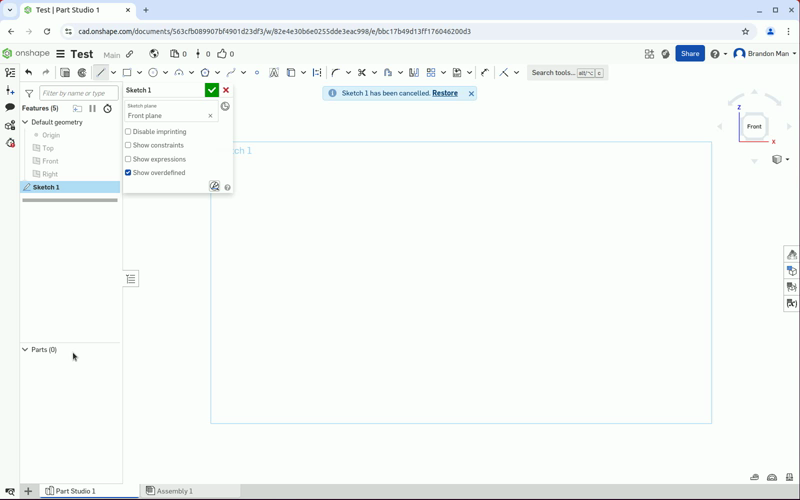
key_down(shift)
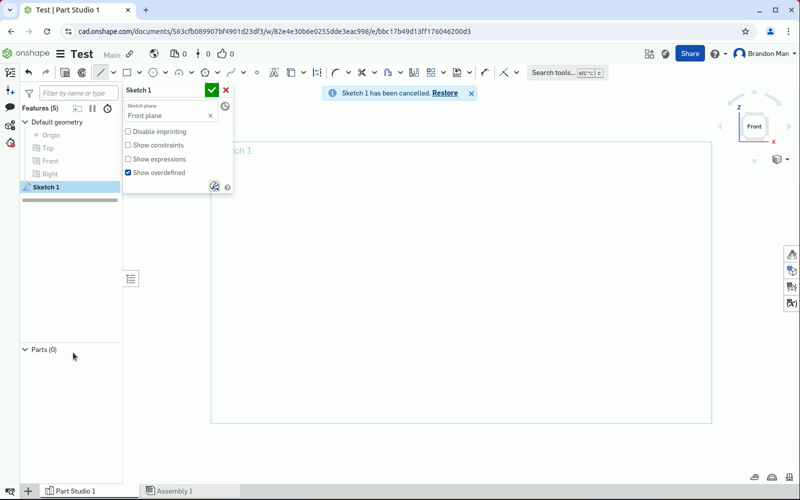
mouse_move(460, 282)
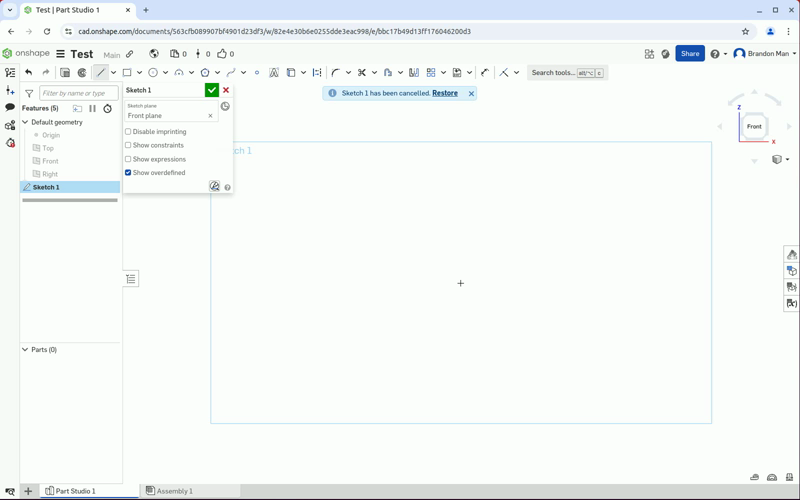
click(460, 282)
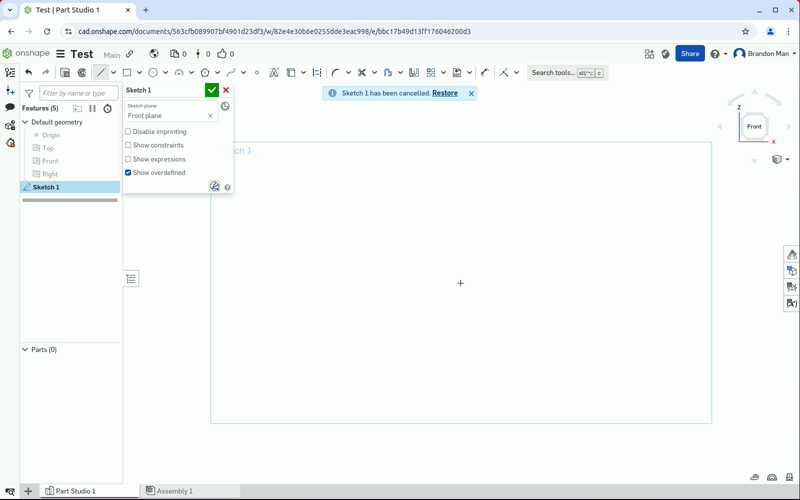
key_up(shift)
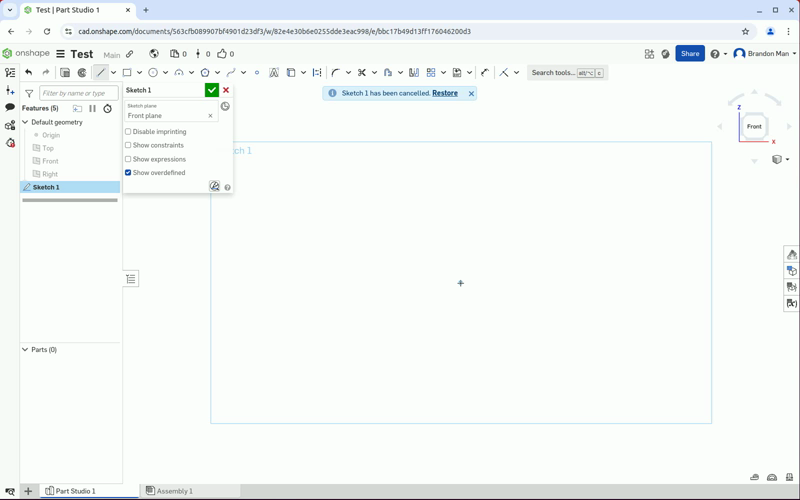
key_down(shift)
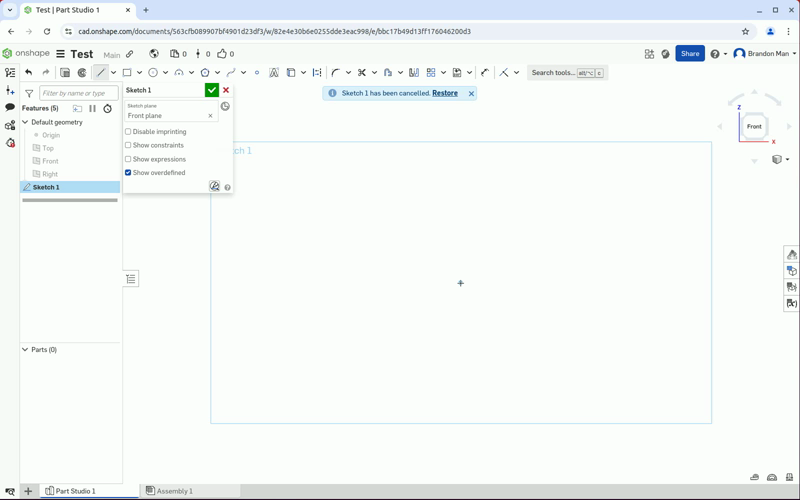
mouse_move(490, 282)
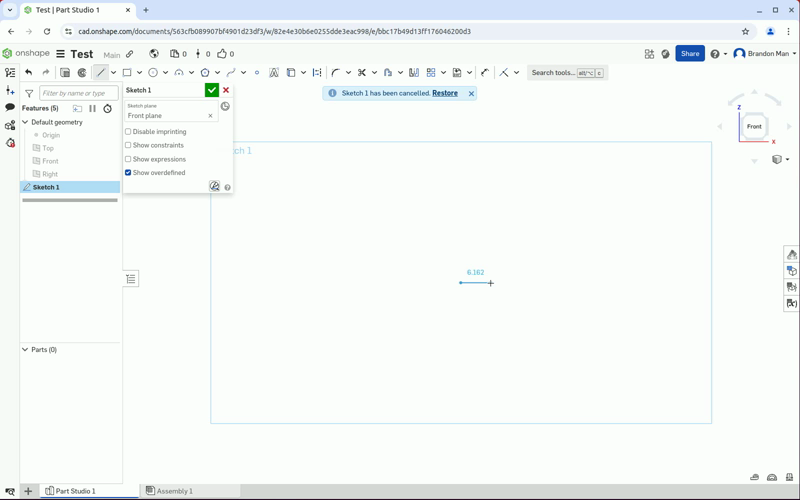
mouse_move(489, 282)
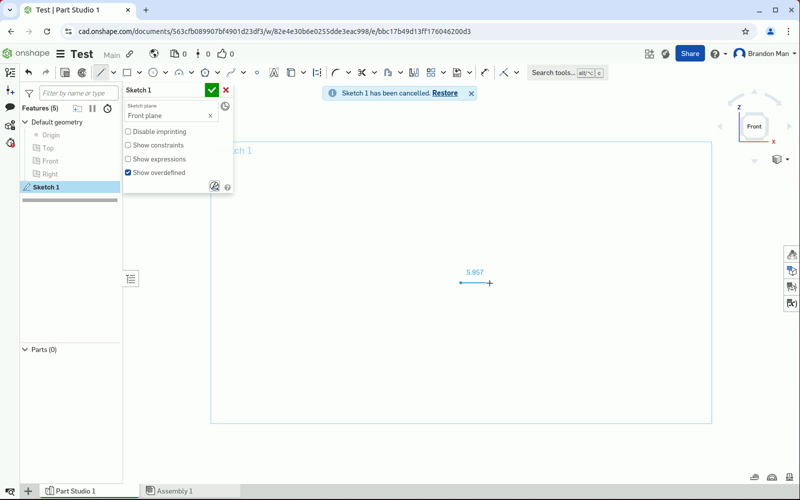
click(489, 282)
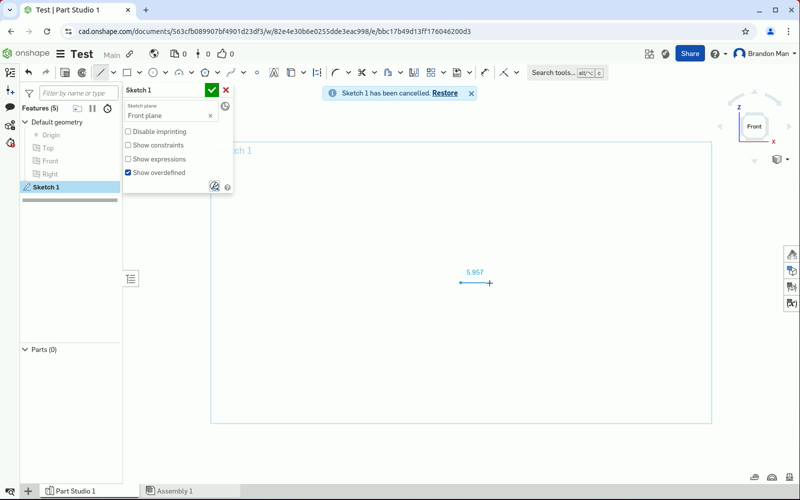
key_up(shift)
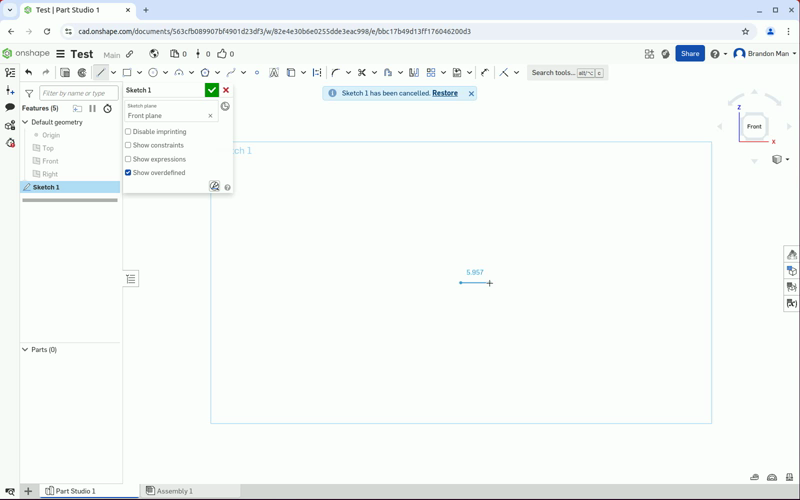
key_down(shift)
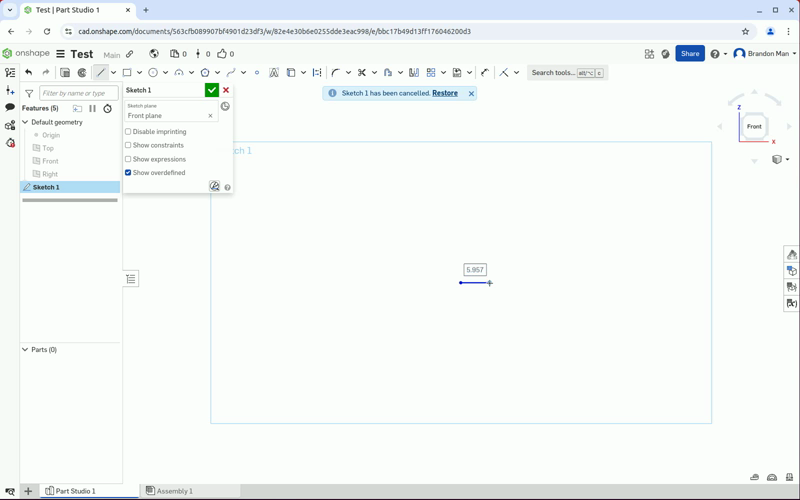
mouse_move(519, 282)
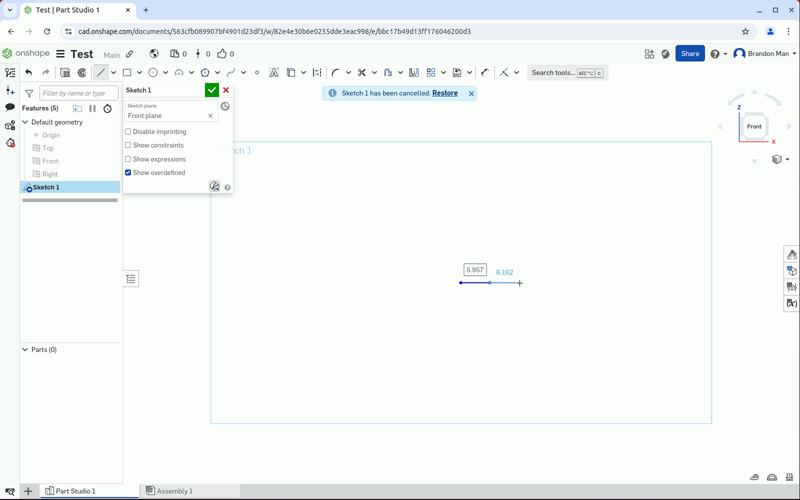
mouse_move(489, 253)
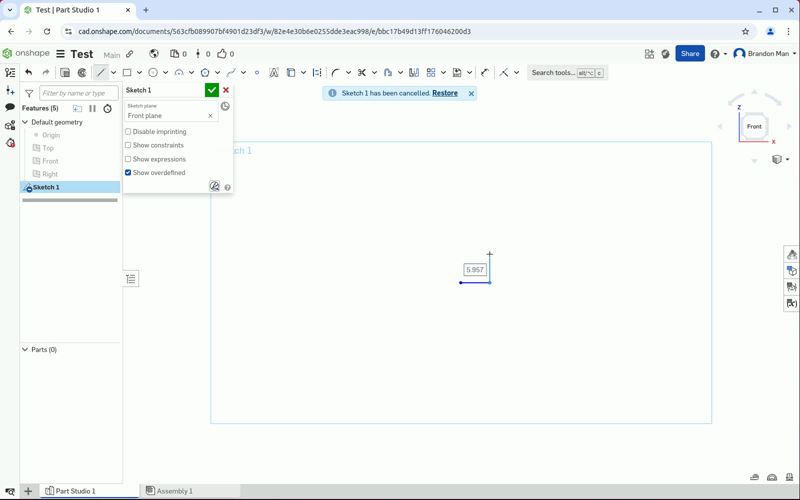
click(489, 253)
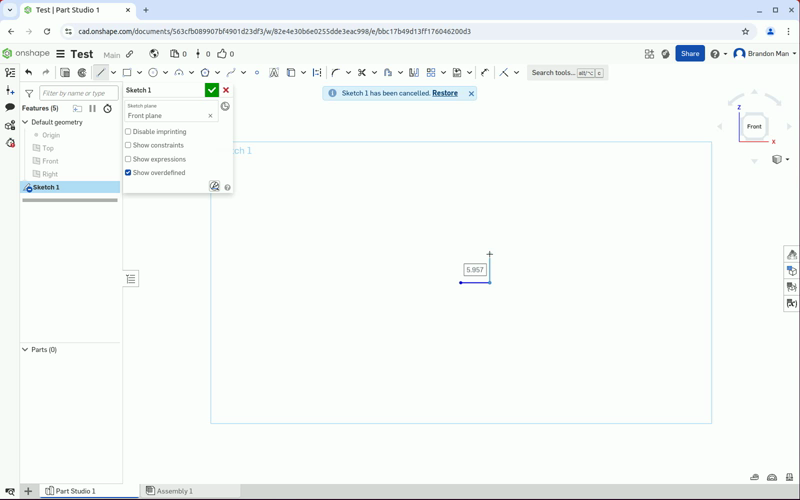
key_up(shift)
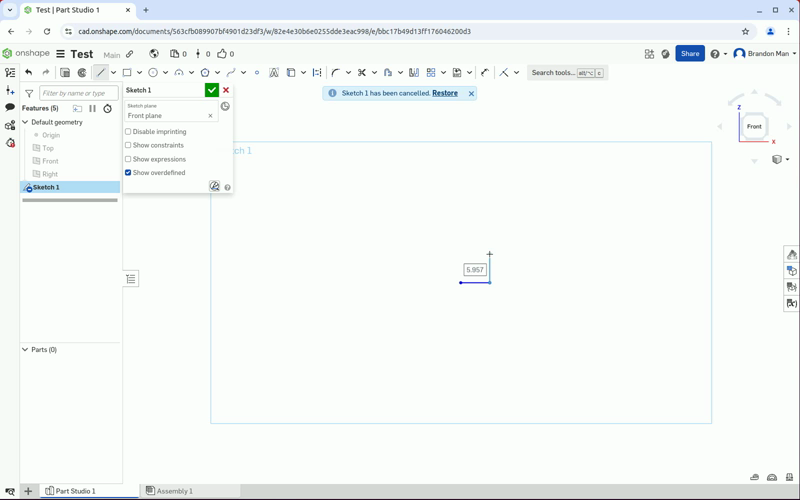
key_down(shift)
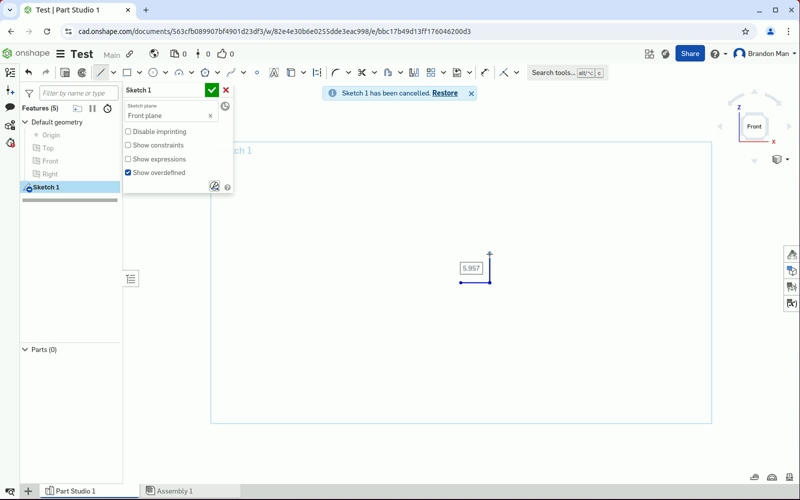
mouse_move(519, 253)
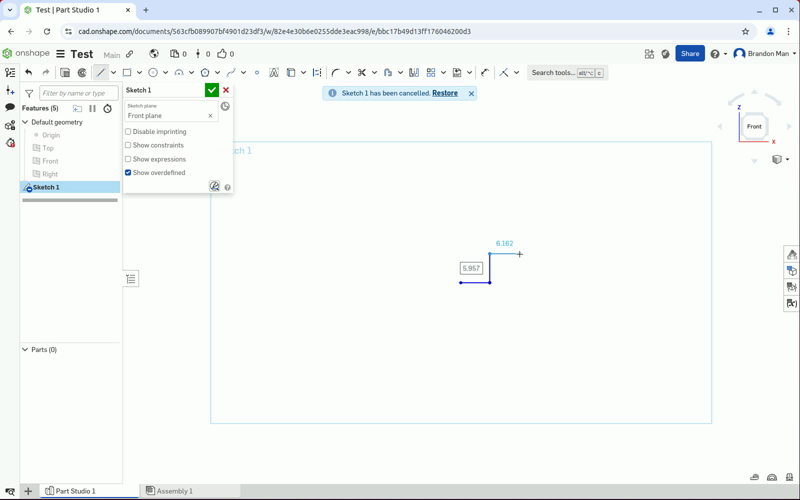
mouse_move(460, 253)
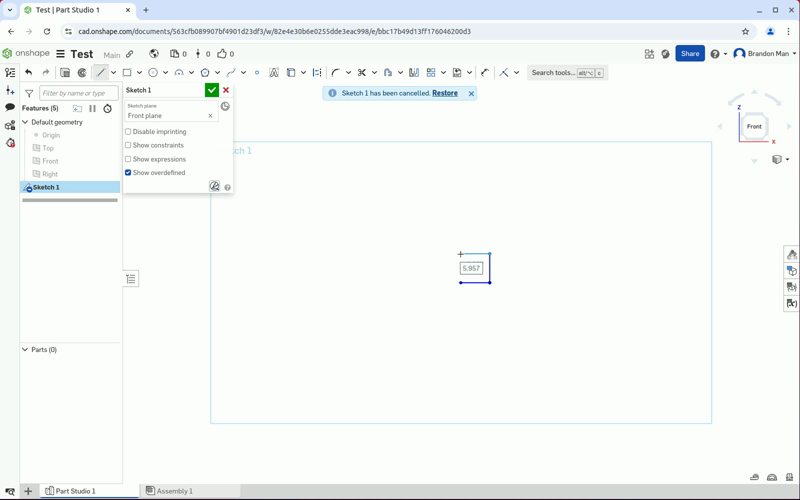
click(460, 253)
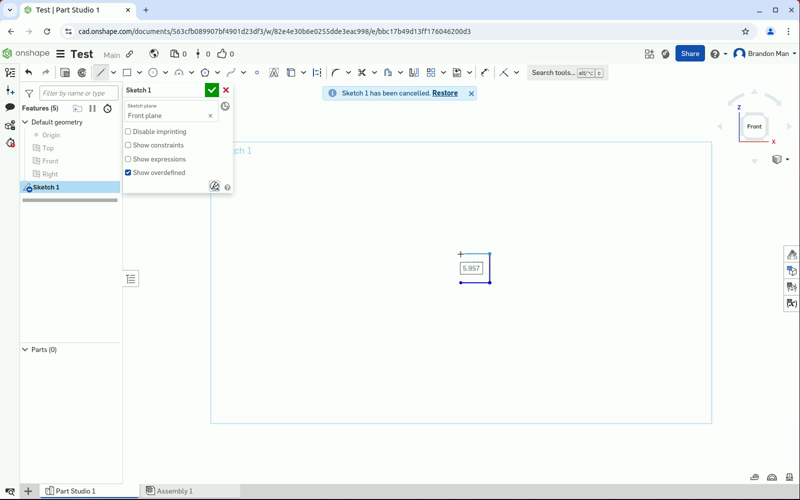
key_up(shift)
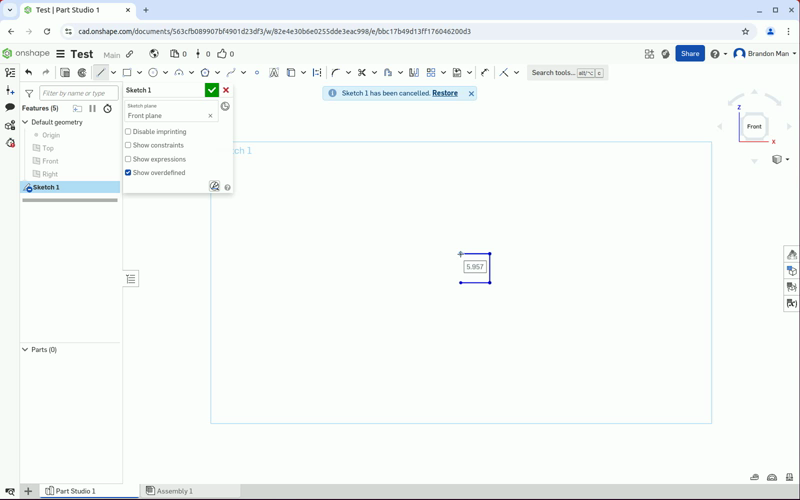
mouse_move(490, 253)
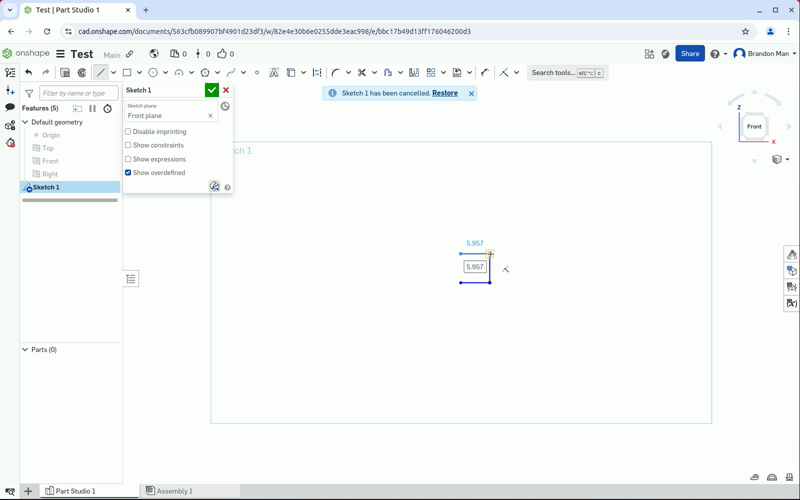
key_down(shift)
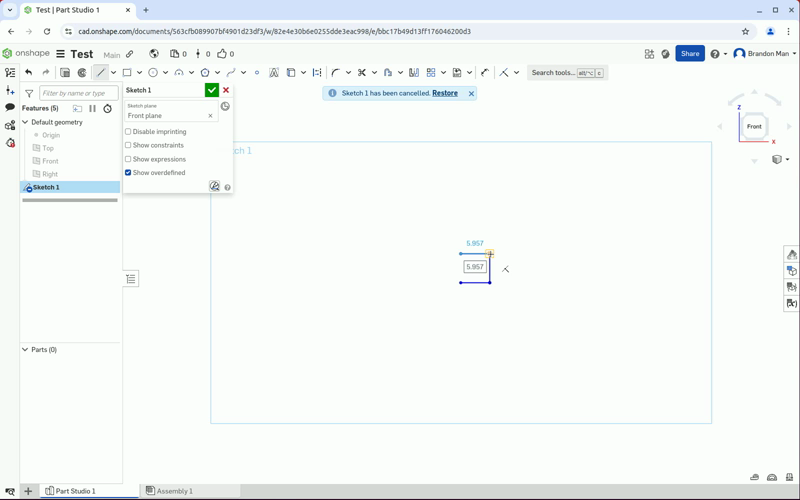
mouse_move(460, 282)
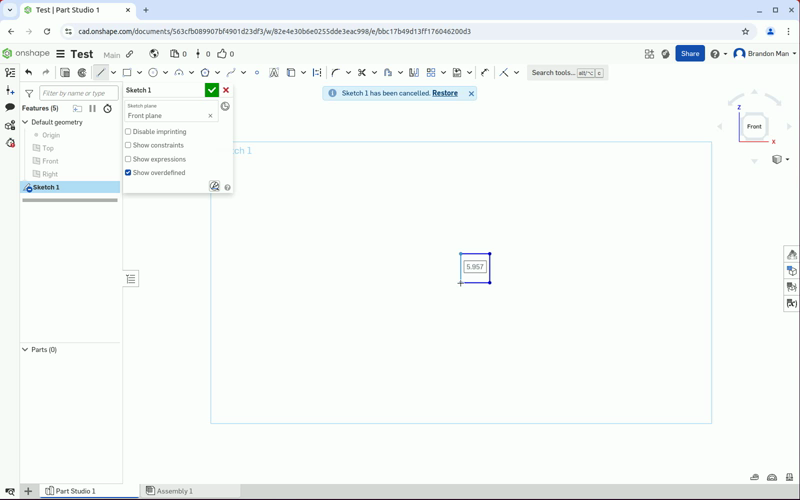
key_up(shift)
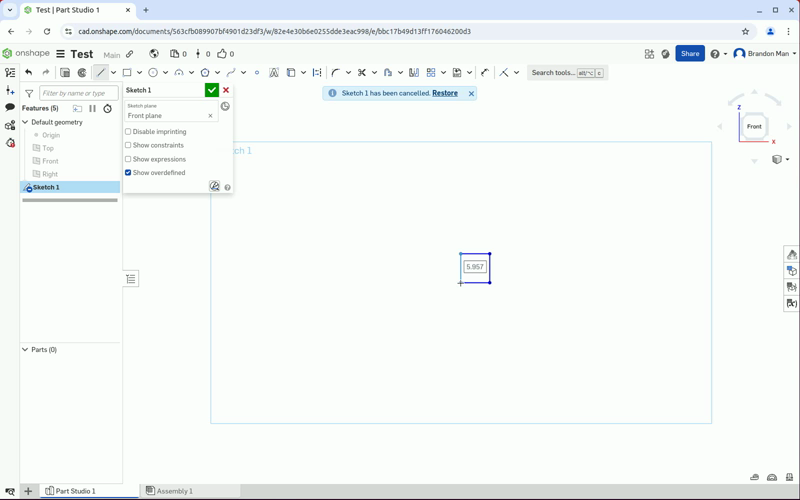
click(460, 282)
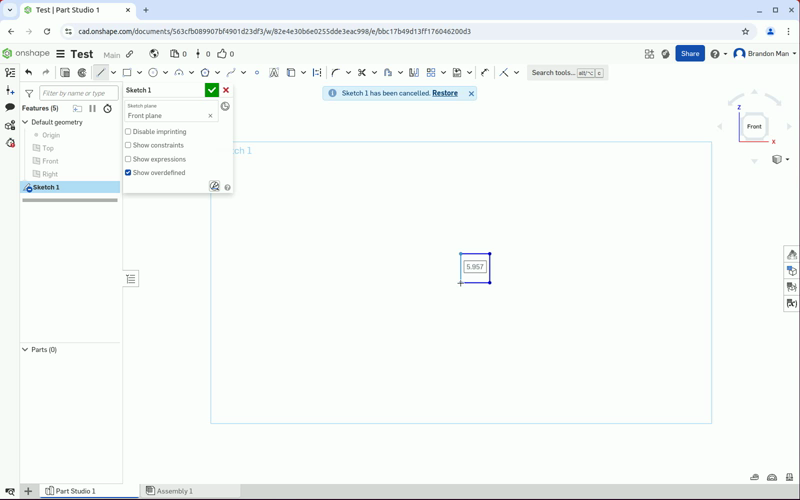
key(esc)
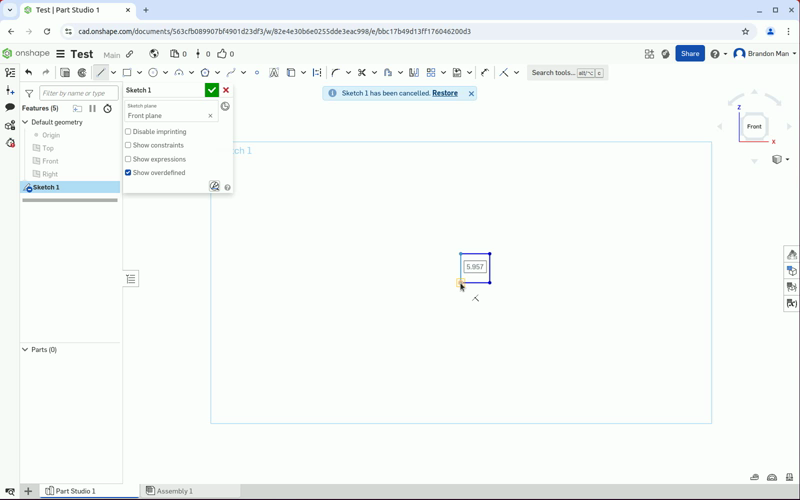
mouse_move(464, 261)
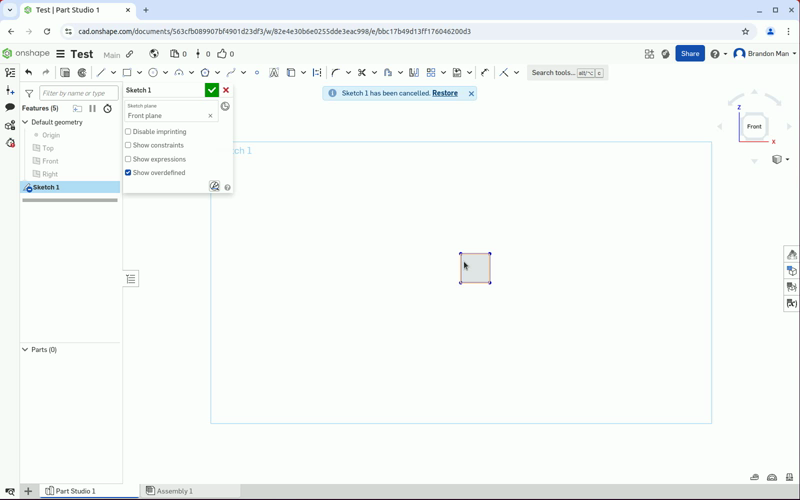
scroll(6)
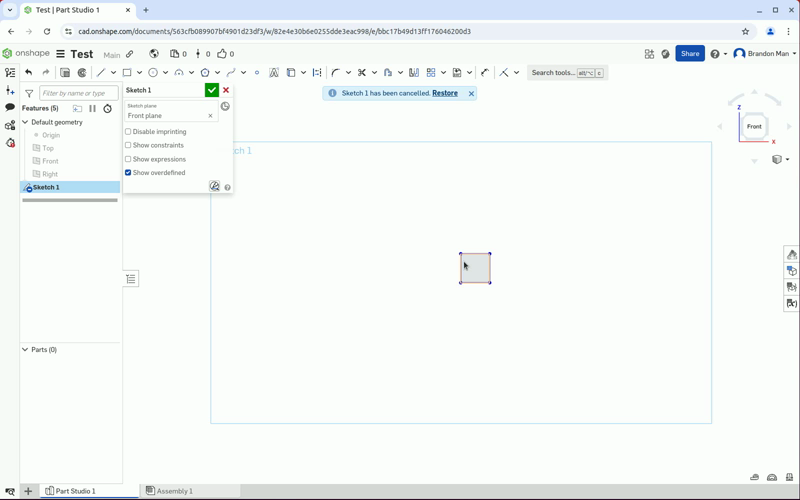
scroll(6)
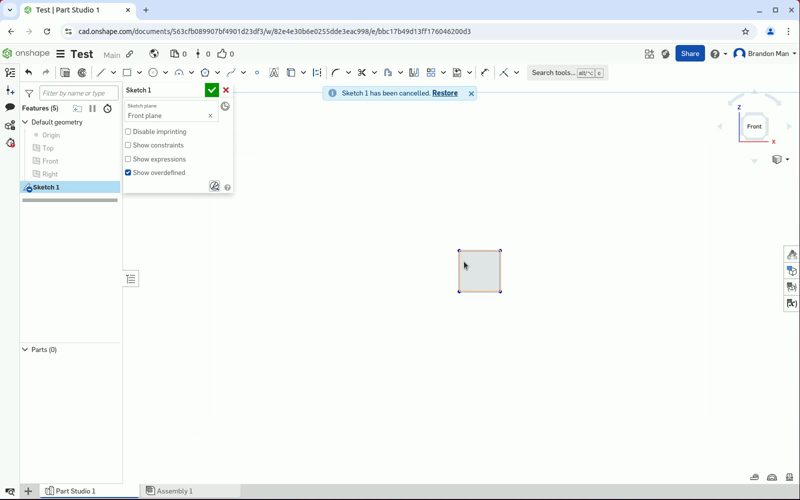
scroll(6)
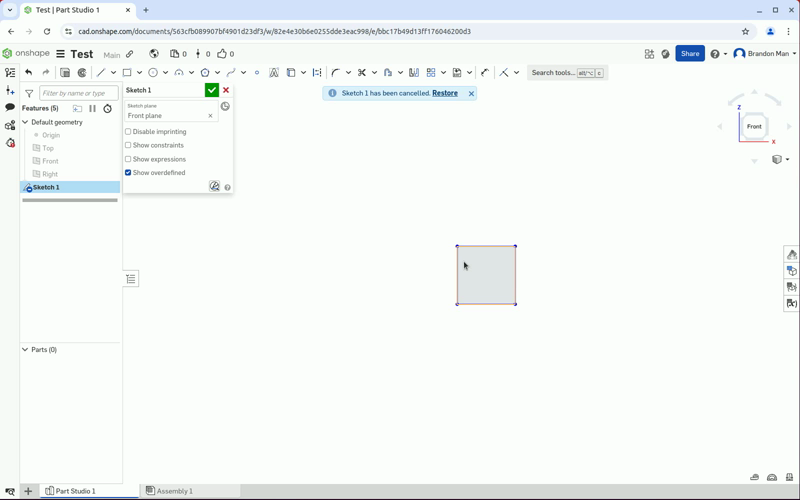
scroll(6)
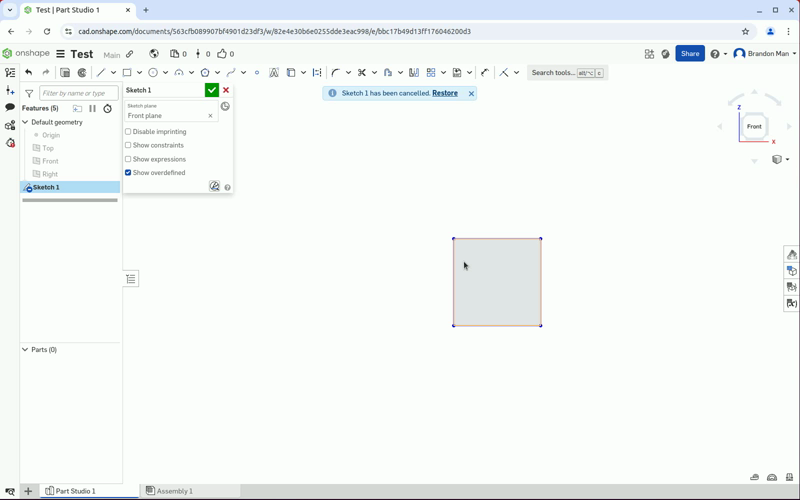
scroll(6)
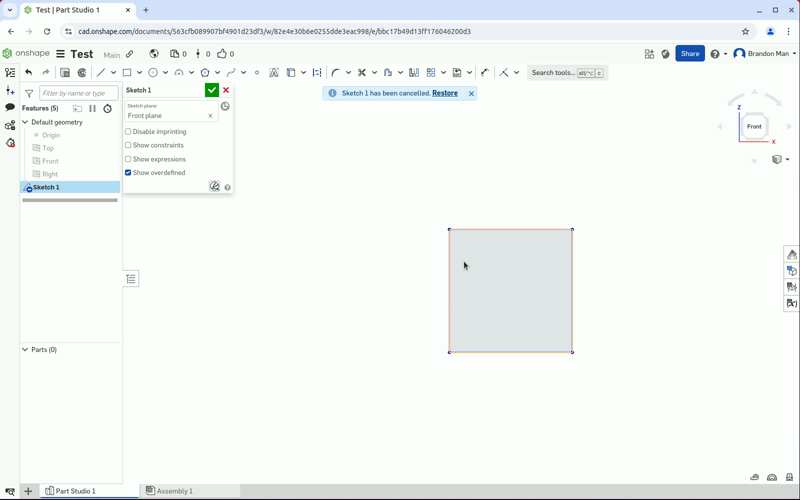
scroll(6)
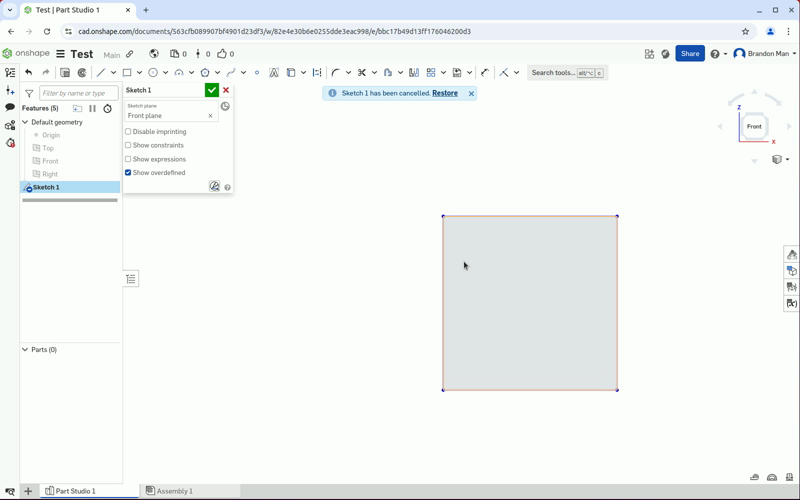
scroll(6)
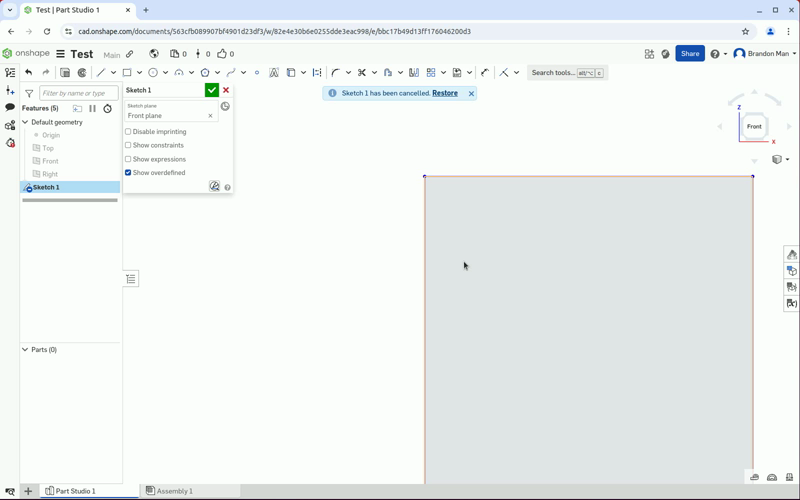
click(464, 261)
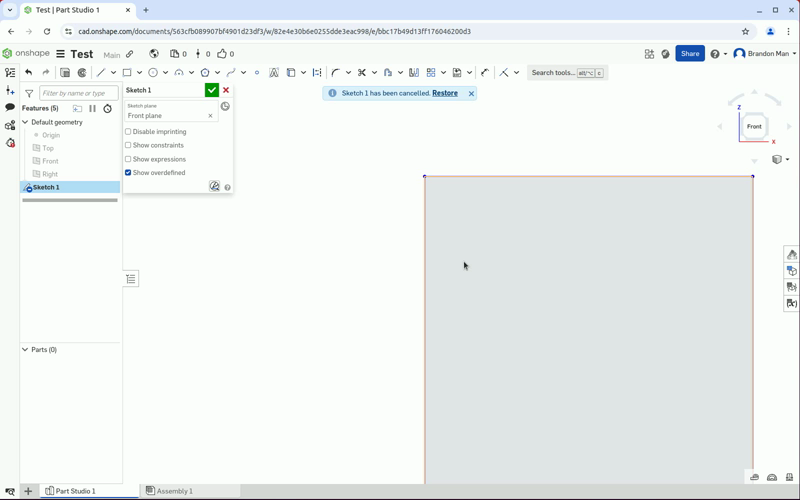
scroll(-6)
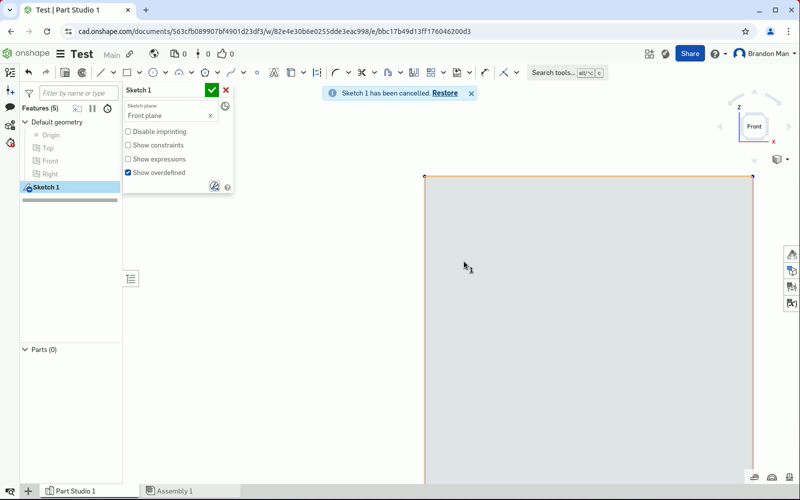
scroll(-6)
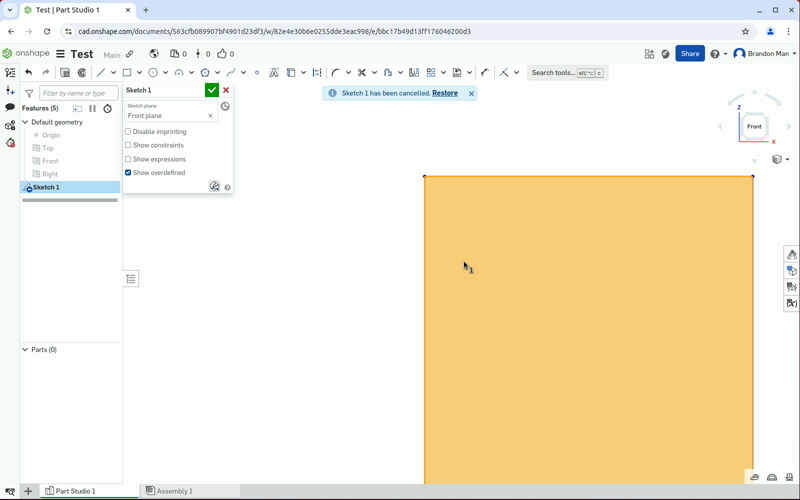
scroll(-6)
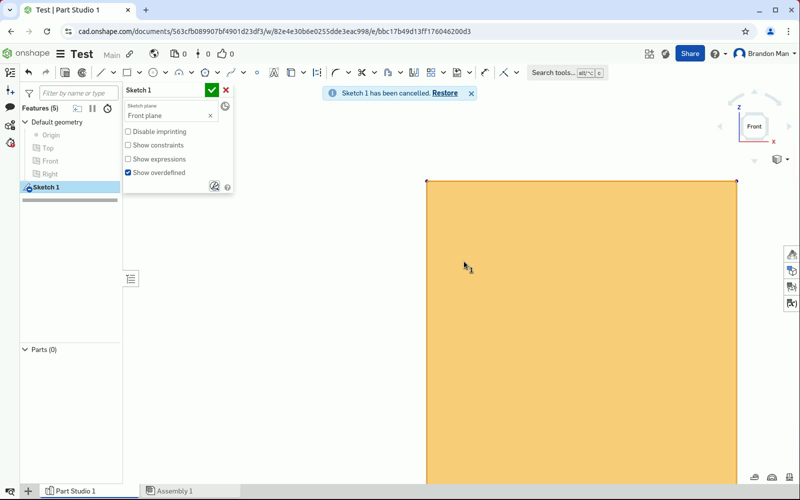
scroll(-6)
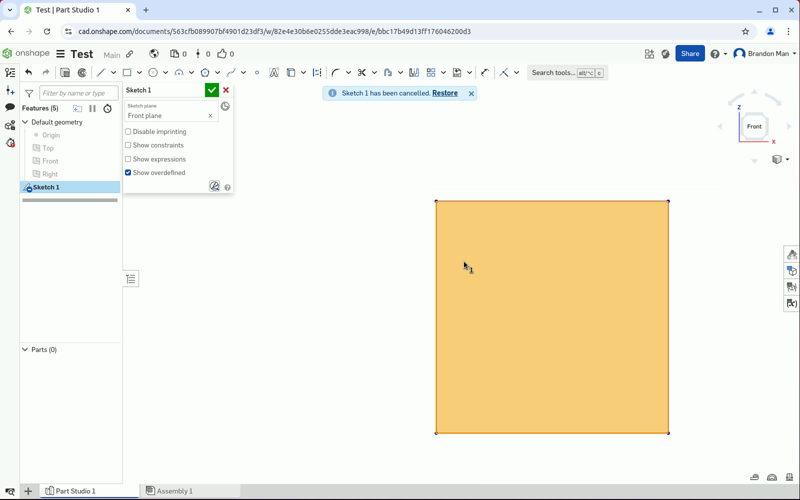
scroll(-6)
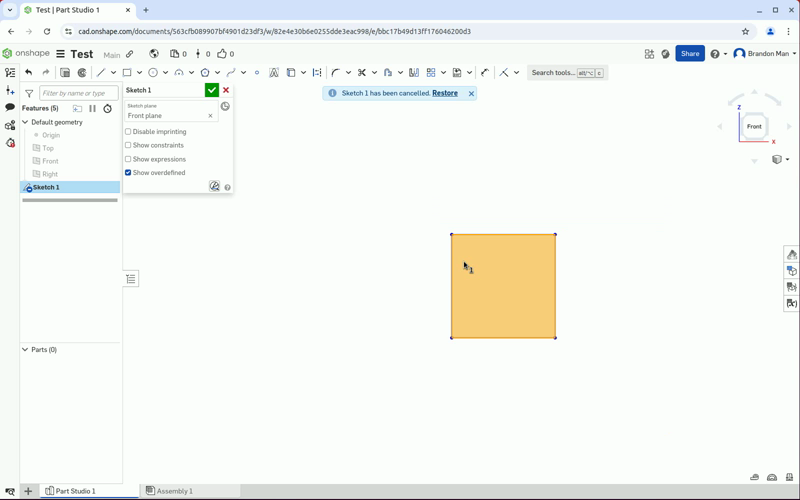
scroll(-6)
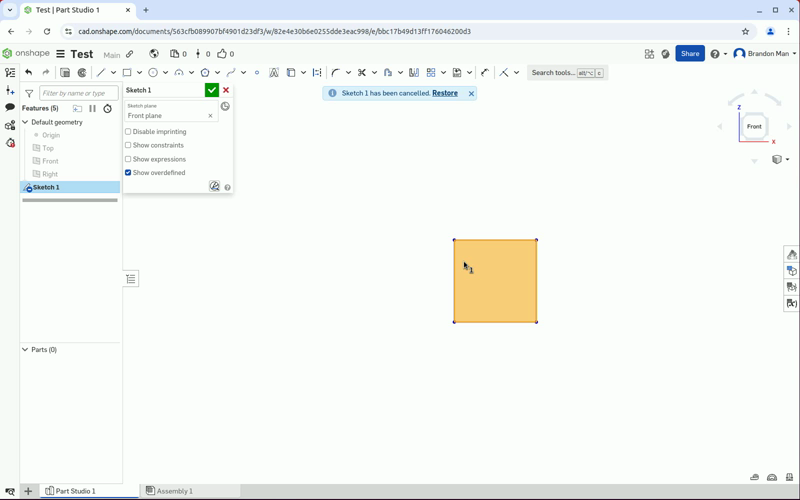
scroll(-6)
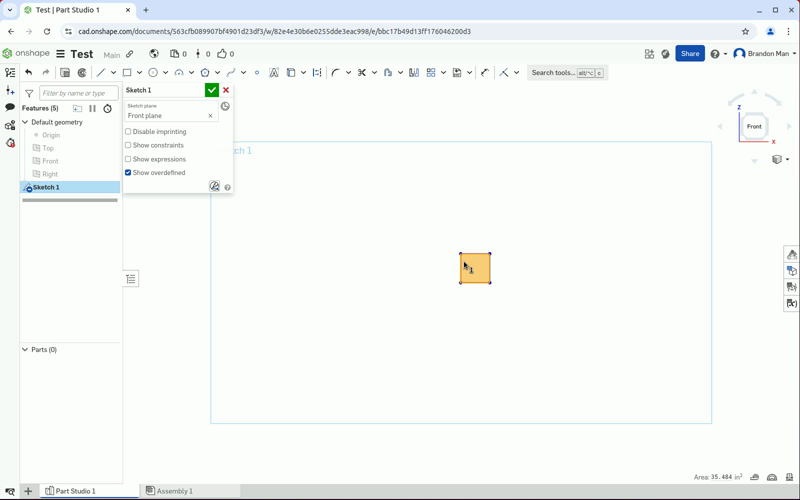
mouse_move(73, 352)
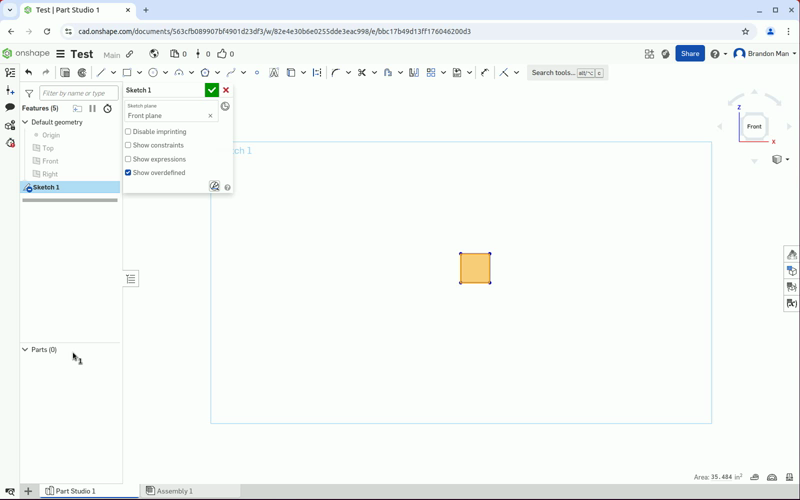
key(shift+y)
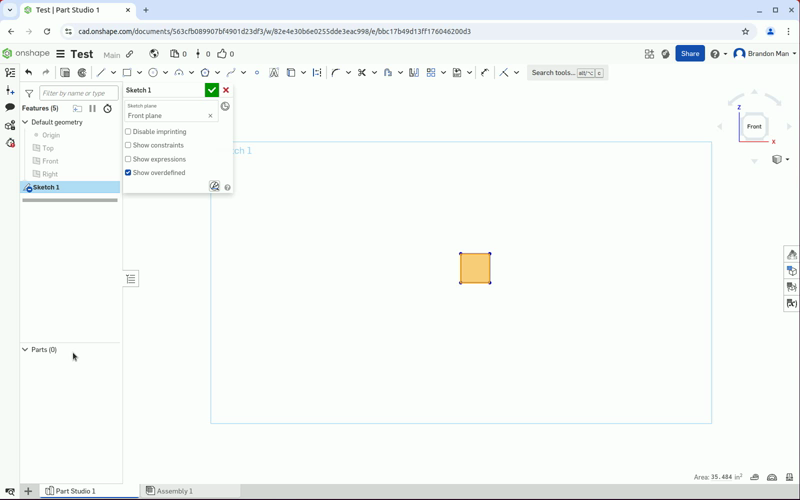
key(shift+e)
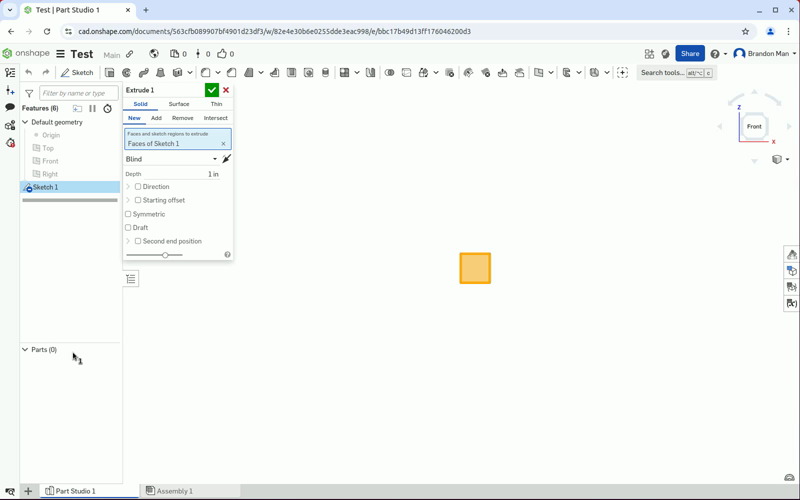
mouse_move(143, 106)
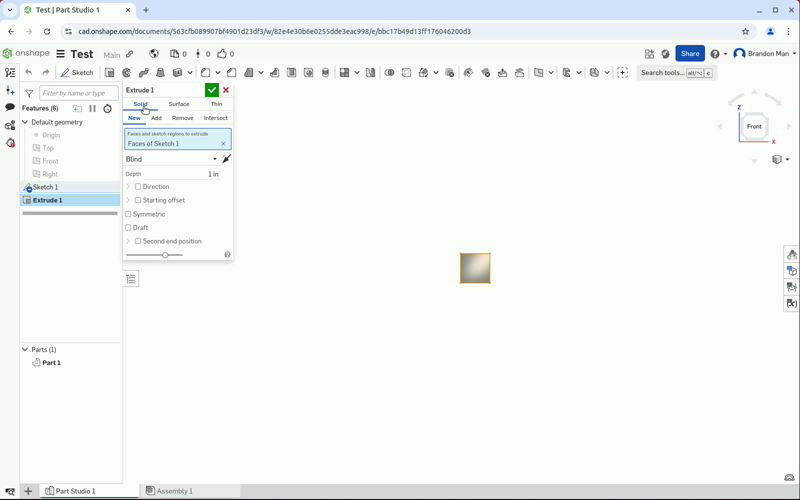
click(143, 106)
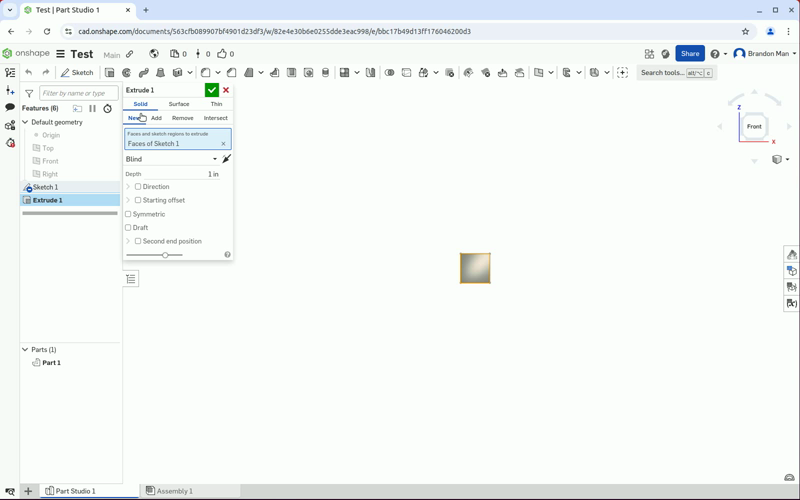
mouse_move(137, 120)
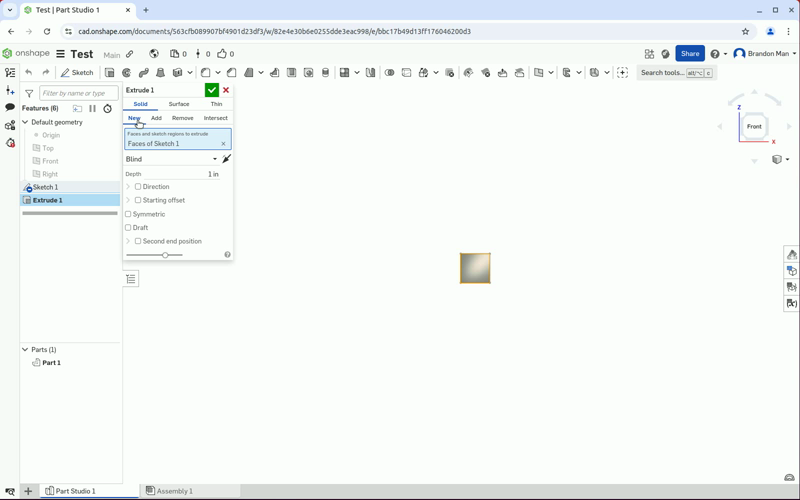
click(137, 120)
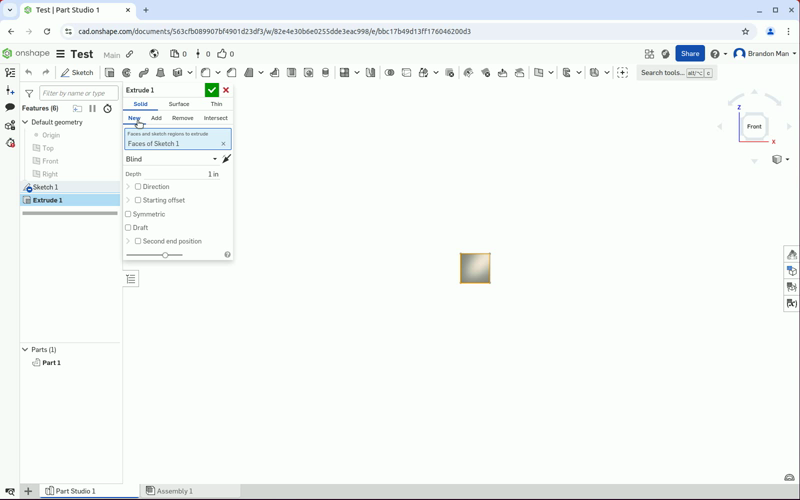
key(tab, 4)
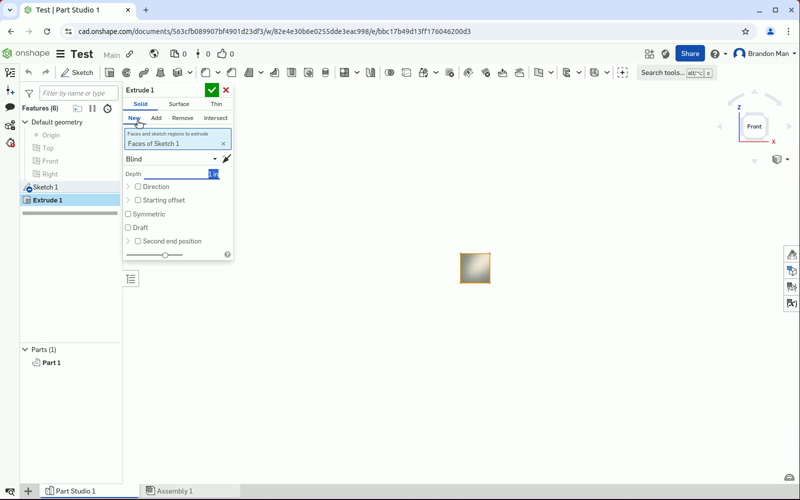
text(23.108)
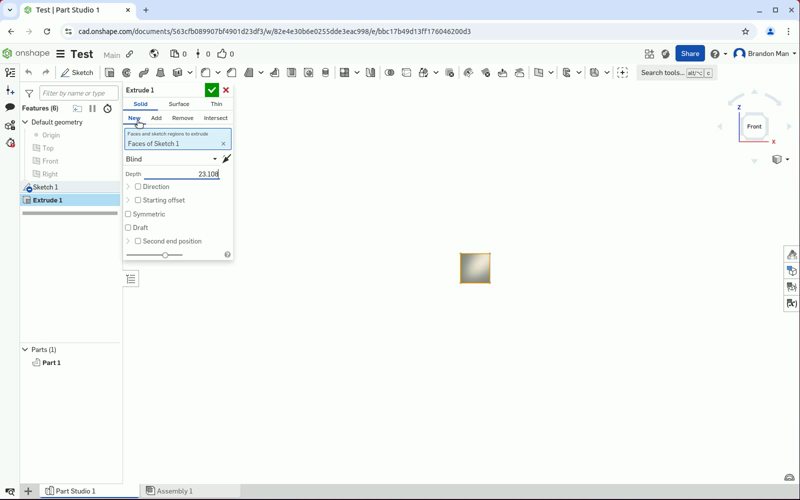
key(enter)
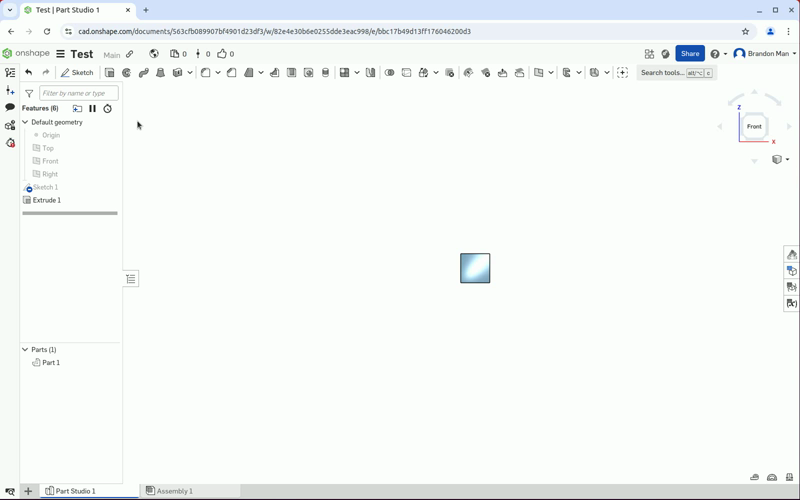
key(shift+h)
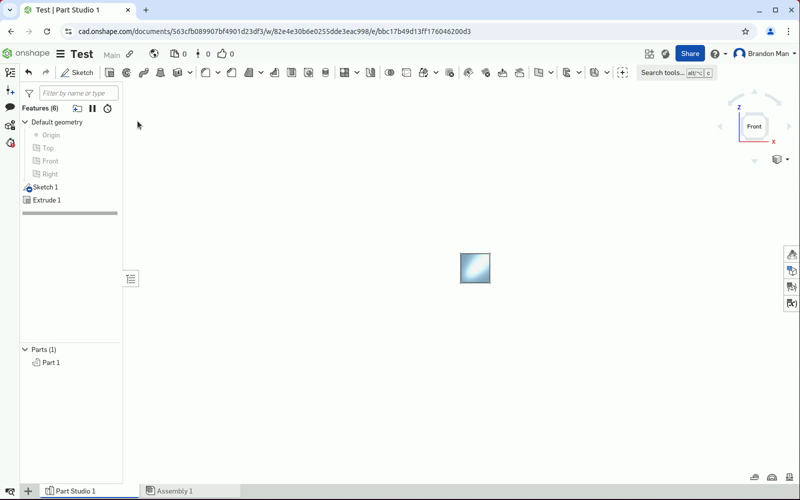
key(shift+h)
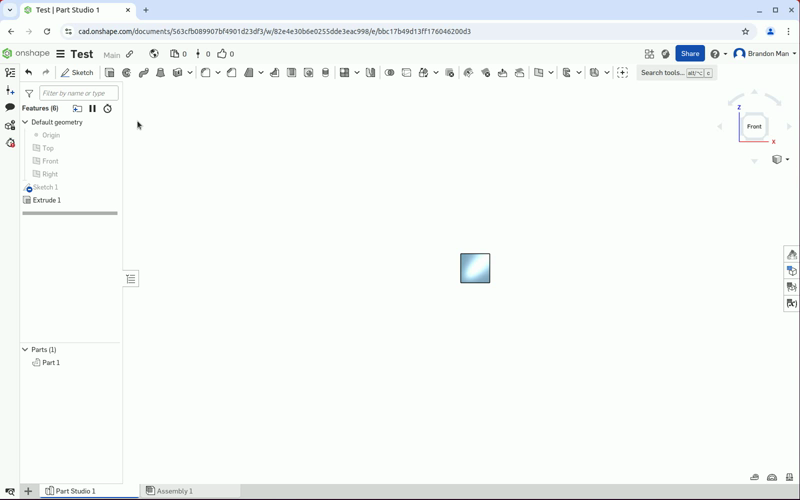
mouse_move(73, 189)
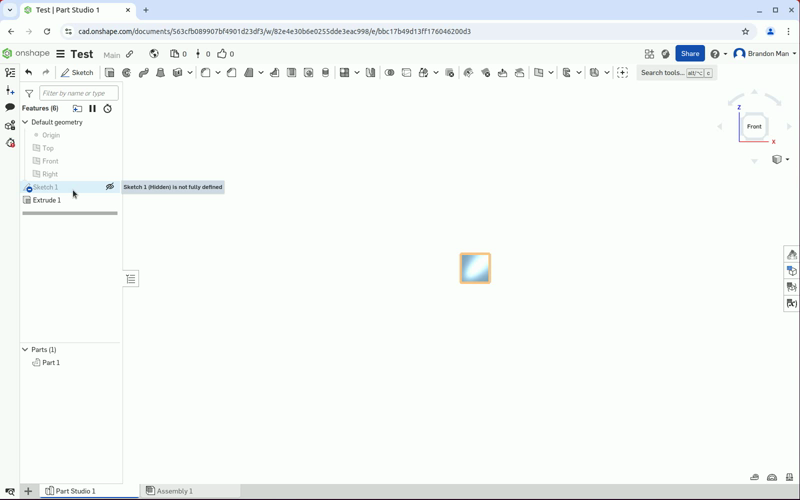
click(73, 189)
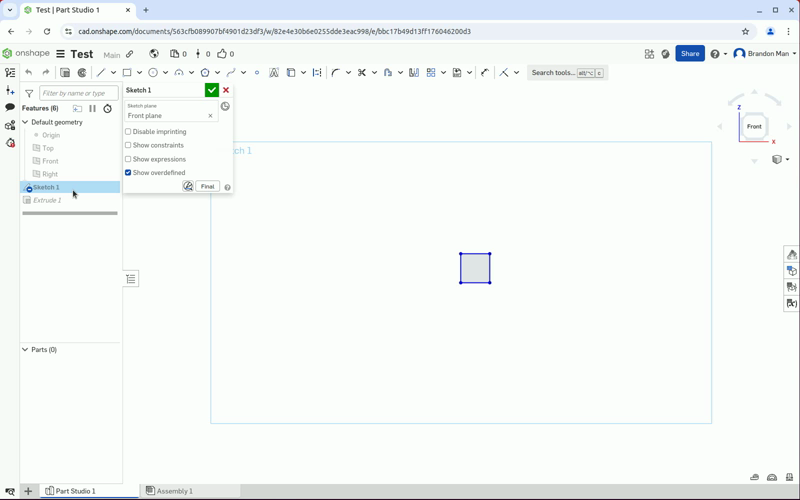
mouse_move(229, 92)
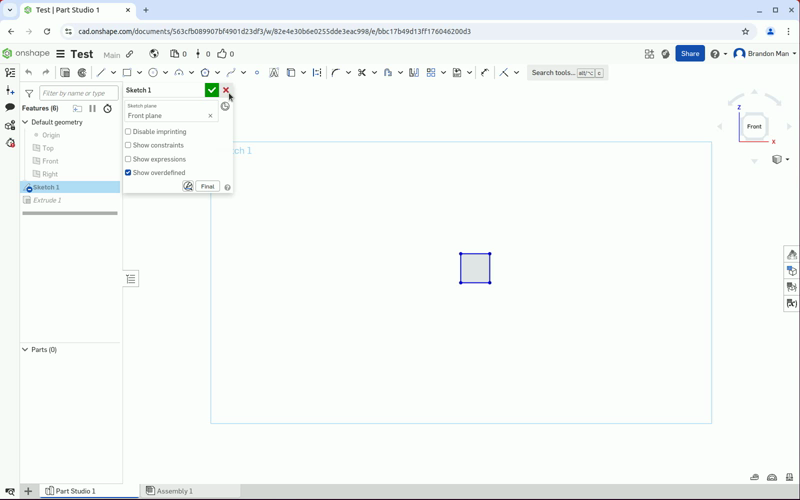
click(229, 92)
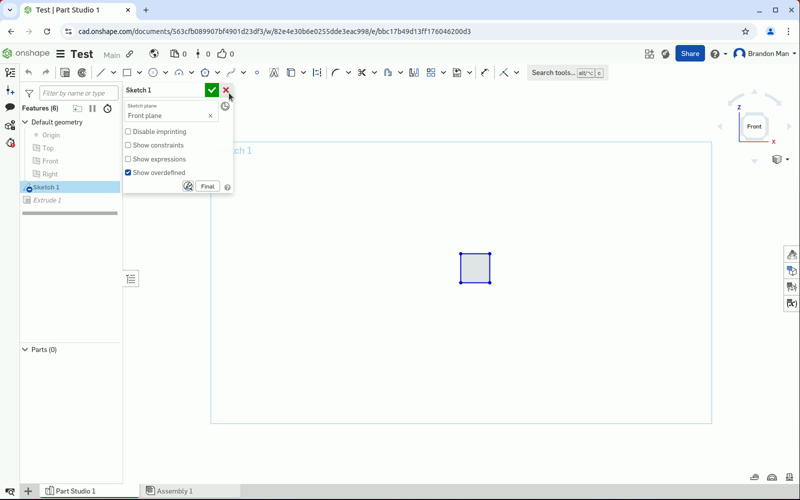
key(shift+s)
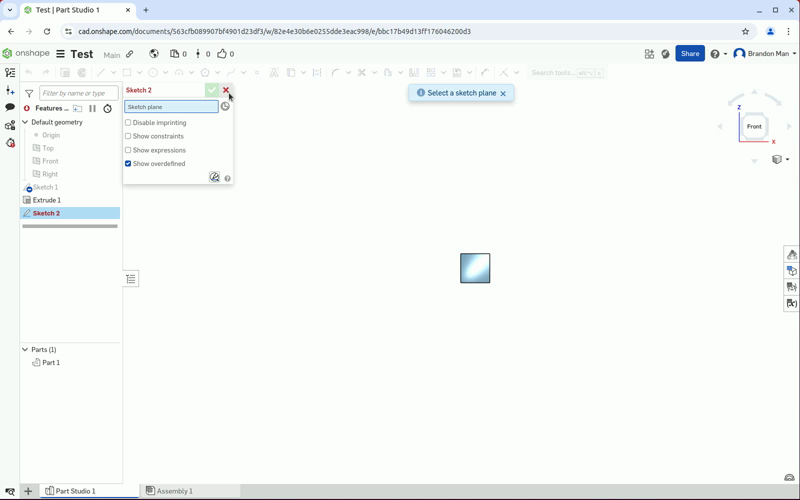
mouse_move(73, 163)
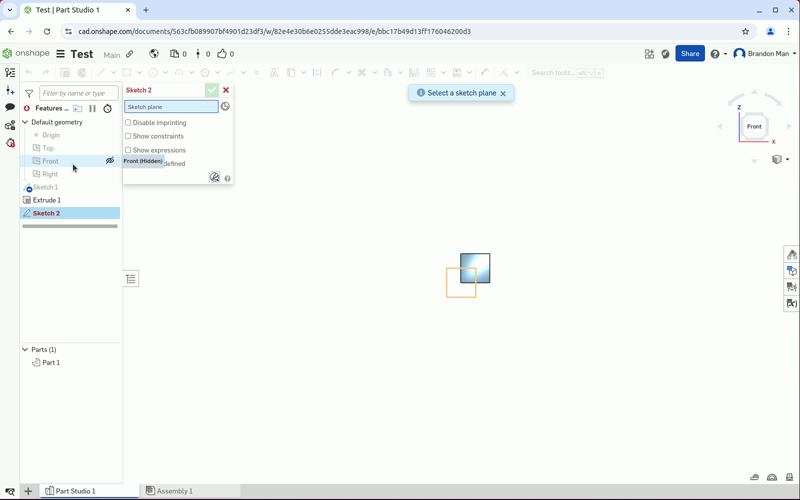
click(73, 163)
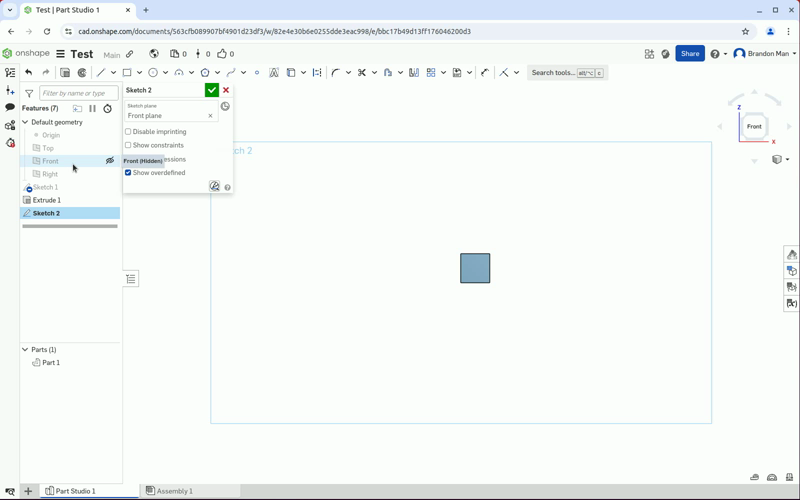
mouse_move(73, 352)
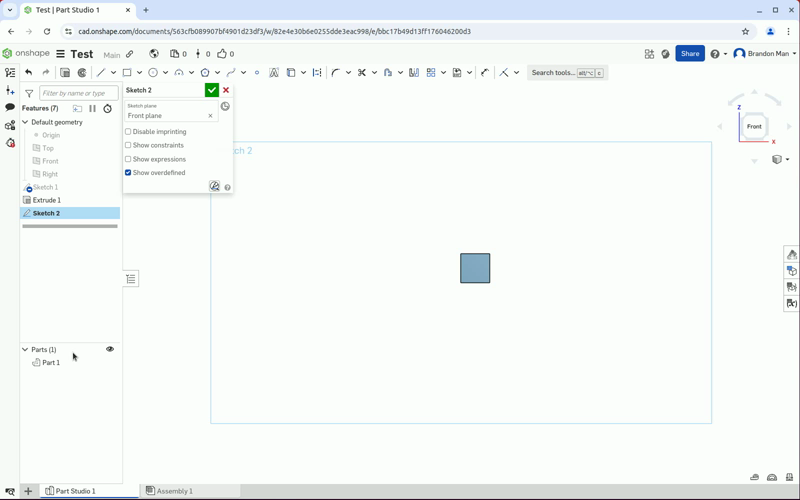
key(y)
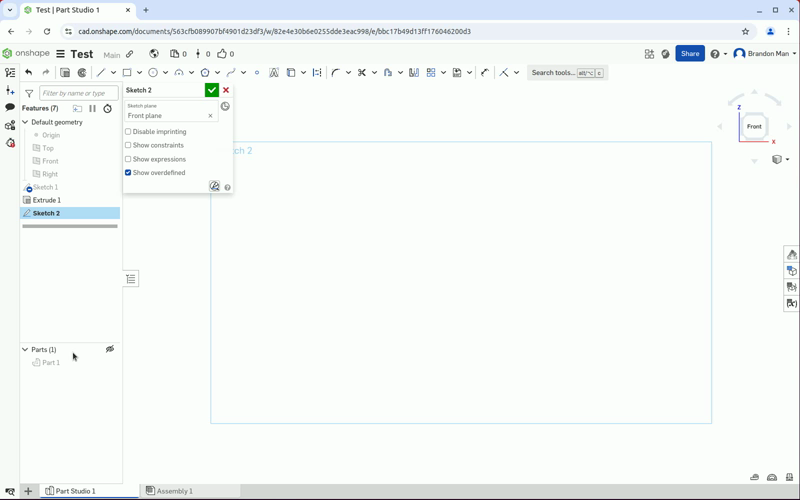
key(l)
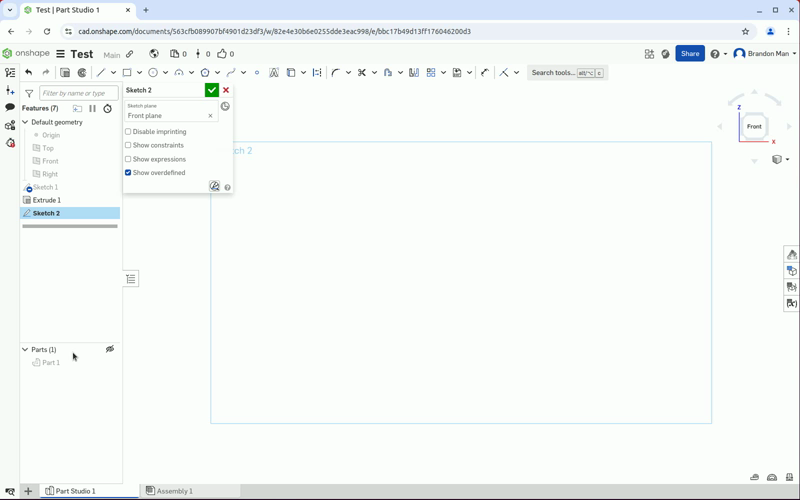
key_down(shift)
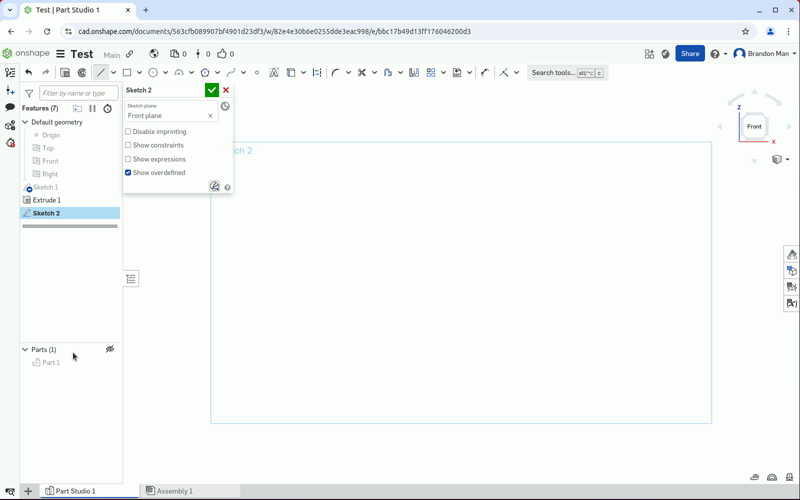
mouse_move(460, 254)
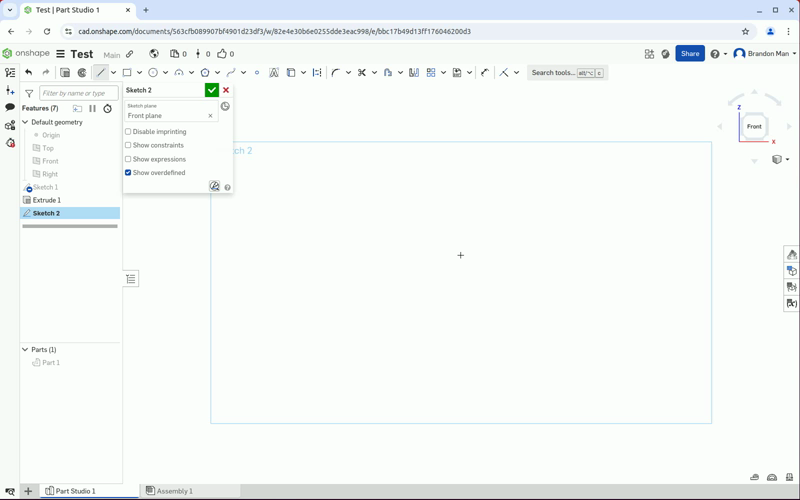
click(460, 254)
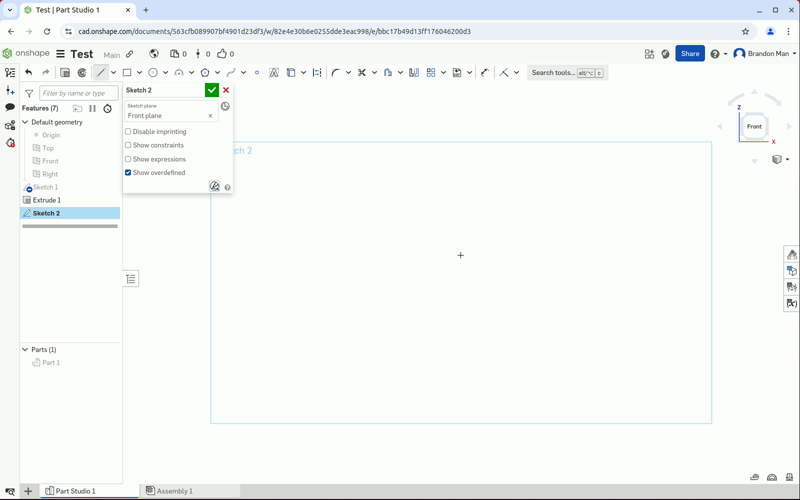
key_up(shift)
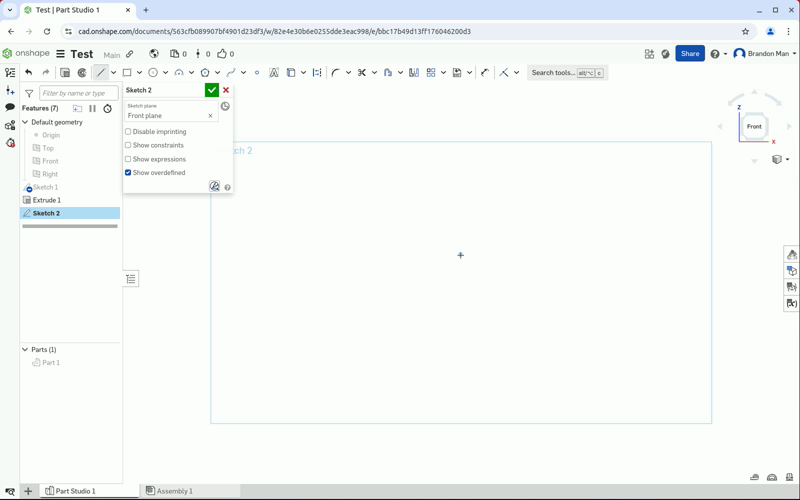
key_down(shift)
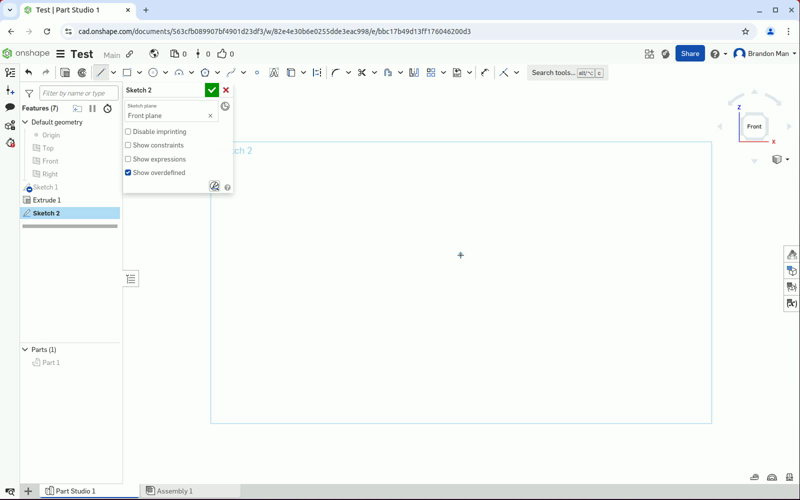
mouse_move(490, 254)
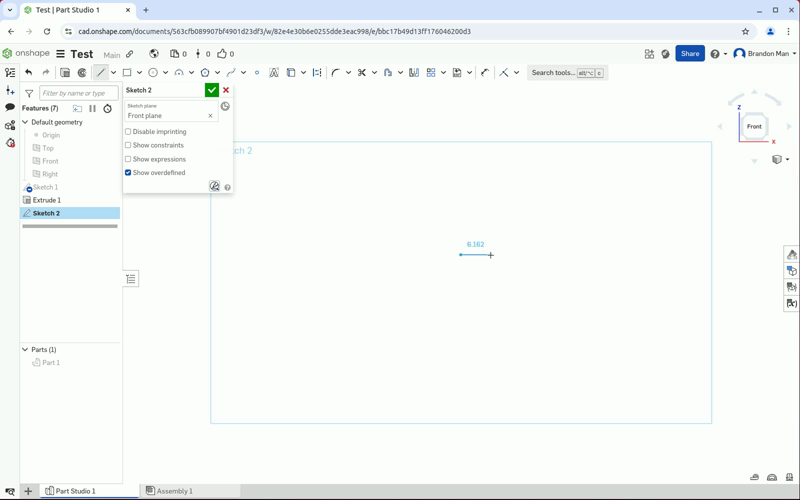
mouse_move(489, 254)
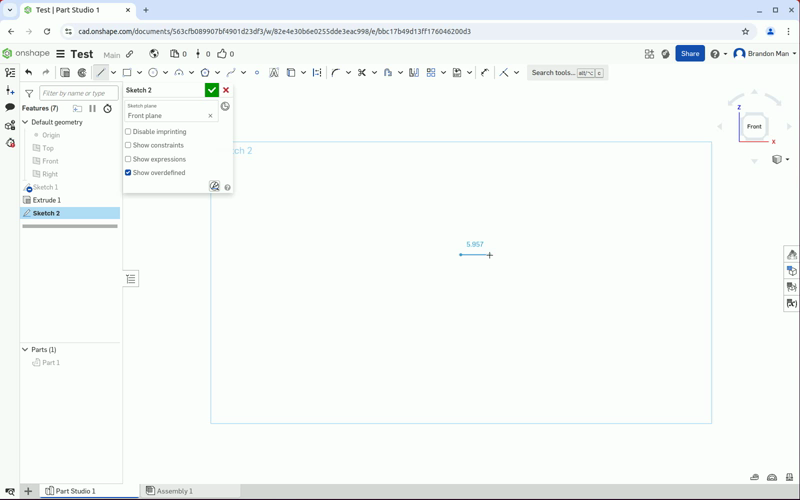
click(489, 254)
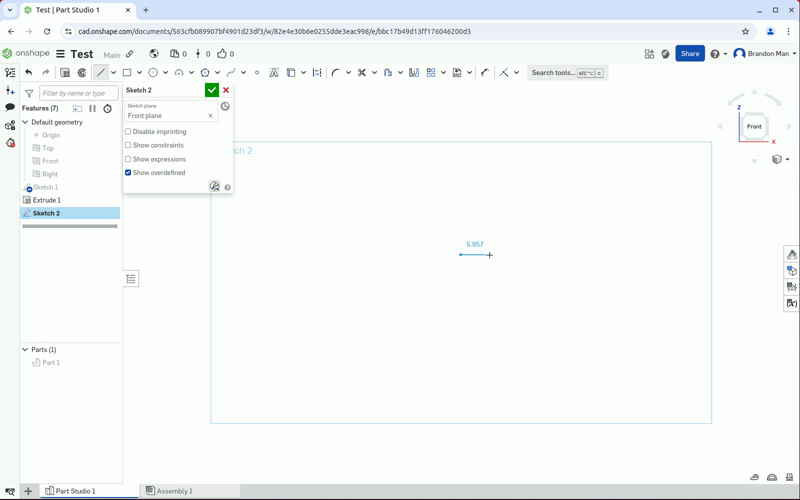
key_up(shift)
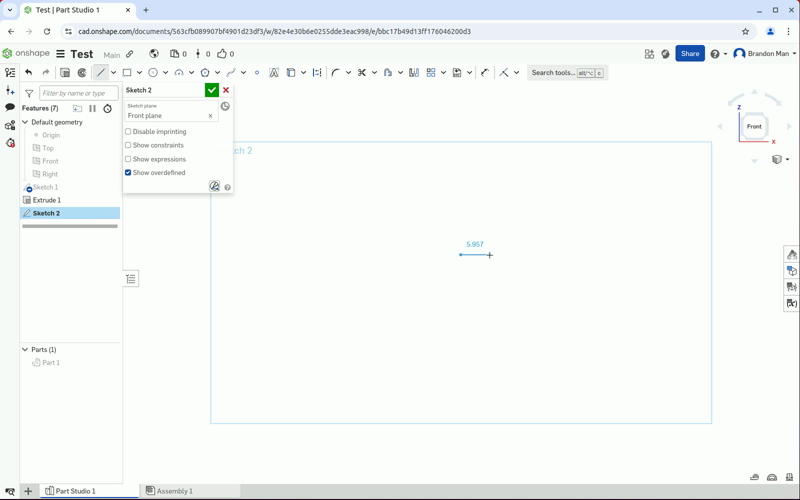
key_down(shift)
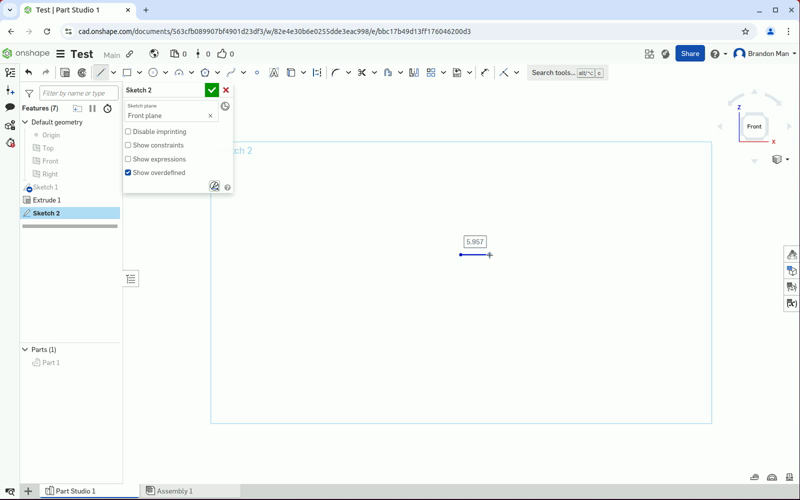
mouse_move(519, 254)
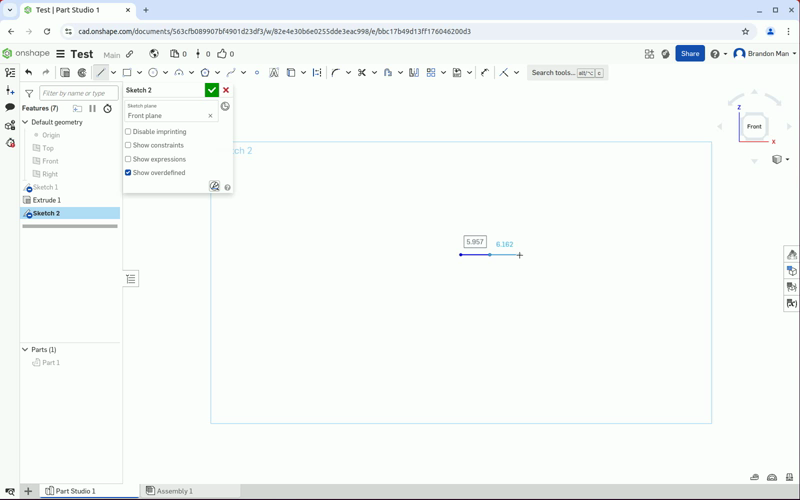
mouse_move(489, 251)
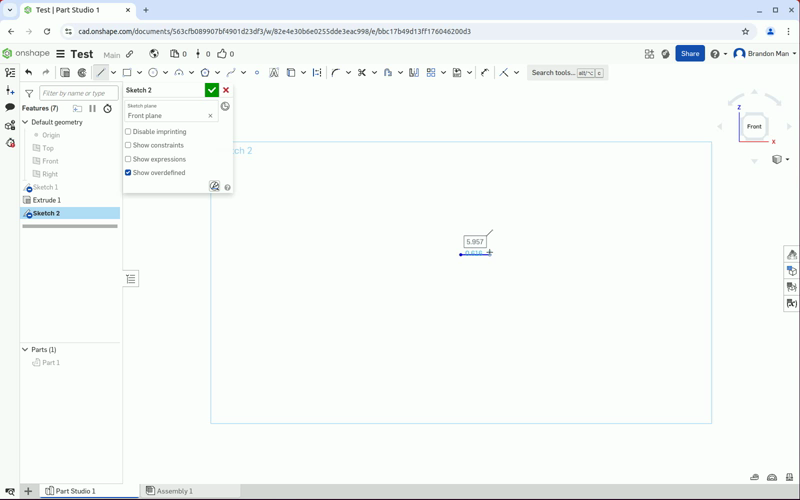
scroll(6)
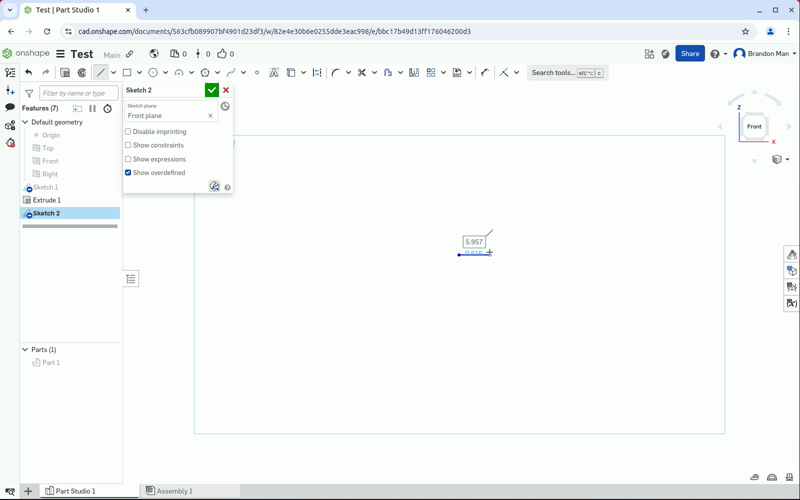
scroll(6)
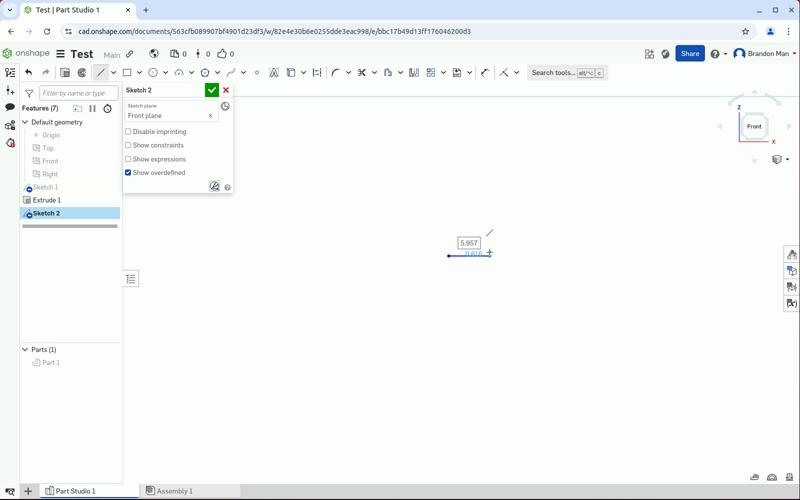
scroll(6)
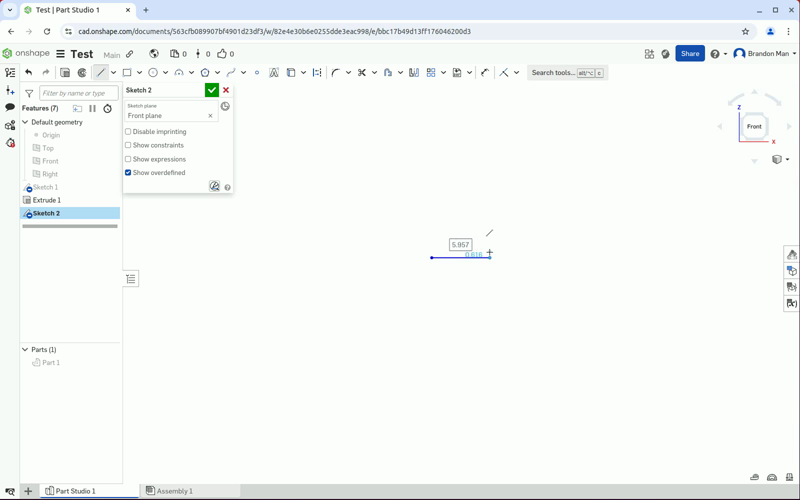
scroll(6)
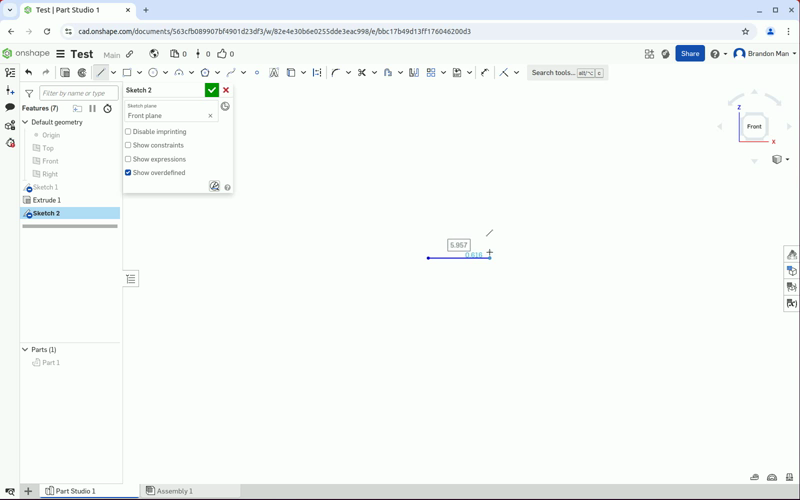
scroll(6)
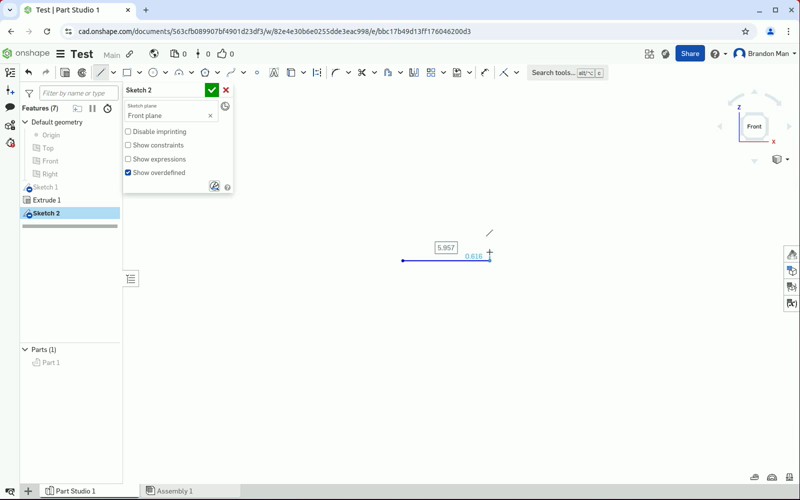
scroll(6)
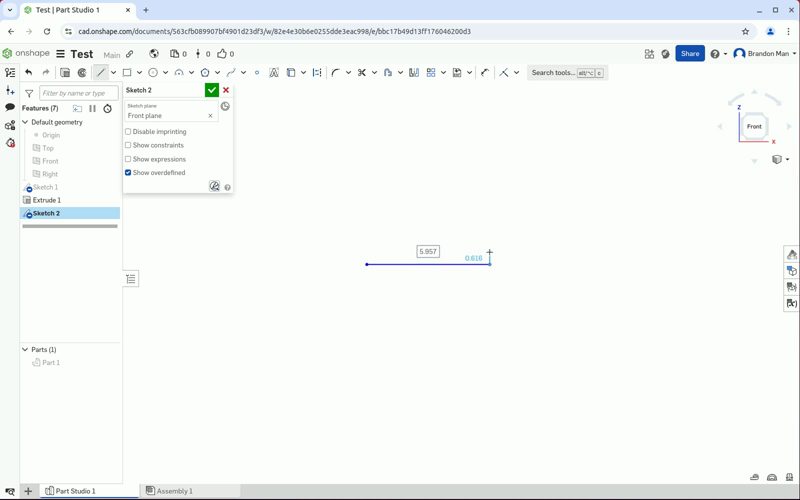
scroll(6)
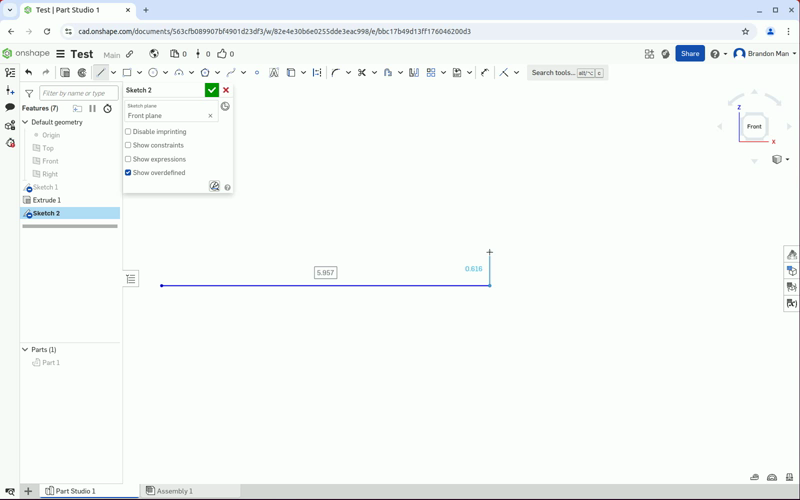
click(489, 251)
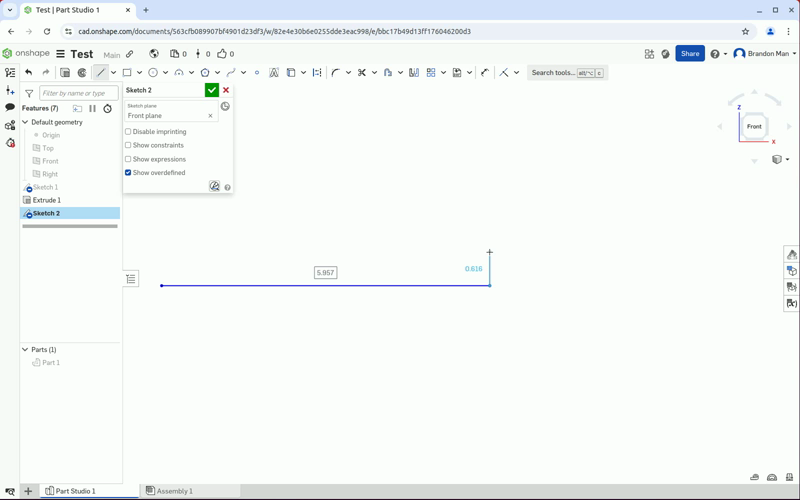
scroll(-6)
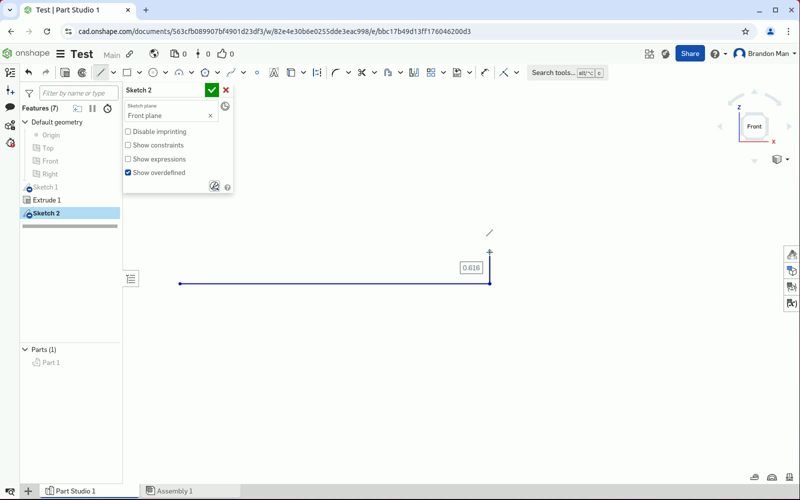
scroll(-6)
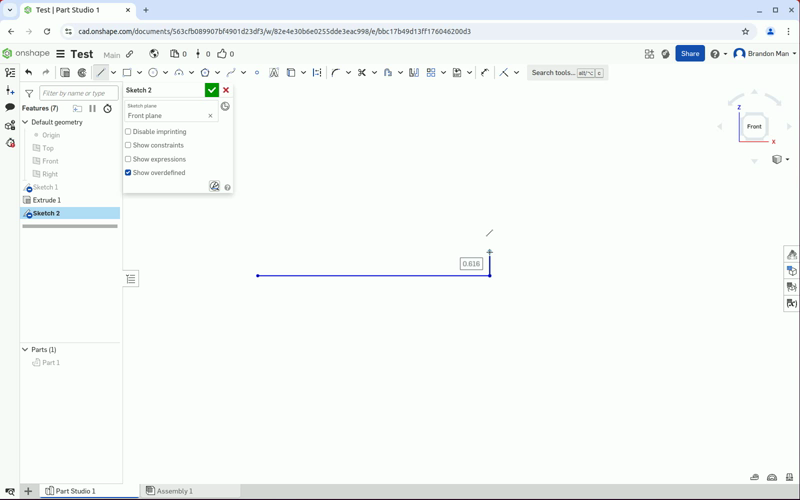
scroll(-6)
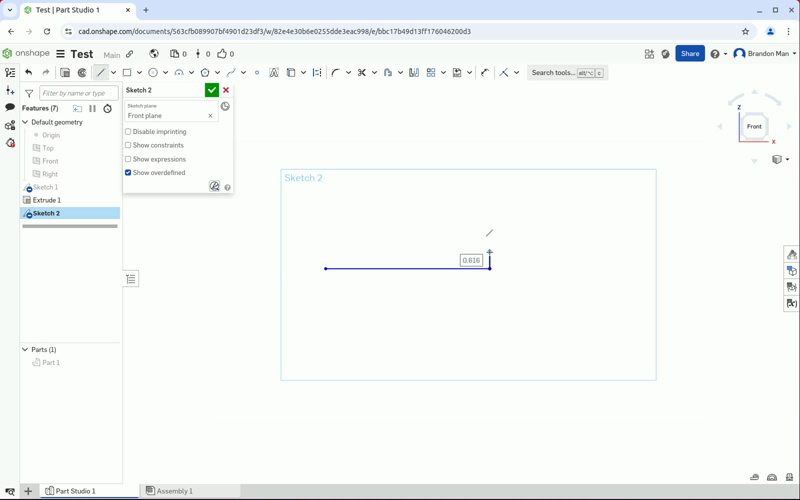
scroll(-6)
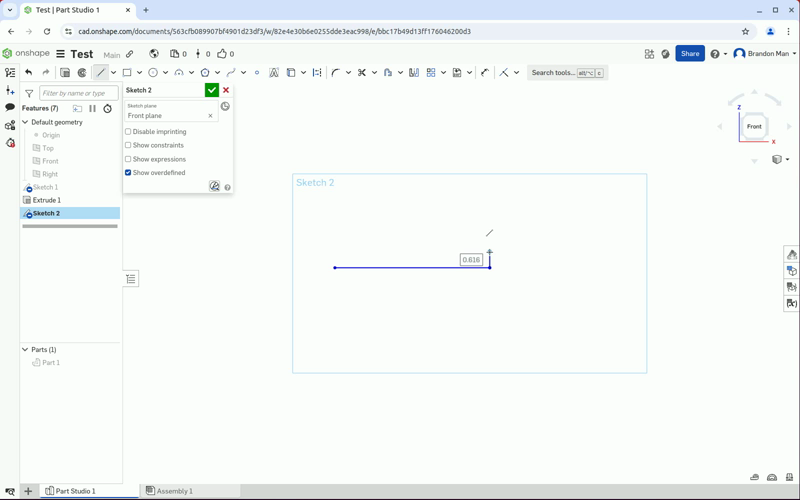
scroll(-6)
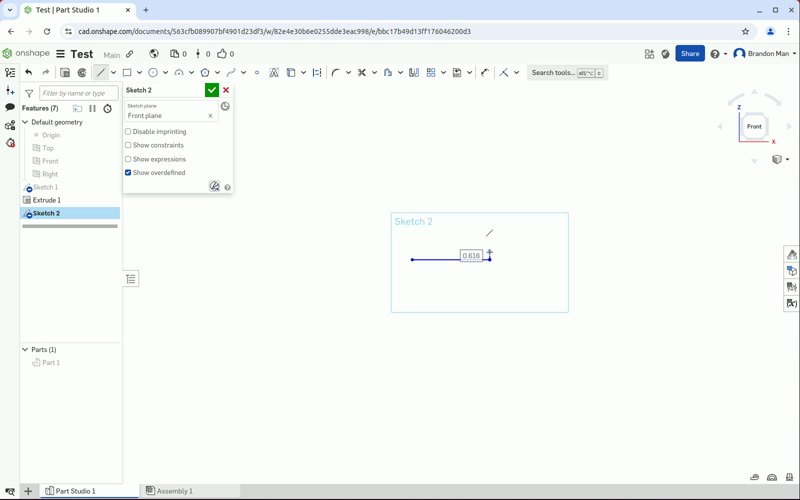
scroll(-6)
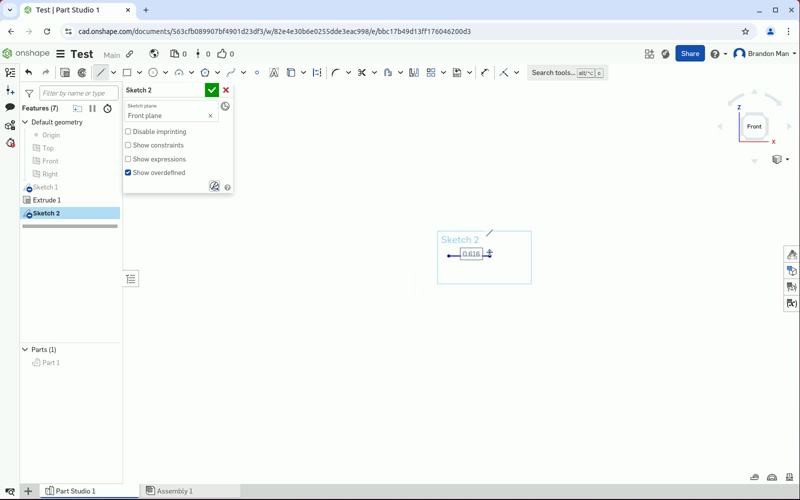
scroll(-6)
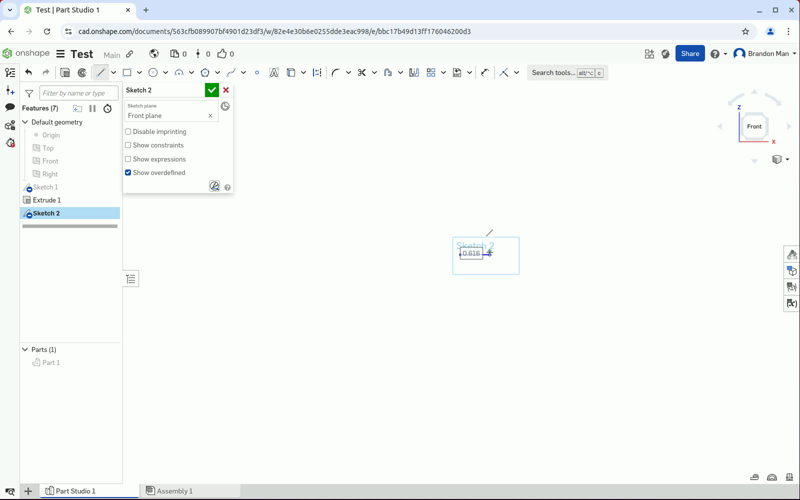
key_up(shift)
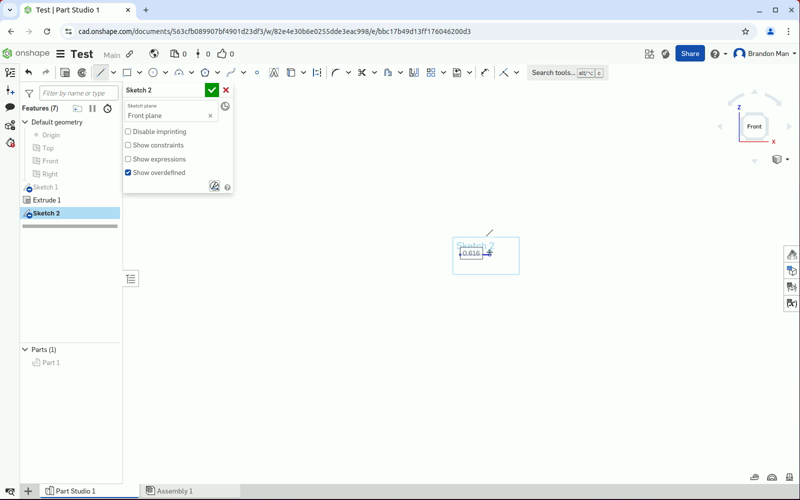
key_down(shift)
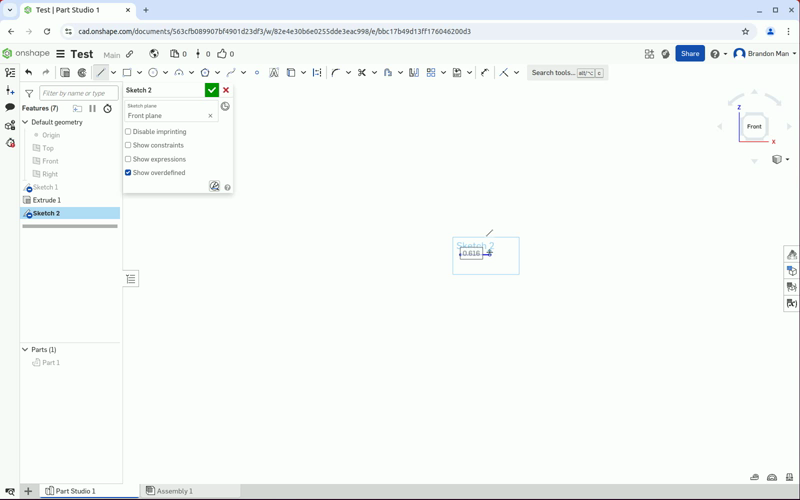
mouse_move(519, 251)
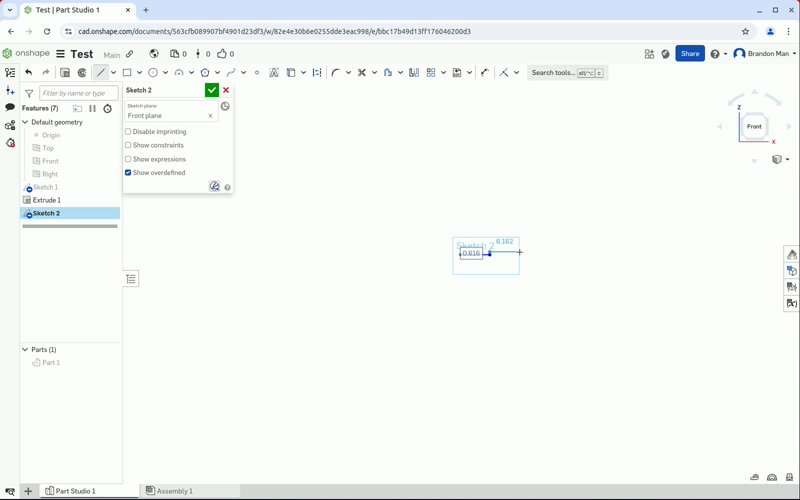
mouse_move(460, 251)
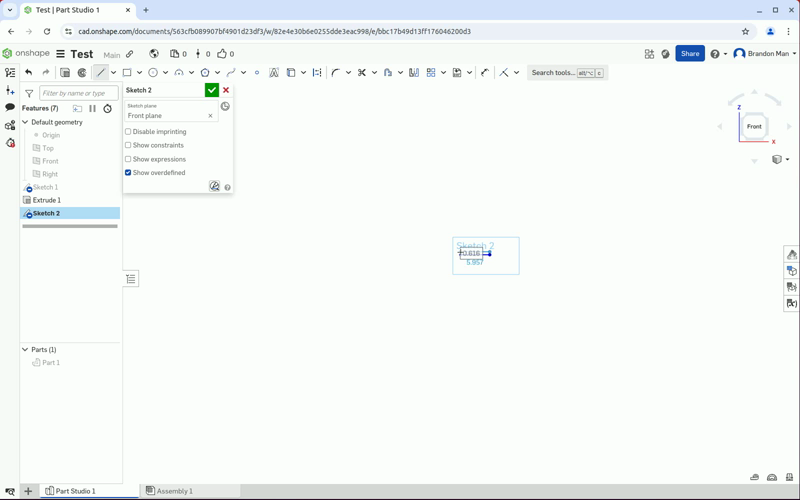
scroll(6)
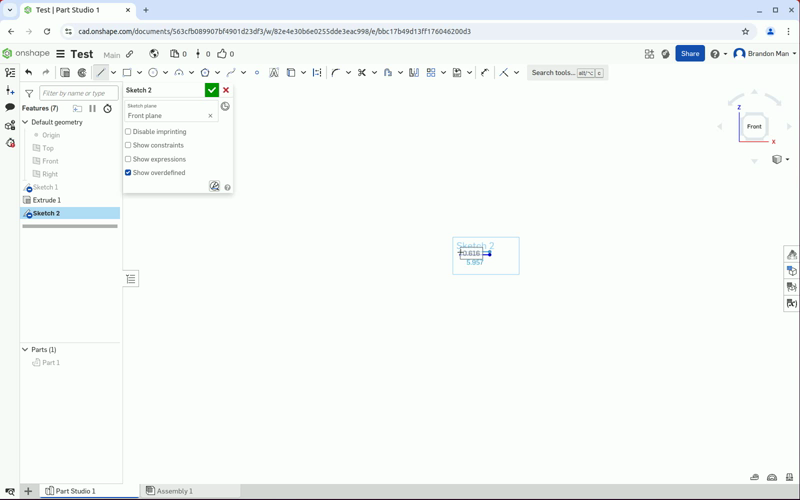
scroll(6)
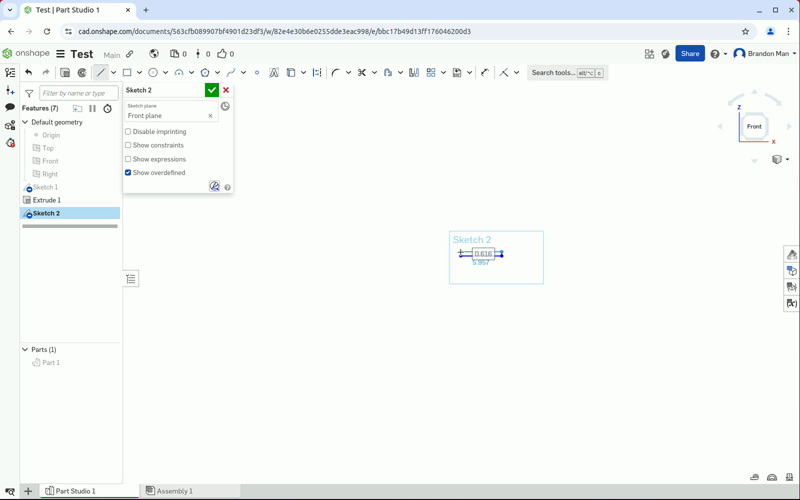
scroll(6)
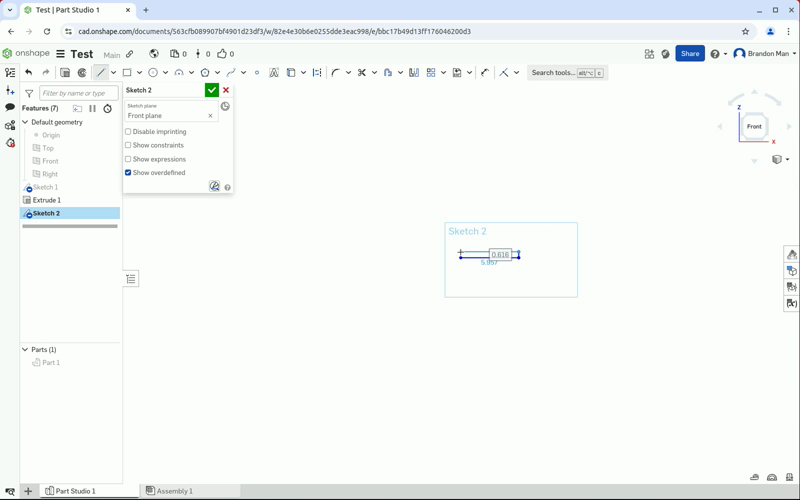
scroll(6)
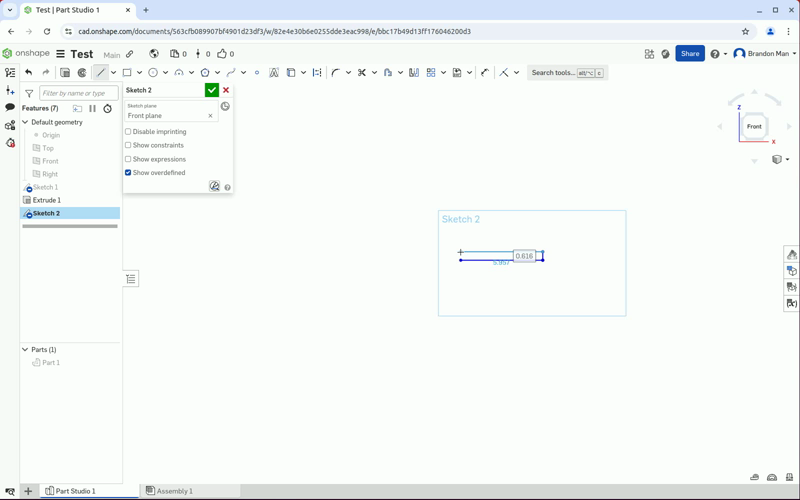
scroll(6)
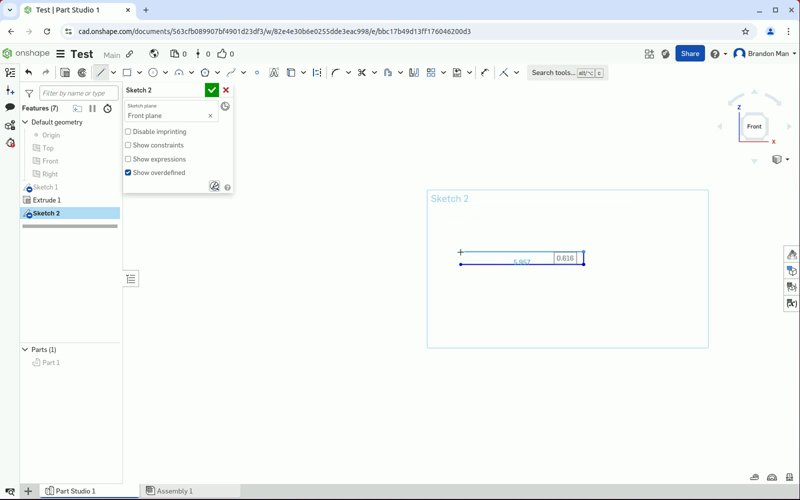
scroll(6)
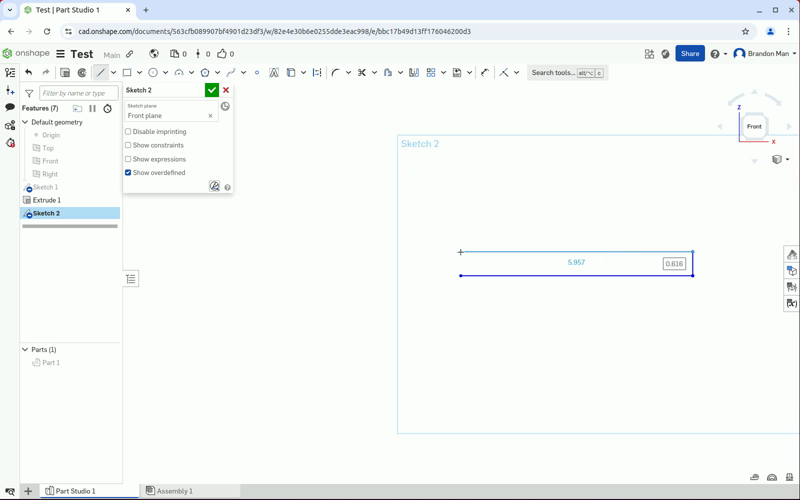
scroll(6)
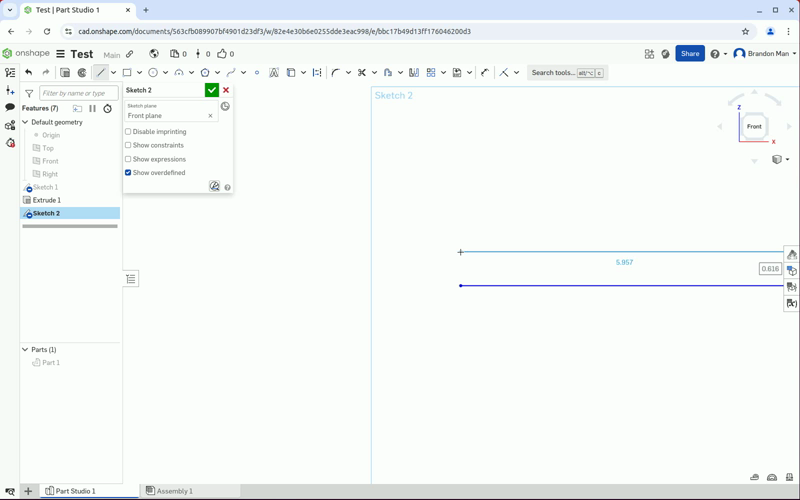
click(460, 251)
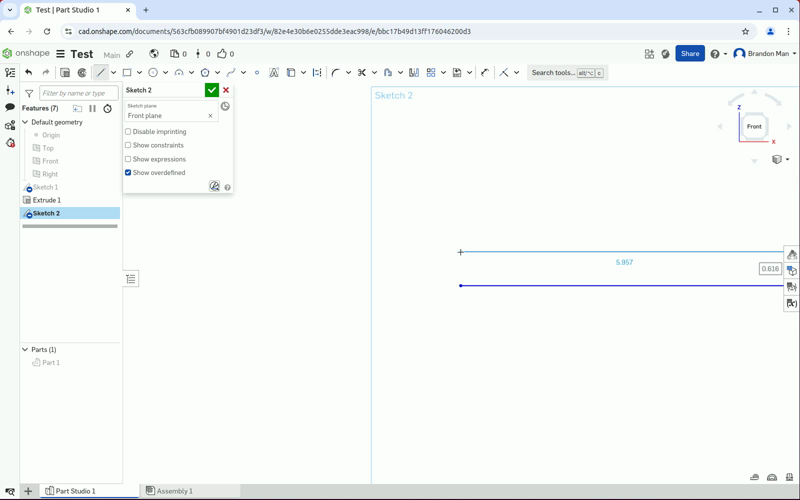
scroll(-6)
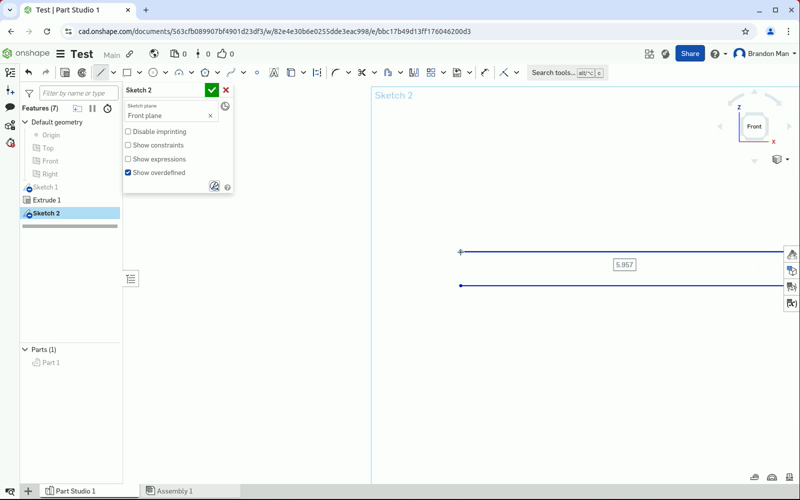
scroll(-6)
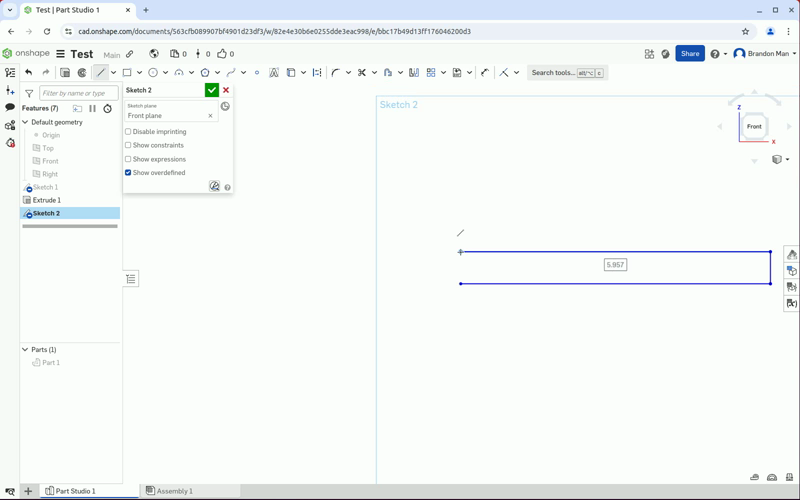
scroll(-6)
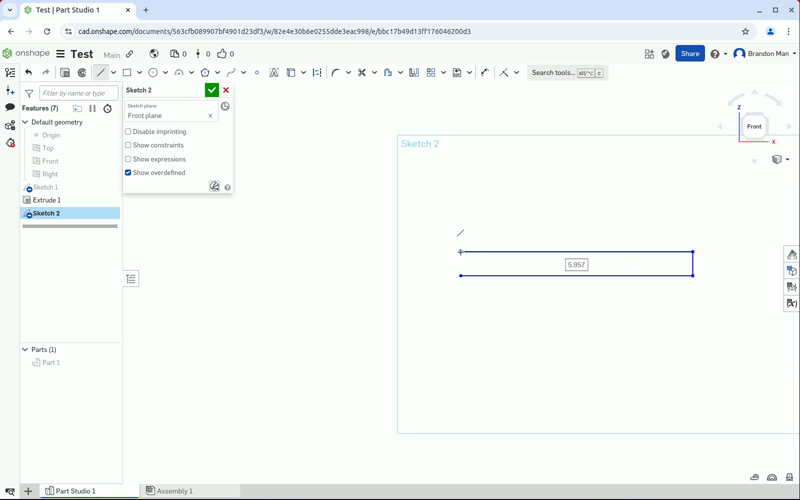
scroll(-6)
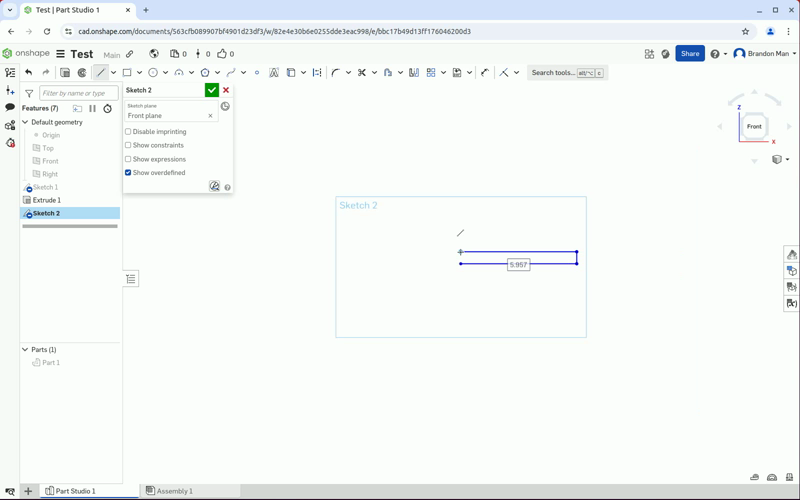
scroll(-6)
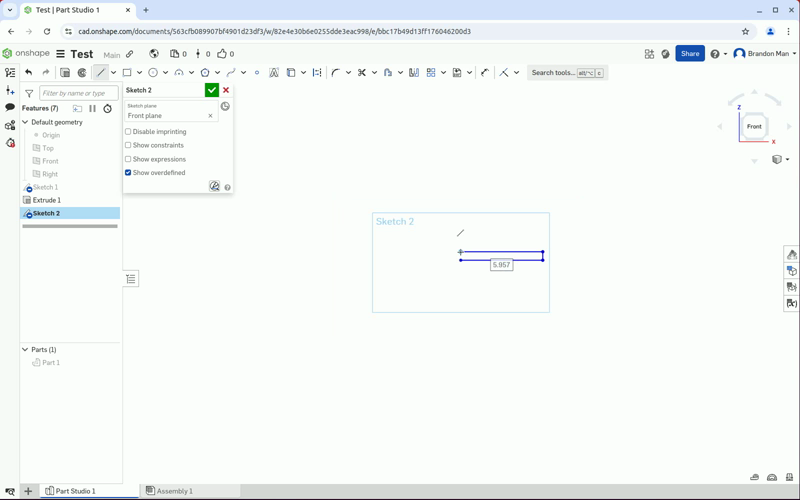
scroll(-6)
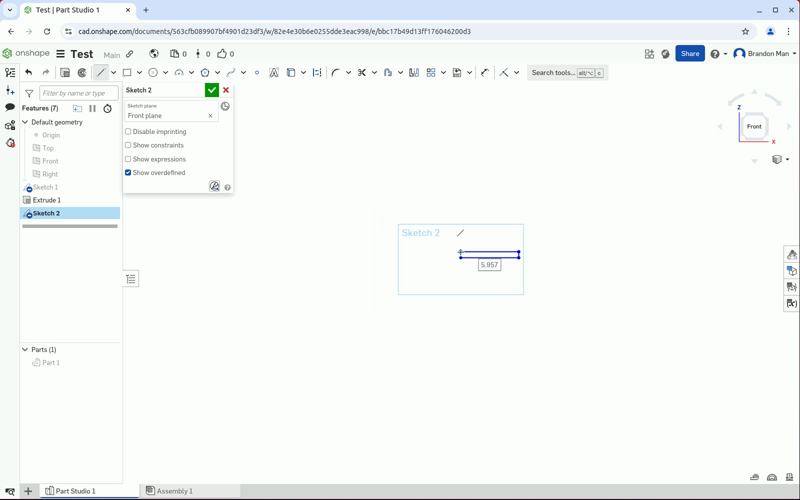
scroll(-6)
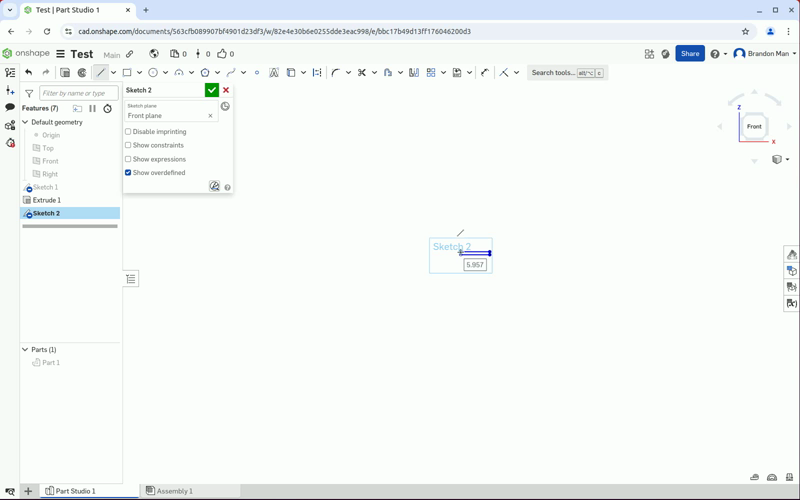
key_up(shift)
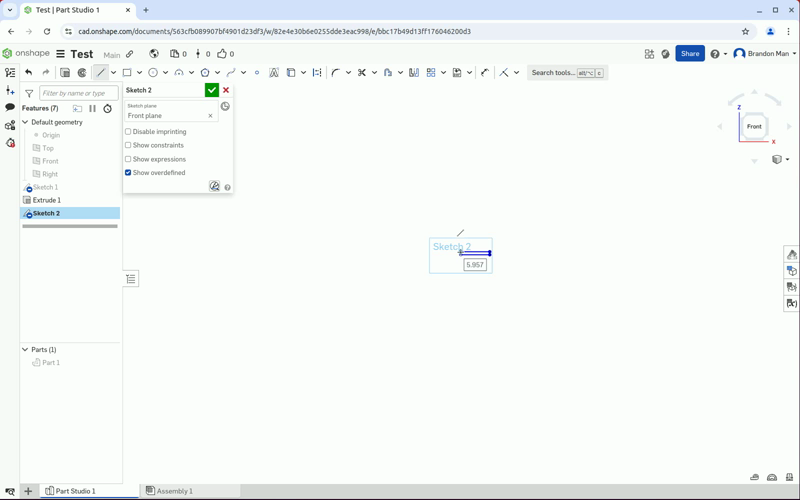
mouse_move(490, 251)
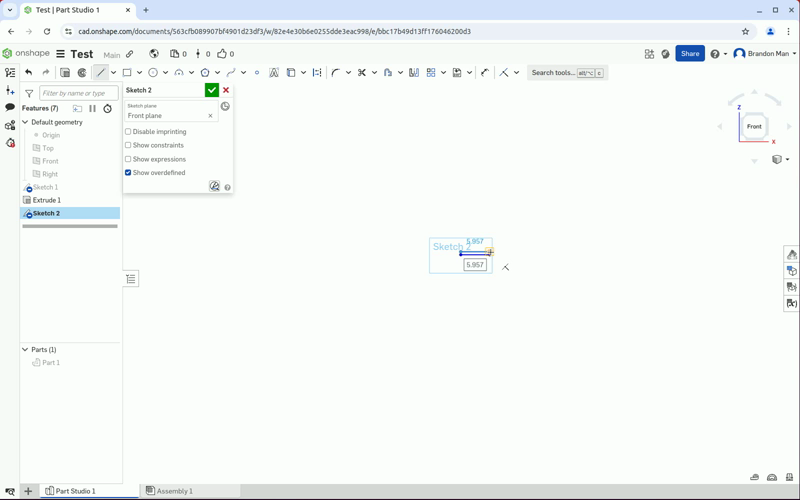
key_down(shift)
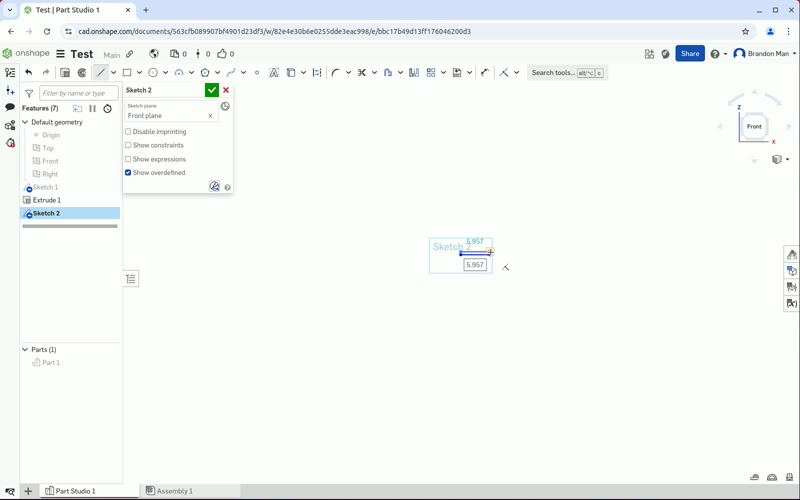
mouse_move(460, 254)
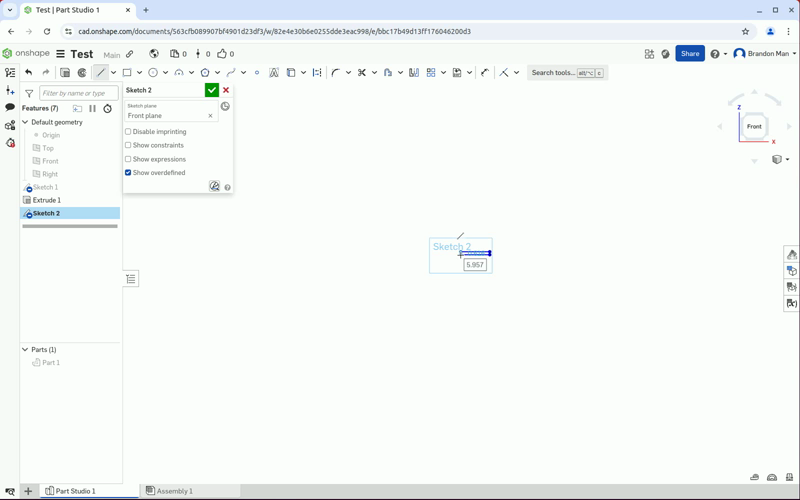
scroll(6)
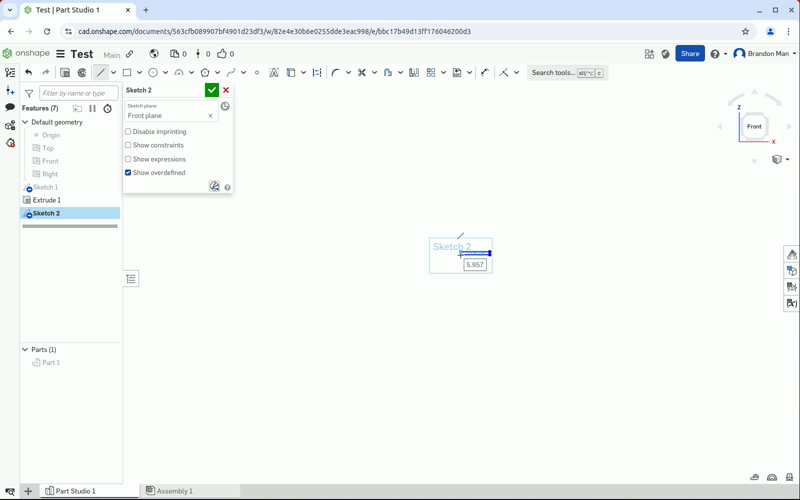
scroll(6)
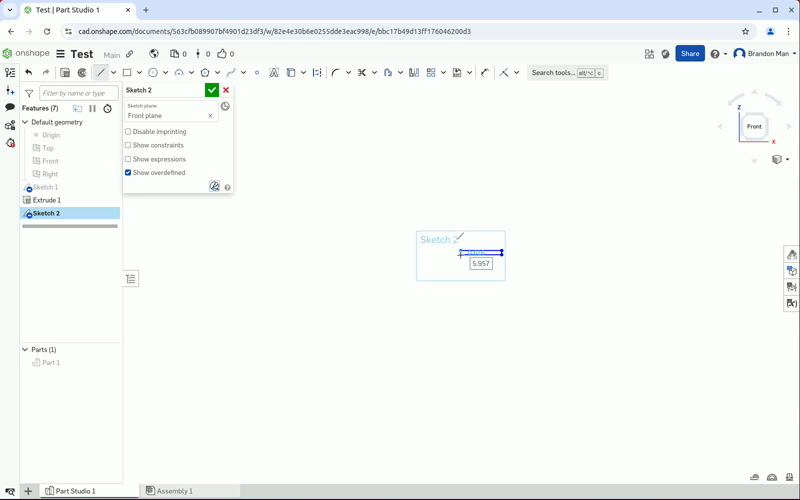
scroll(6)
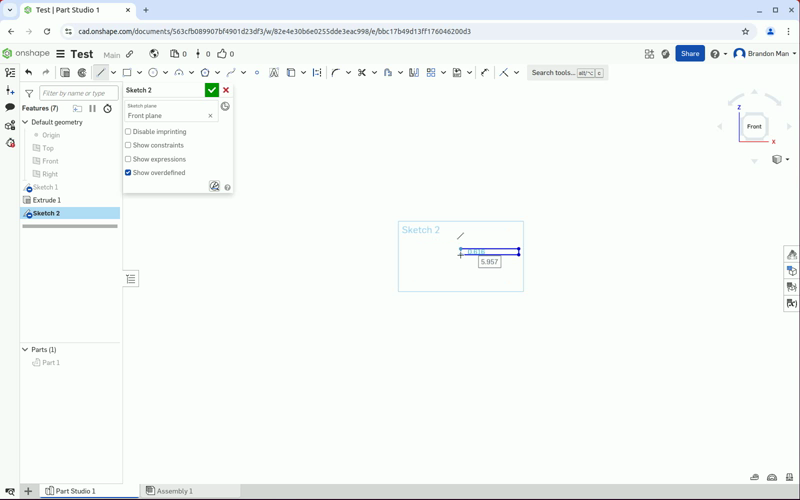
scroll(6)
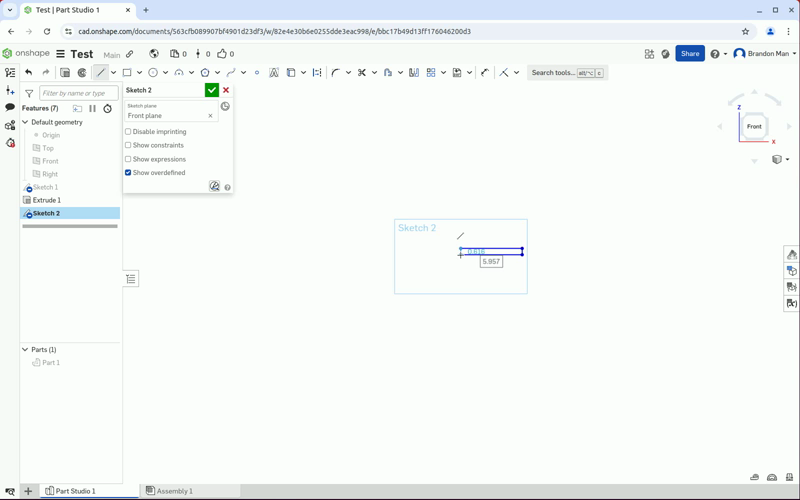
scroll(6)
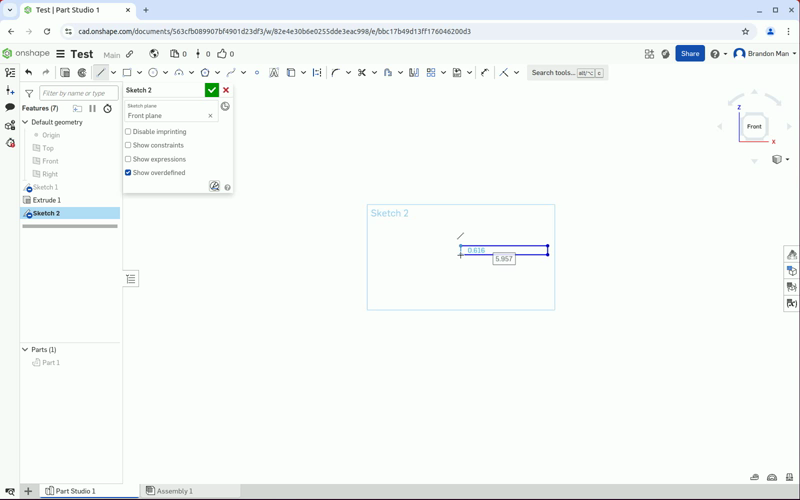
scroll(6)
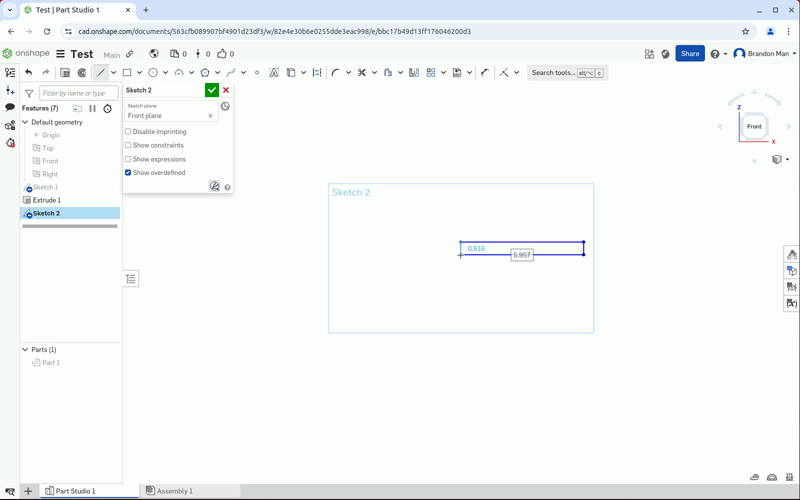
scroll(6)
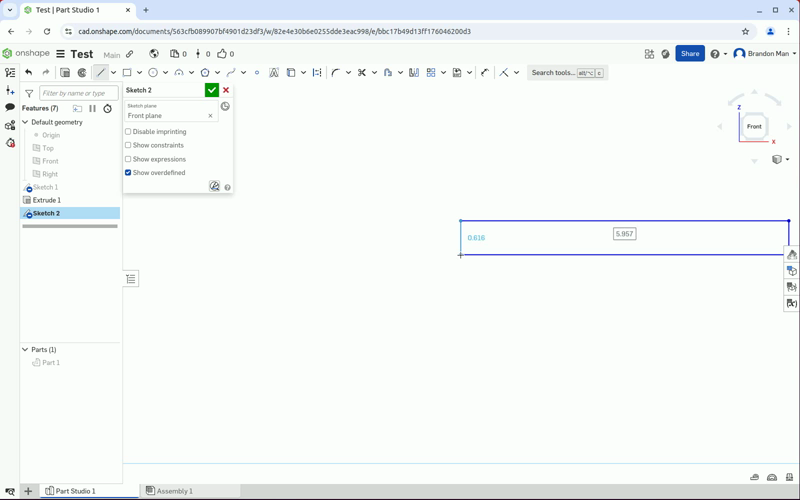
key_up(shift)
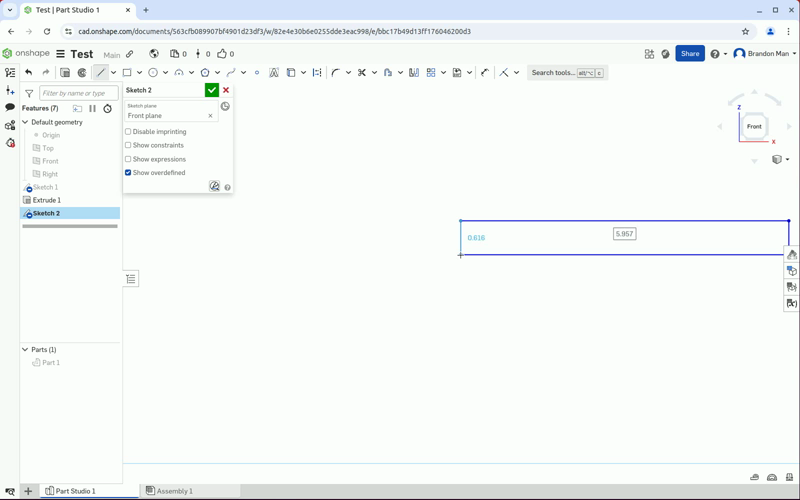
click(460, 254)
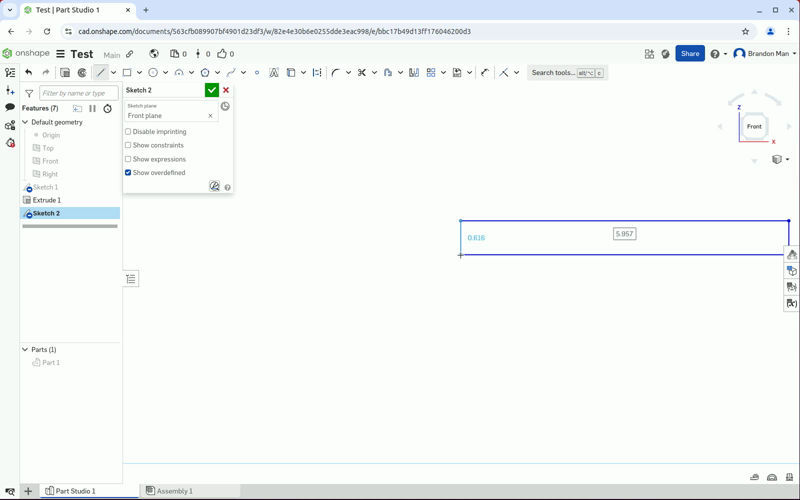
scroll(-6)
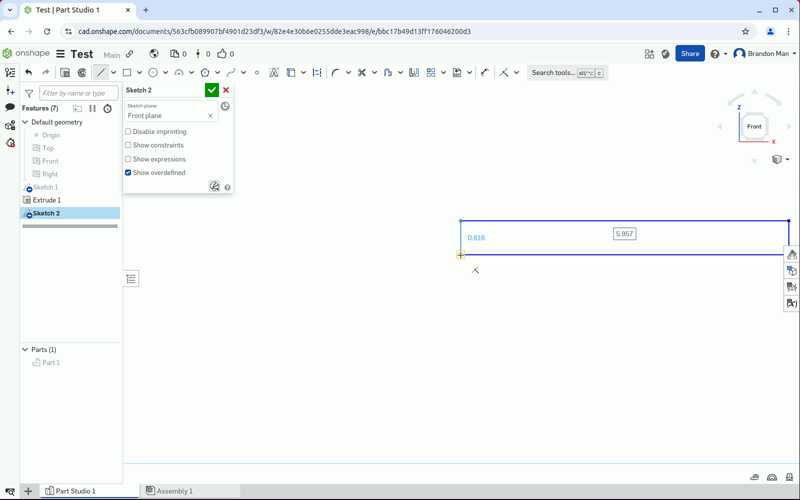
scroll(-6)
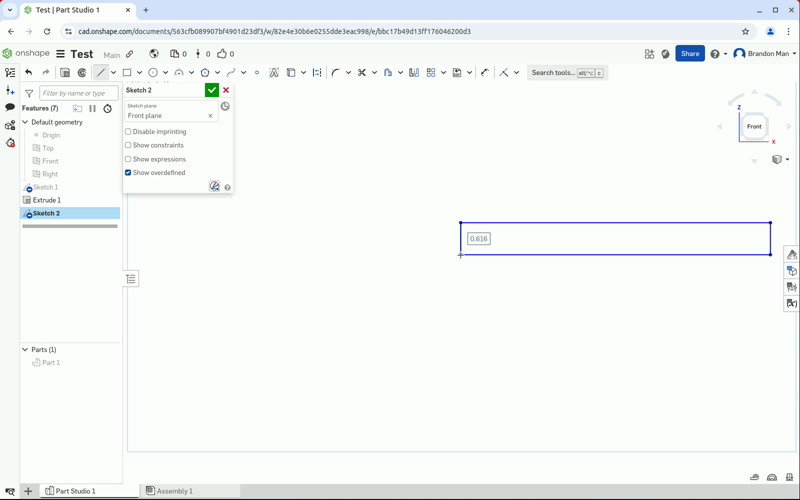
scroll(-6)
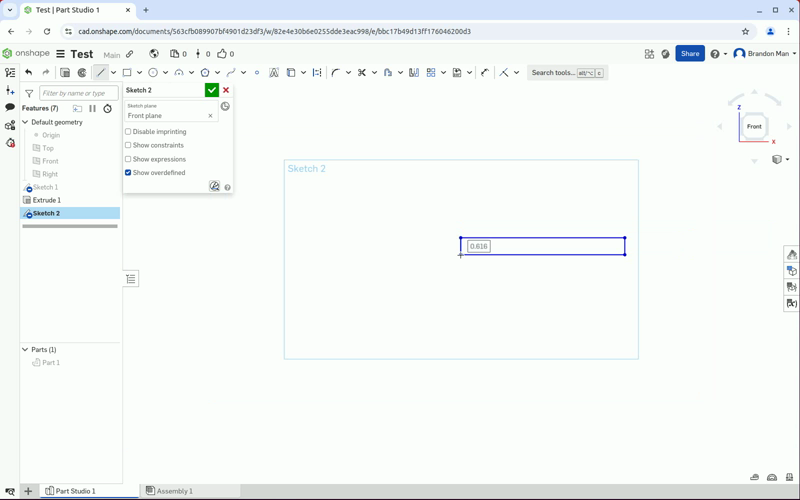
scroll(-6)
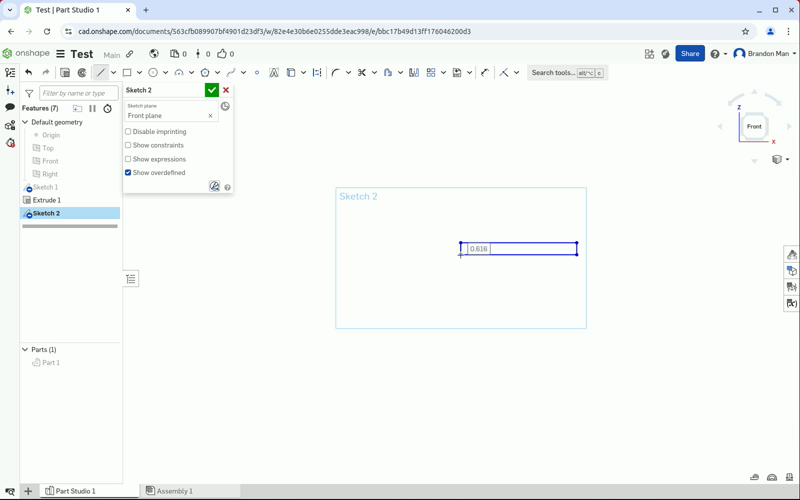
scroll(-6)
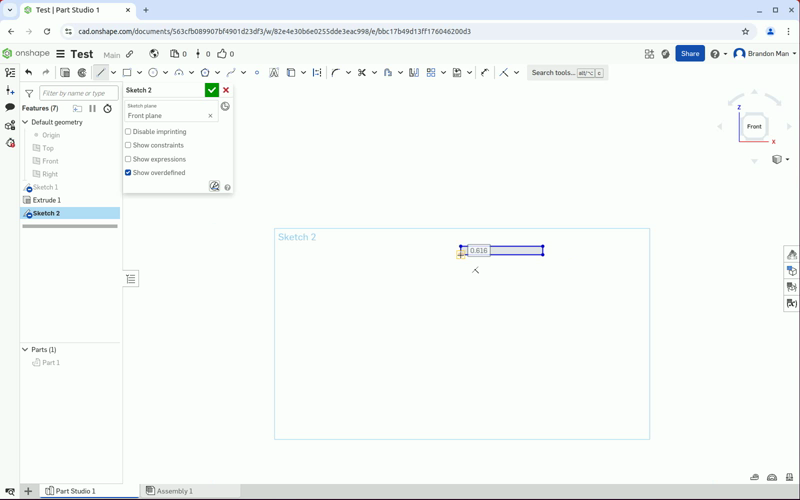
scroll(-6)
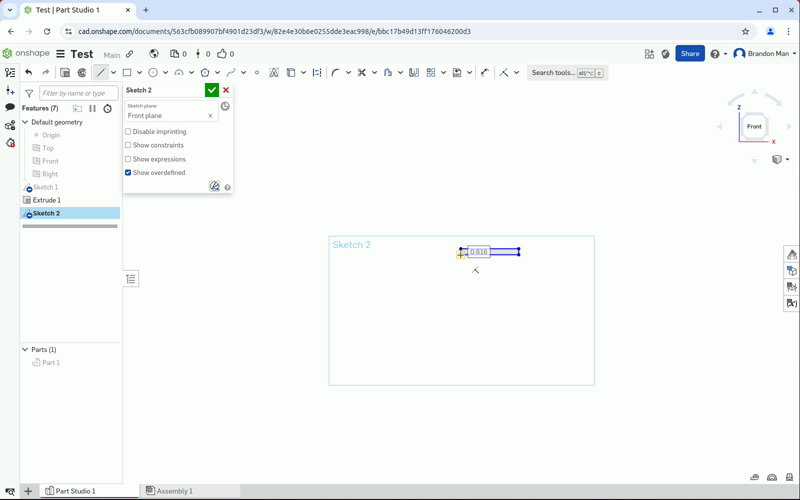
scroll(-6)
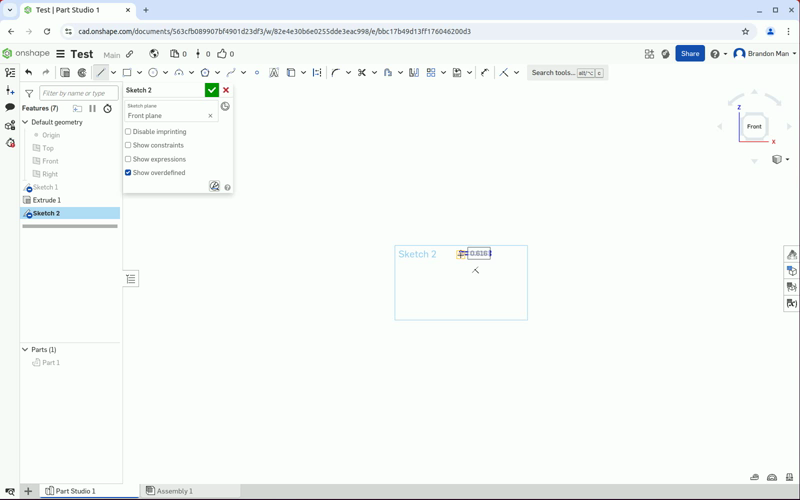
key(esc)
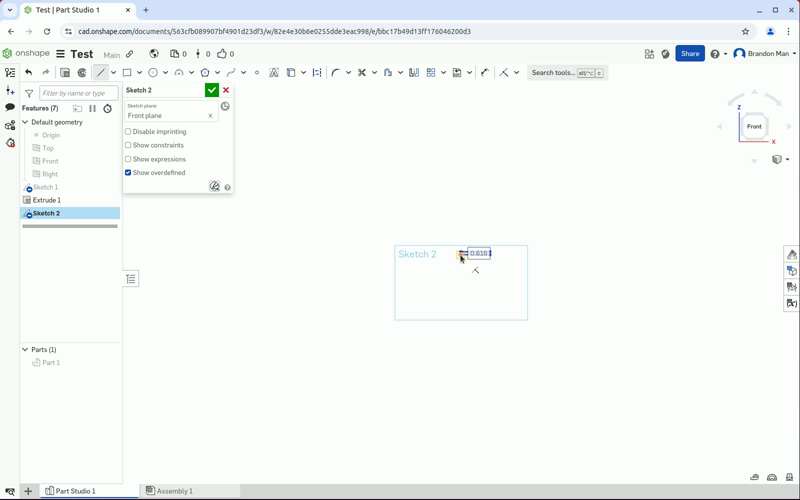
mouse_move(465, 252)
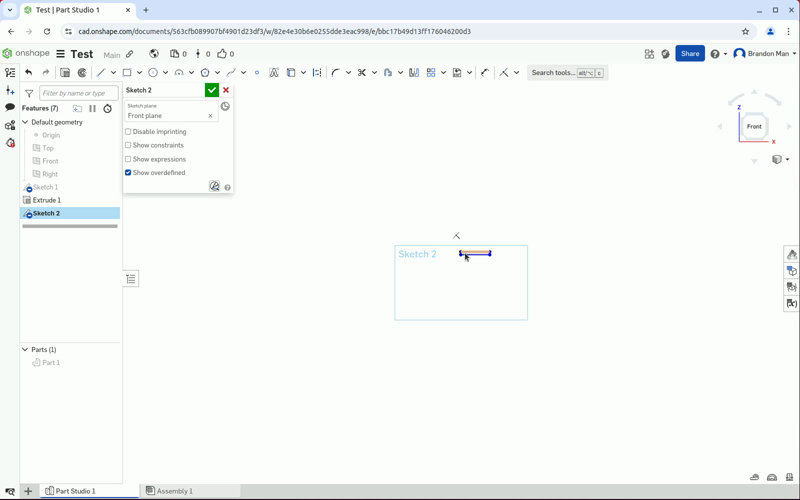
scroll(6)
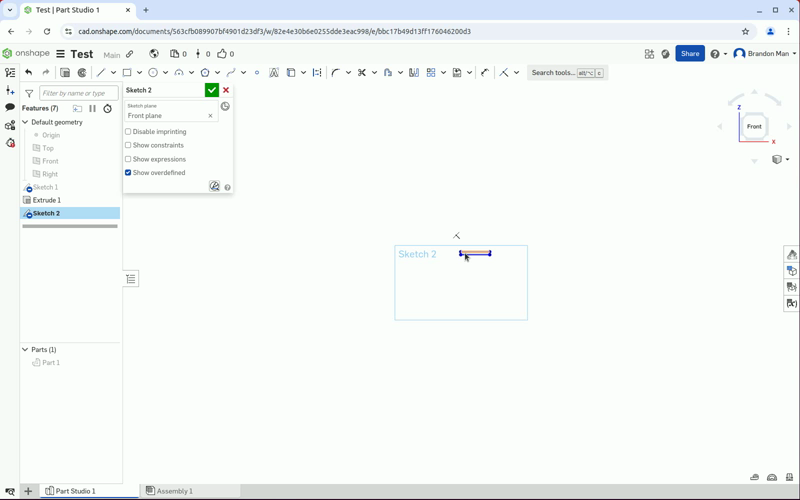
scroll(6)
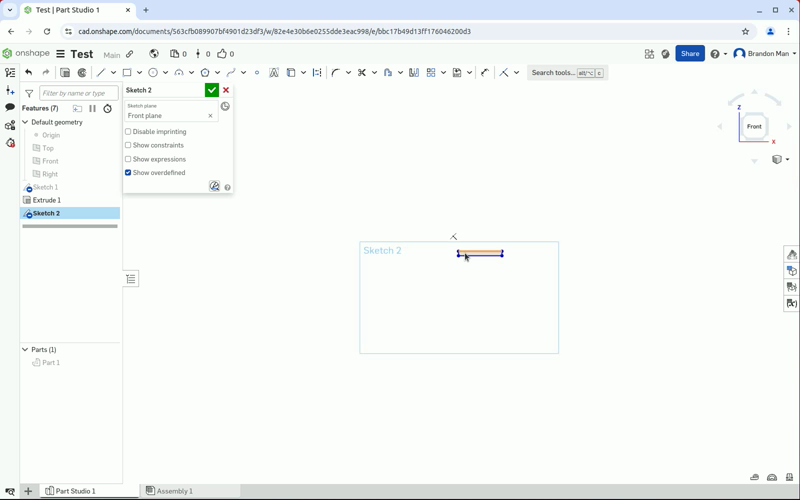
scroll(6)
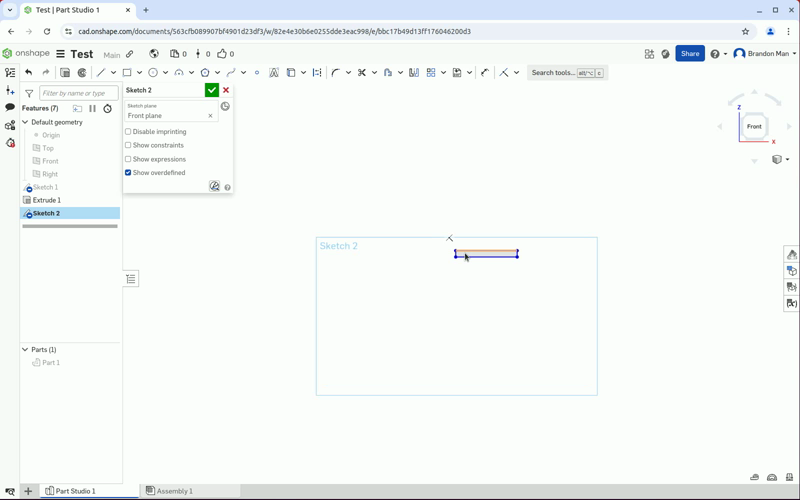
scroll(6)
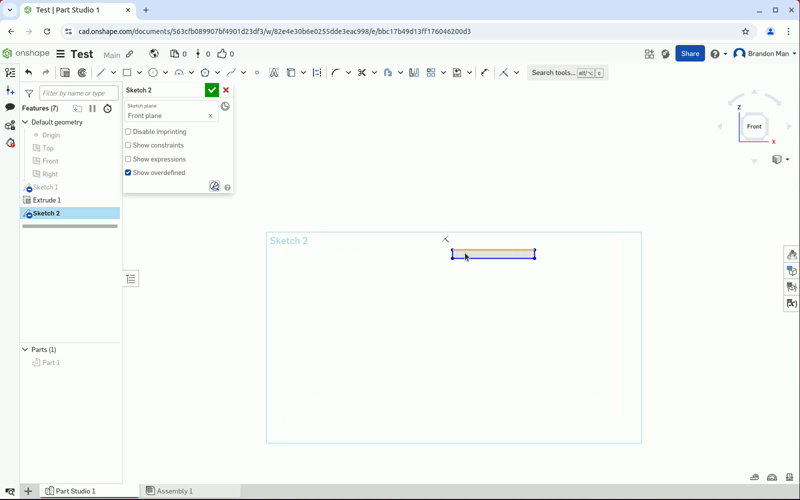
scroll(6)
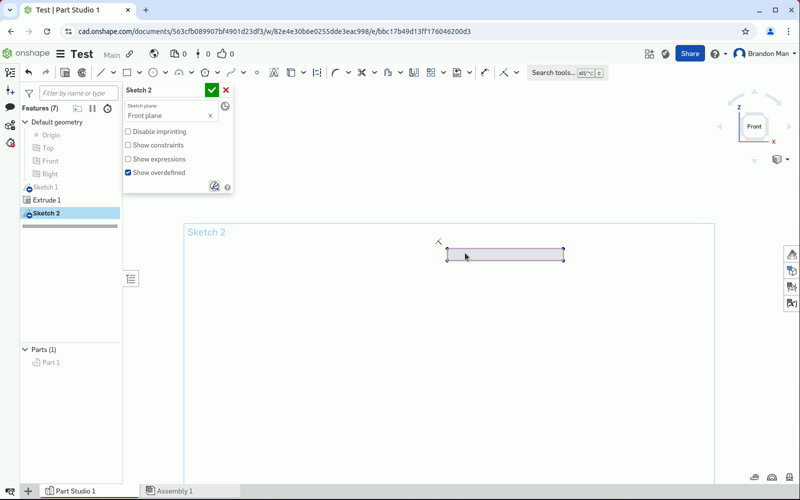
scroll(6)
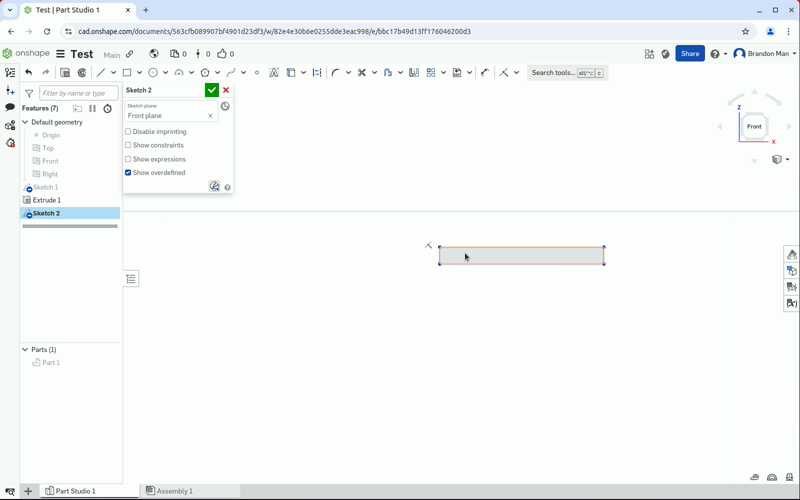
scroll(6)
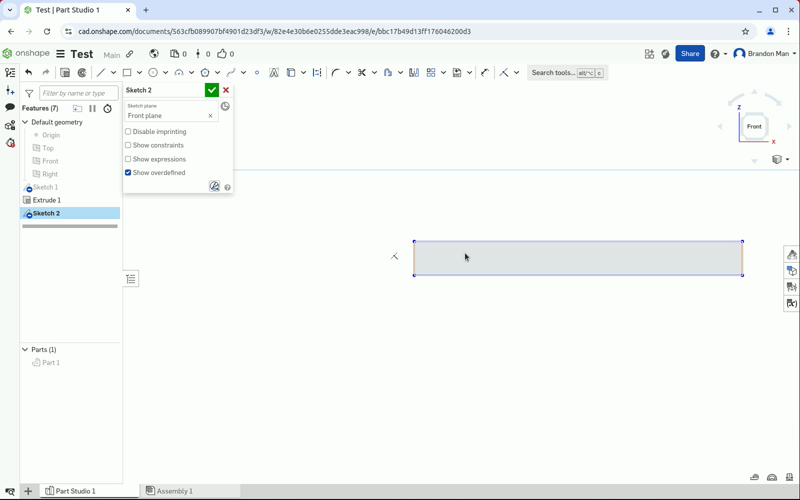
click(465, 252)
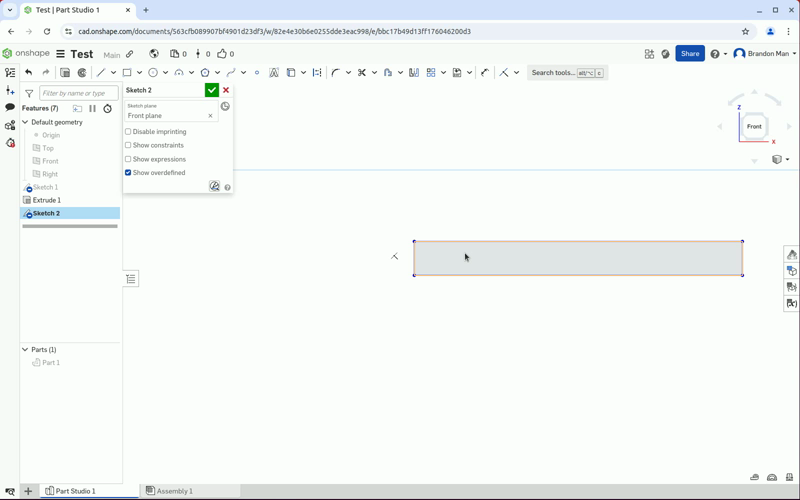
scroll(-6)
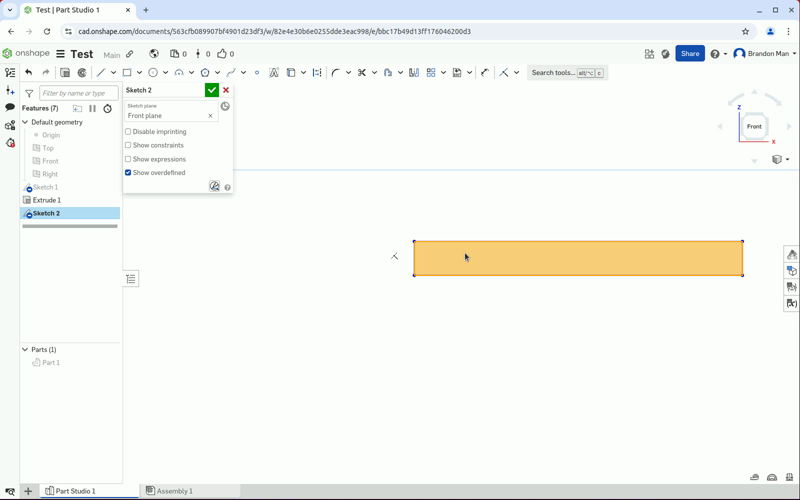
scroll(-6)
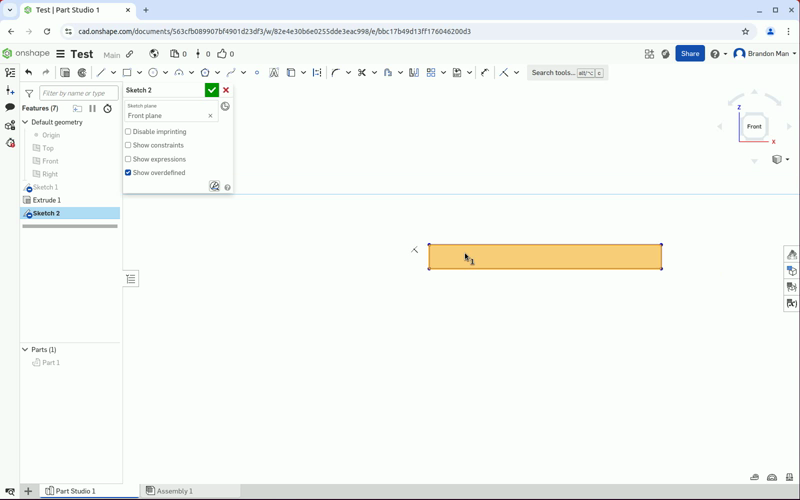
scroll(-6)
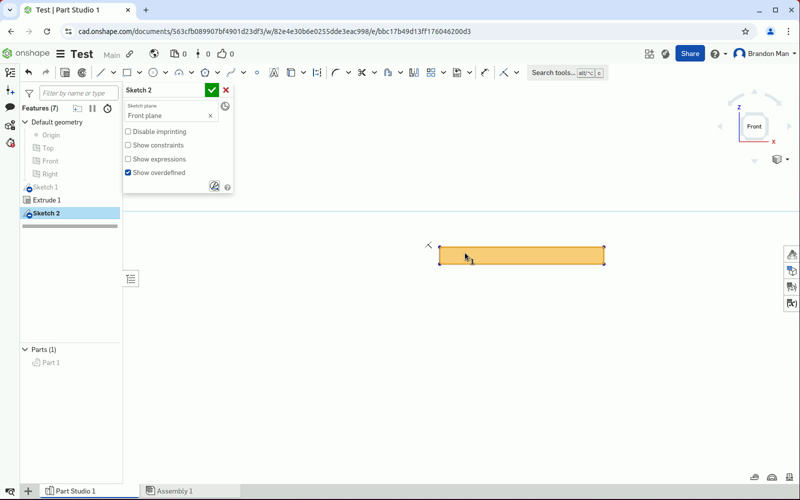
scroll(-6)
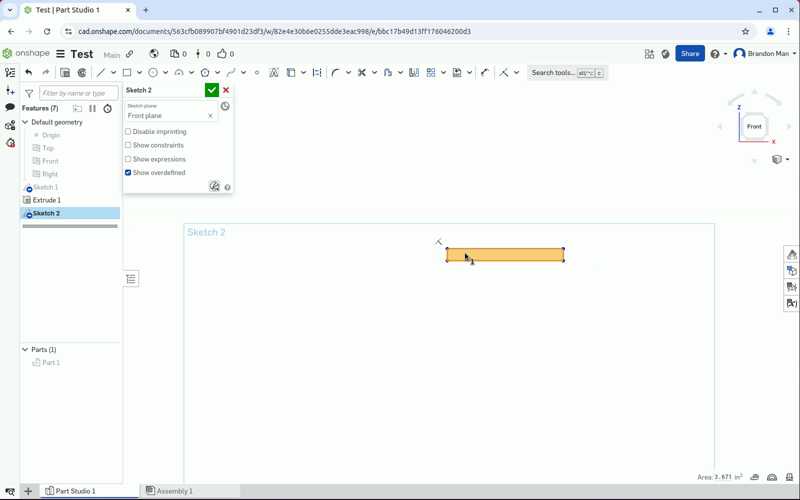
scroll(-6)
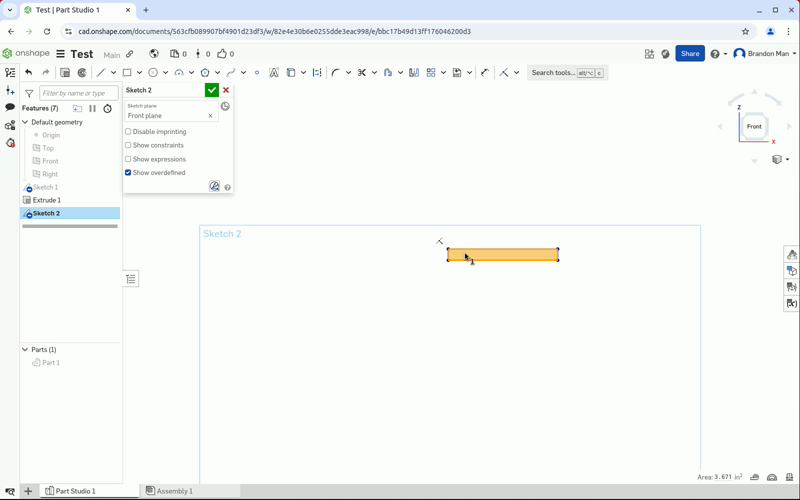
scroll(-6)
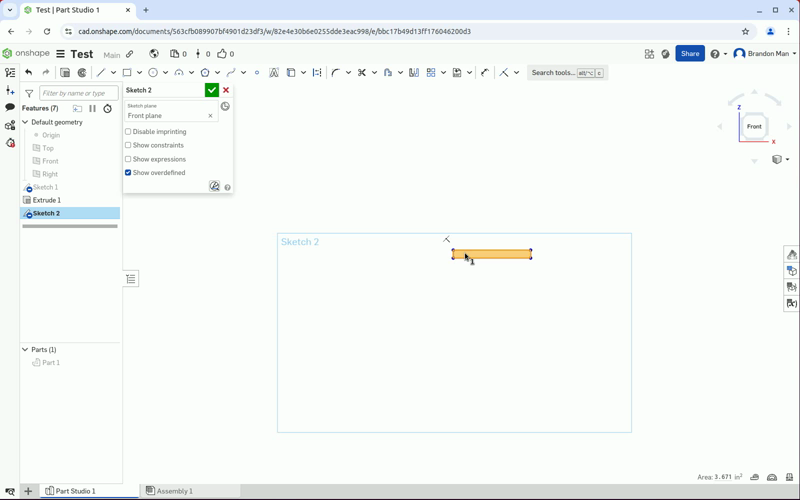
scroll(-6)
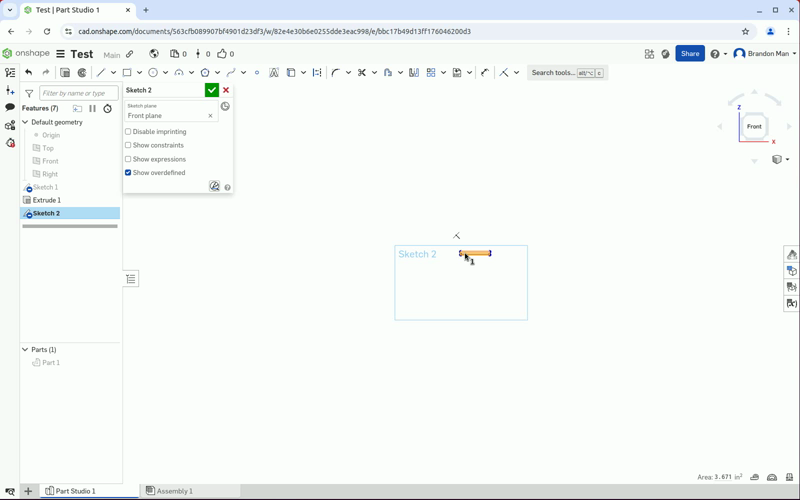
mouse_move(73, 352)
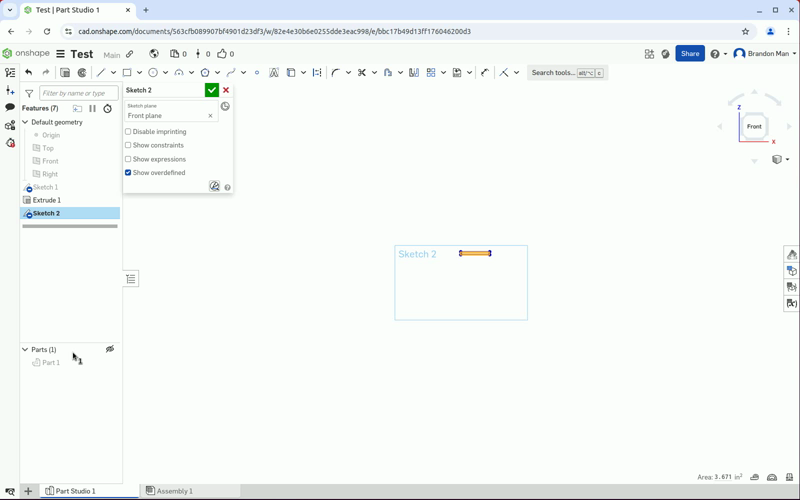
key(shift+y)
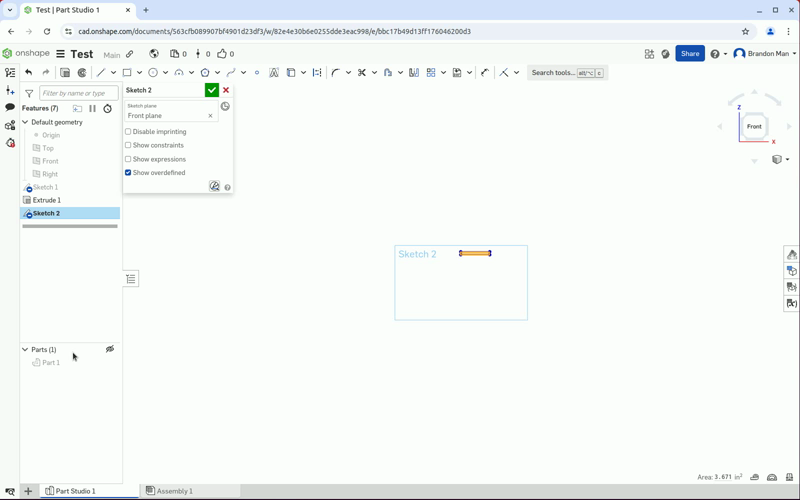
key(shift+e)
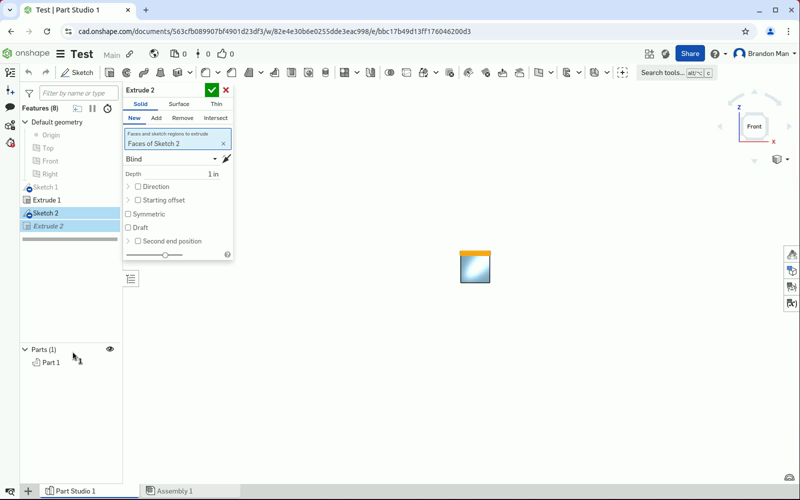
mouse_move(143, 106)
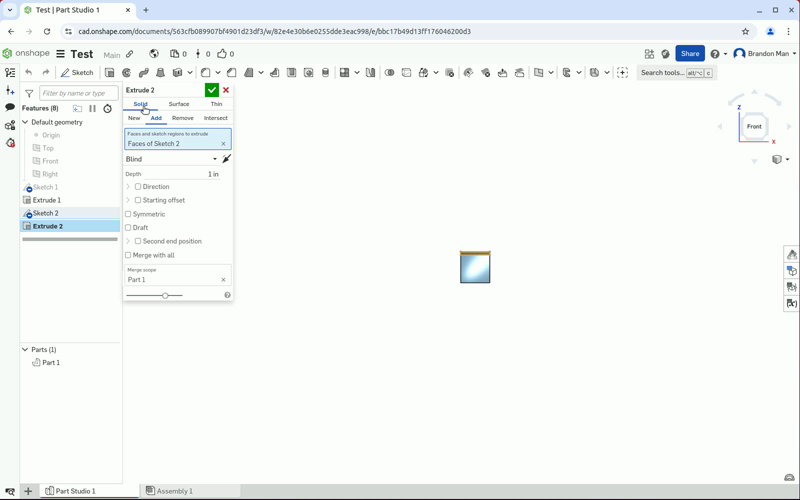
click(143, 106)
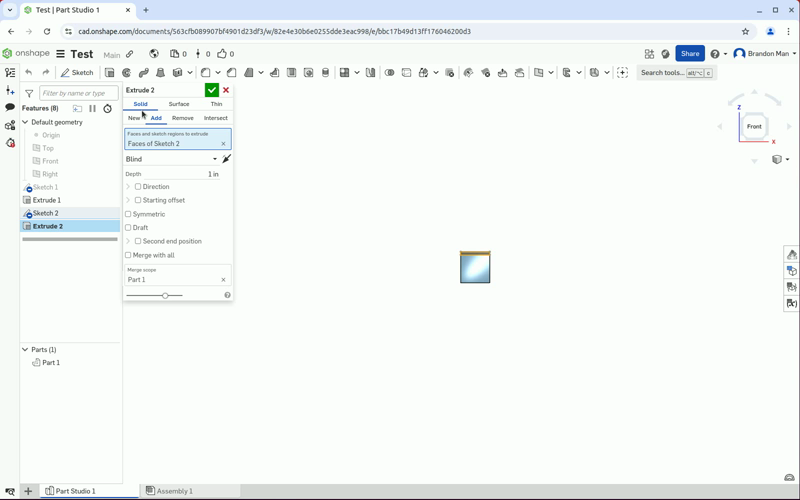
mouse_move(137, 120)
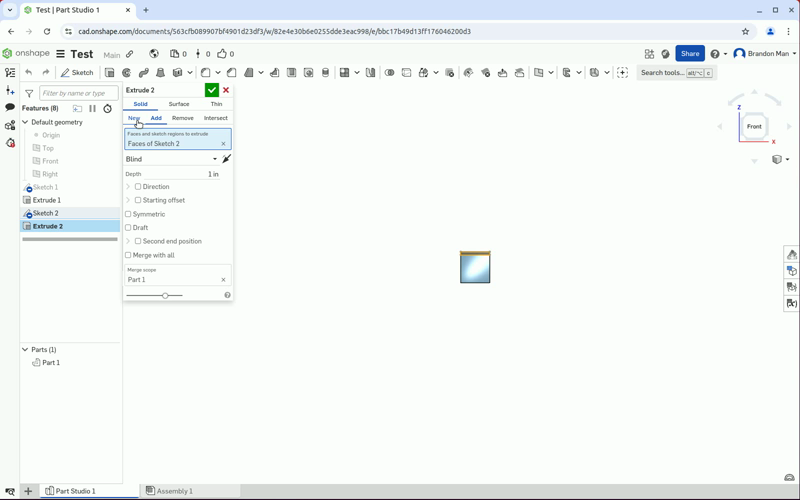
click(137, 120)
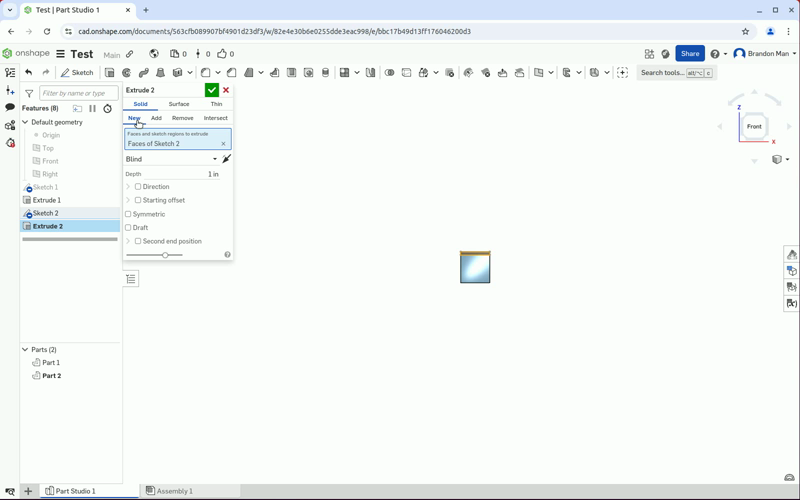
key(tab, 4)
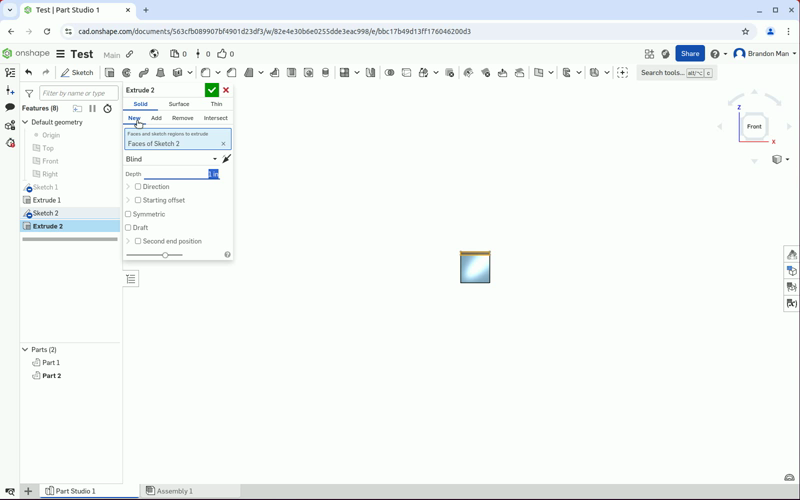
text(17.331)
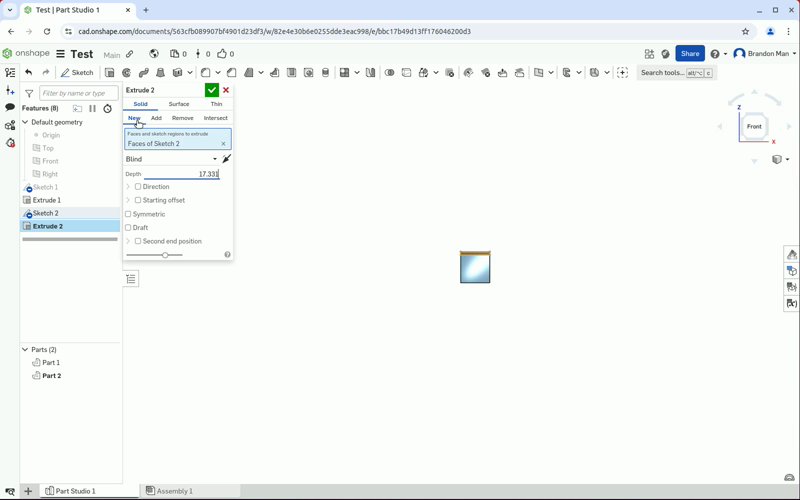
key(enter)
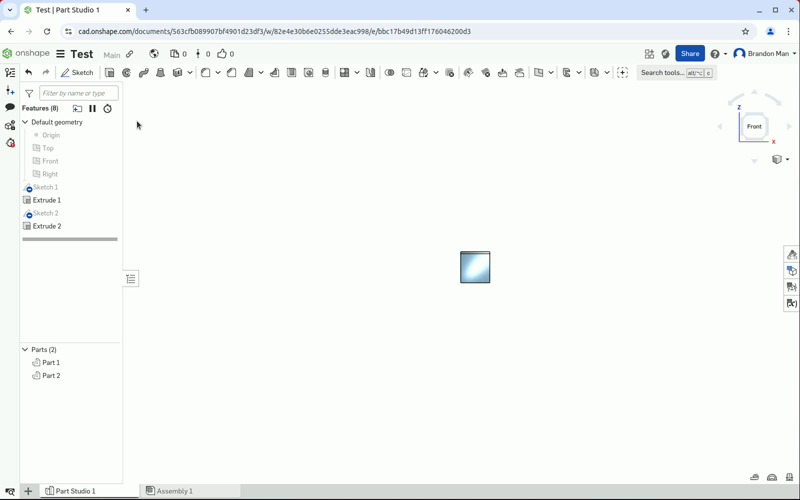
key(shift+h)
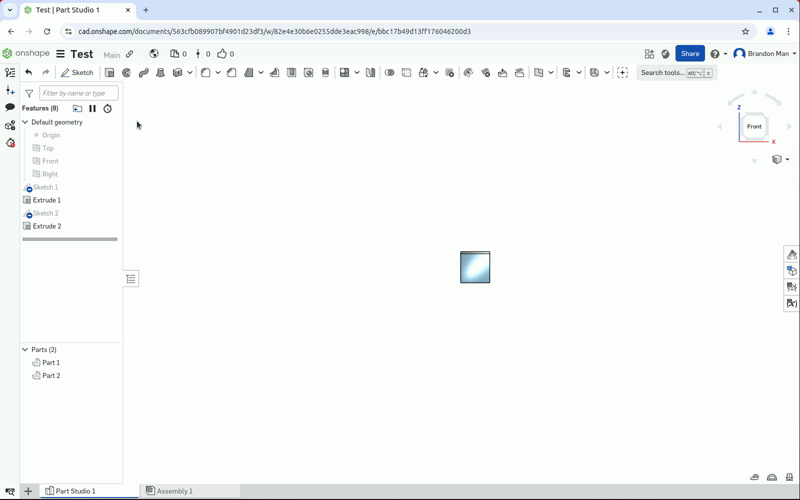
key(shift+h)
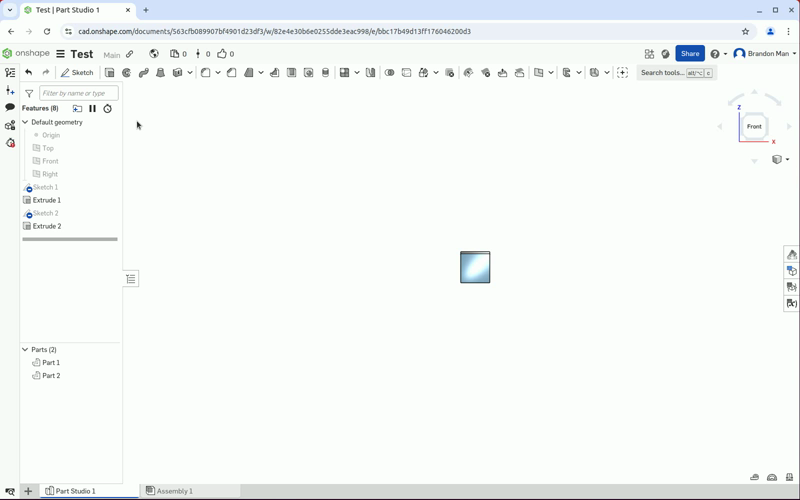
mouse_move(73, 189)
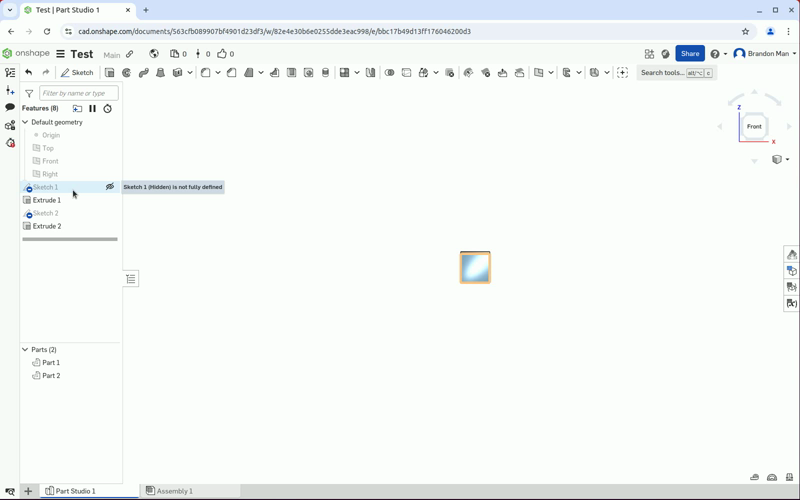
click(73, 189)
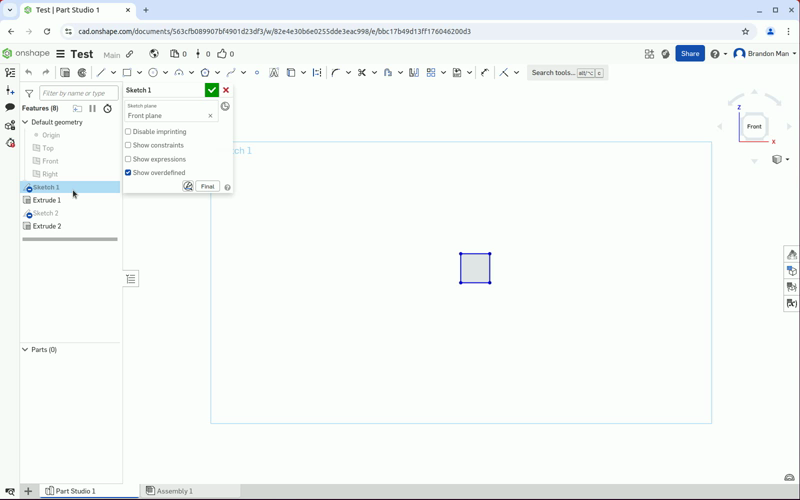
mouse_move(229, 92)
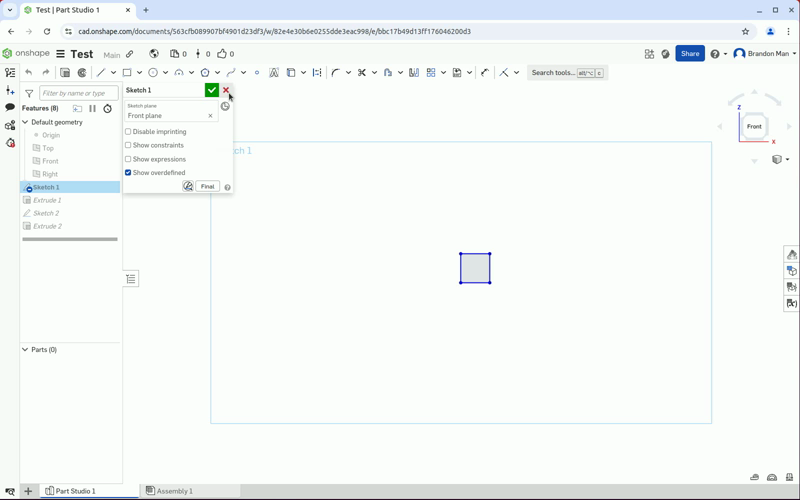
click(229, 92)
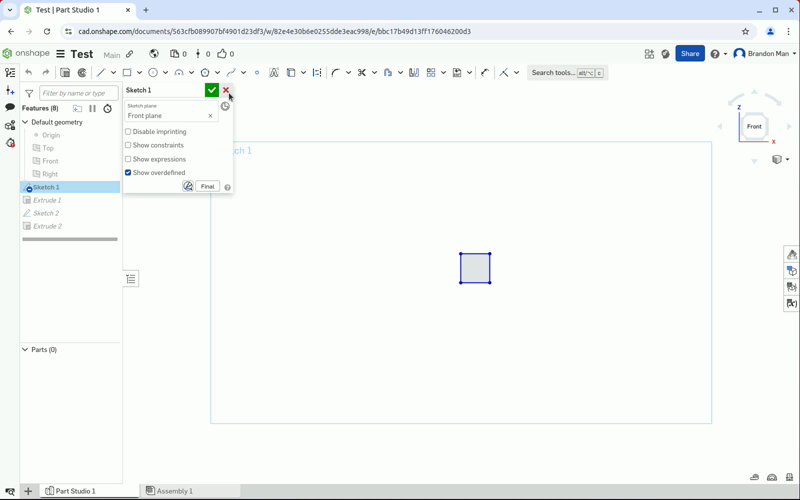
key(shift+s)
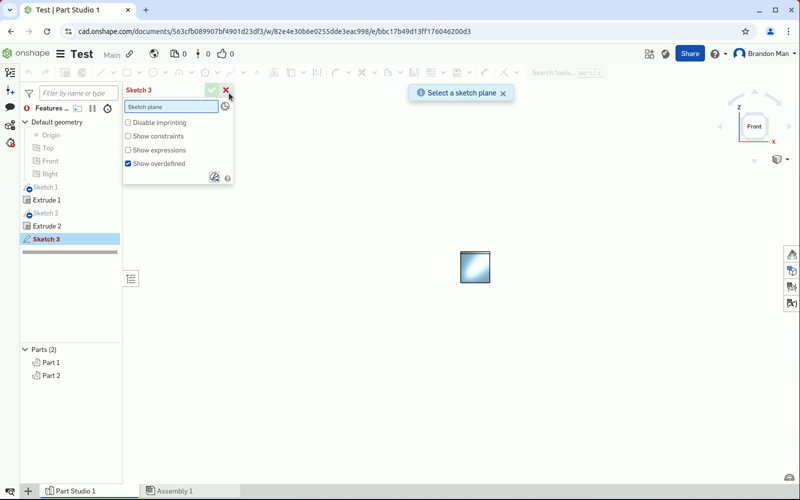
mouse_move(73, 163)
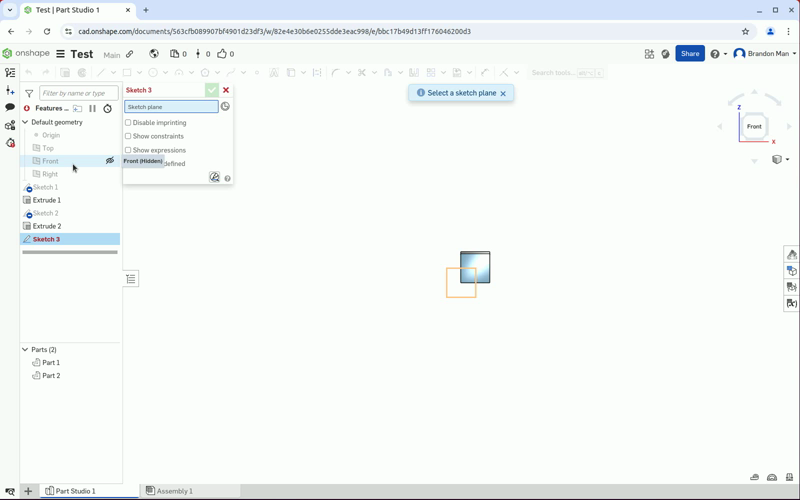
click(73, 163)
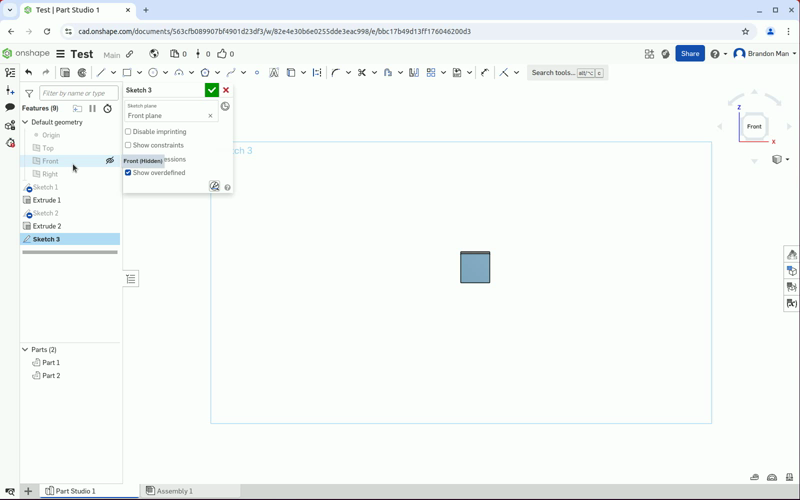
mouse_move(73, 352)
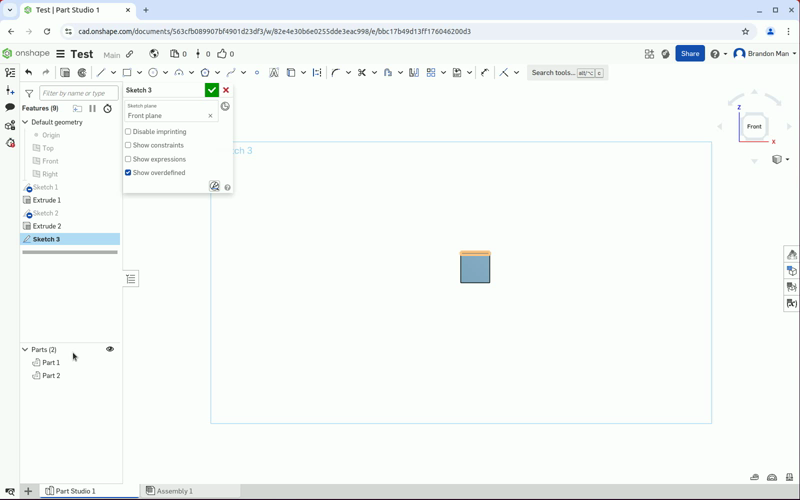
key(y)
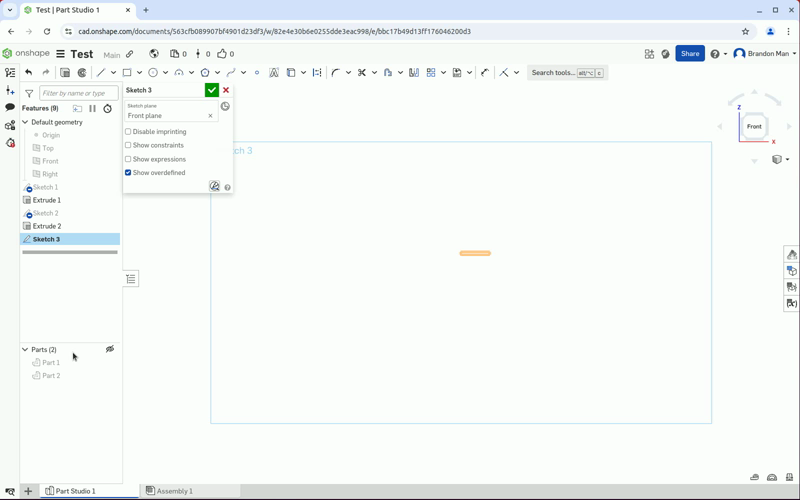
key(l)
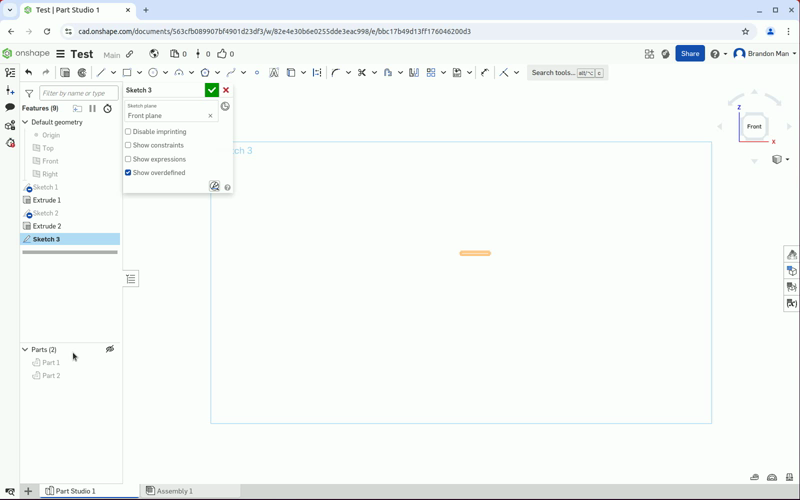
key_down(shift)
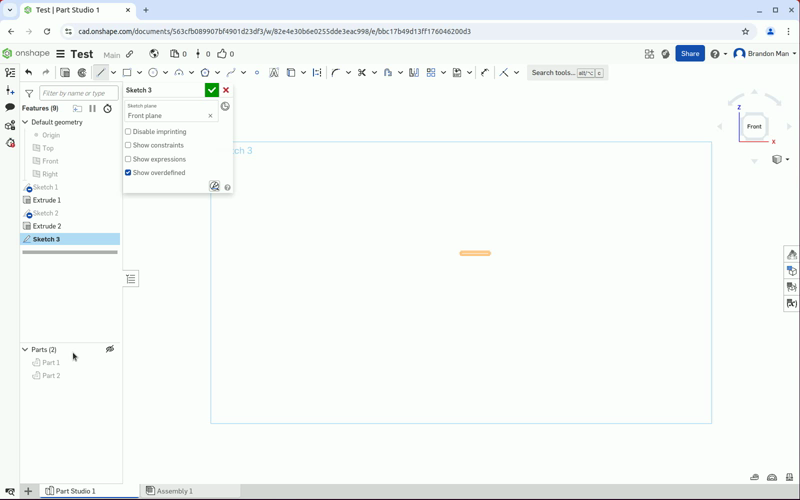
mouse_move(460, 252)
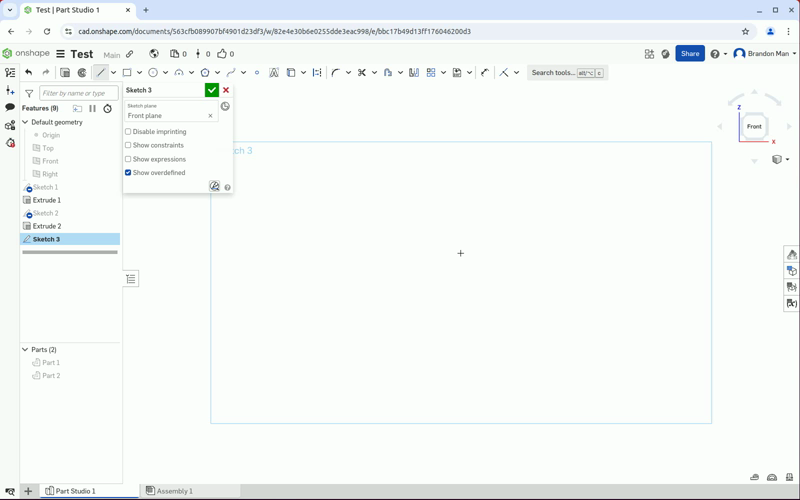
click(460, 252)
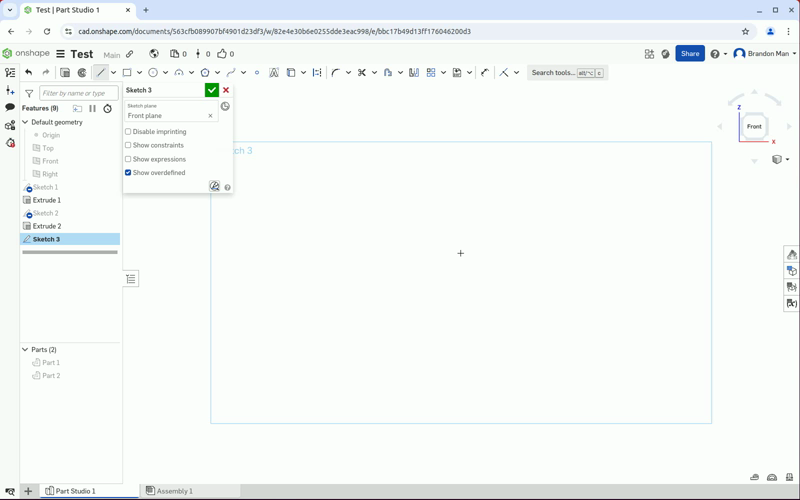
key_up(shift)
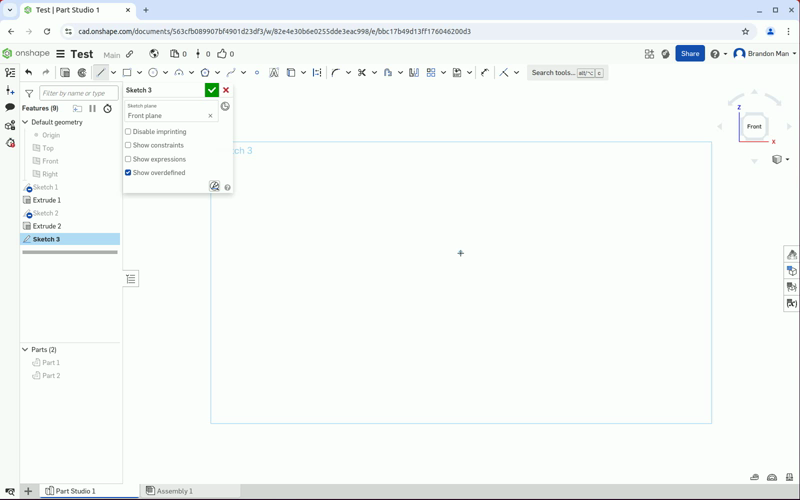
key_down(shift)
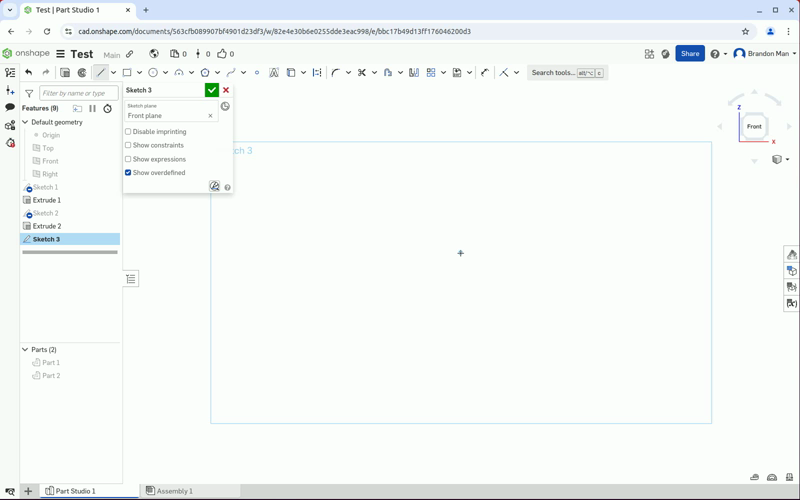
mouse_move(490, 252)
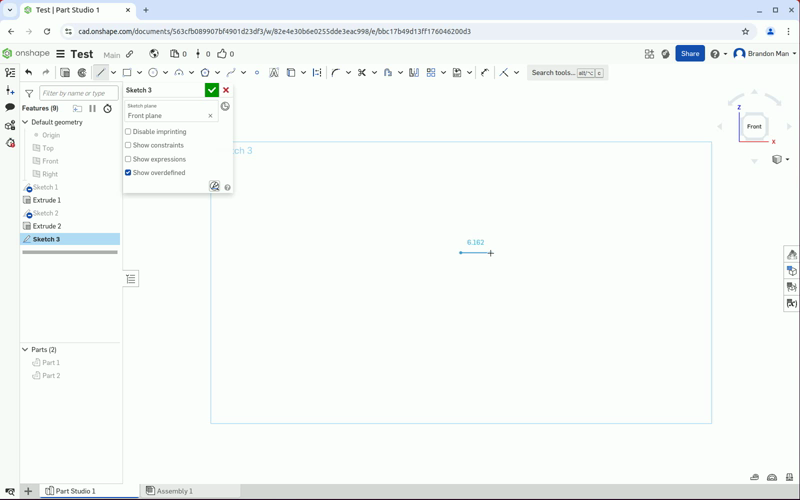
mouse_move(489, 252)
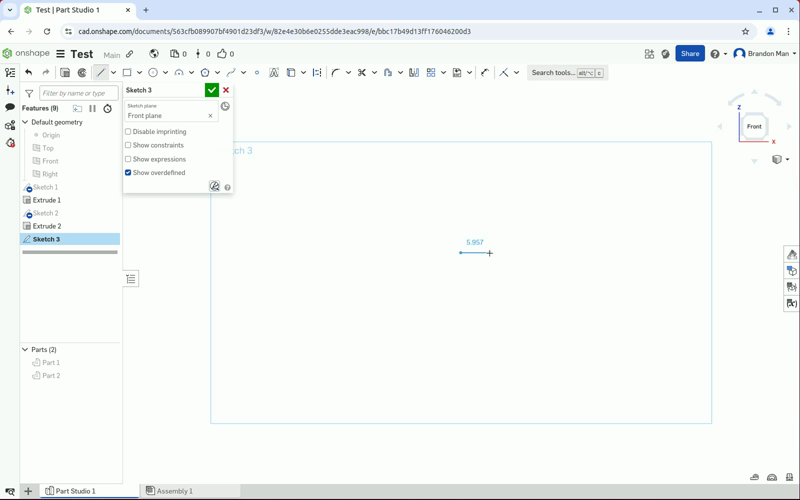
click(489, 252)
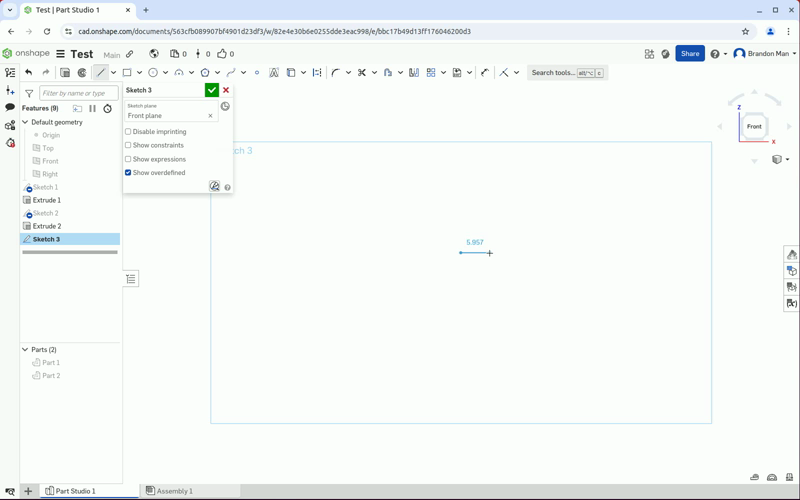
key_up(shift)
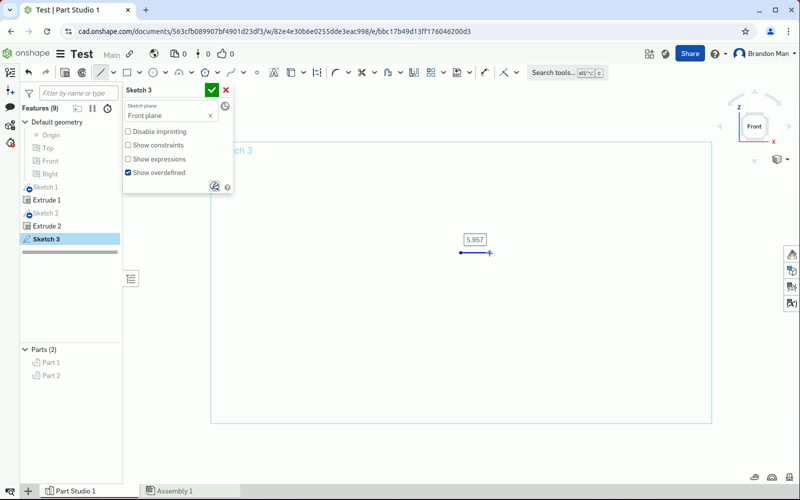
key_down(shift)
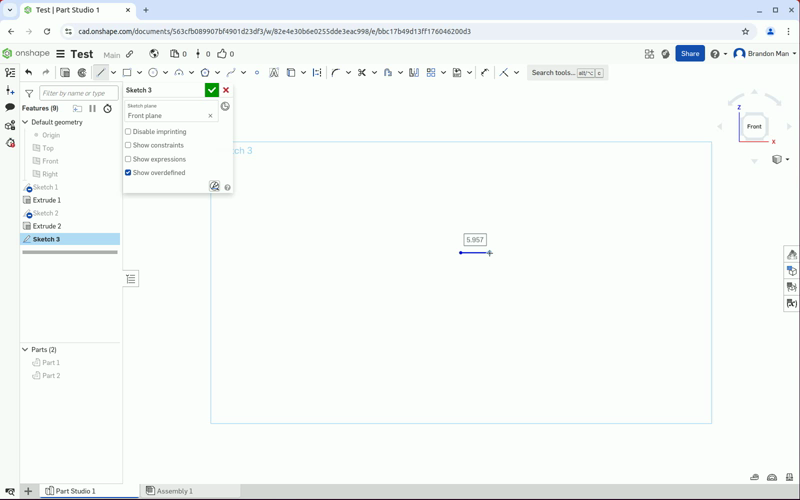
mouse_move(519, 252)
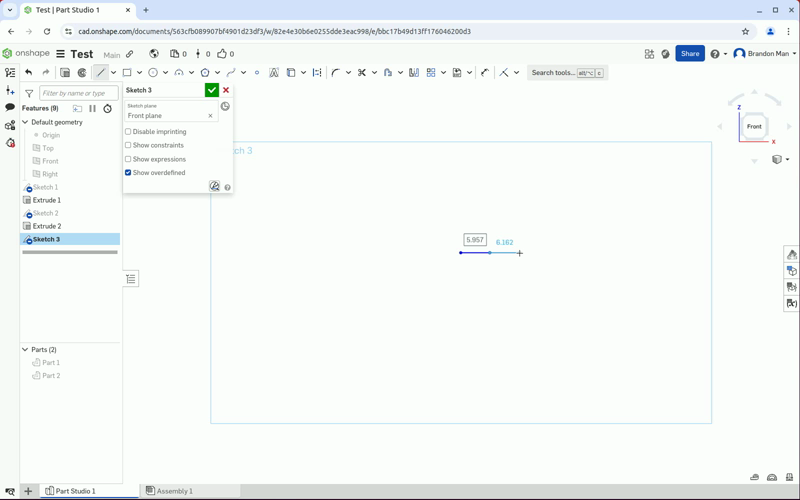
mouse_move(489, 249)
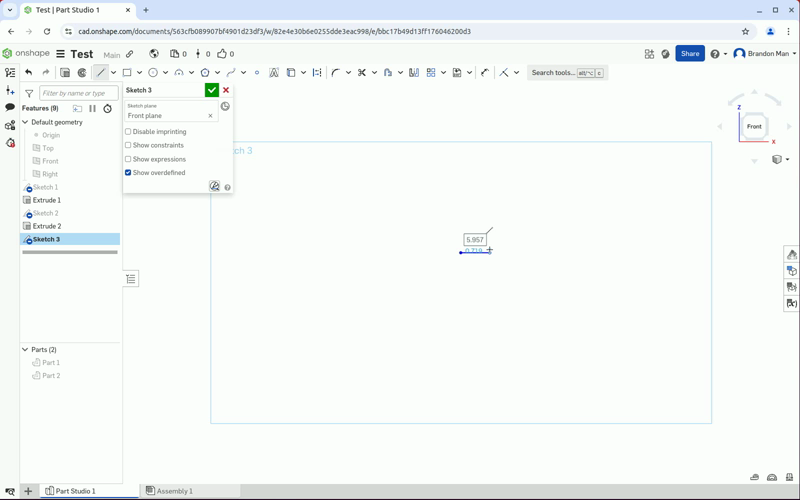
scroll(6)
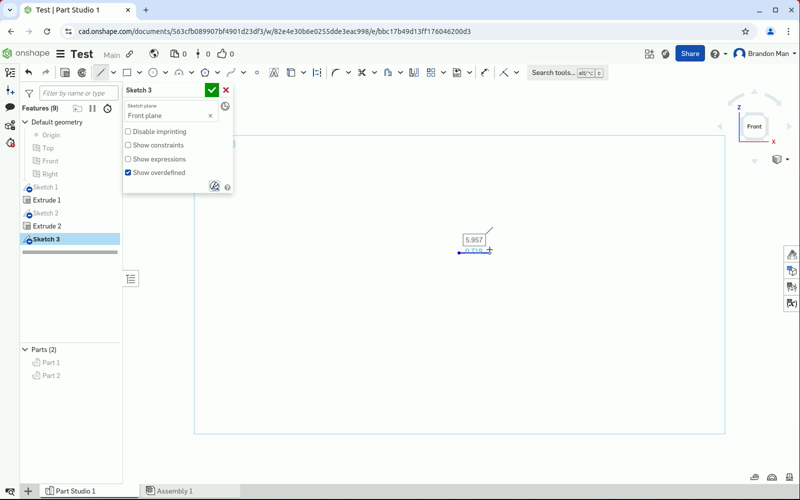
scroll(6)
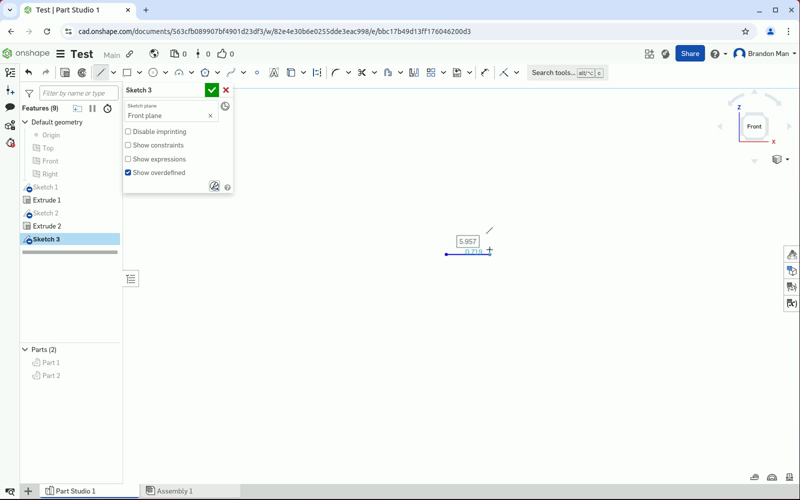
scroll(6)
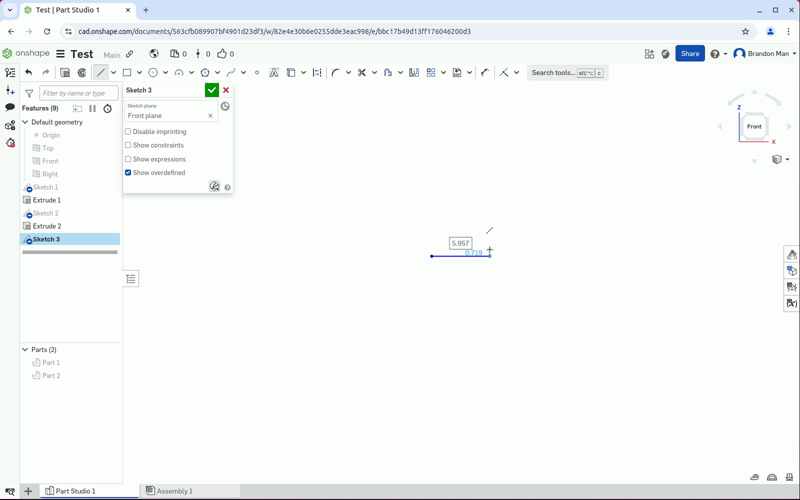
scroll(6)
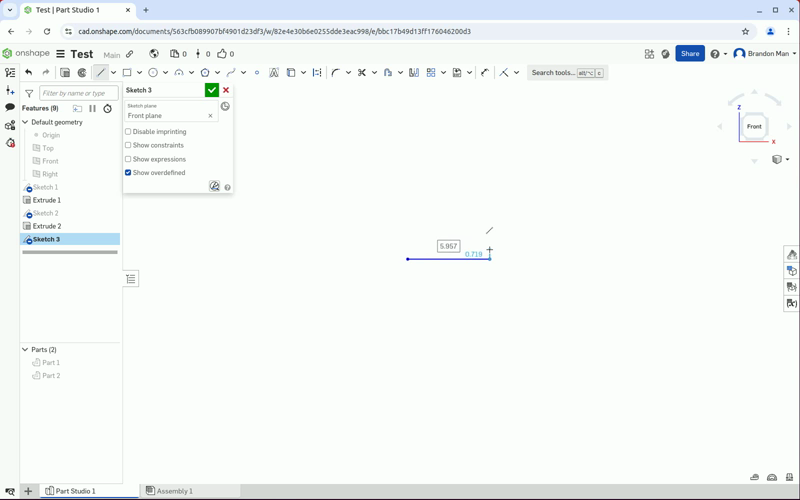
scroll(6)
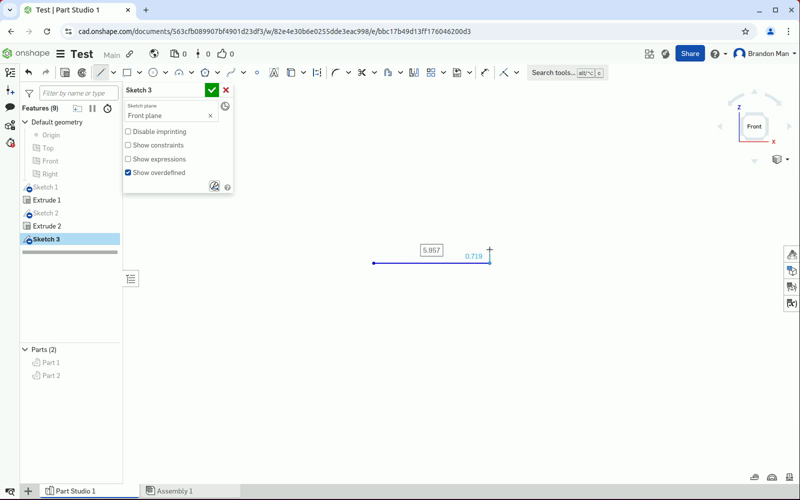
scroll(6)
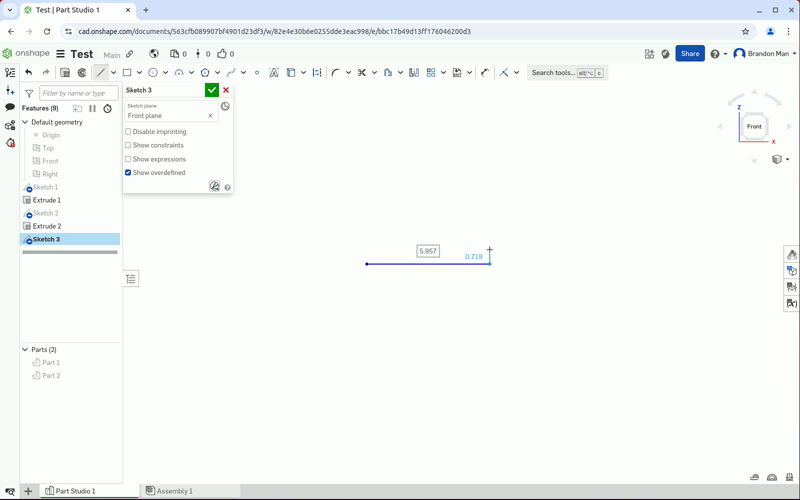
scroll(6)
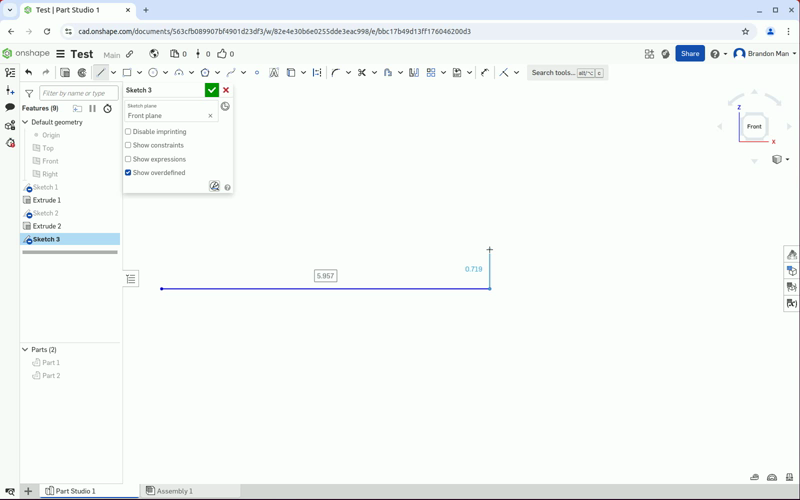
click(489, 249)
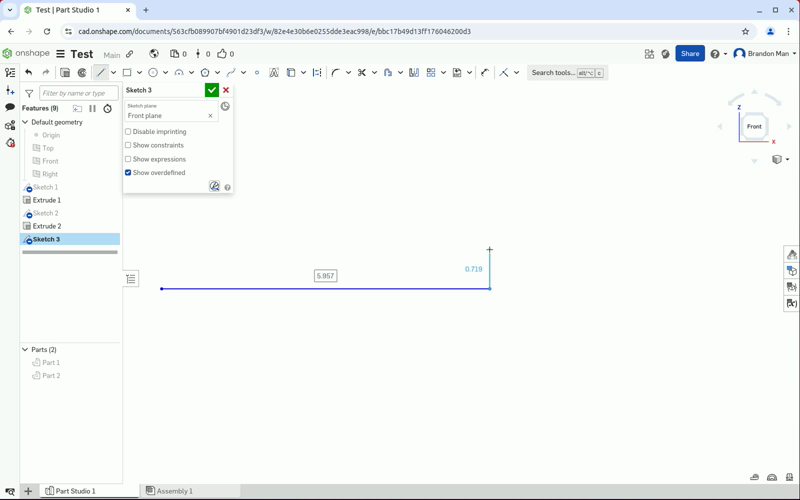
scroll(-6)
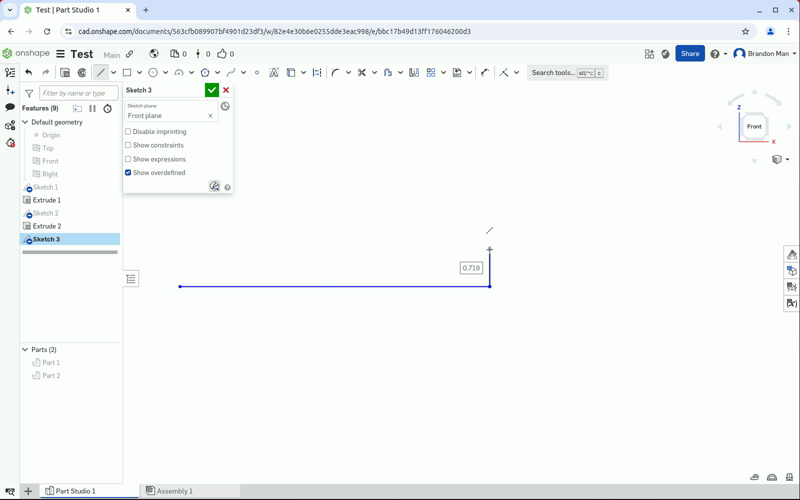
scroll(-6)
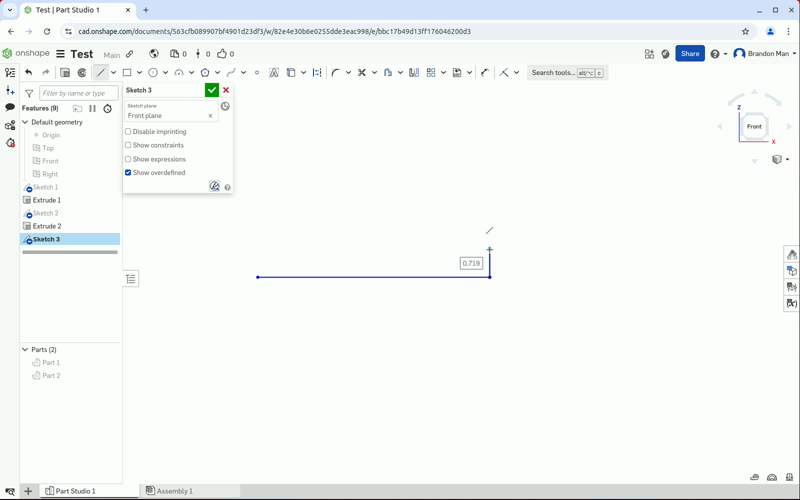
scroll(-6)
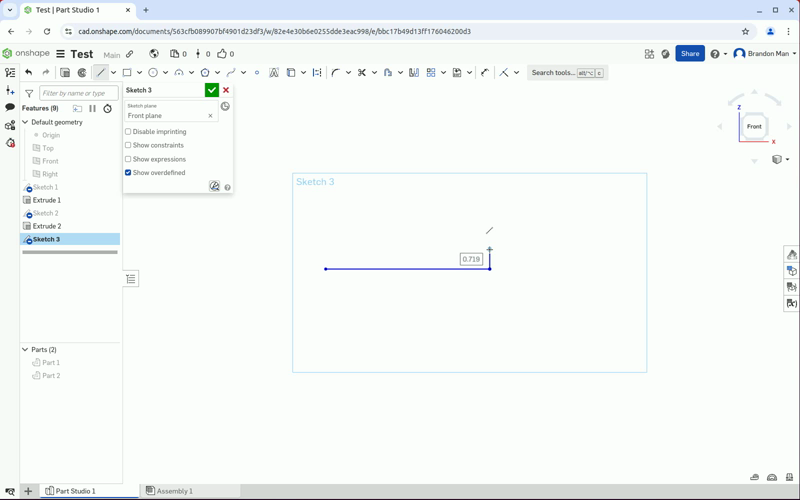
scroll(-6)
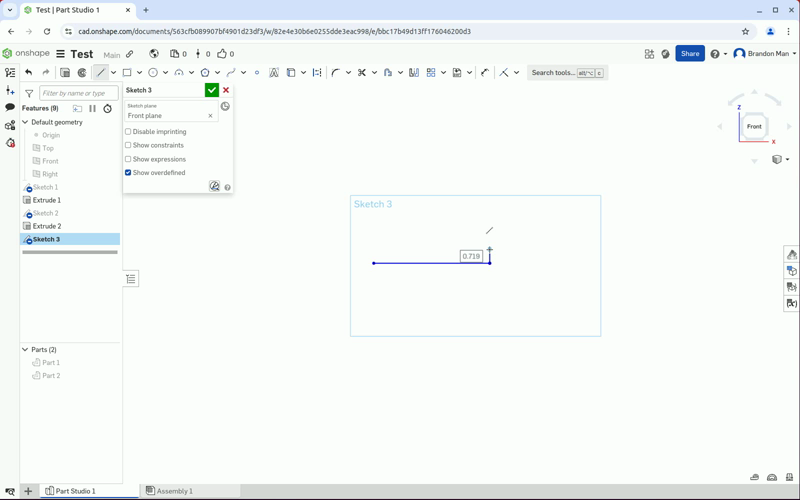
scroll(-6)
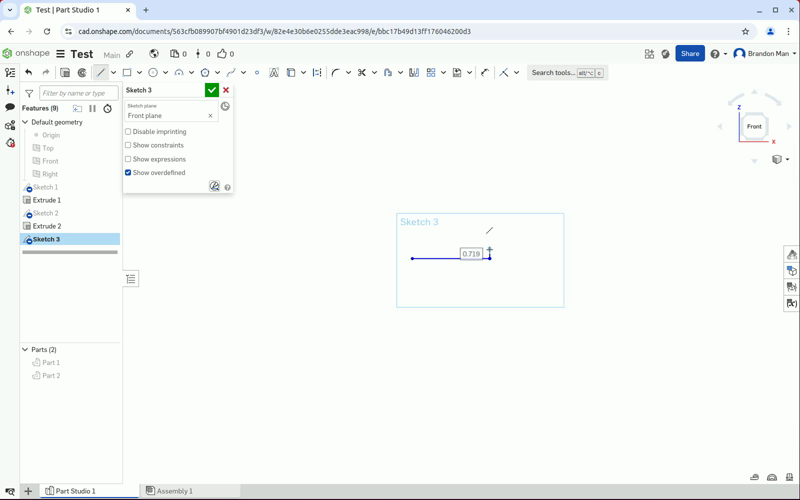
scroll(-6)
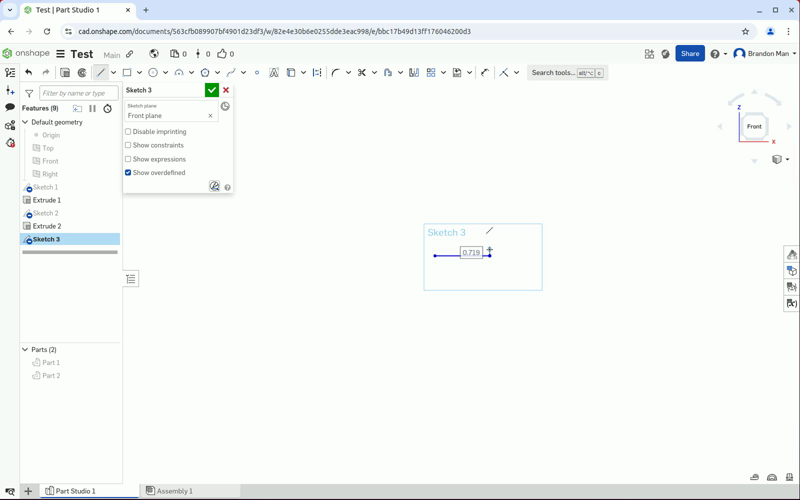
scroll(-6)
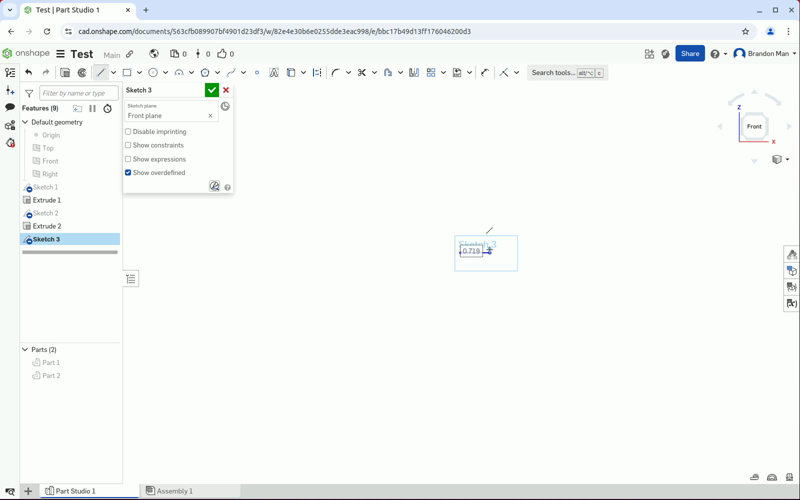
key_up(shift)
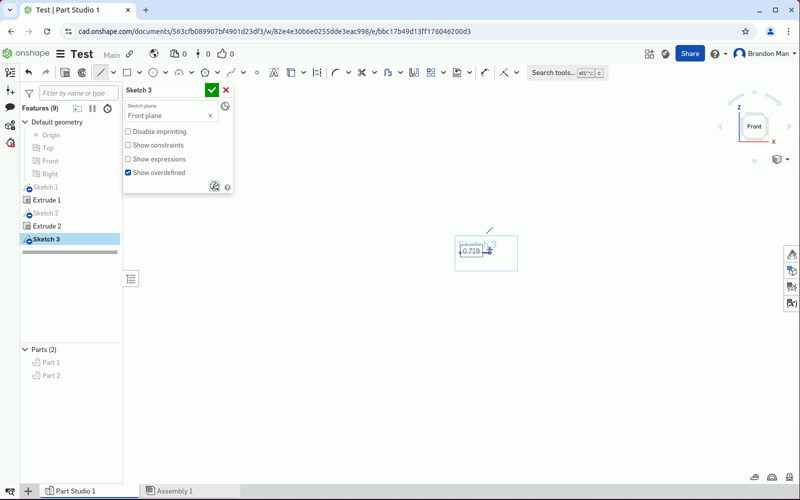
key_down(shift)
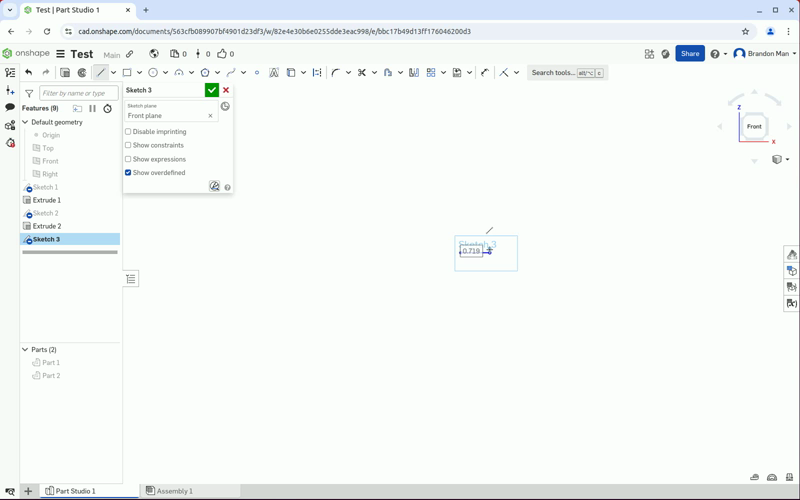
mouse_move(519, 249)
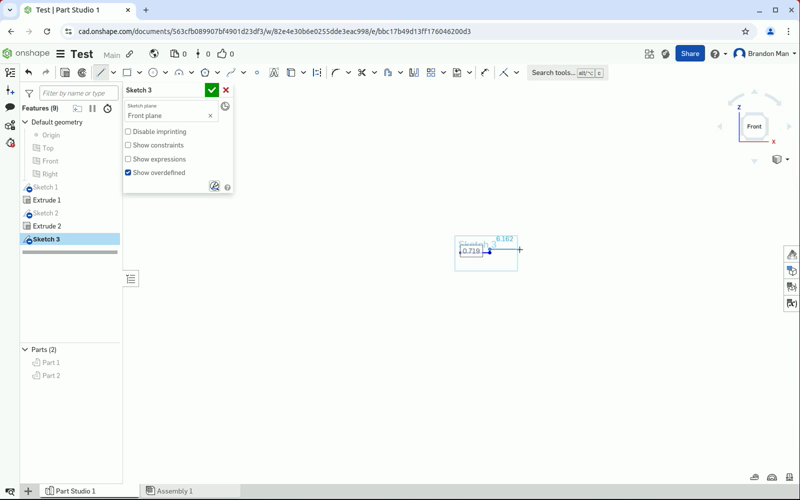
mouse_move(460, 249)
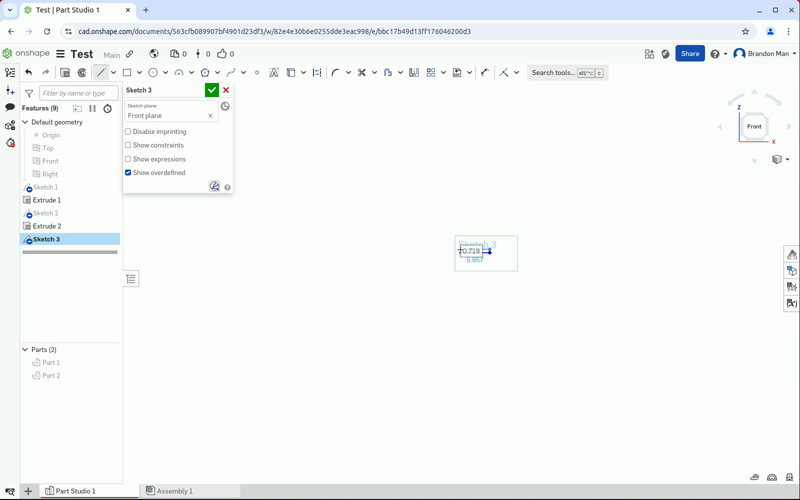
scroll(6)
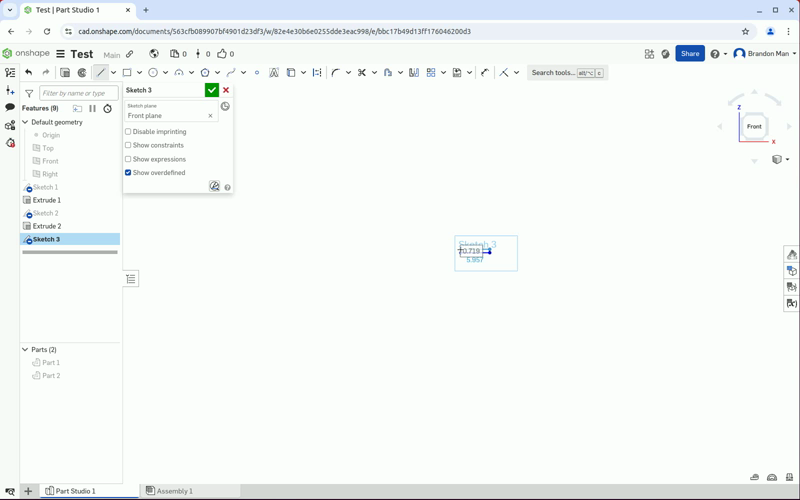
scroll(6)
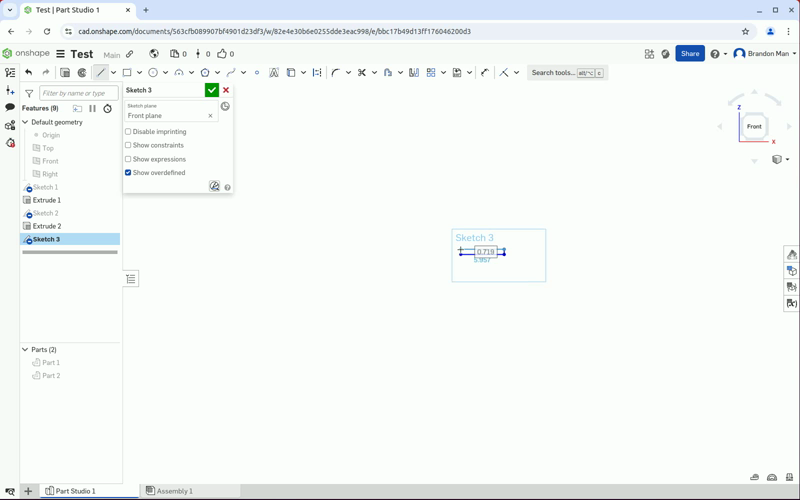
scroll(6)
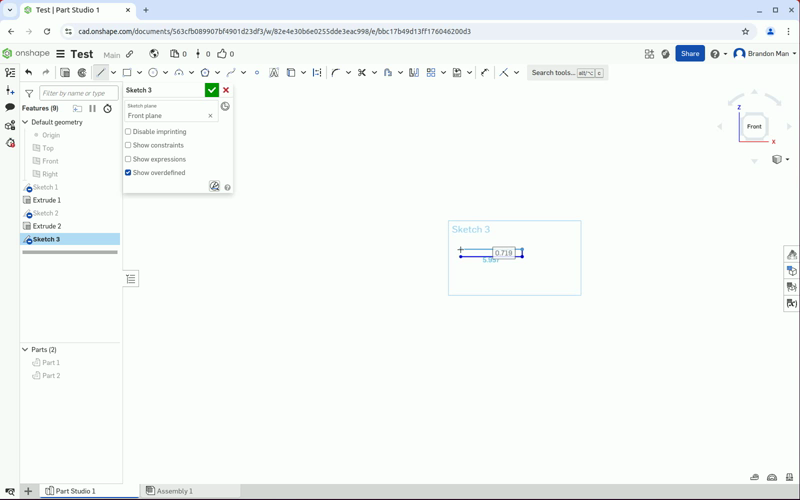
scroll(6)
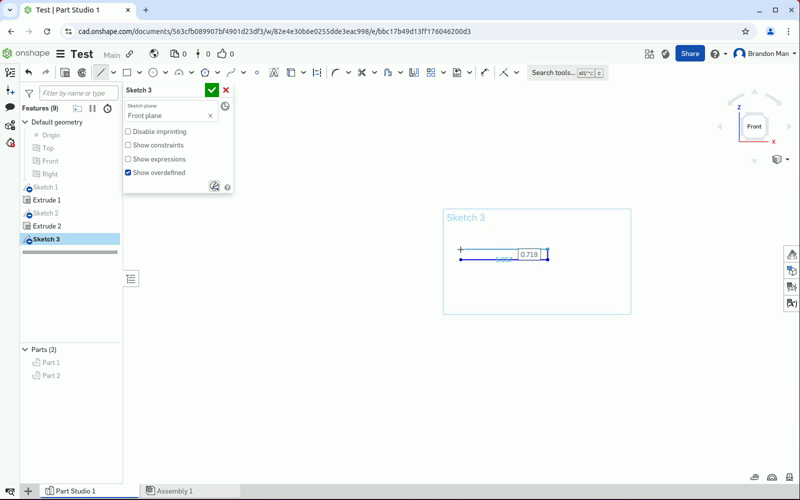
scroll(6)
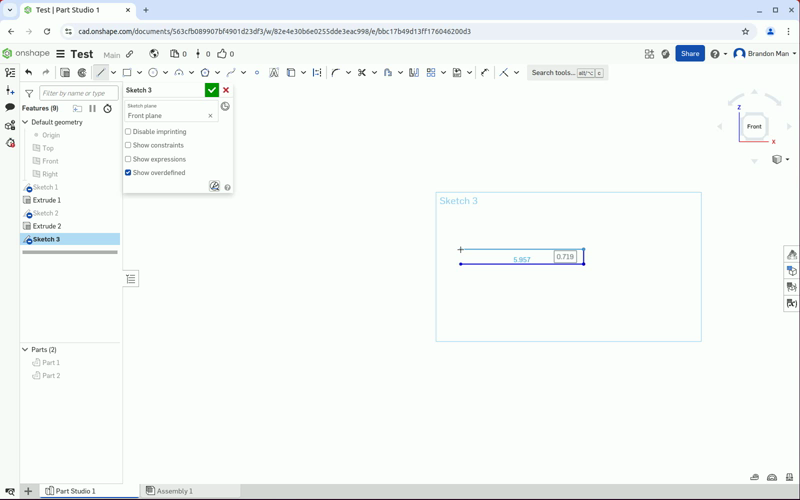
scroll(6)
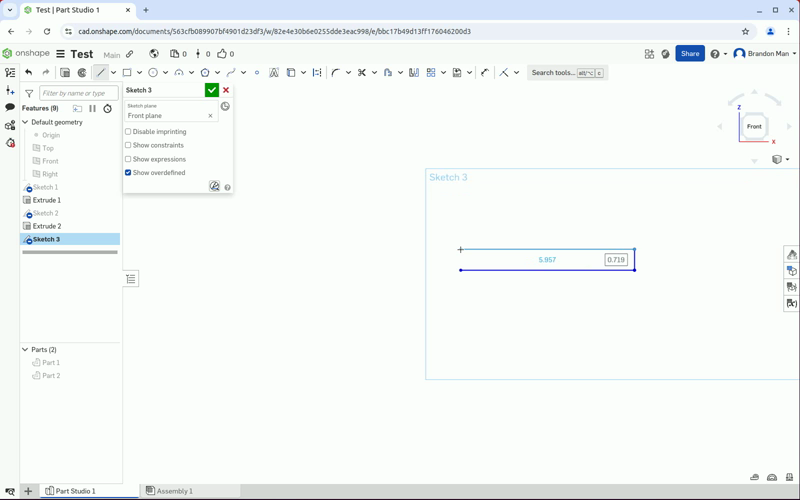
scroll(6)
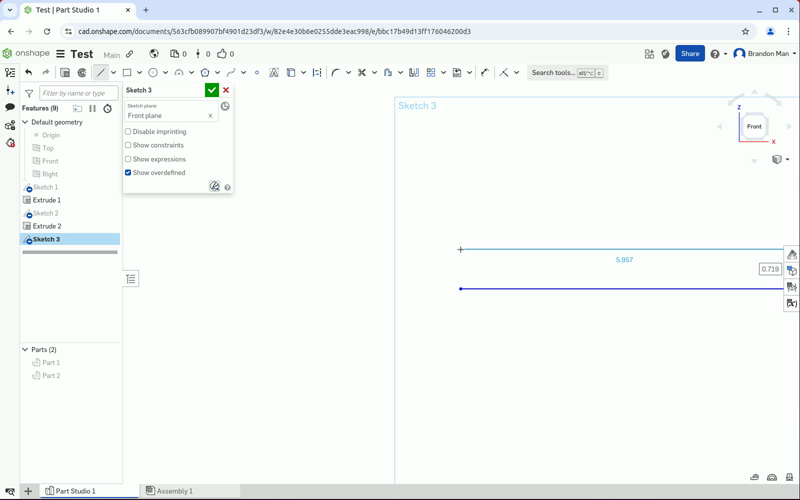
click(460, 249)
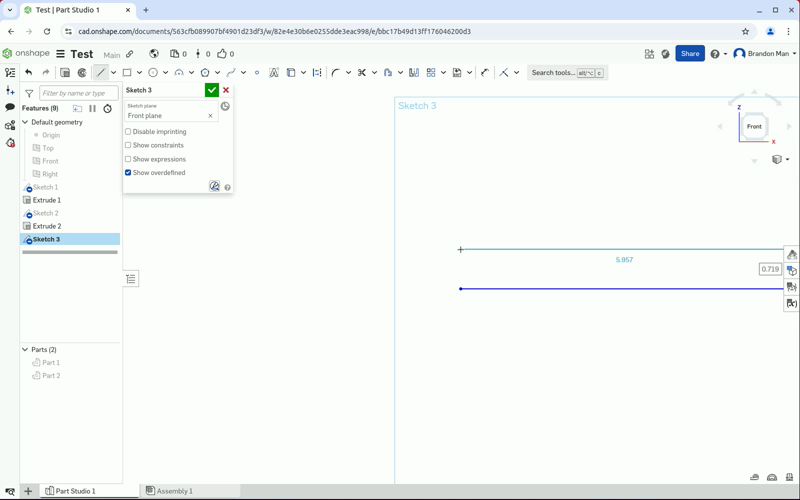
scroll(-6)
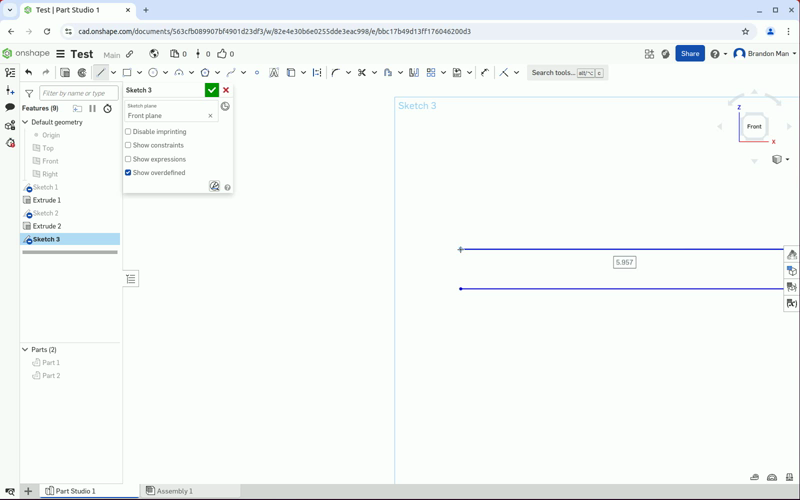
scroll(-6)
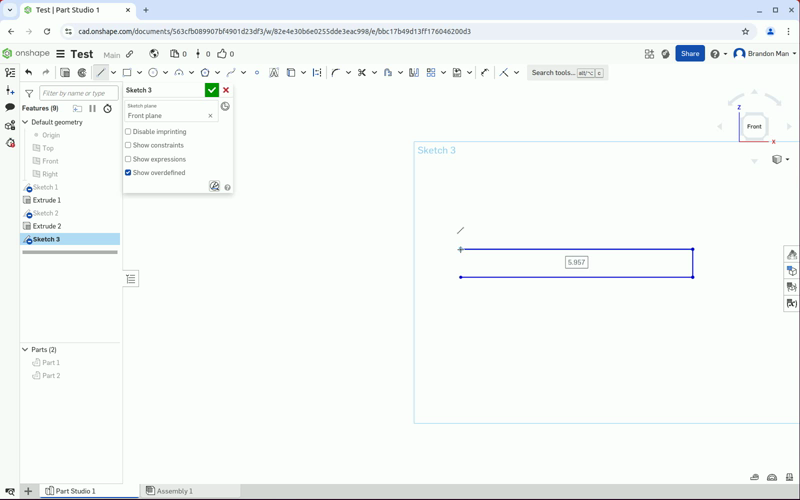
scroll(-6)
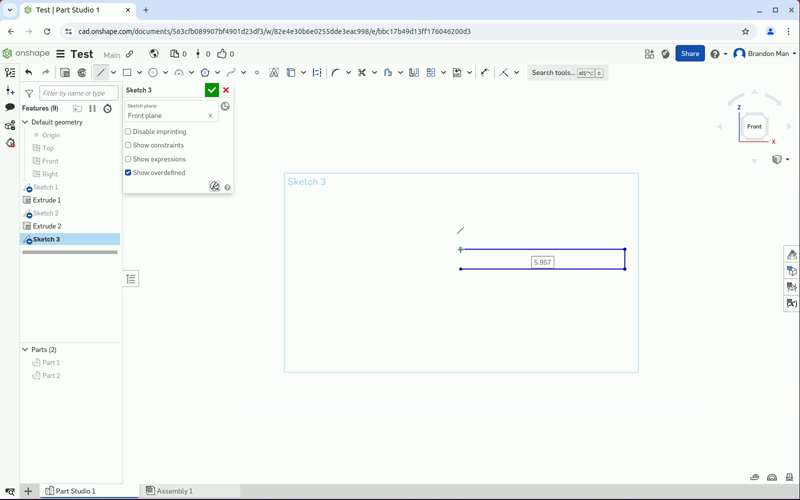
scroll(-6)
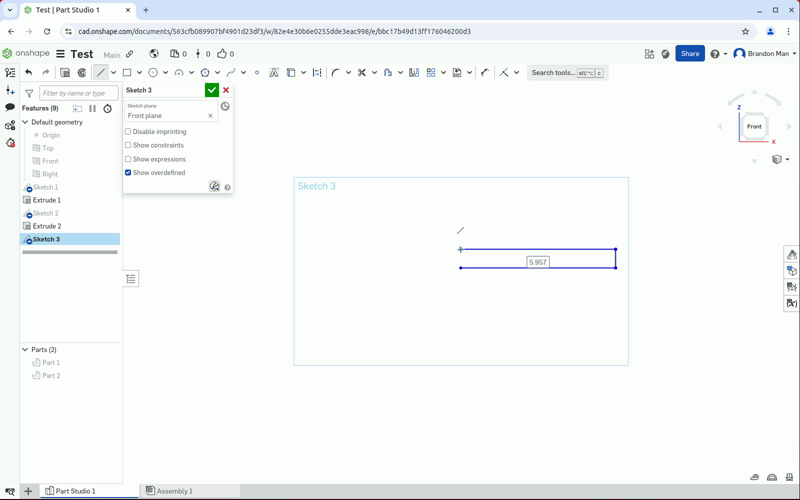
scroll(-6)
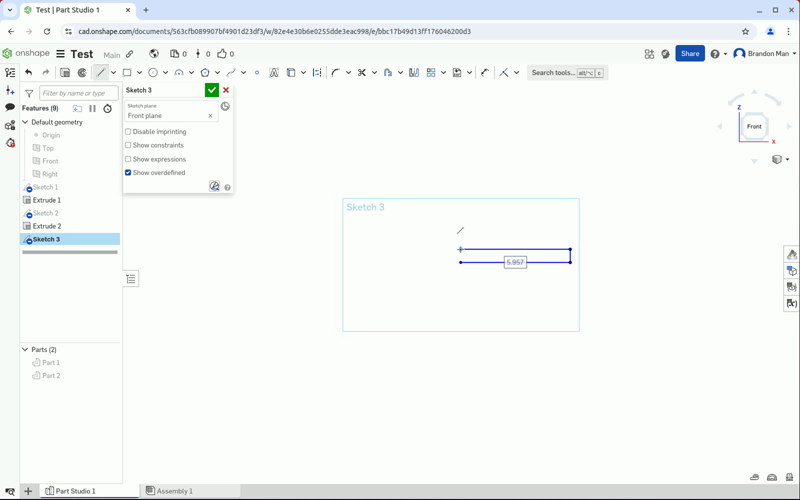
scroll(-6)
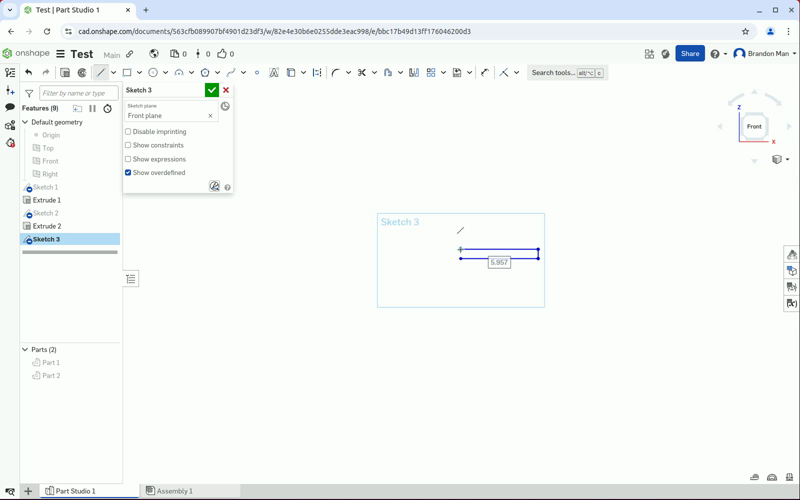
scroll(-6)
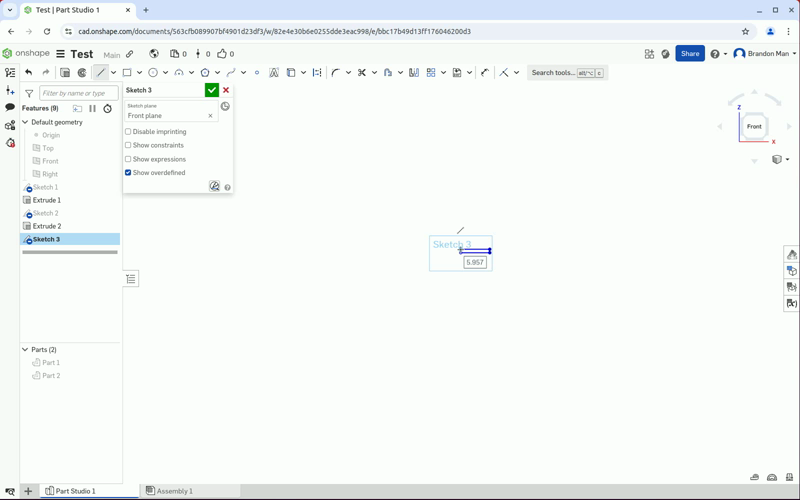
key_up(shift)
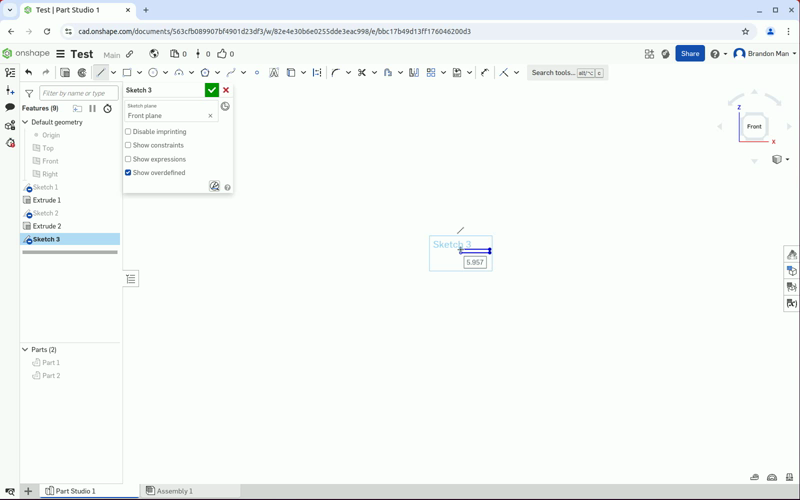
mouse_move(490, 249)
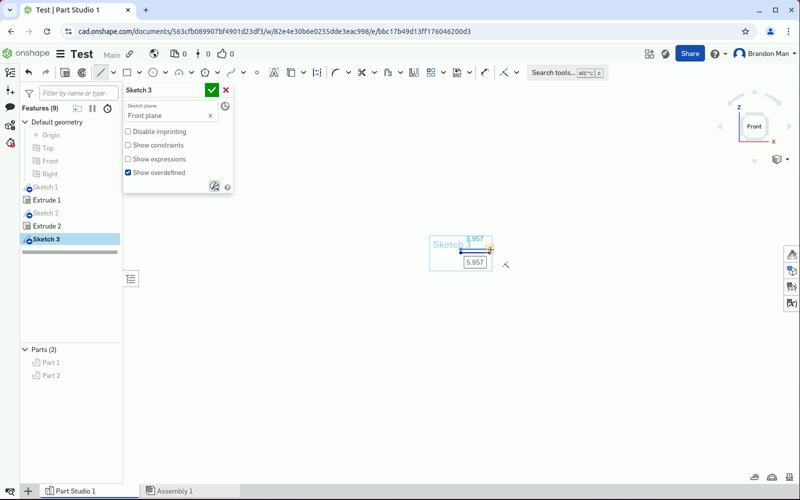
key_down(shift)
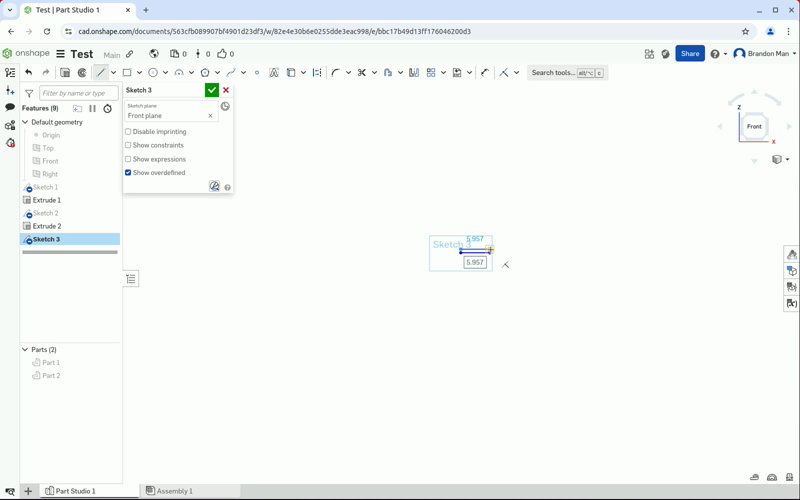
mouse_move(460, 252)
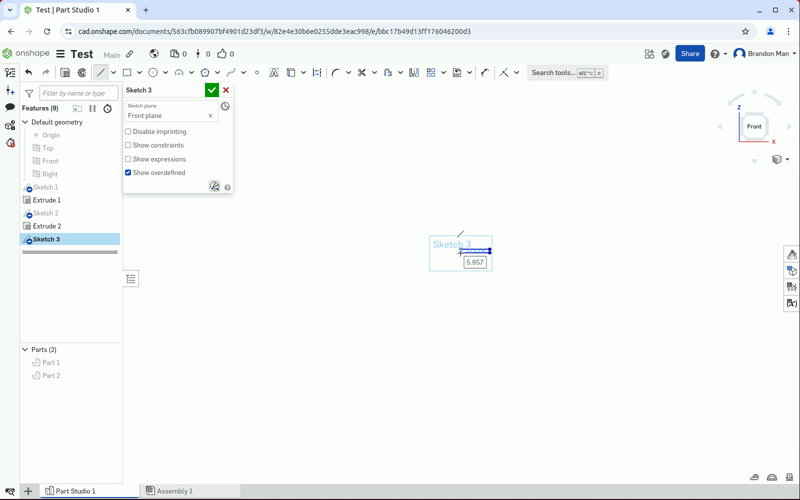
scroll(6)
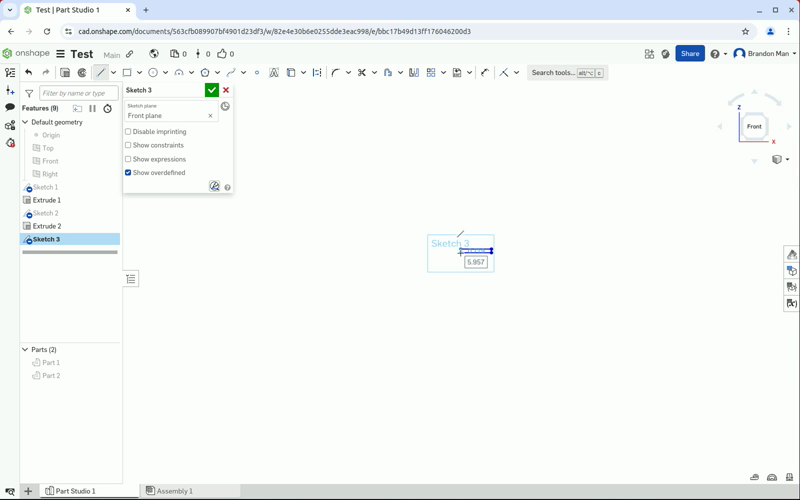
scroll(6)
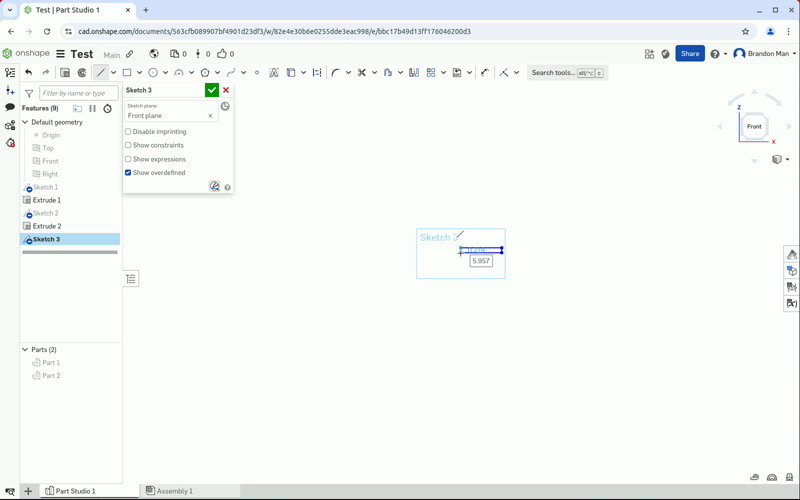
scroll(6)
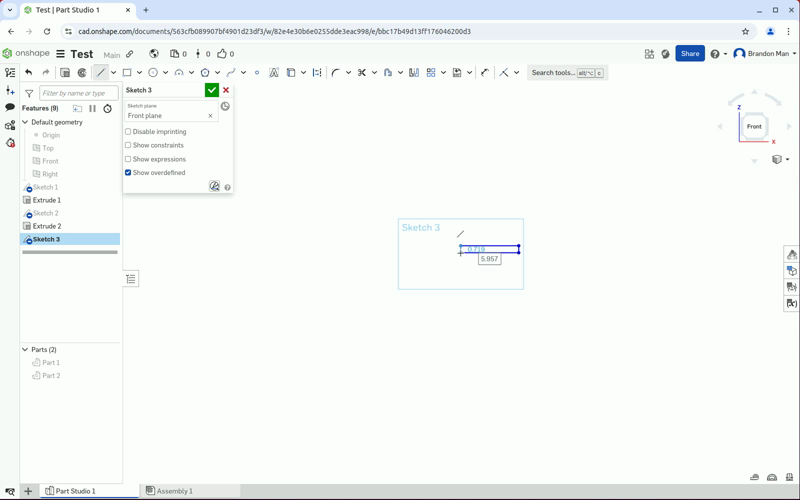
scroll(6)
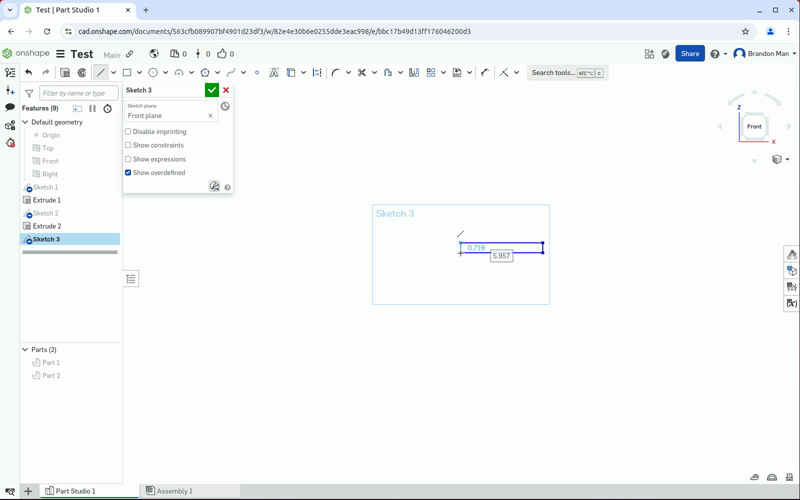
scroll(6)
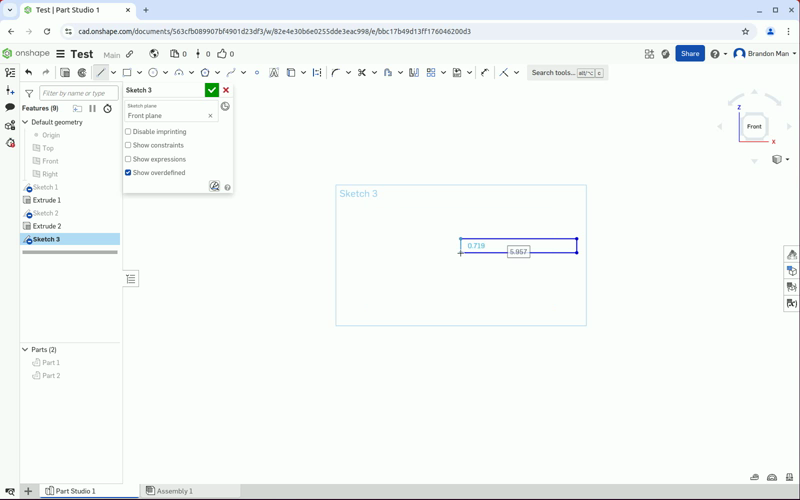
scroll(6)
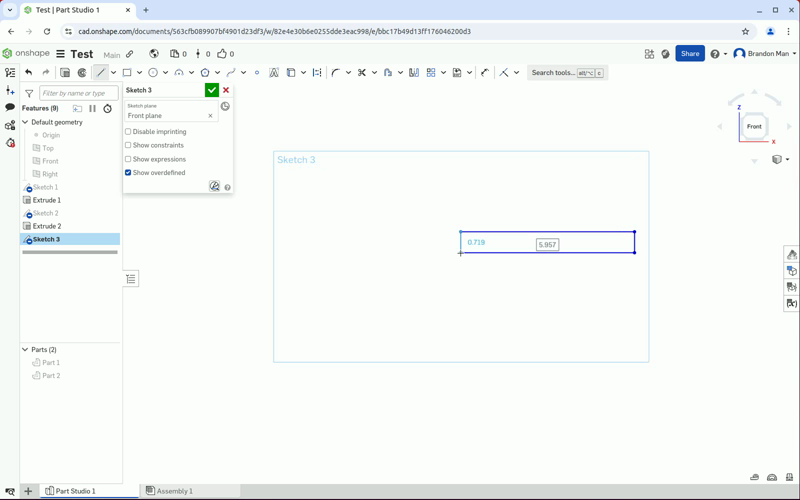
scroll(6)
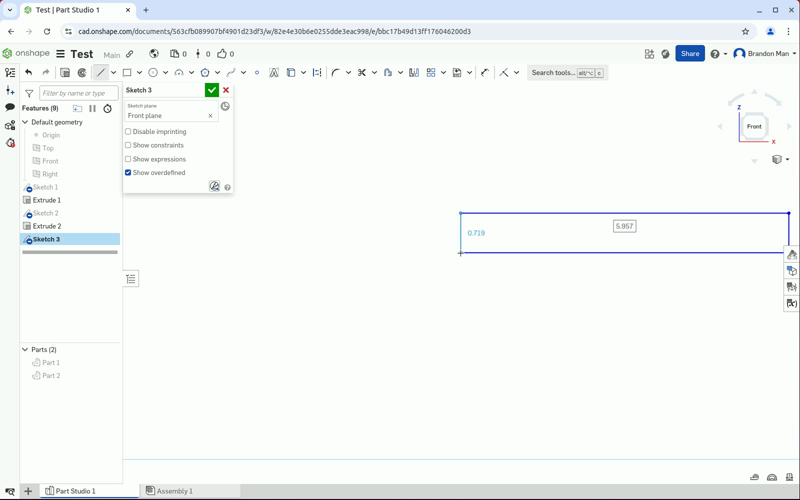
key_up(shift)
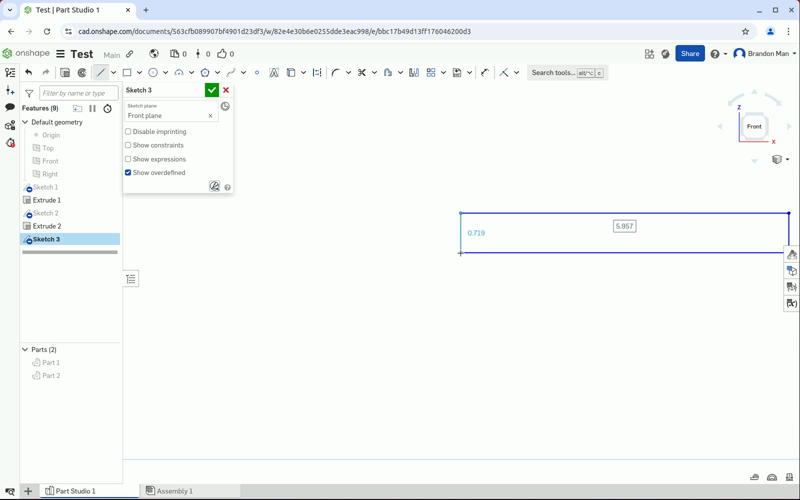
click(460, 252)
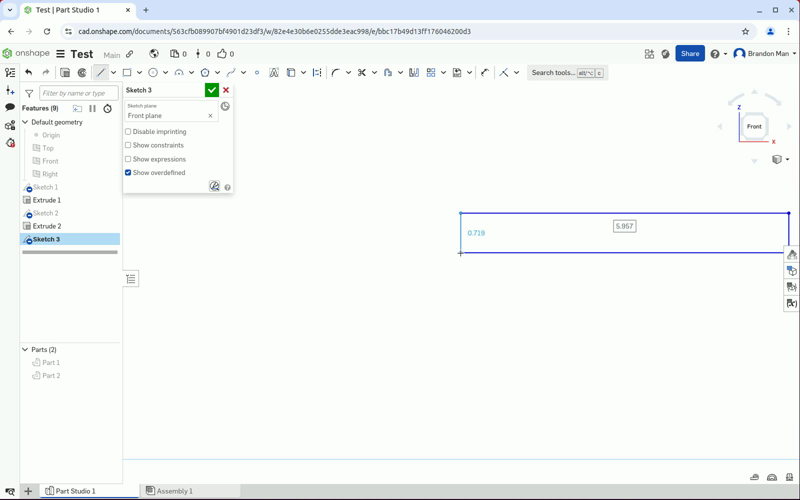
scroll(-6)
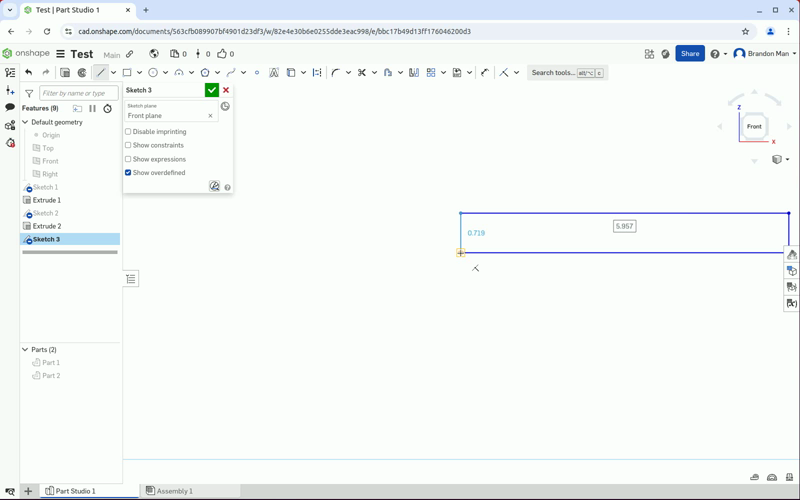
scroll(-6)
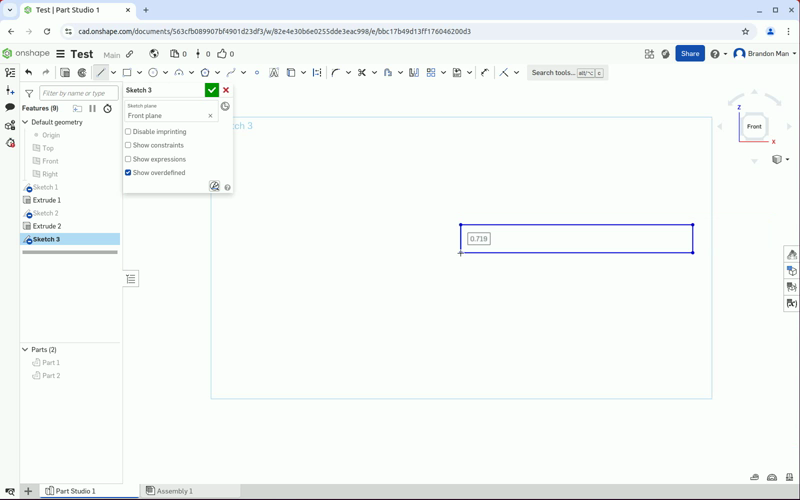
scroll(-6)
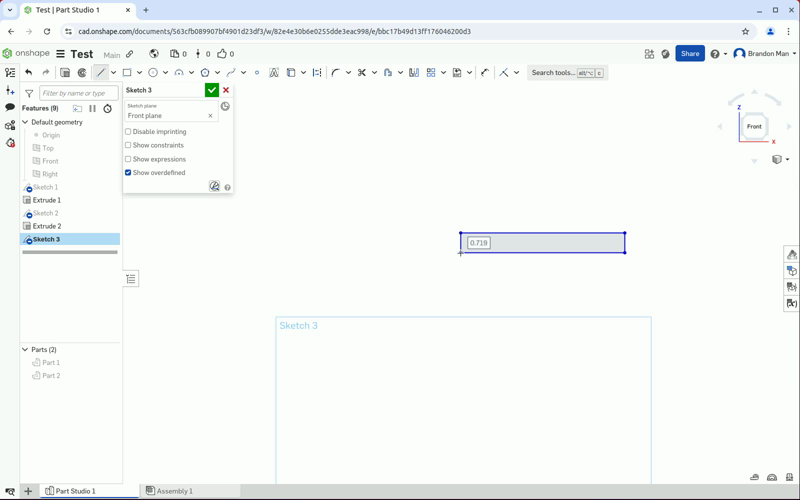
scroll(-6)
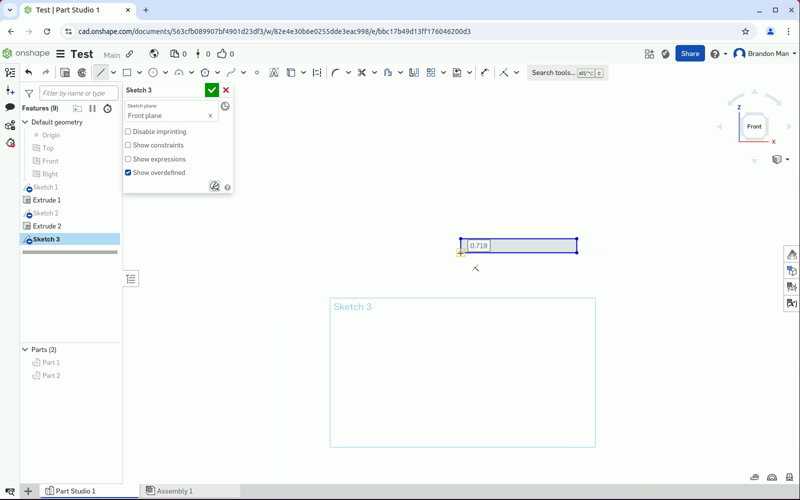
scroll(-6)
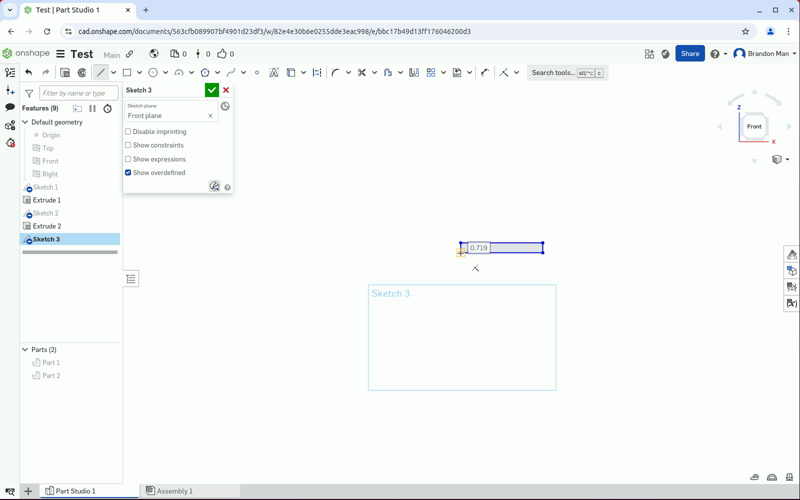
scroll(-6)
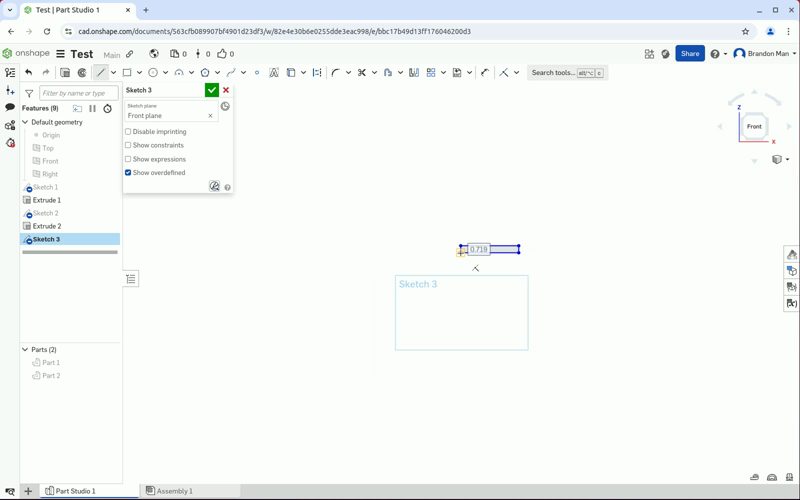
scroll(-6)
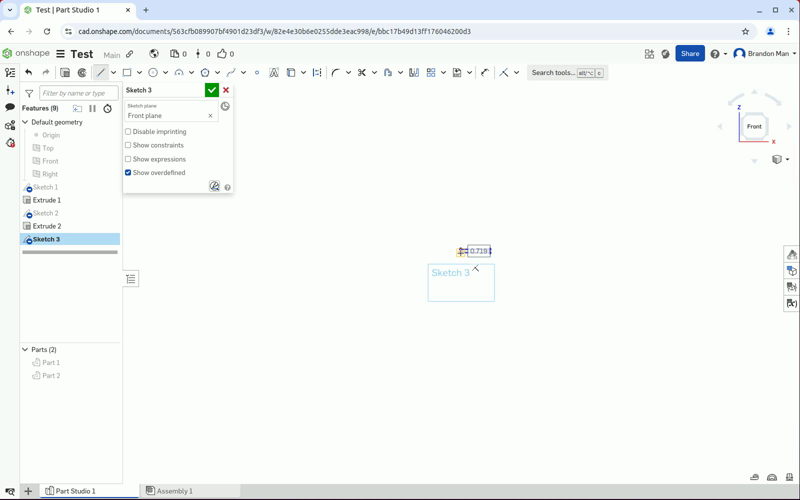
key(esc)
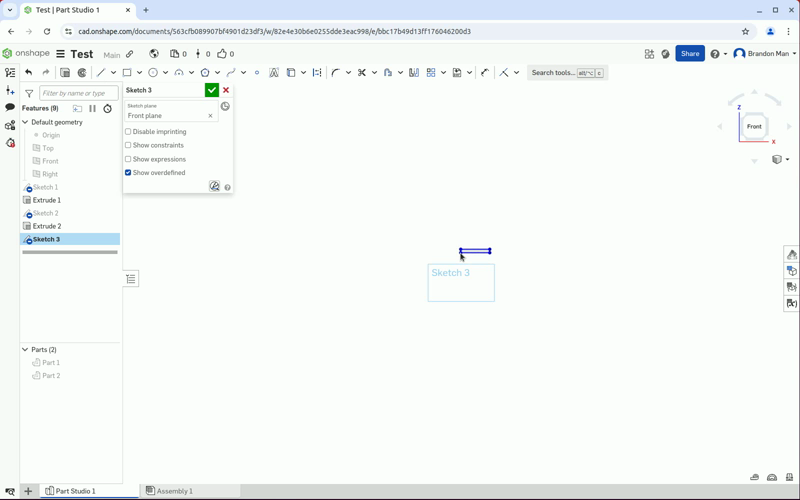
mouse_move(476, 251)
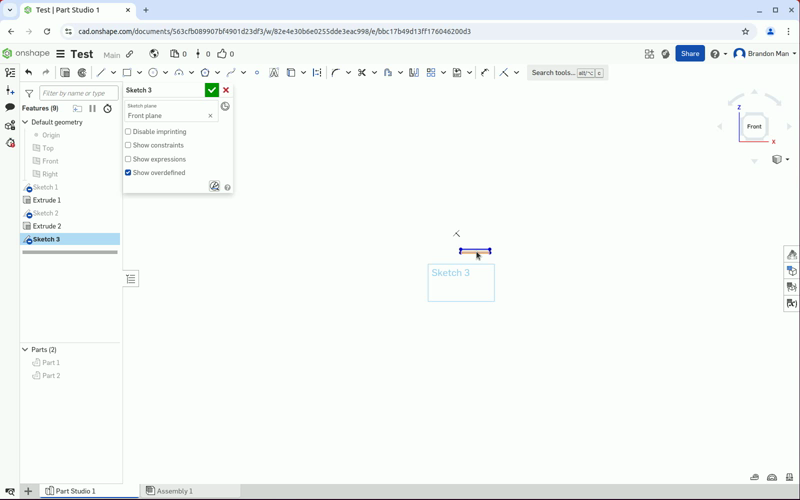
scroll(6)
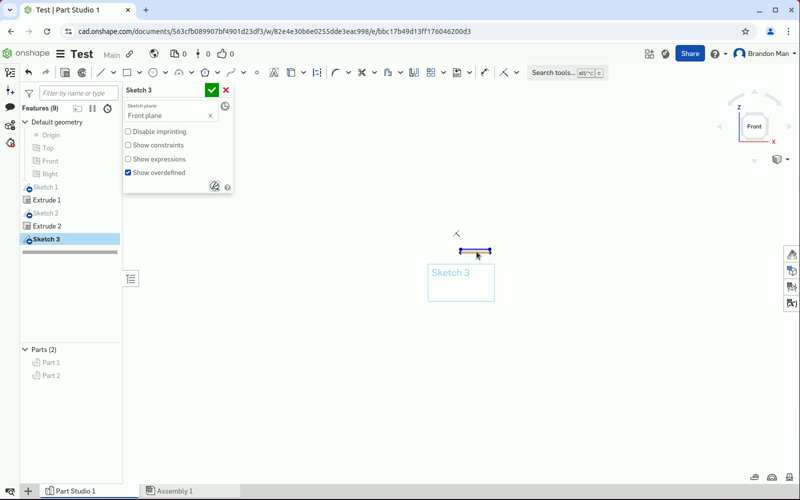
scroll(6)
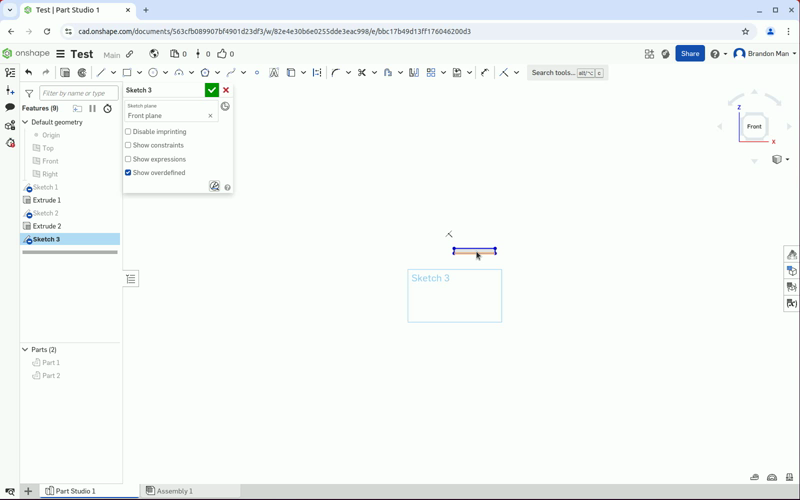
scroll(6)
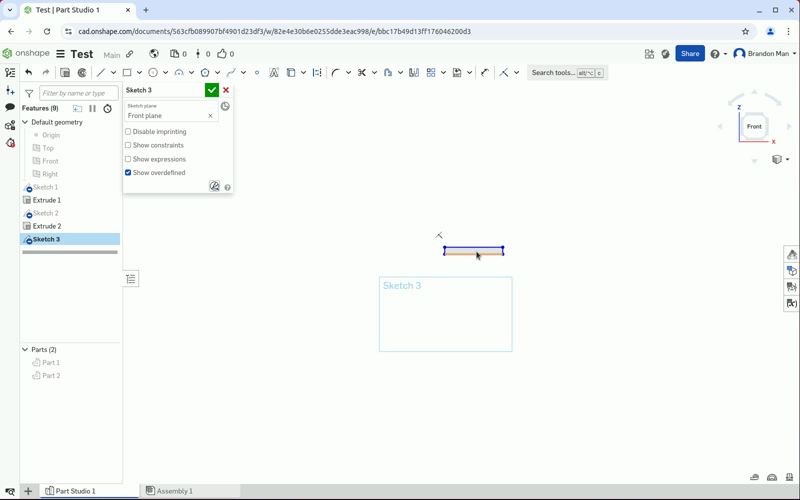
scroll(6)
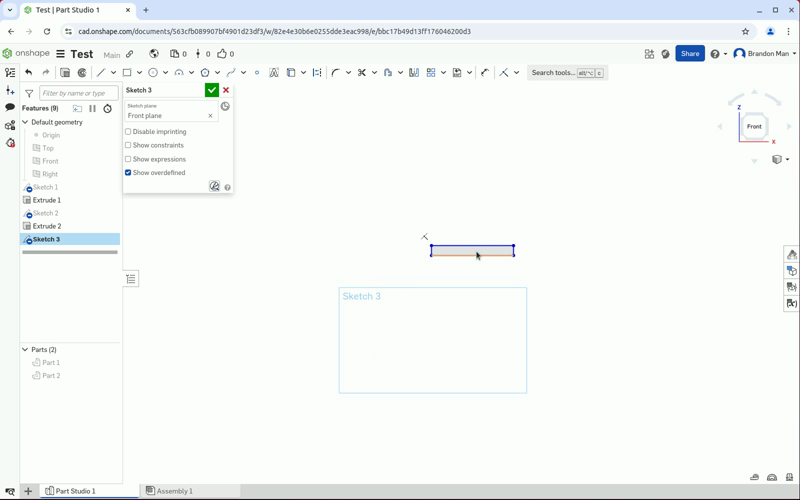
scroll(6)
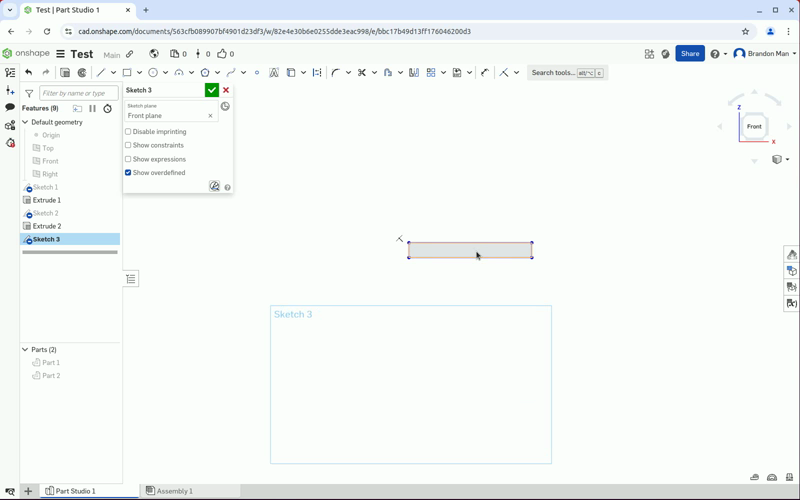
scroll(6)
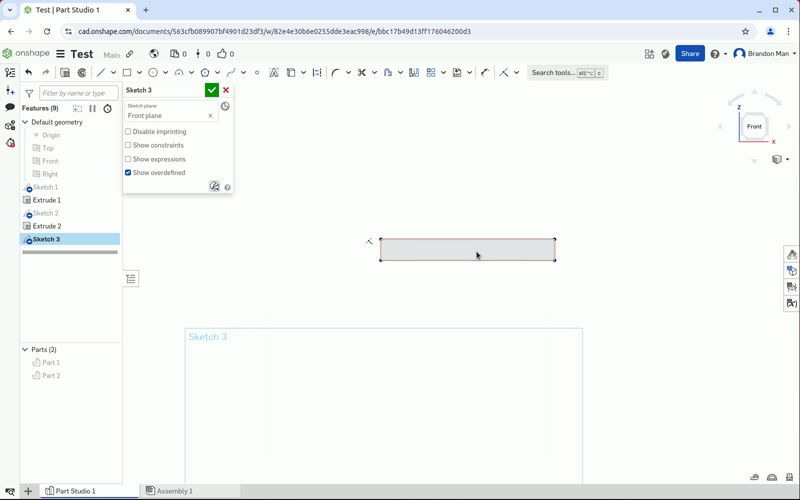
scroll(6)
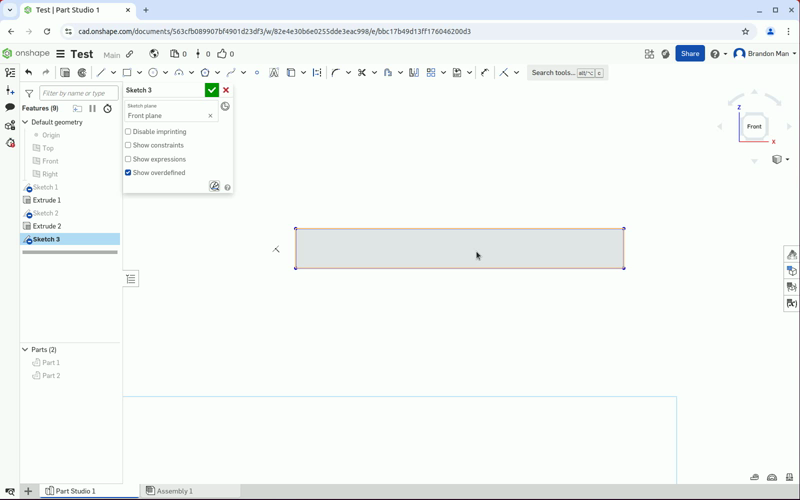
click(476, 251)
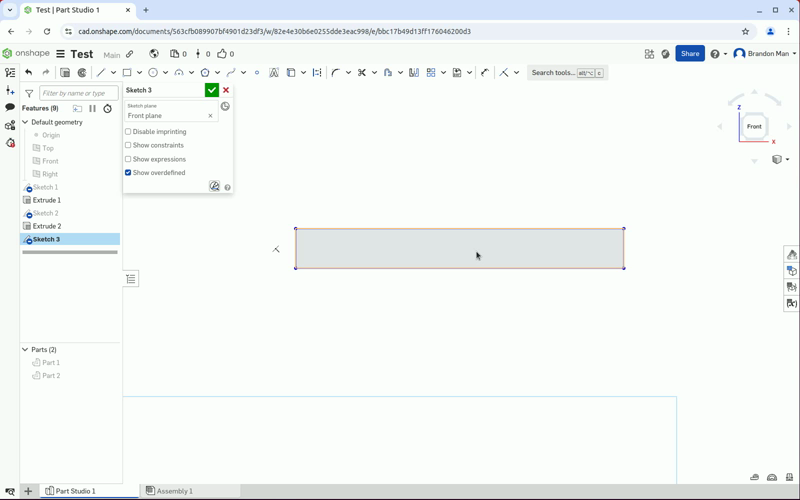
scroll(-6)
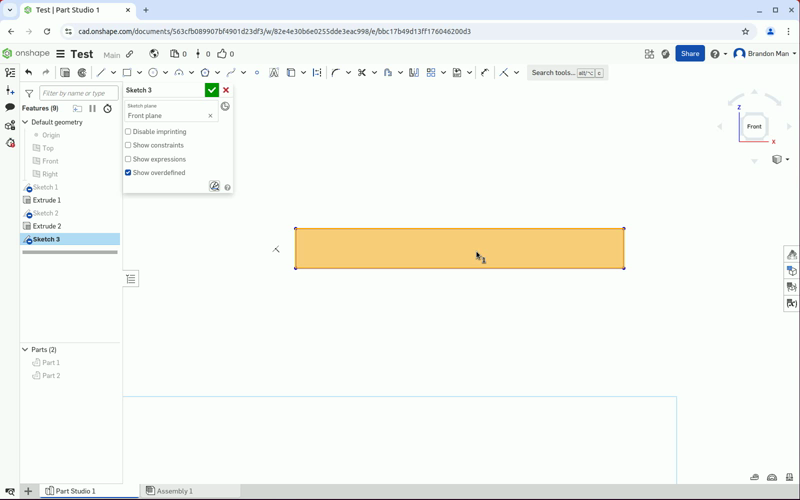
scroll(-6)
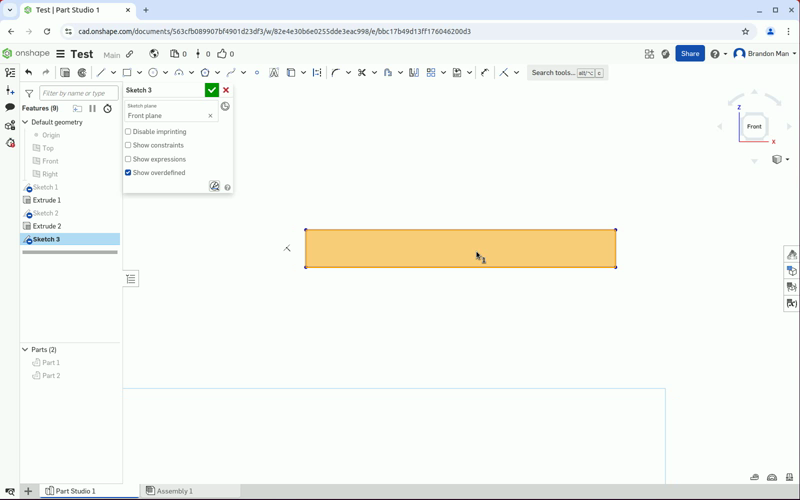
scroll(-6)
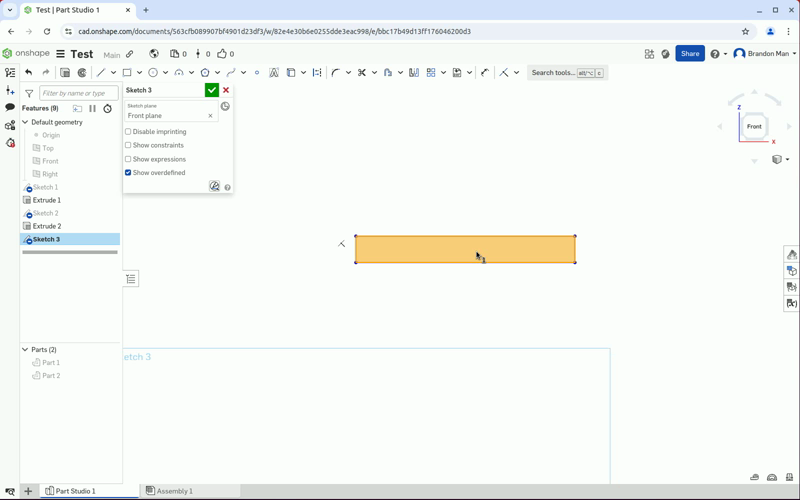
scroll(-6)
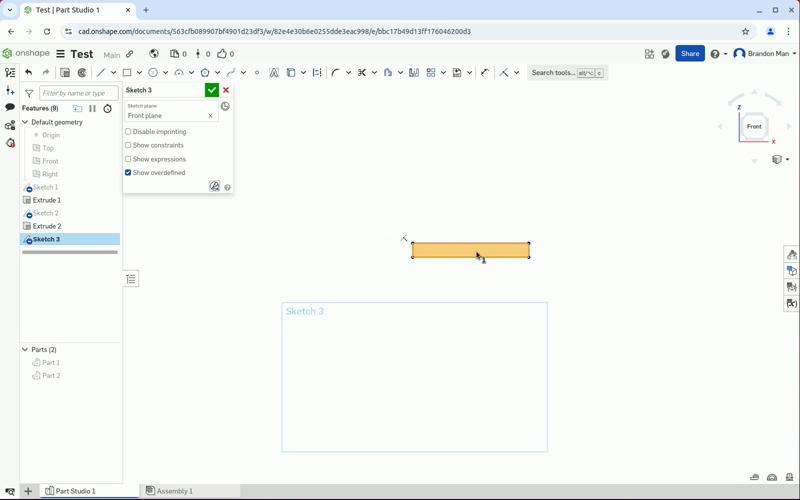
scroll(-6)
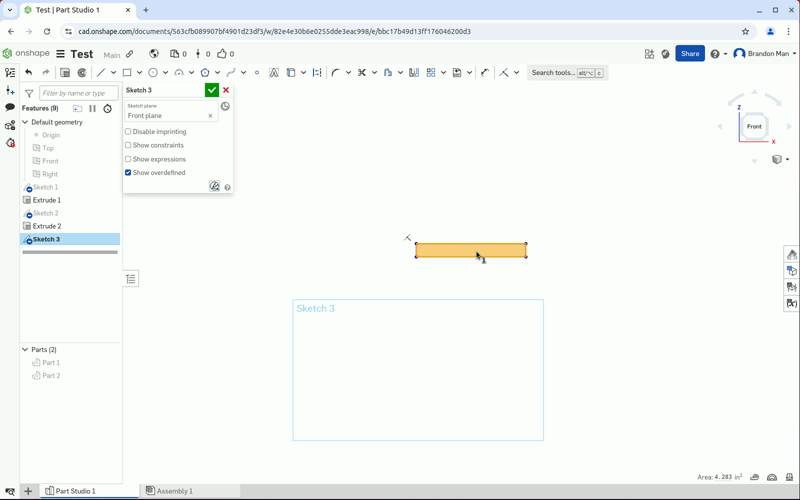
scroll(-6)
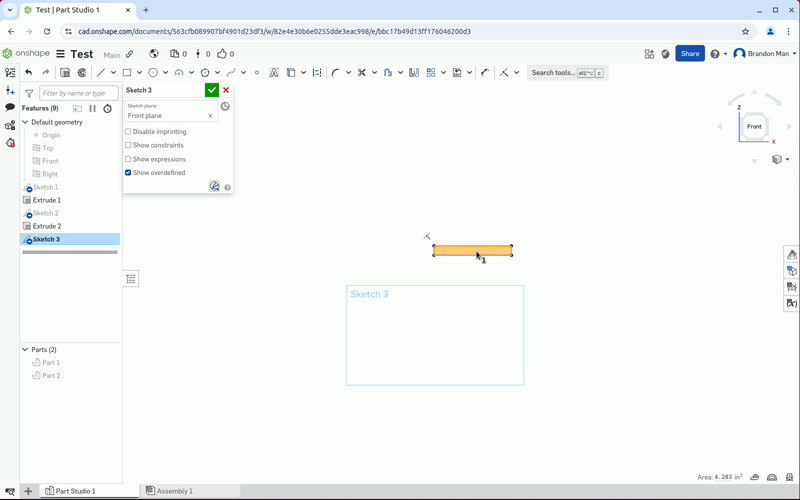
scroll(-6)
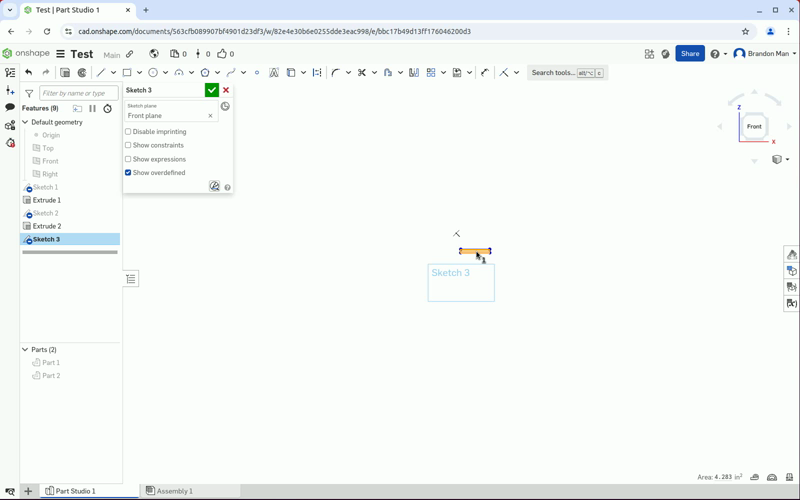
mouse_move(73, 352)
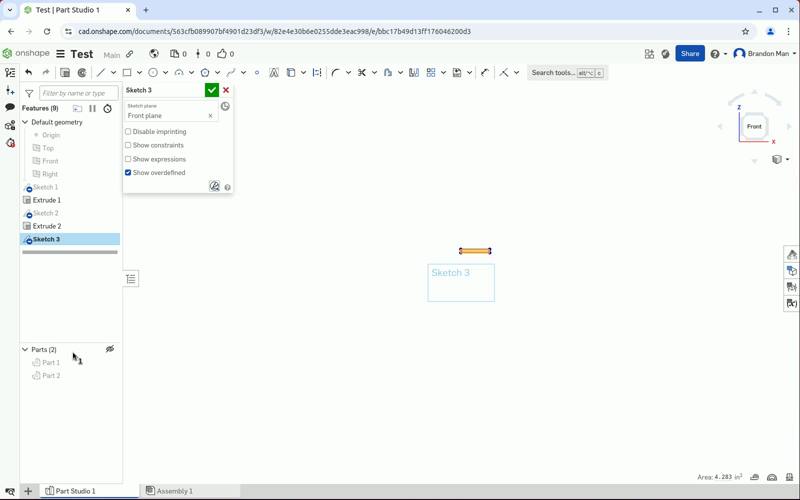
key(shift+y)
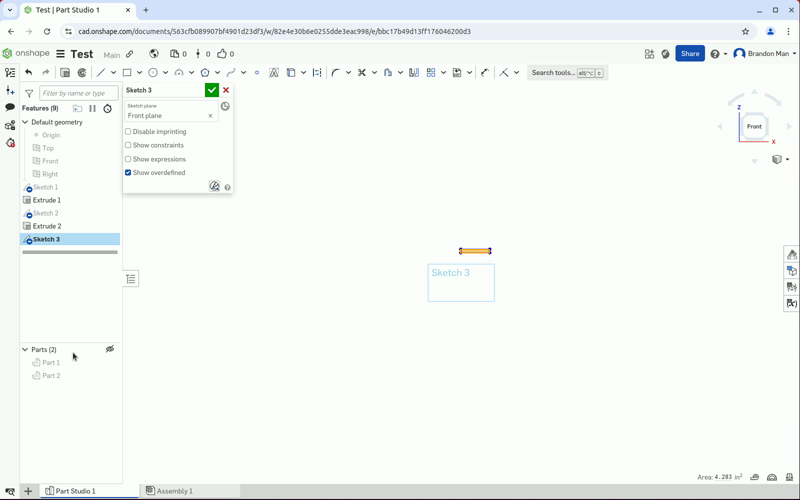
key(shift+e)
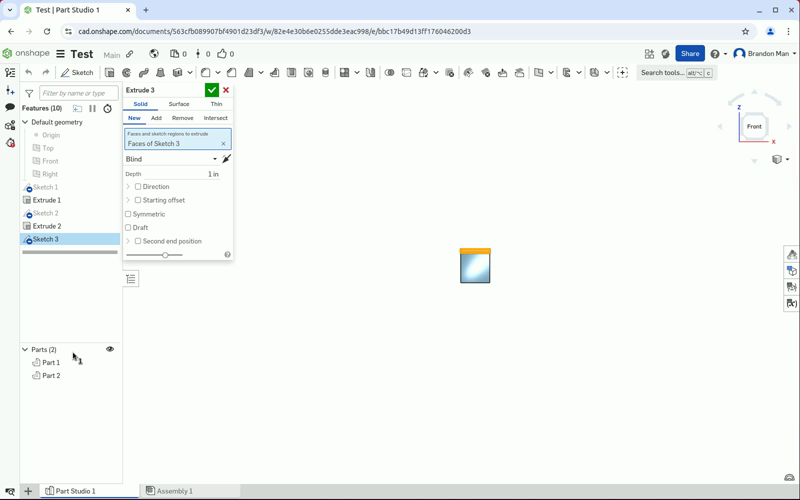
mouse_move(143, 106)
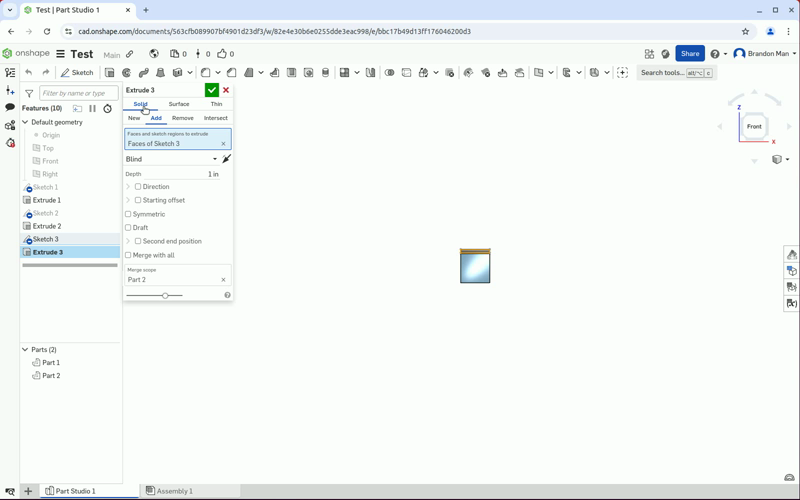
click(143, 106)
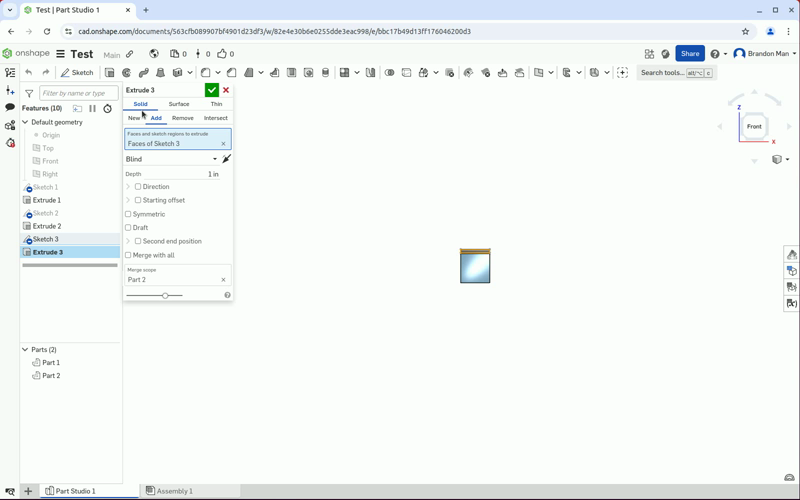
mouse_move(137, 120)
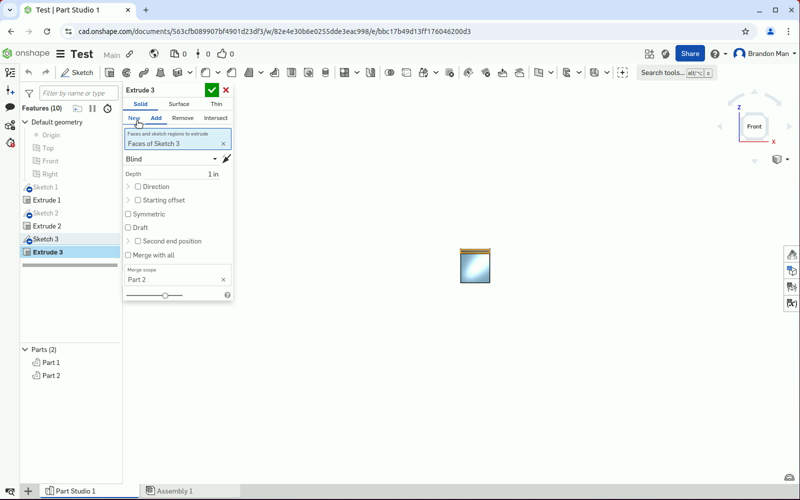
click(137, 120)
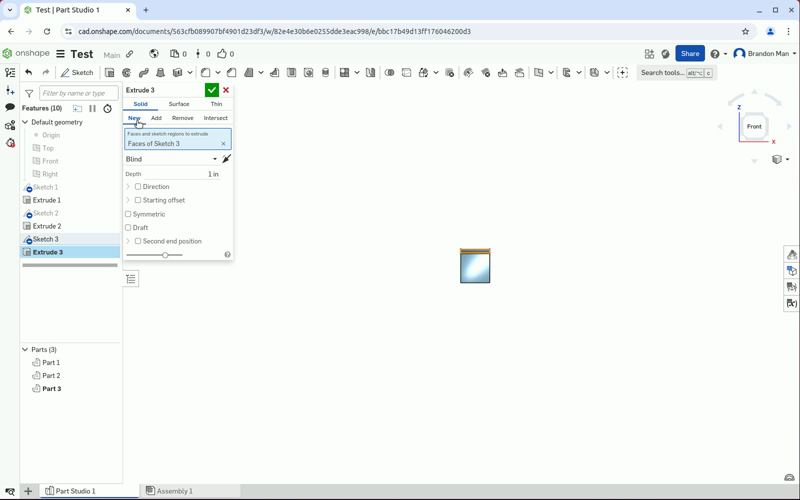
key(tab, 4)
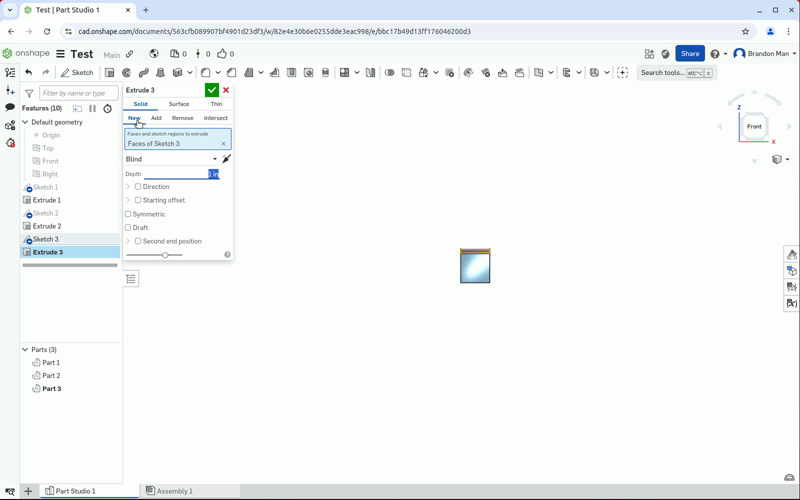
text(11.554)
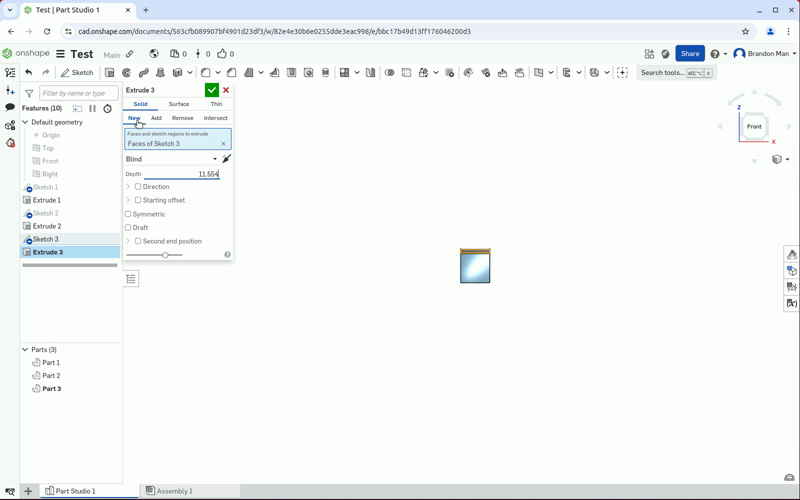
key(enter)
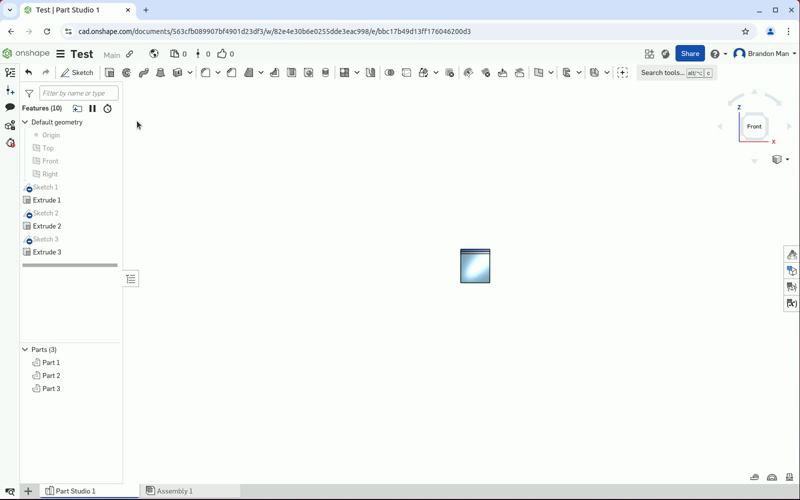
key(shift+h)
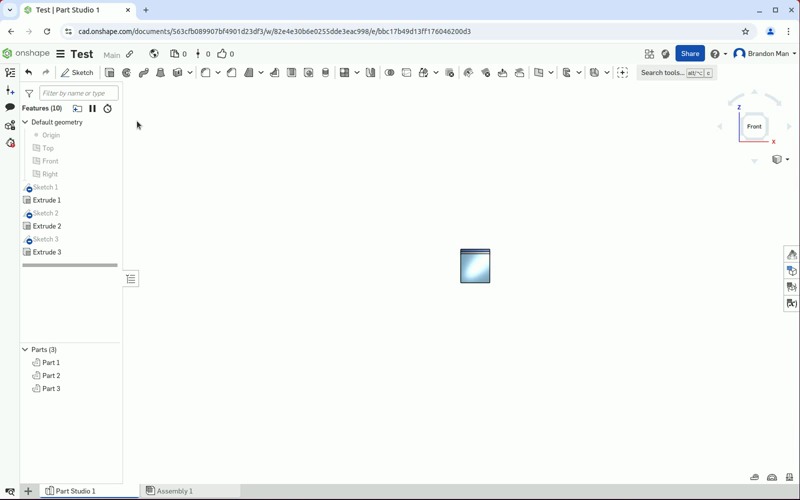
key(shift+h)
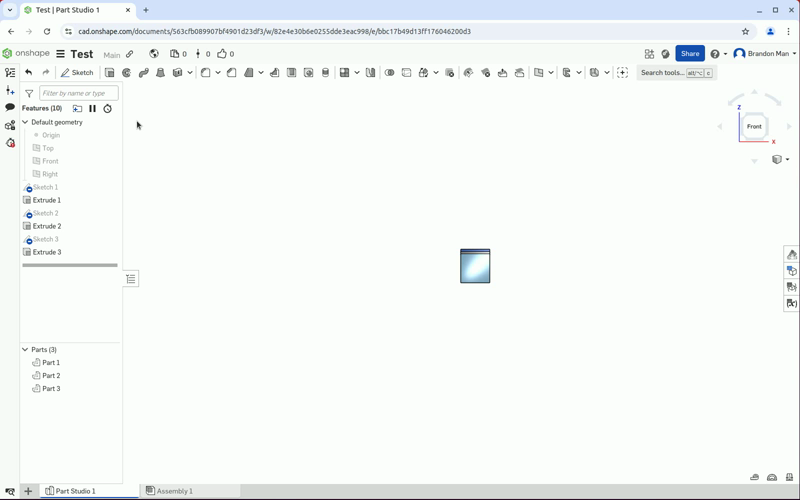
mouse_move(73, 189)
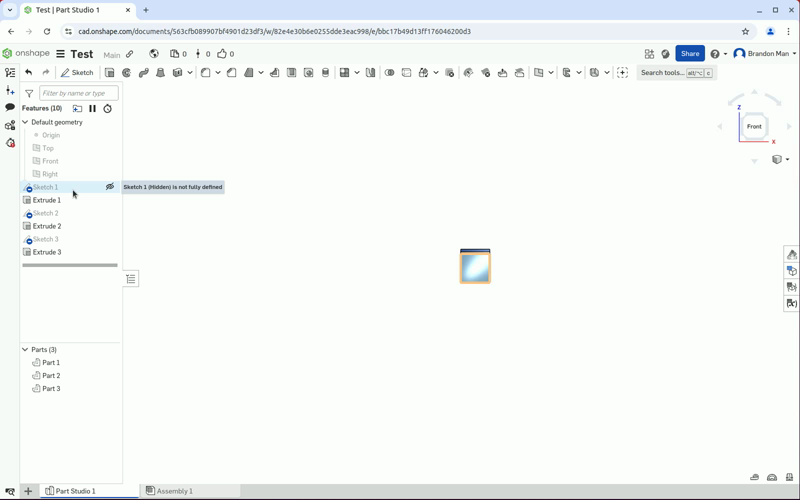
click(73, 189)
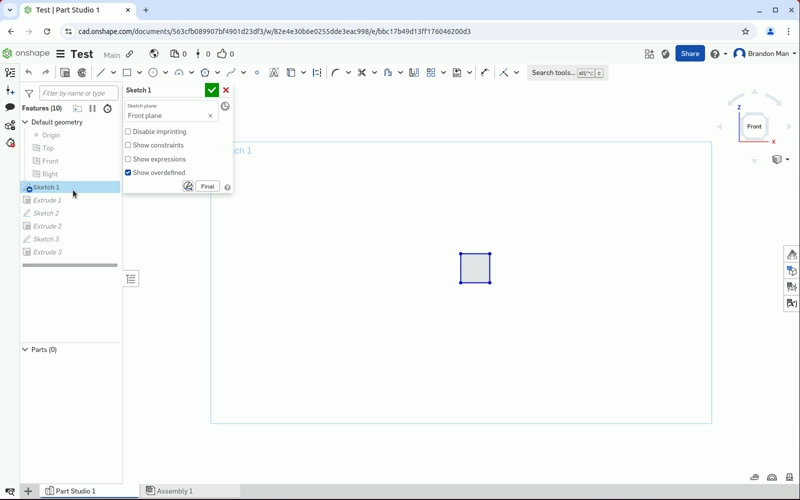
mouse_move(229, 92)
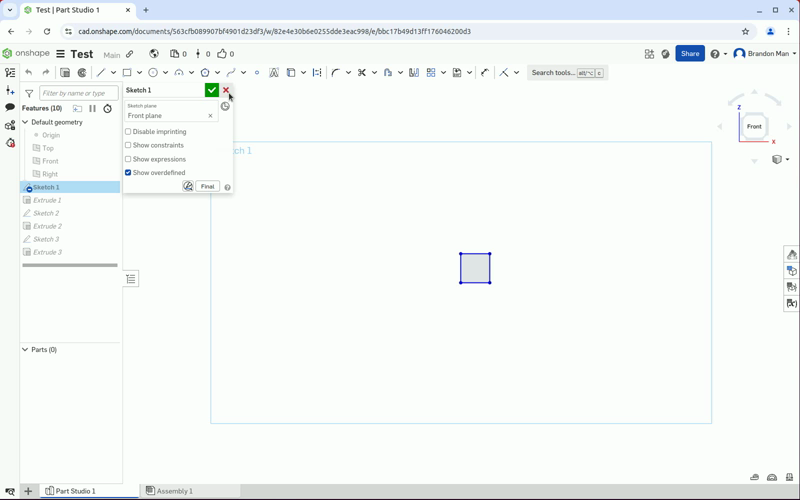
click(229, 92)
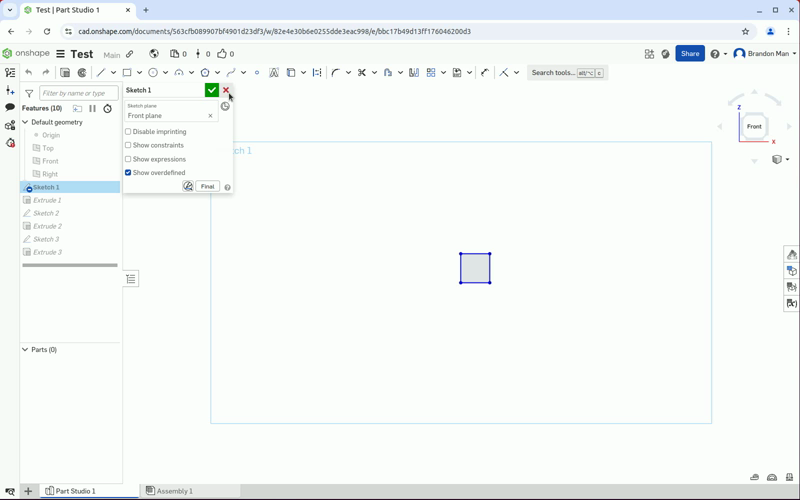
key(shift+s)
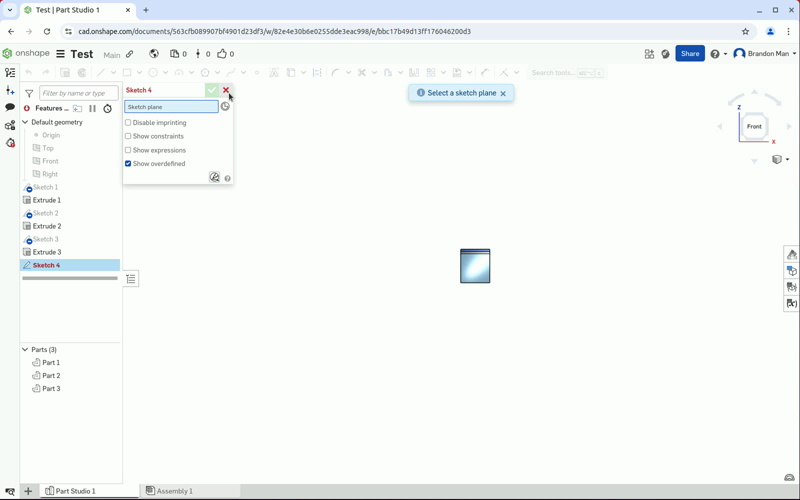
mouse_move(73, 163)
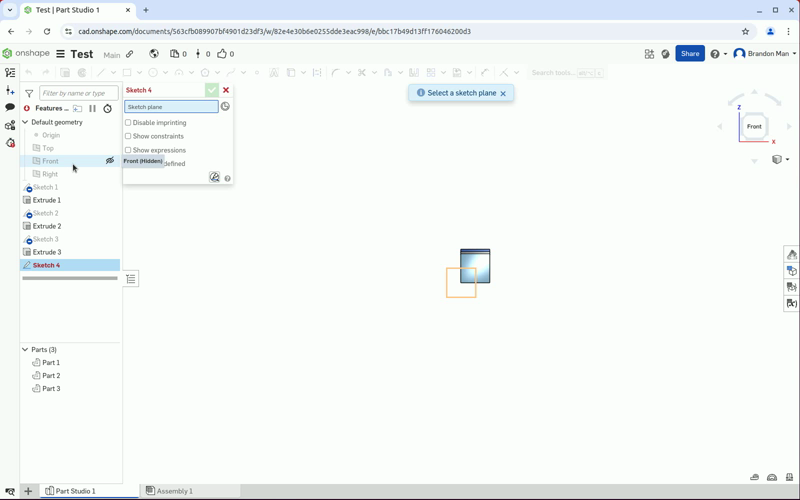
click(73, 163)
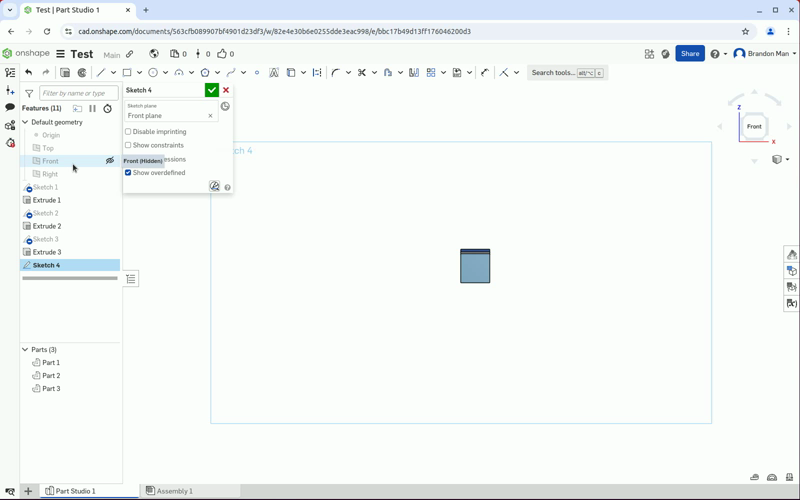
mouse_move(73, 352)
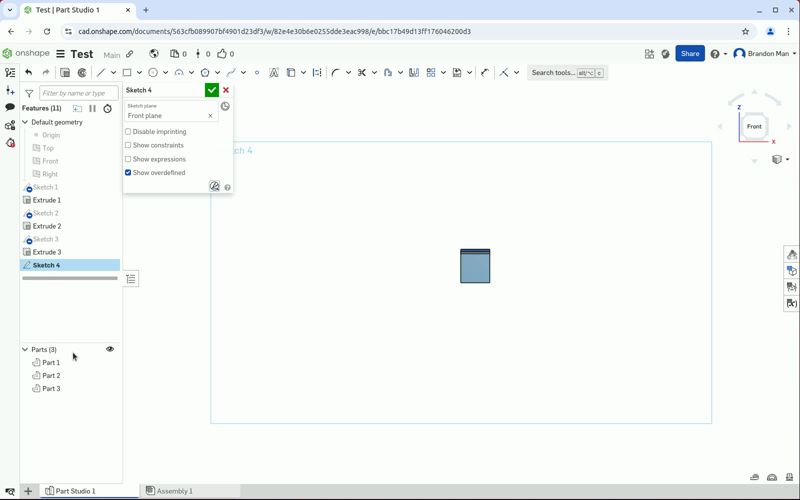
key(y)
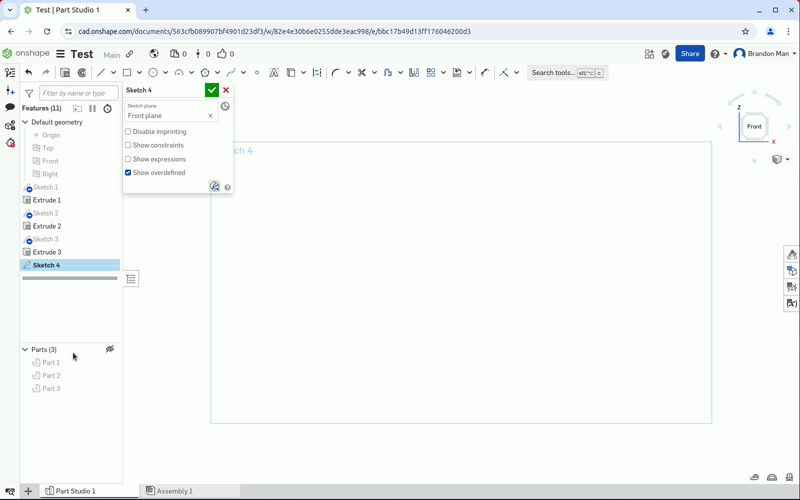
key(l)
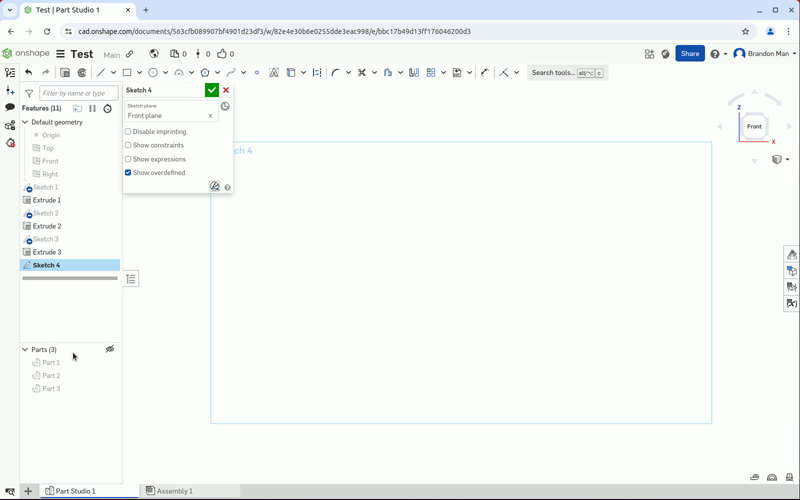
key_down(shift)
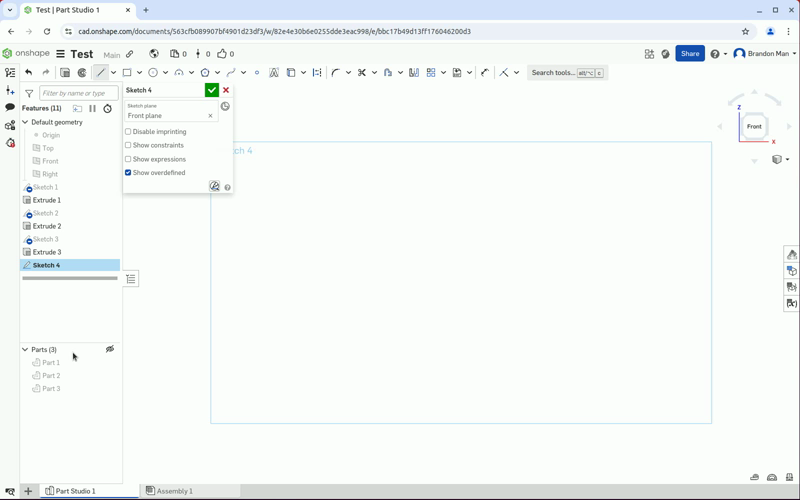
mouse_move(460, 249)
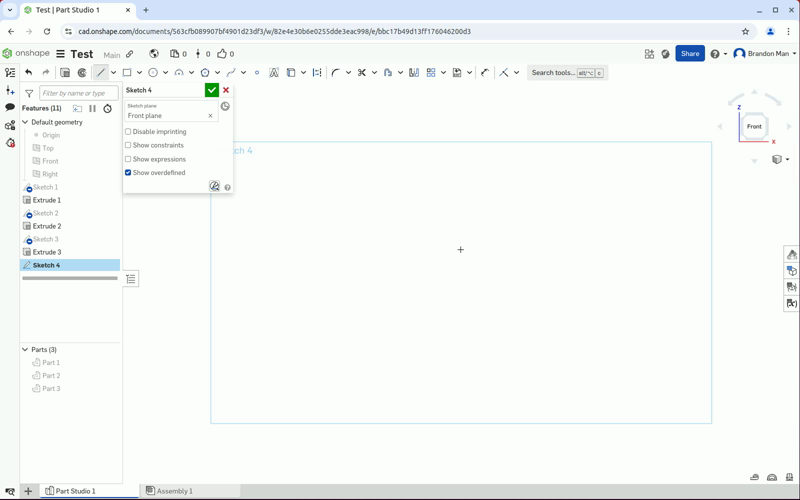
click(460, 249)
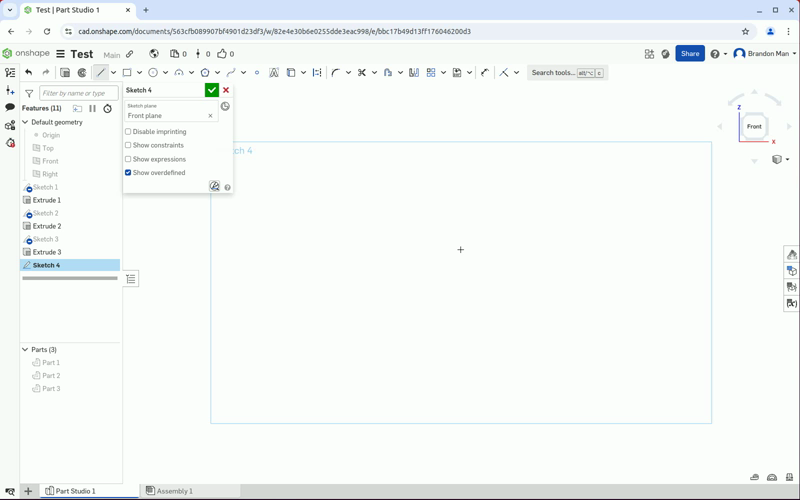
key_up(shift)
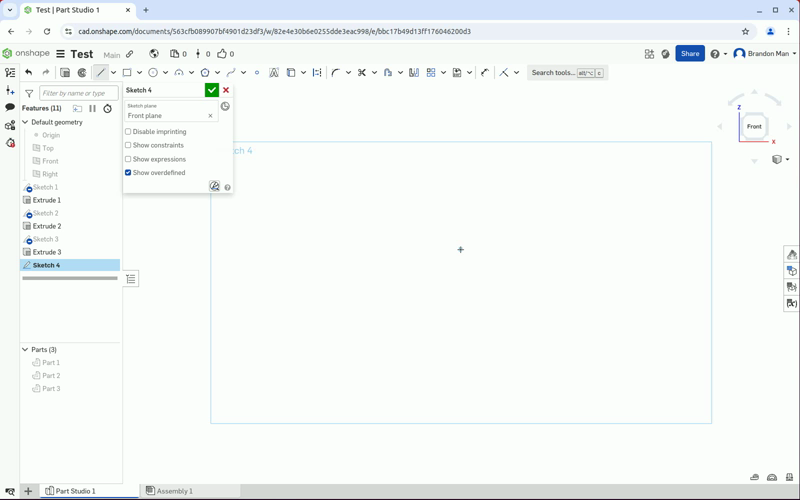
key_down(shift)
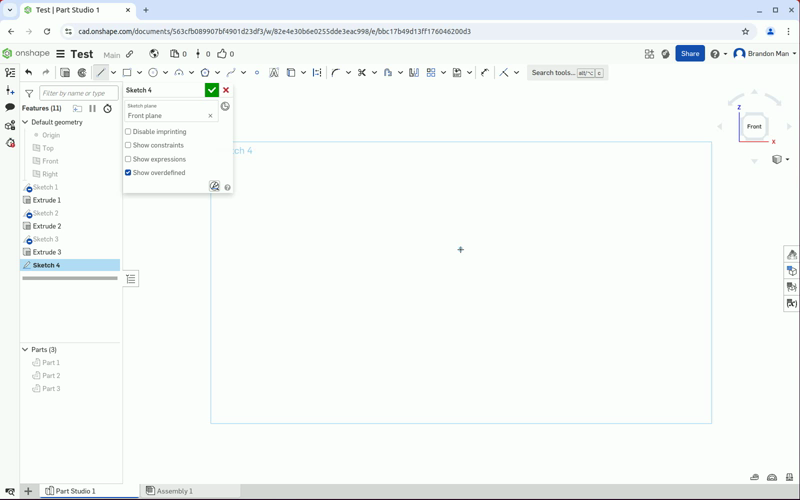
mouse_move(490, 249)
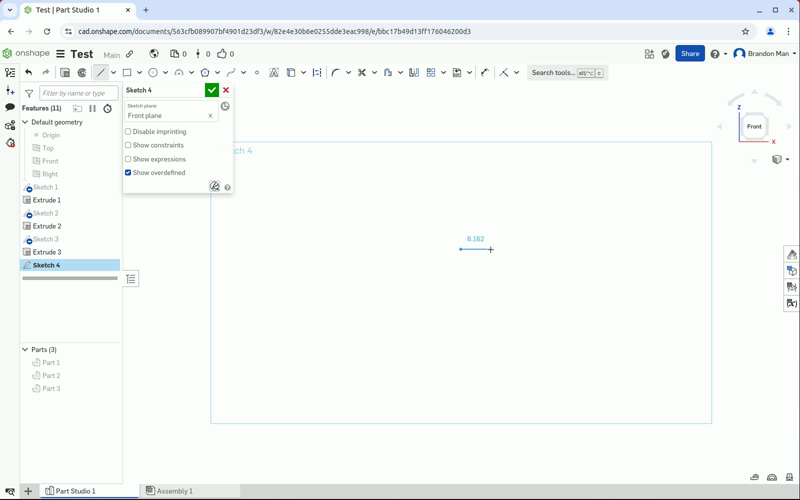
mouse_move(489, 249)
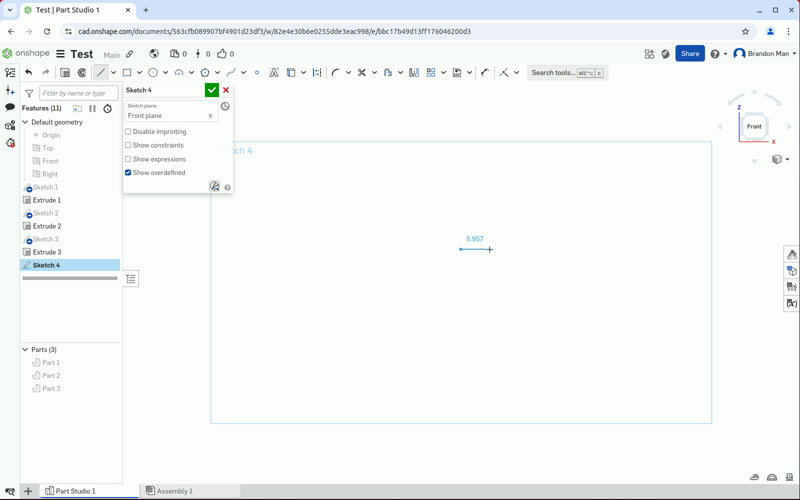
click(489, 249)
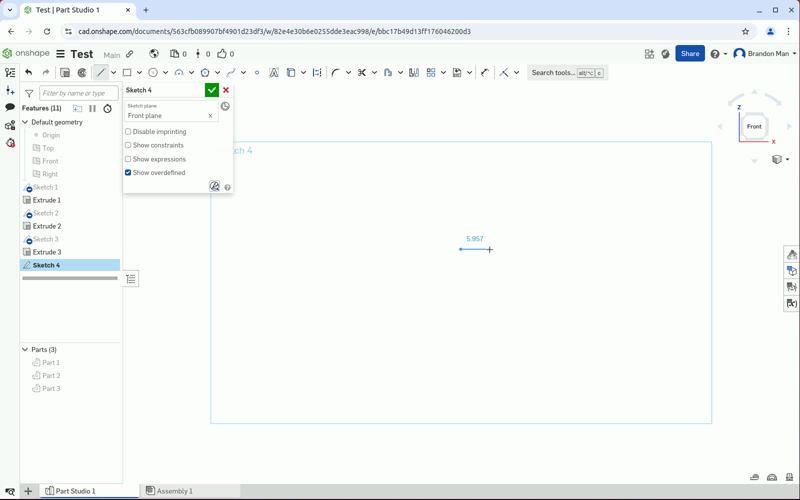
key_up(shift)
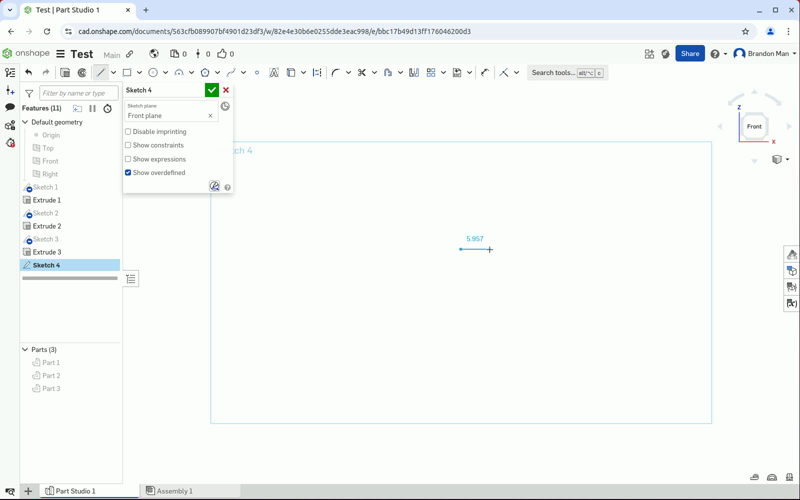
key_down(shift)
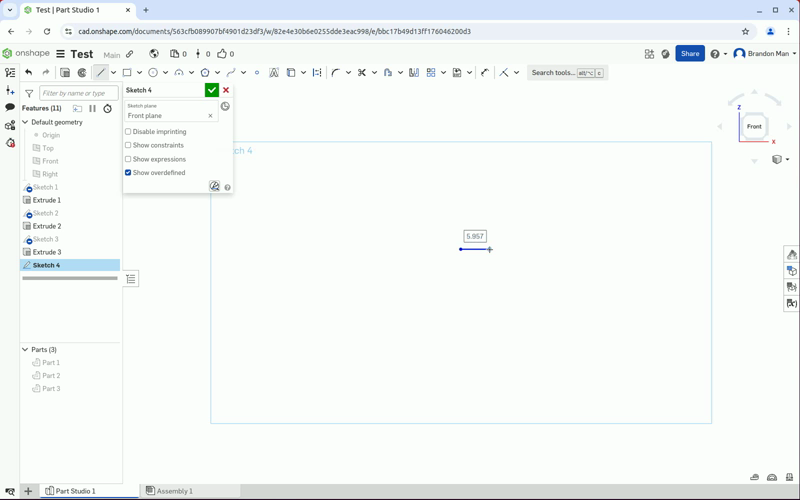
mouse_move(519, 249)
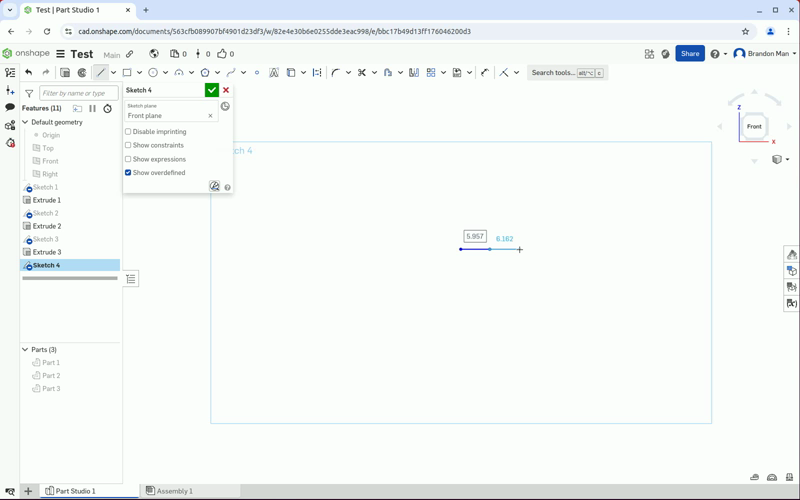
mouse_move(489, 245)
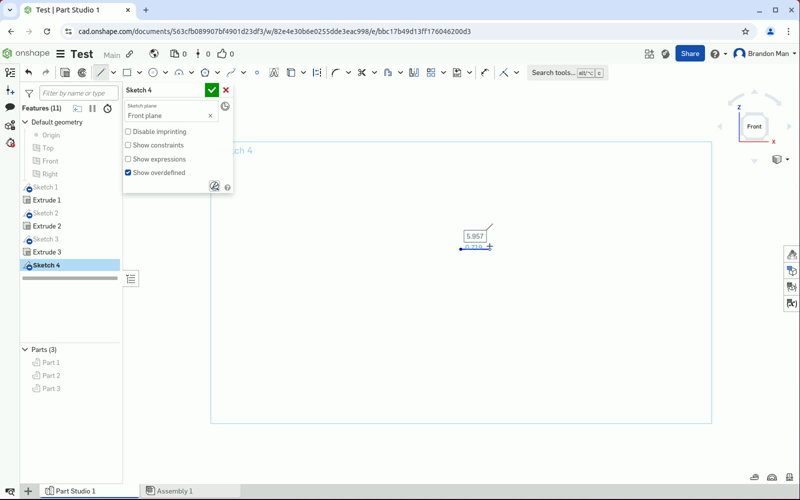
scroll(6)
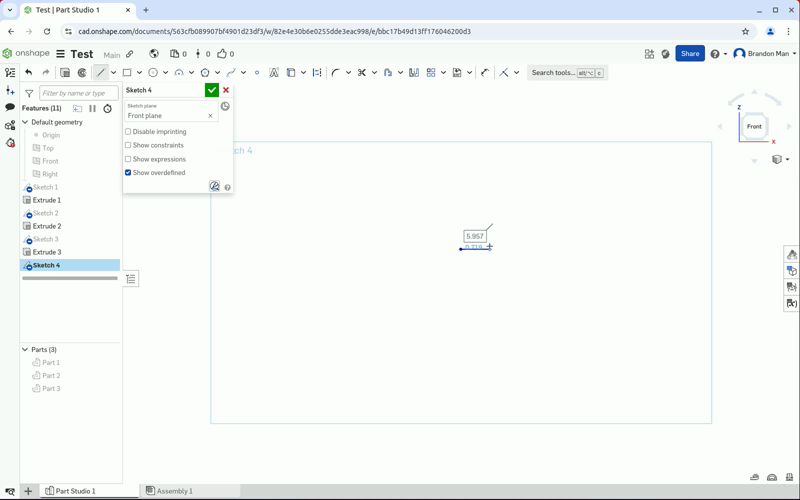
scroll(6)
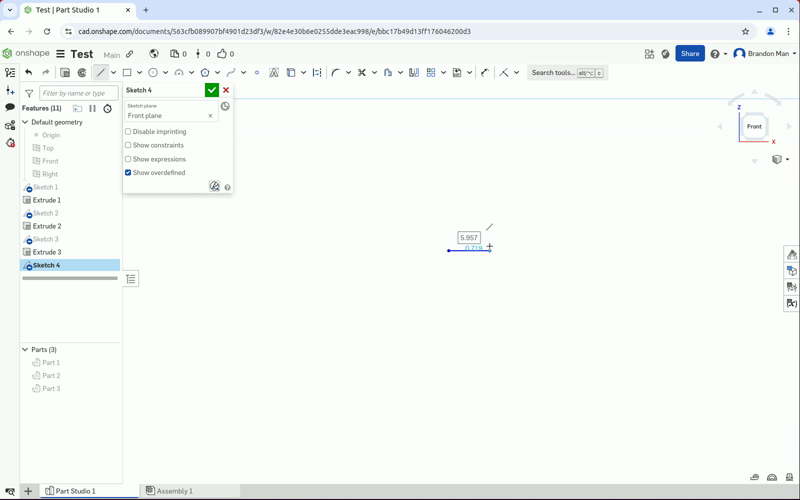
scroll(6)
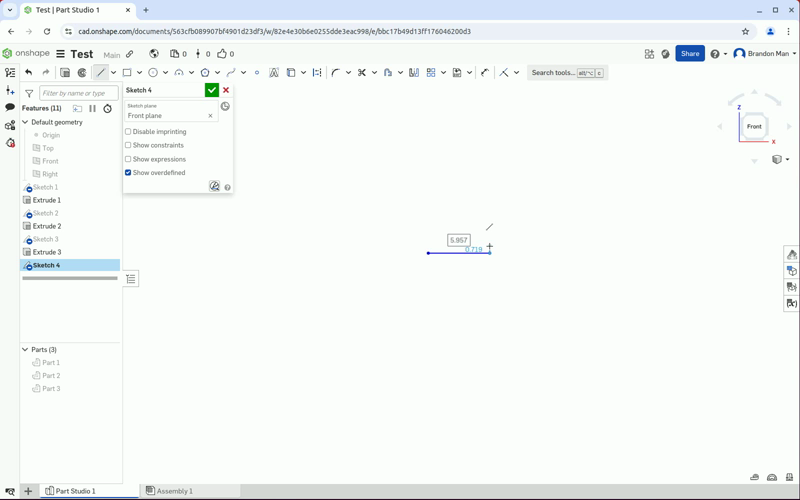
scroll(6)
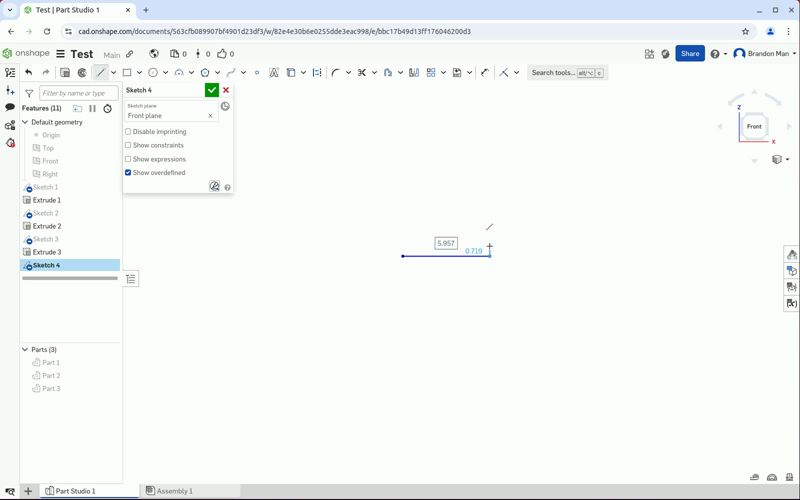
scroll(6)
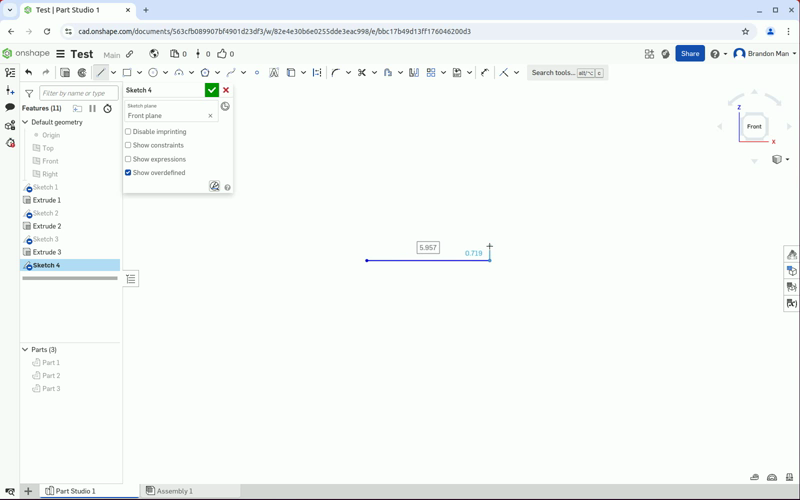
scroll(6)
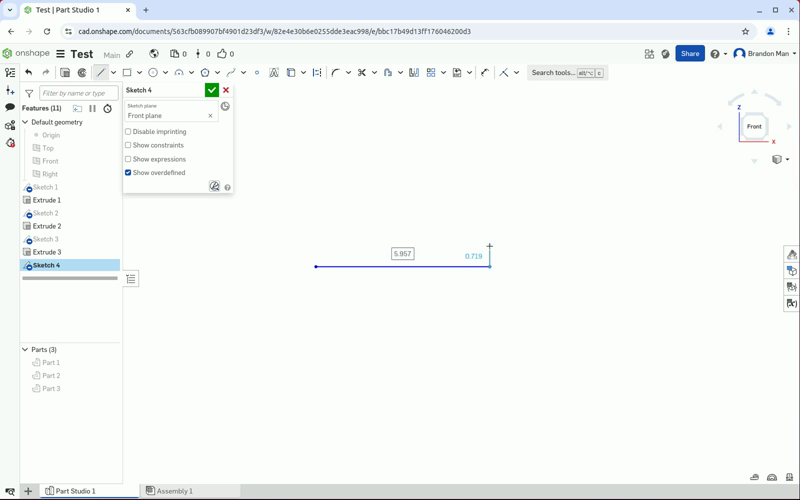
scroll(6)
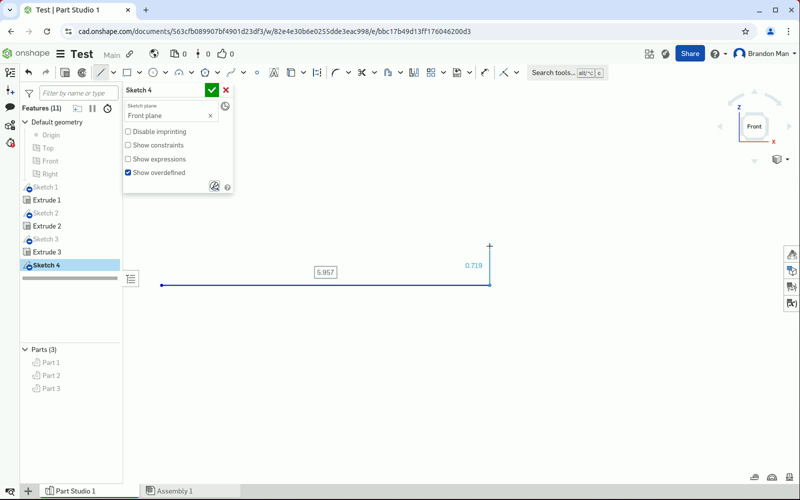
click(489, 245)
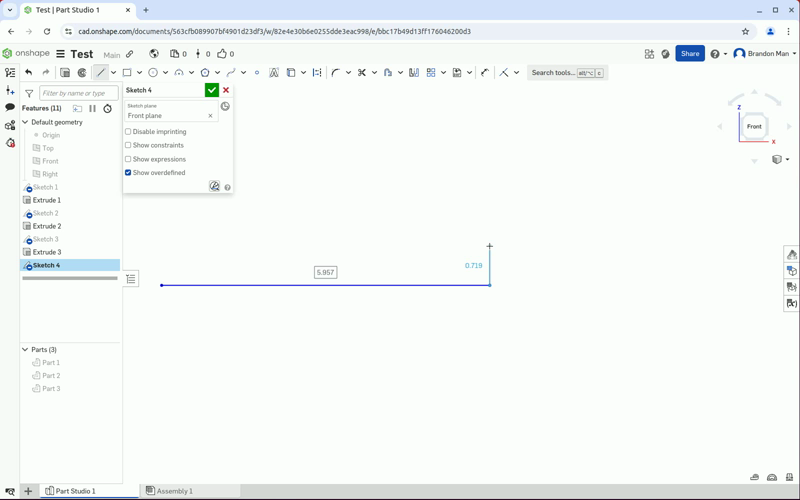
scroll(-6)
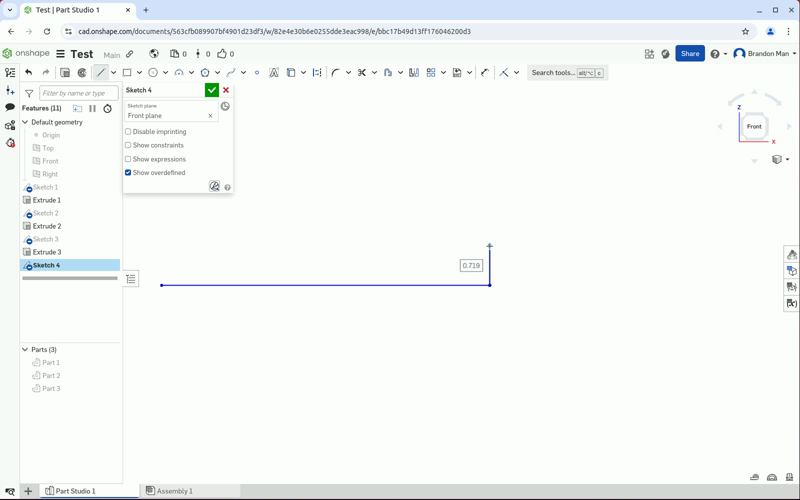
scroll(-6)
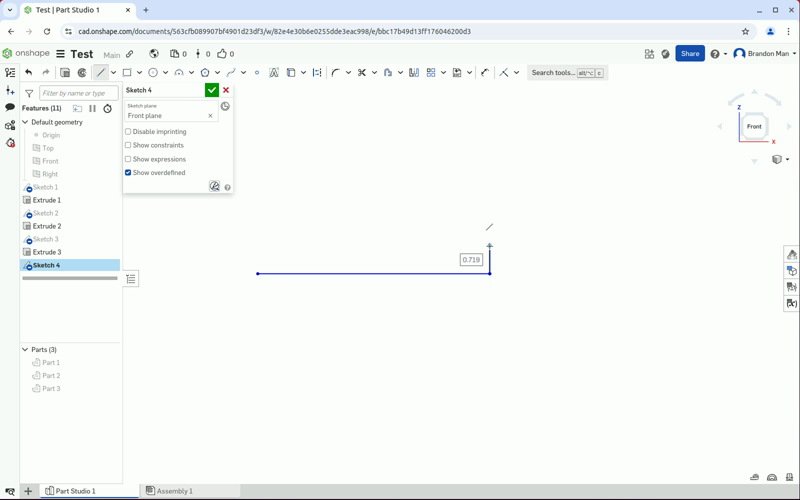
scroll(-6)
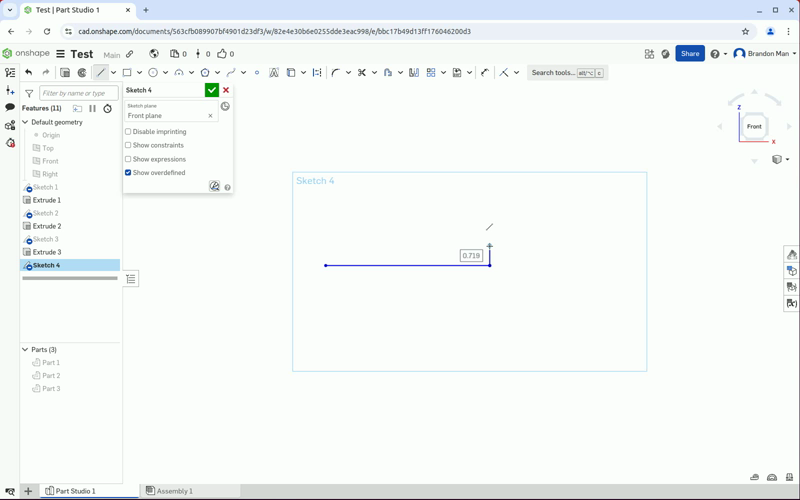
scroll(-6)
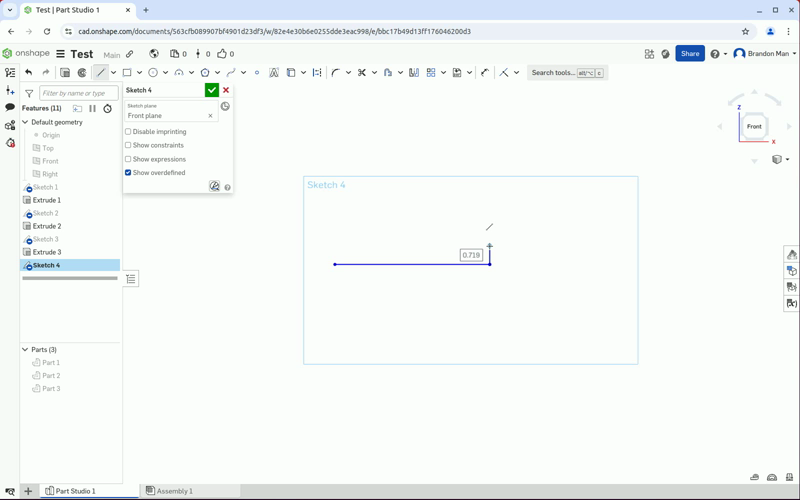
scroll(-6)
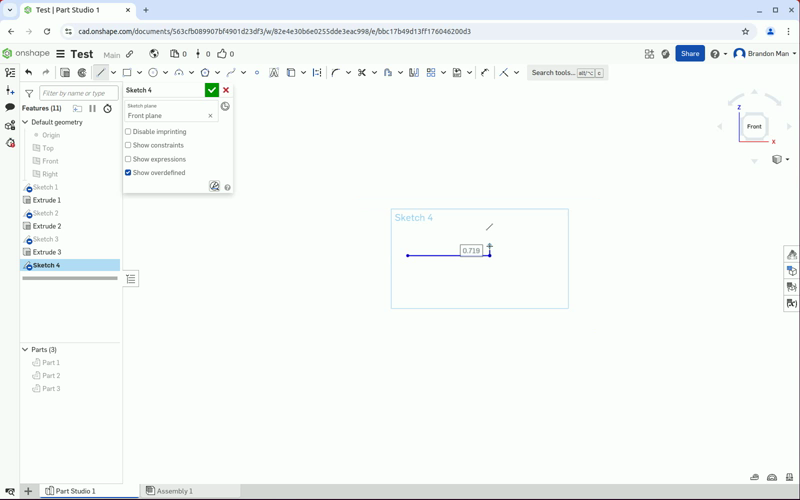
scroll(-6)
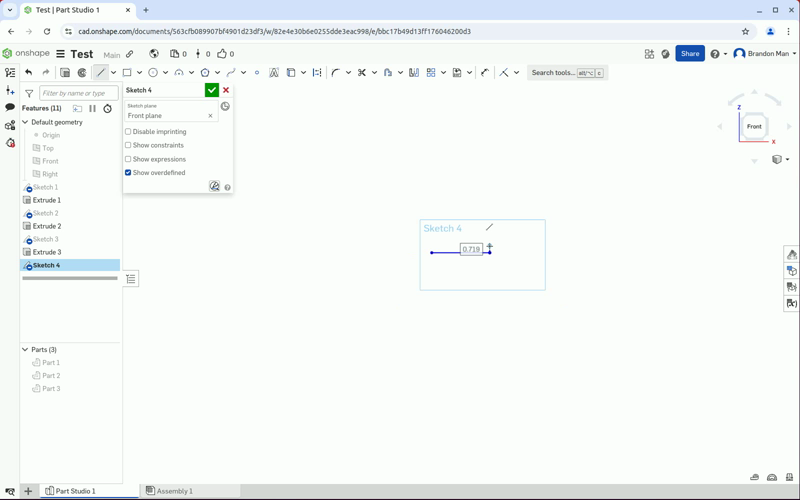
scroll(-6)
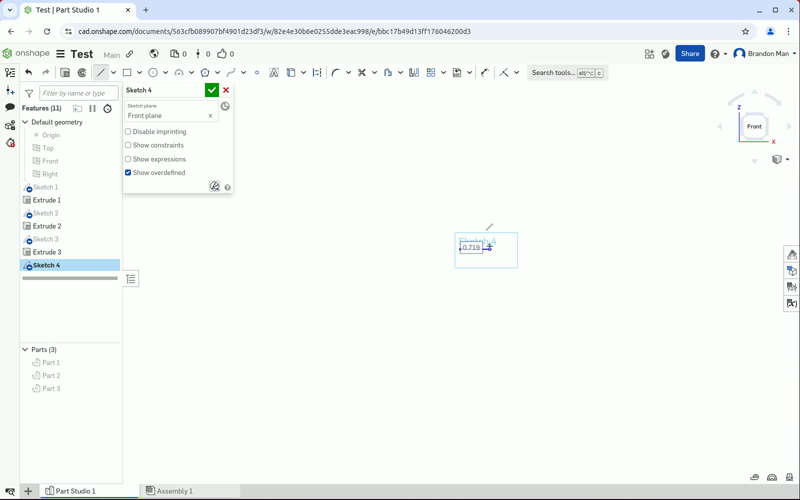
key_up(shift)
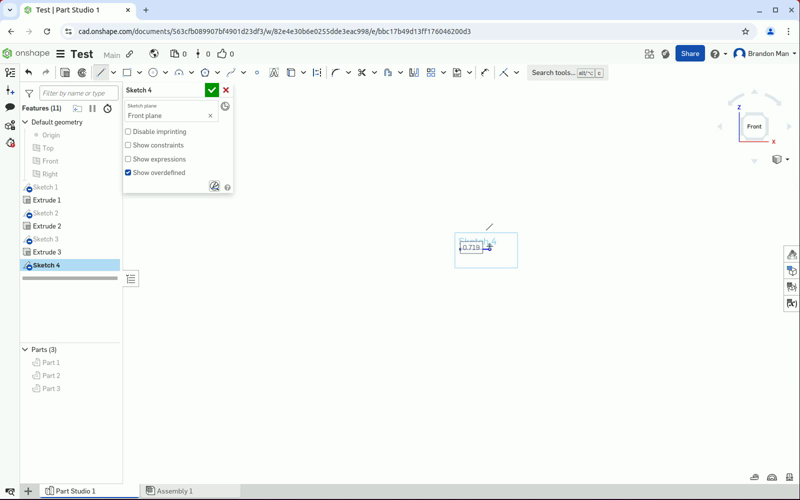
key_down(shift)
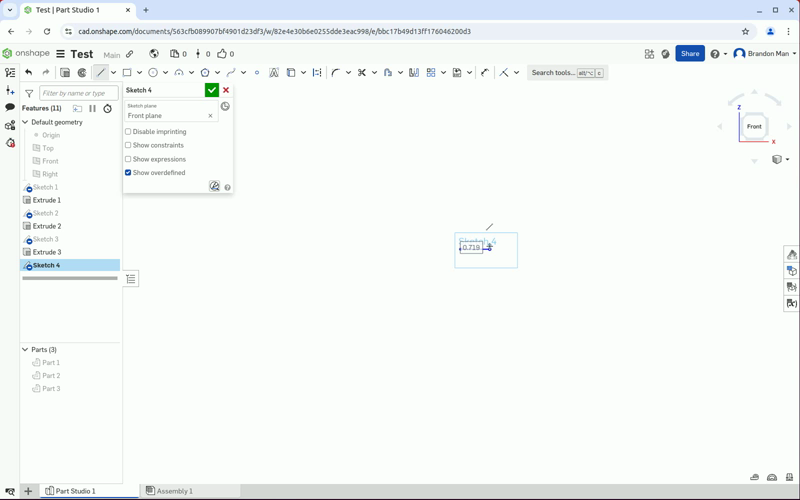
mouse_move(519, 245)
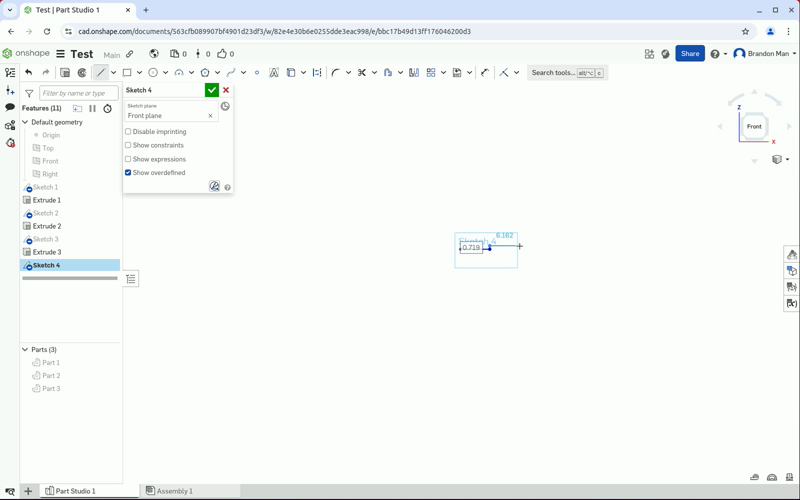
mouse_move(460, 245)
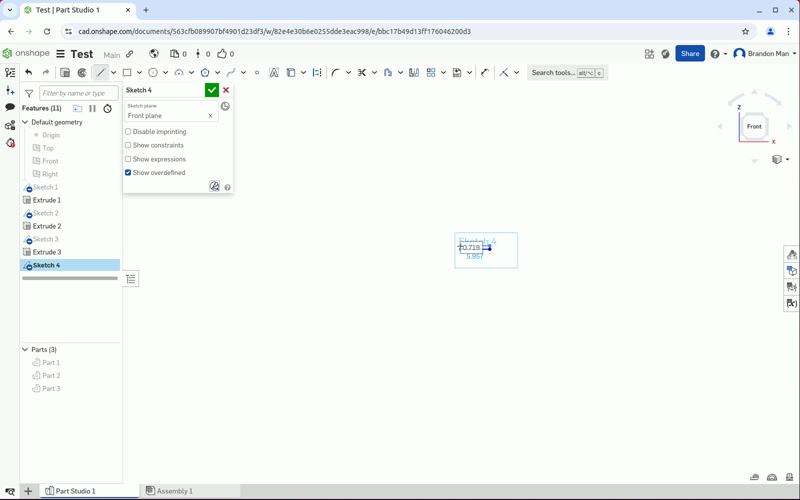
scroll(6)
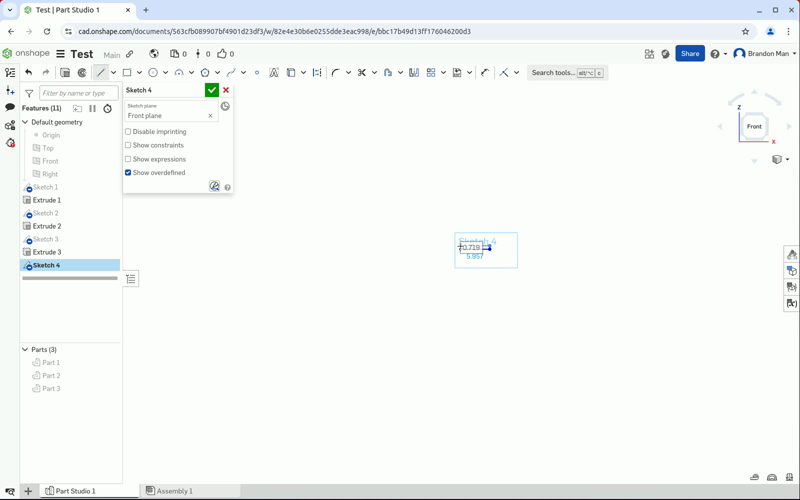
scroll(6)
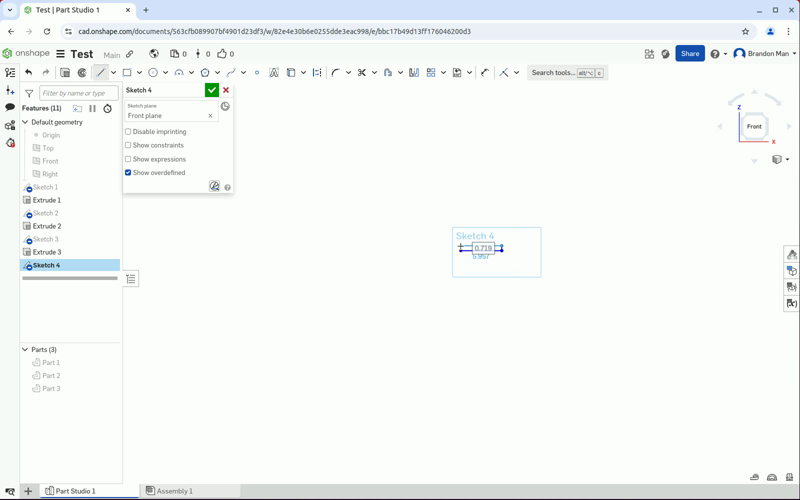
scroll(6)
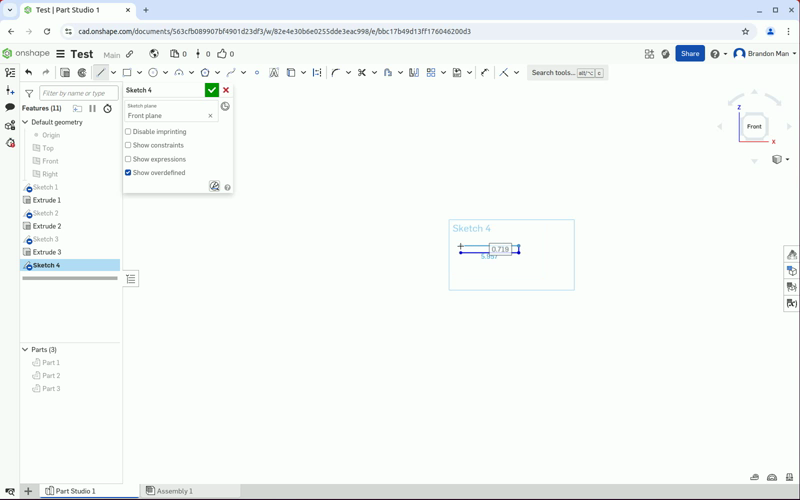
scroll(6)
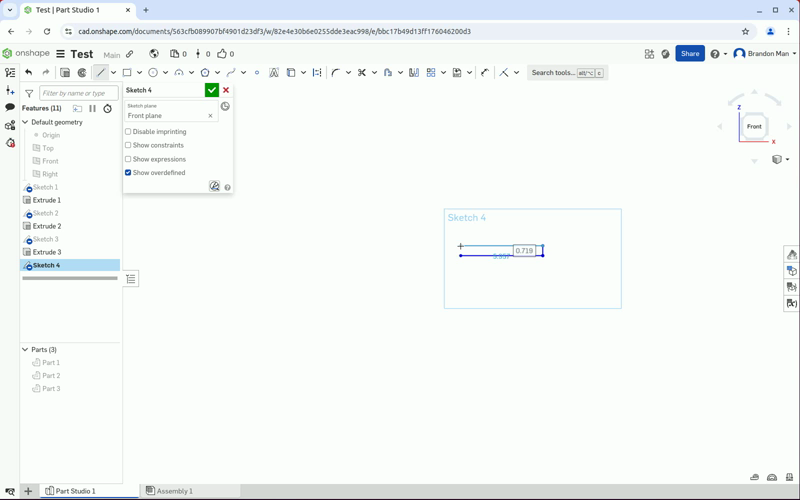
scroll(6)
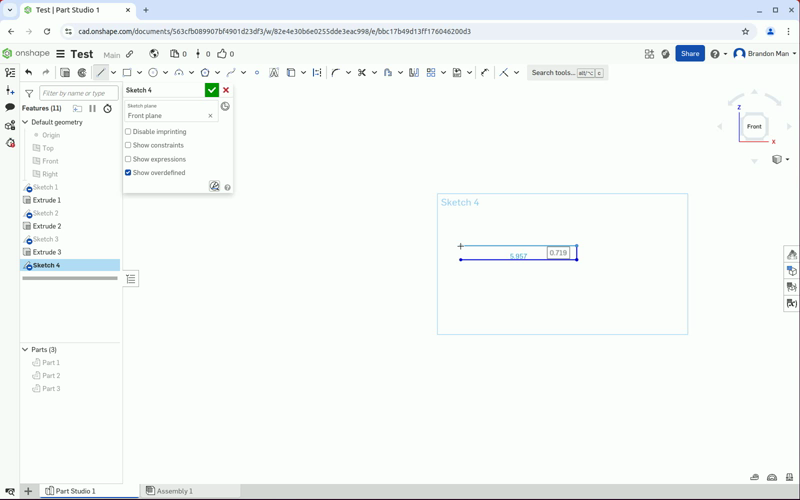
scroll(6)
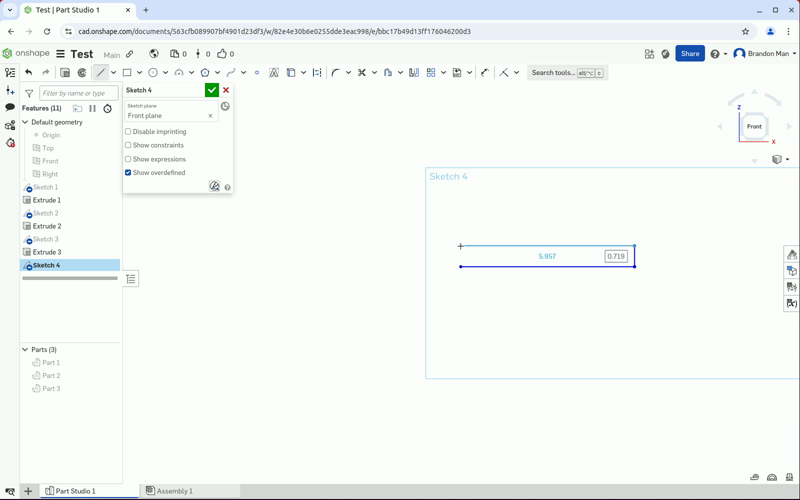
scroll(6)
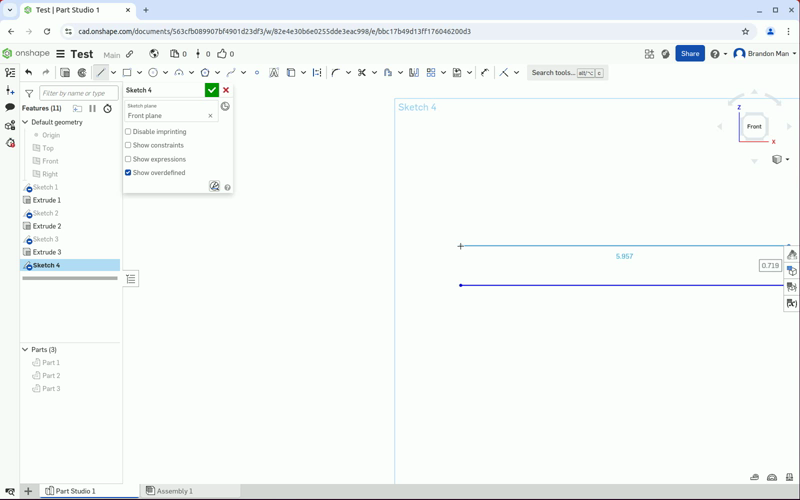
click(460, 245)
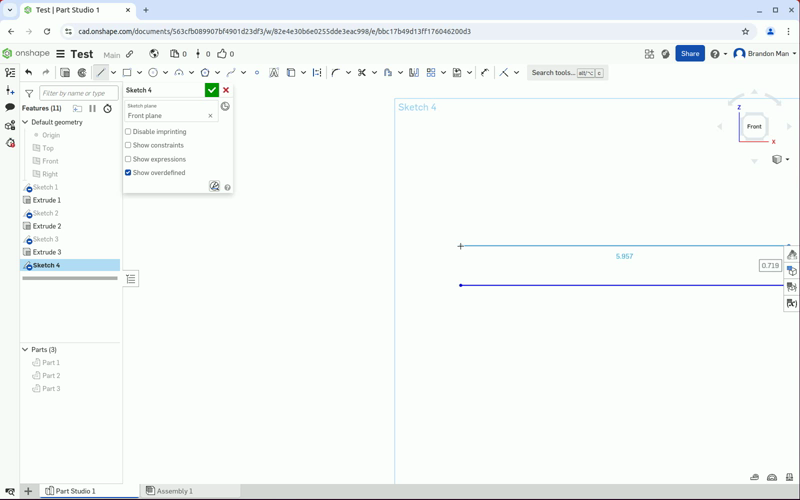
scroll(-6)
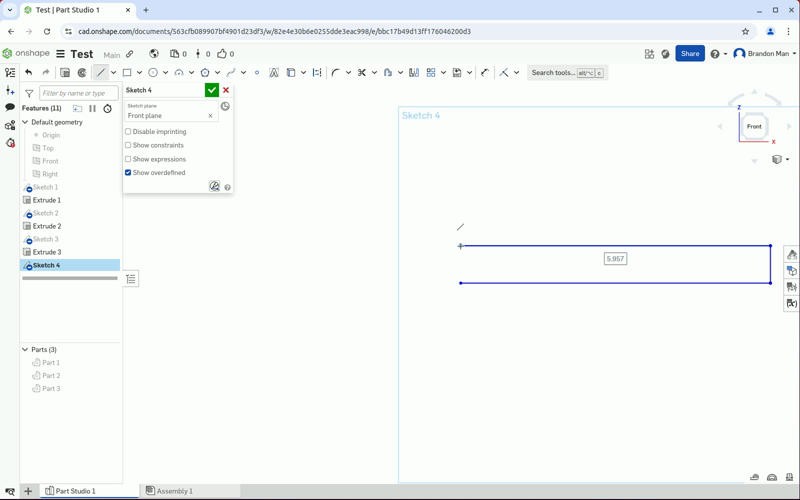
scroll(-6)
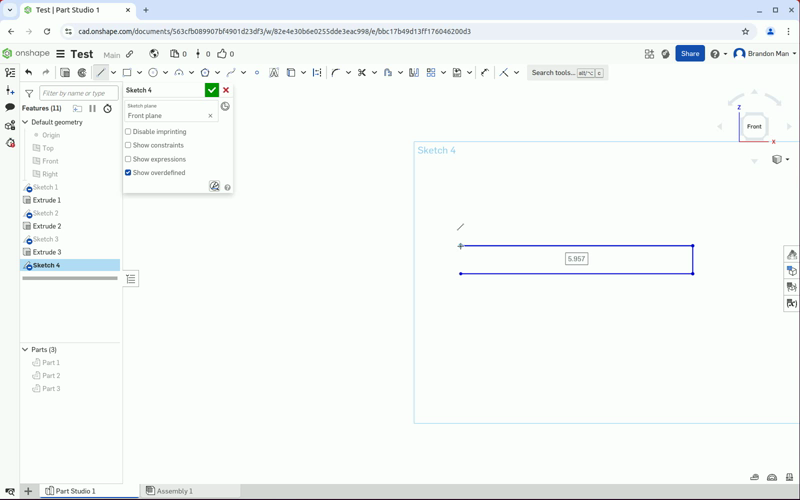
scroll(-6)
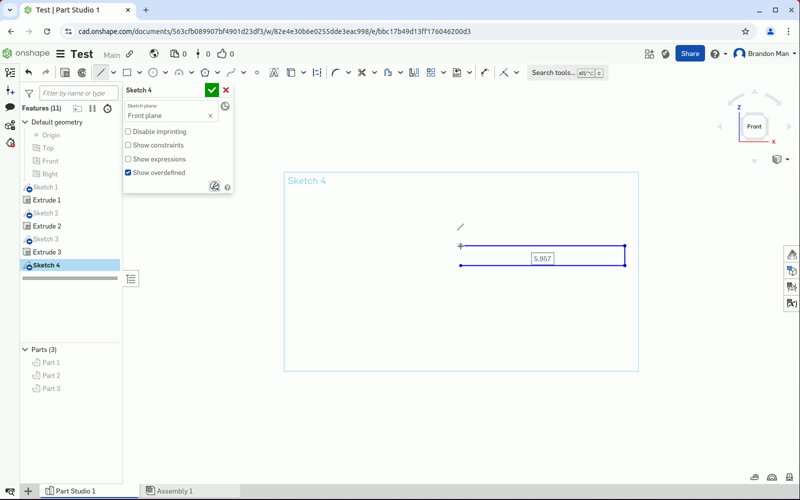
scroll(-6)
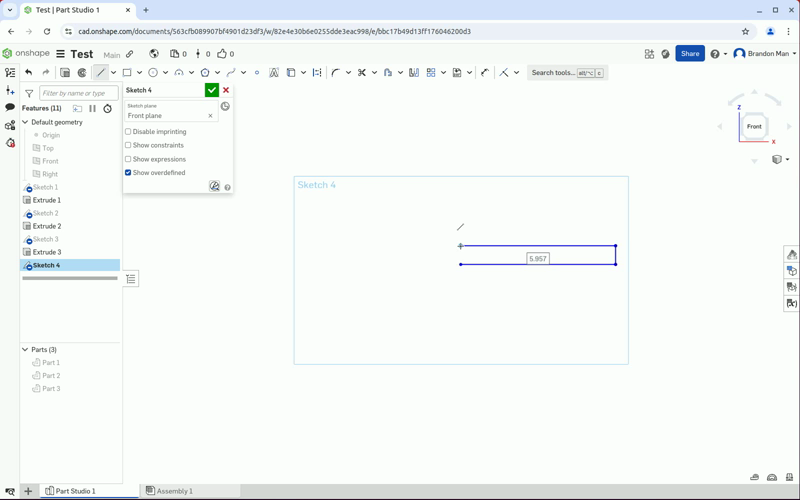
scroll(-6)
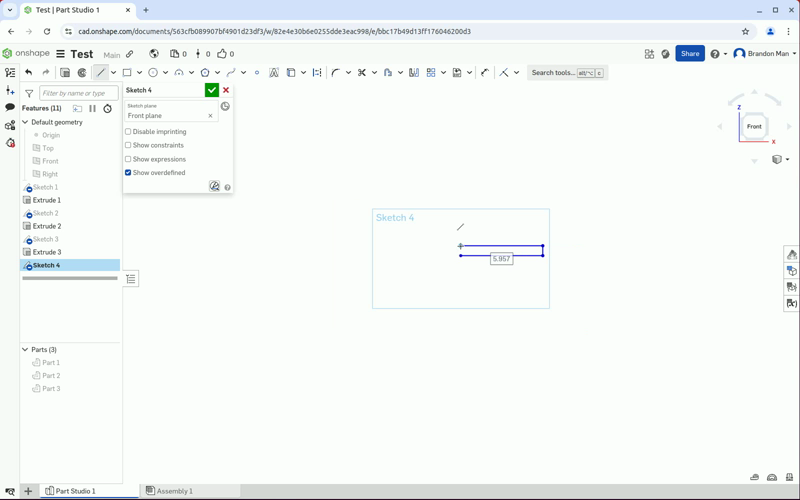
scroll(-6)
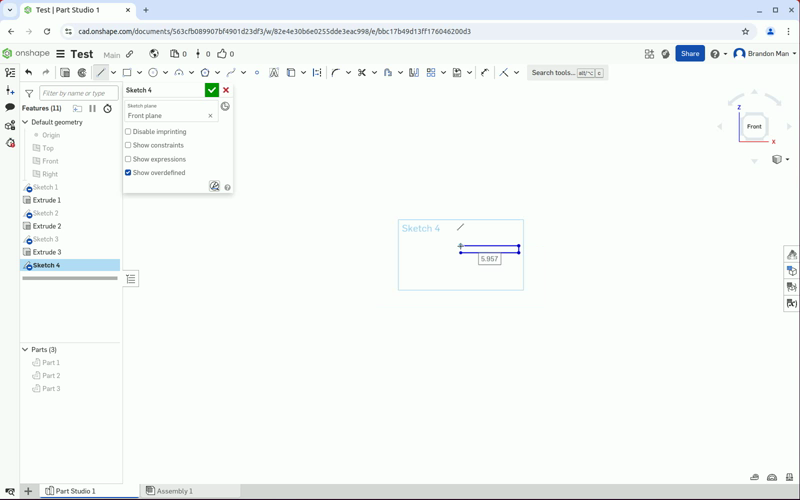
scroll(-6)
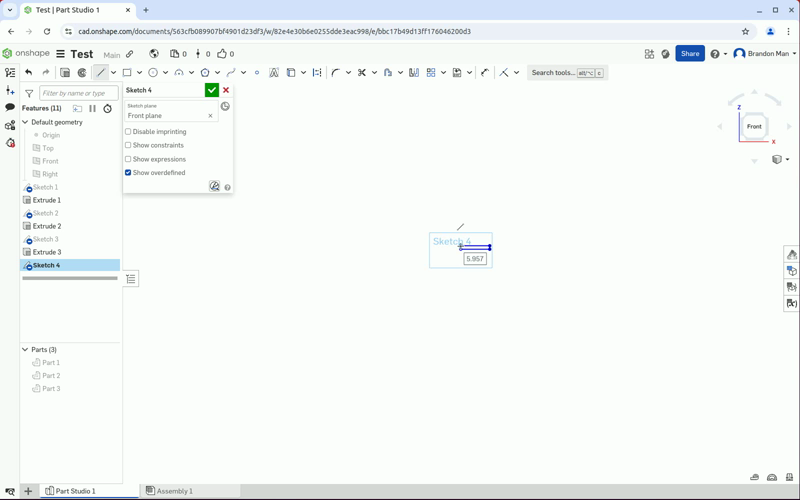
key_up(shift)
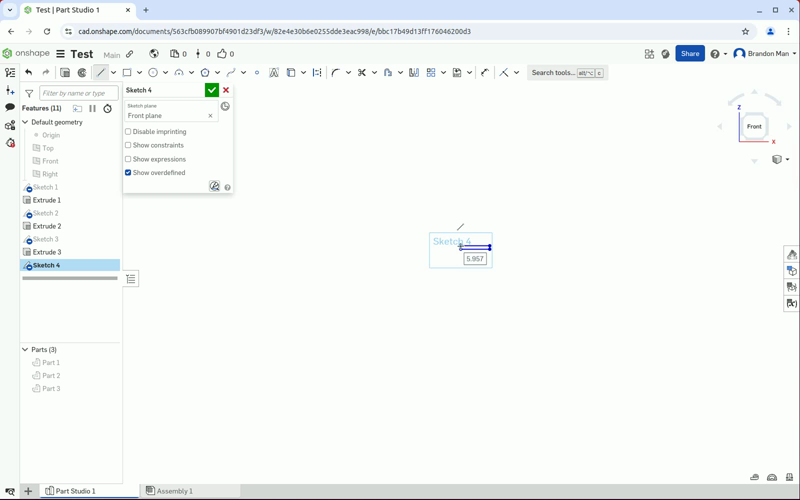
mouse_move(490, 245)
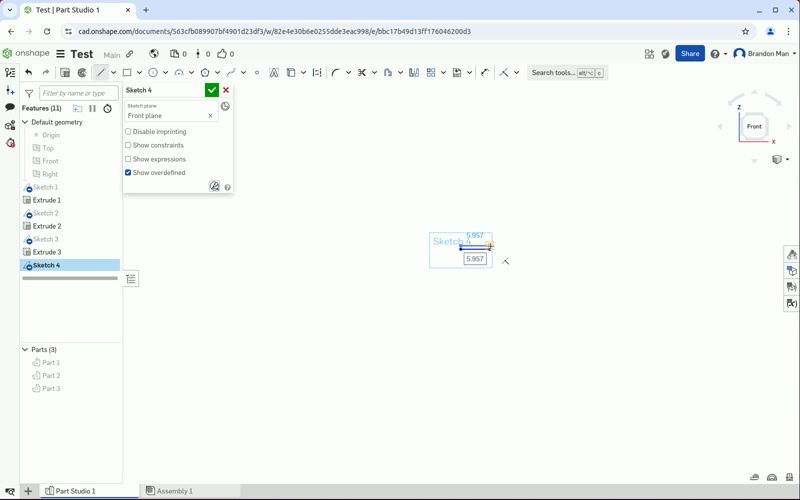
key_down(shift)
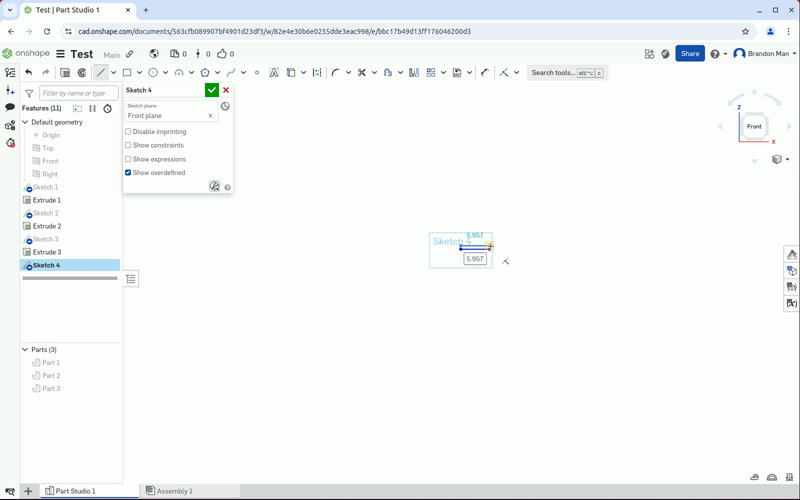
mouse_move(460, 249)
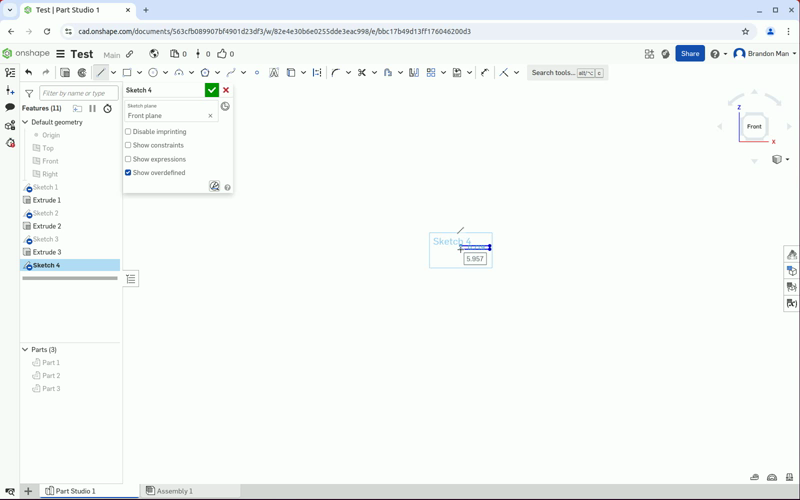
scroll(6)
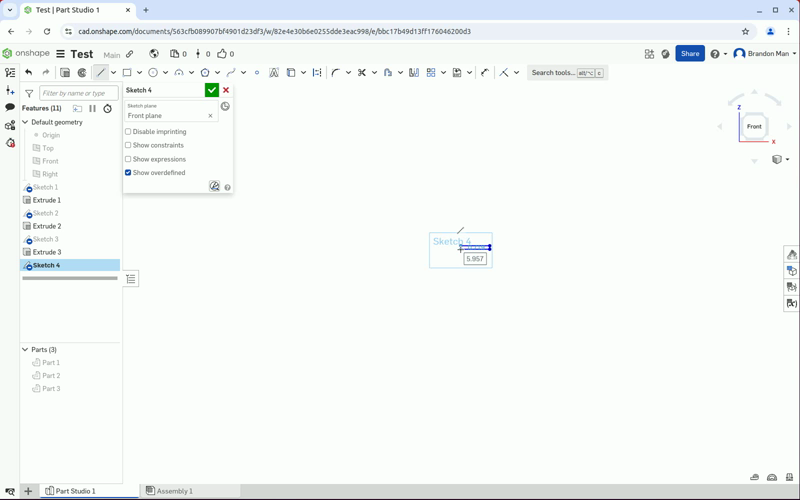
scroll(6)
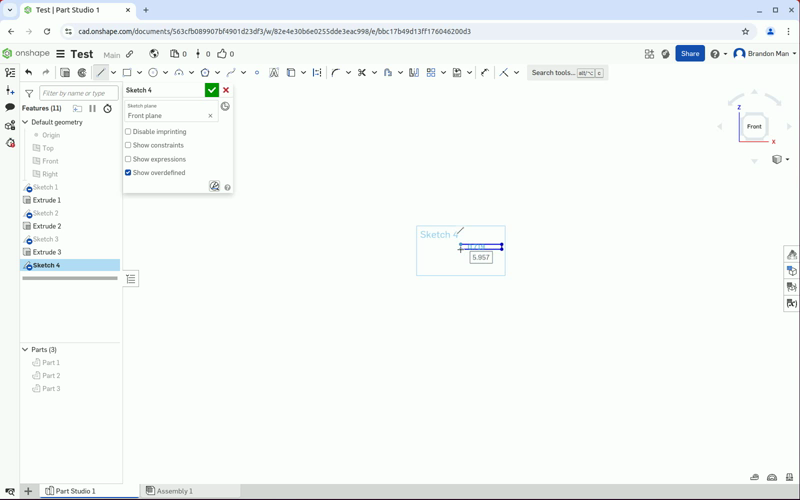
scroll(6)
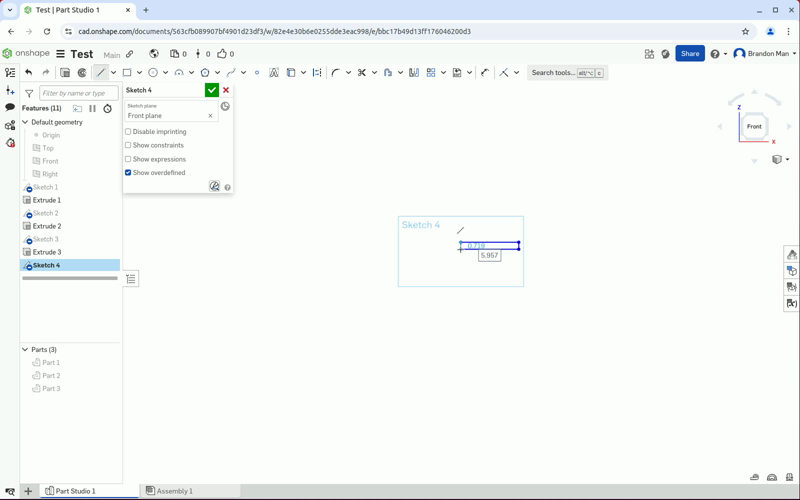
scroll(6)
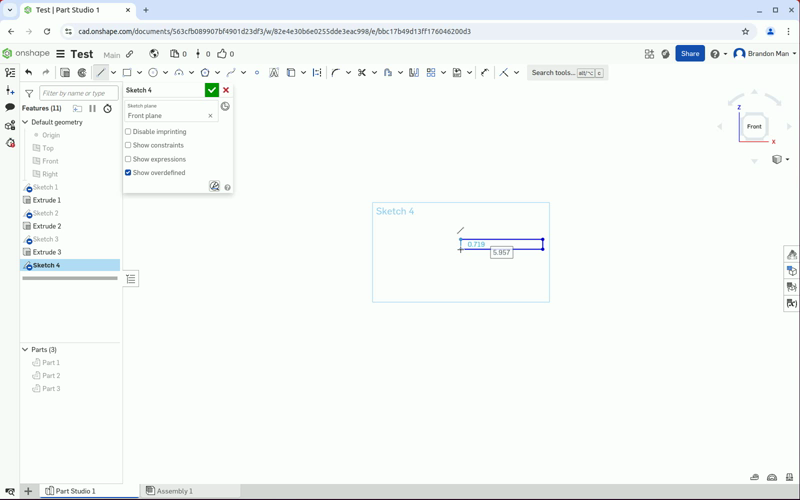
scroll(6)
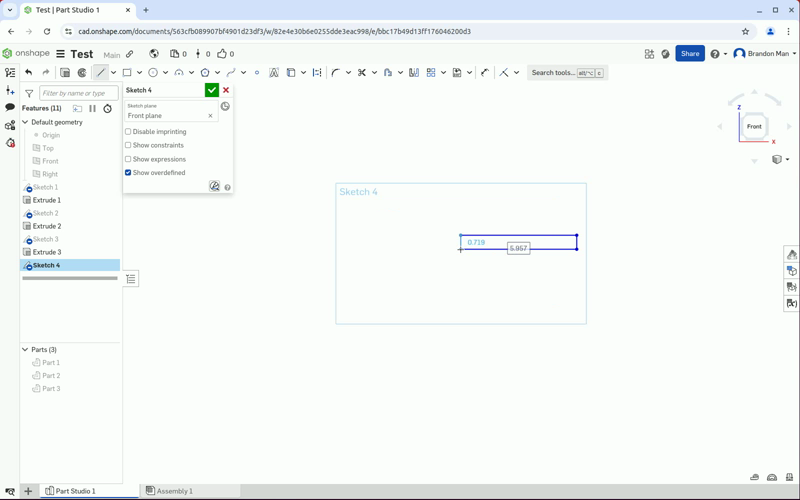
scroll(6)
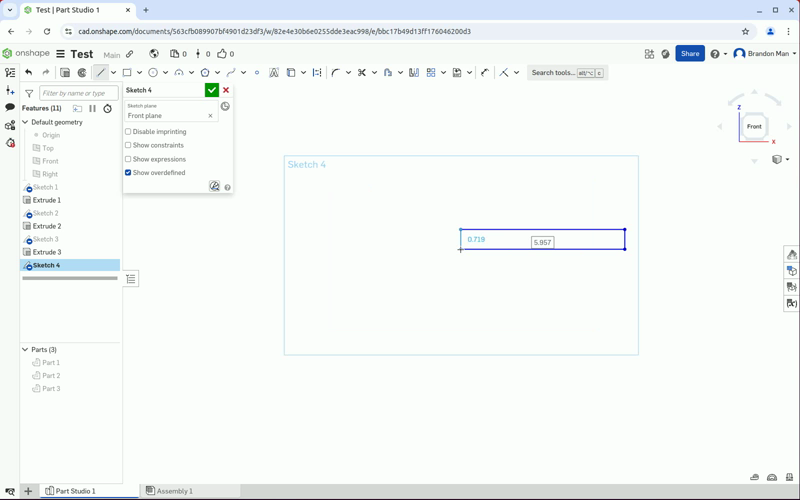
scroll(6)
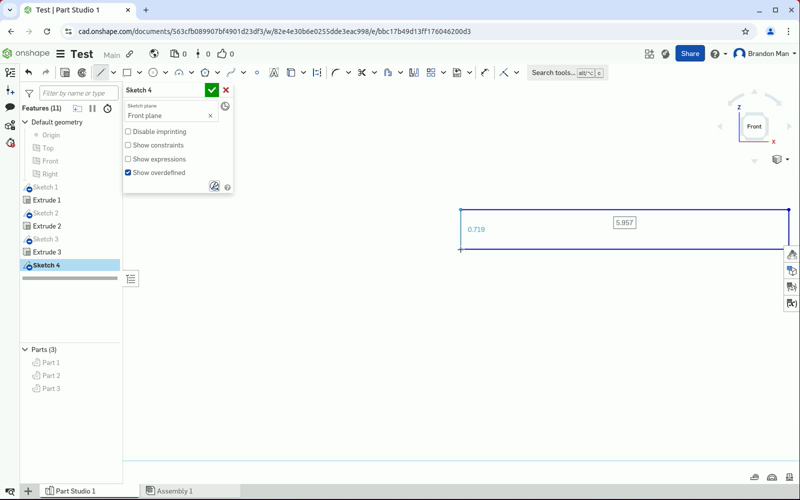
key_up(shift)
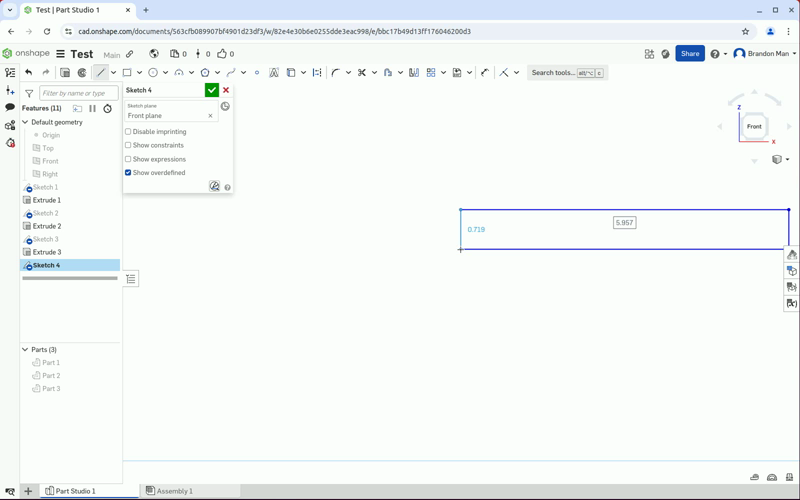
click(460, 249)
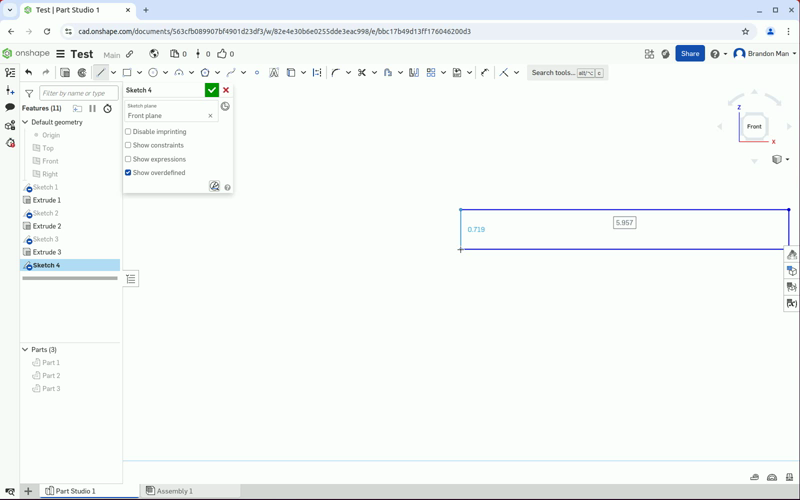
scroll(-6)
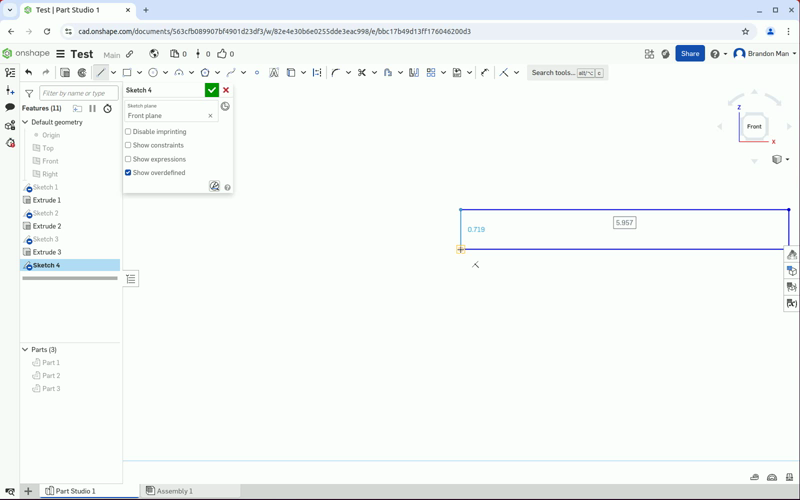
scroll(-6)
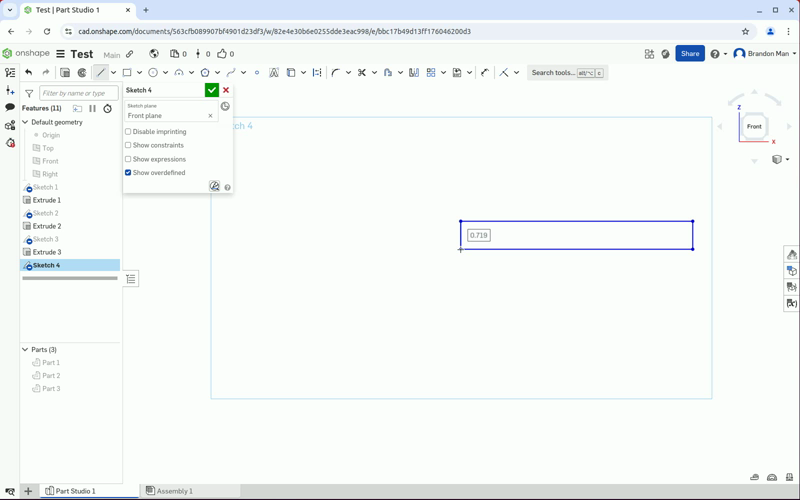
scroll(-6)
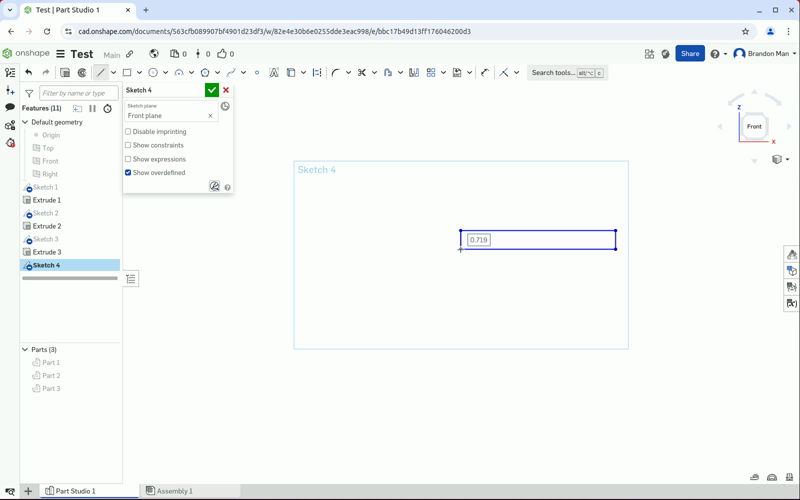
scroll(-6)
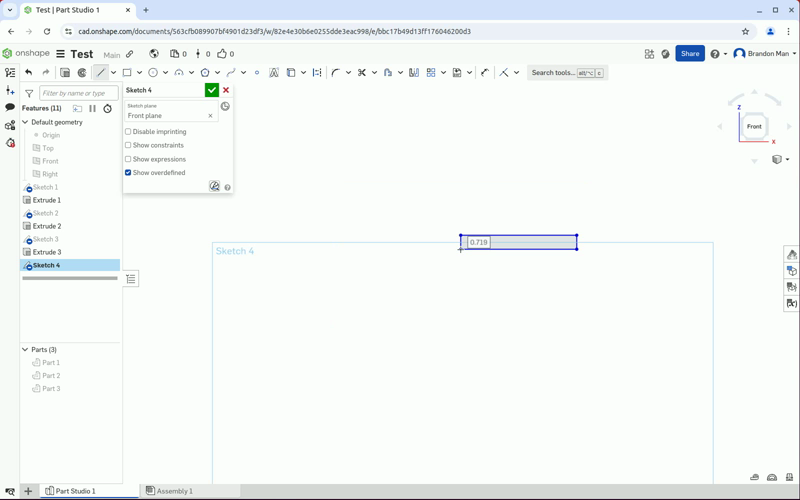
scroll(-6)
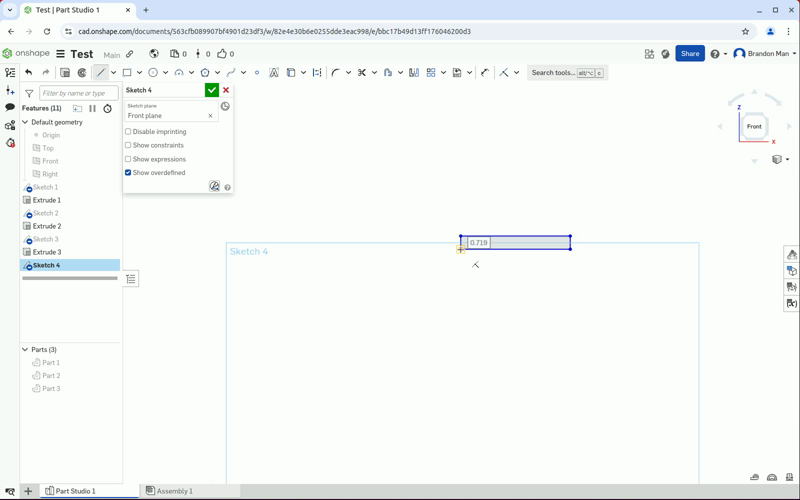
scroll(-6)
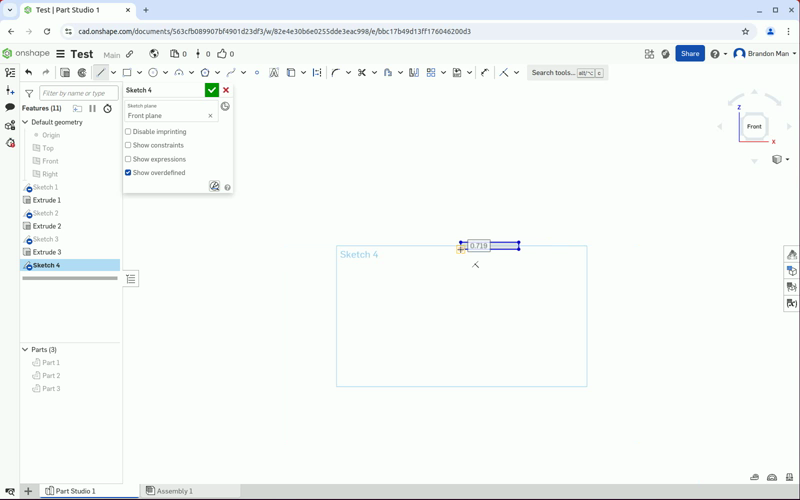
scroll(-6)
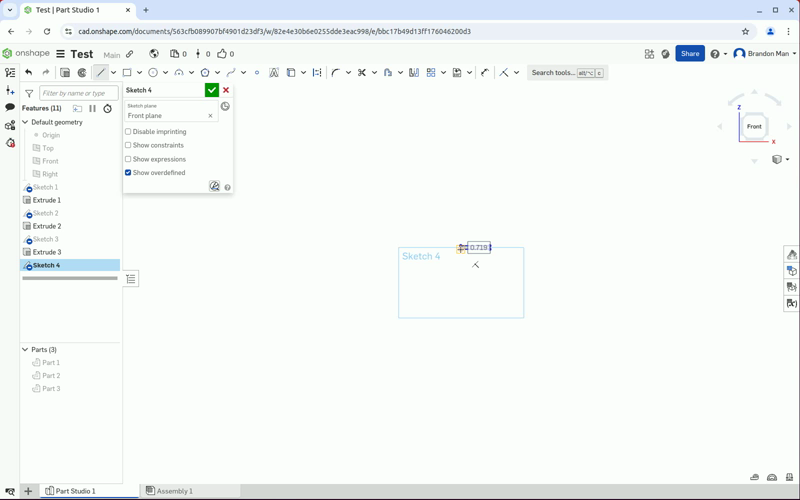
key(esc)
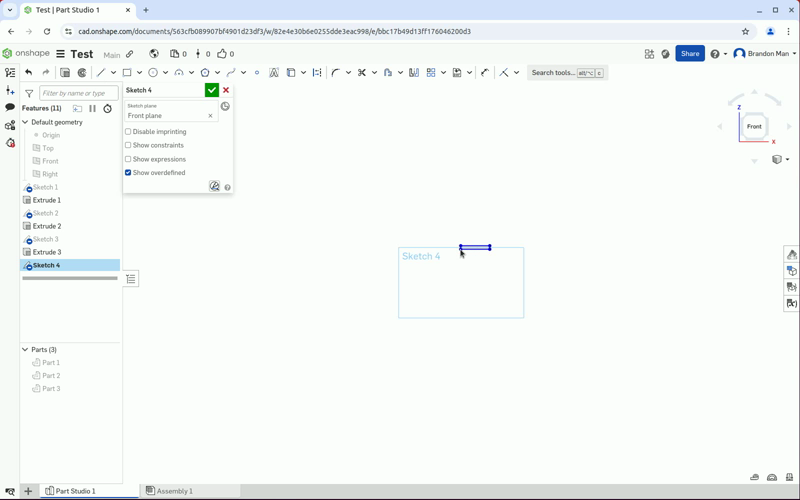
mouse_move(481, 245)
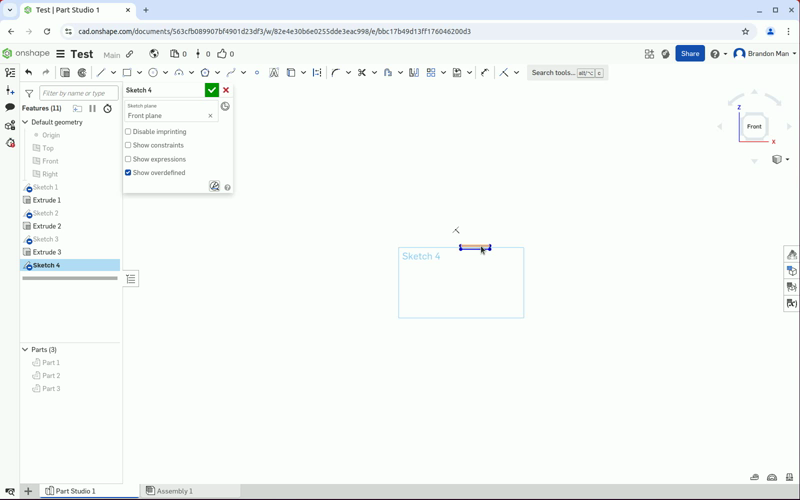
scroll(6)
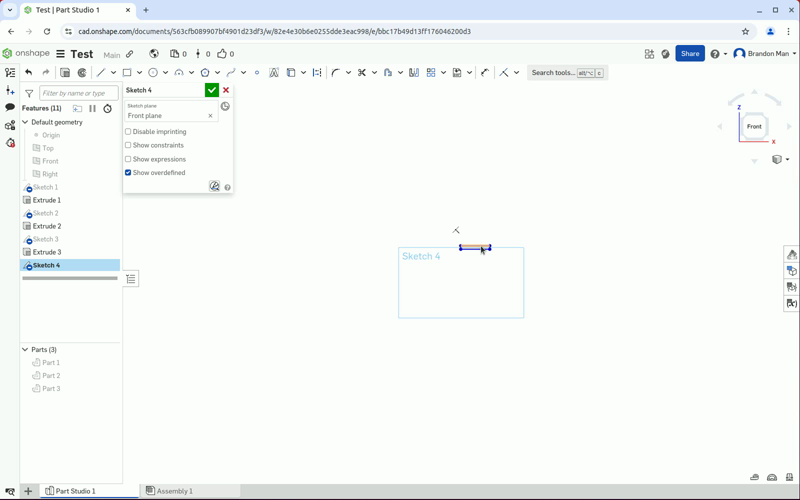
scroll(6)
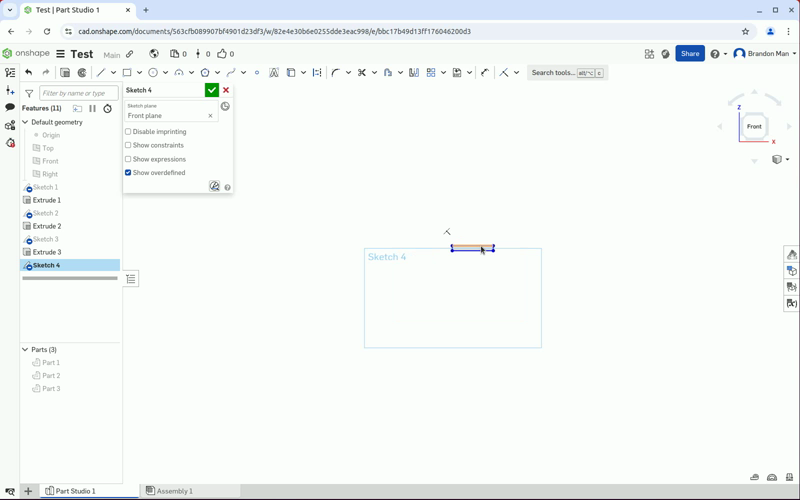
scroll(6)
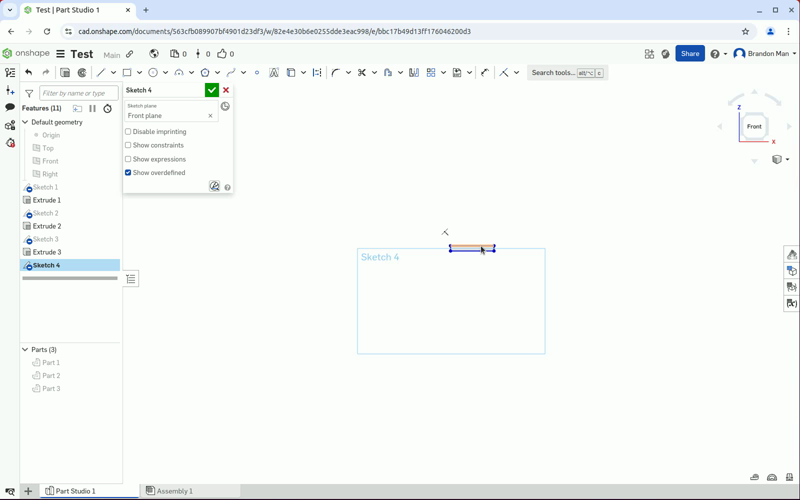
scroll(6)
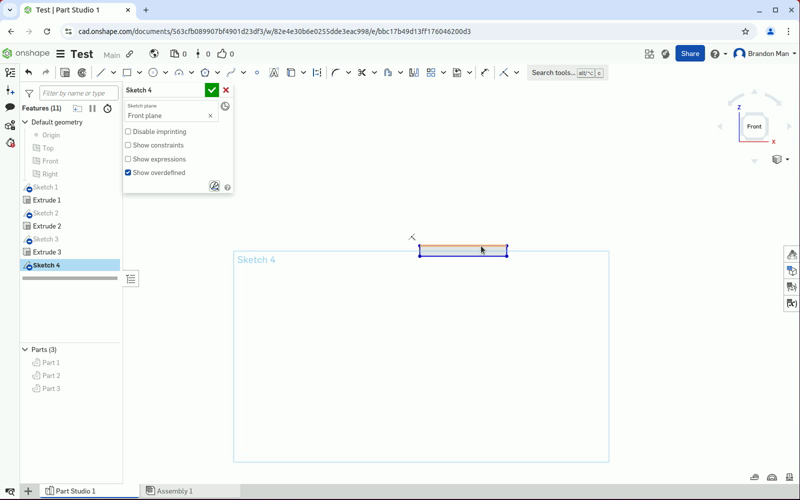
scroll(6)
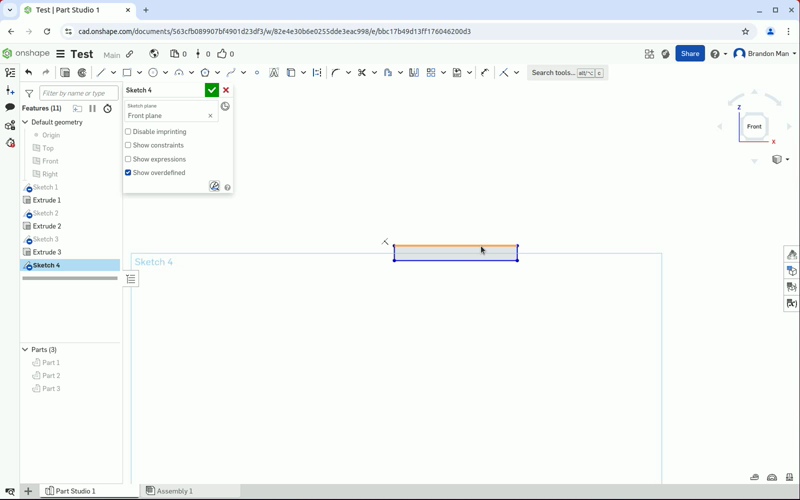
scroll(6)
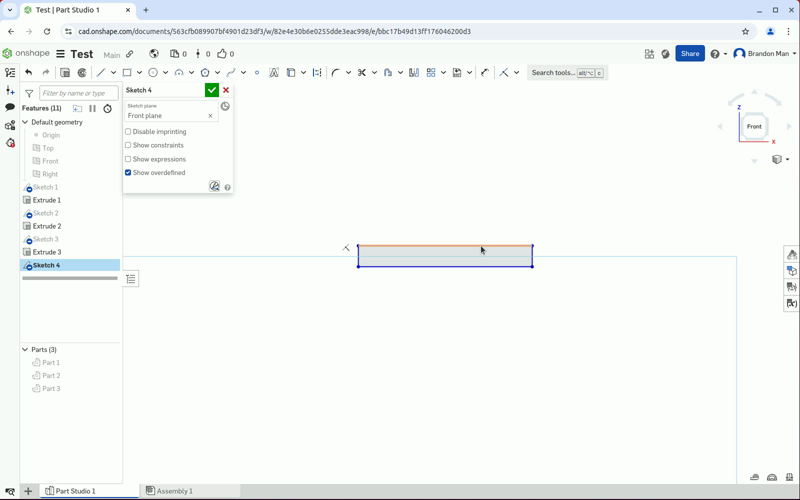
scroll(6)
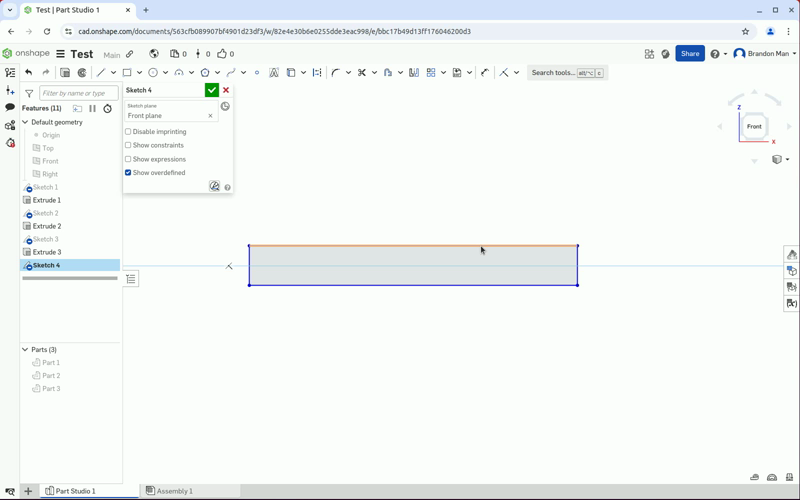
click(481, 245)
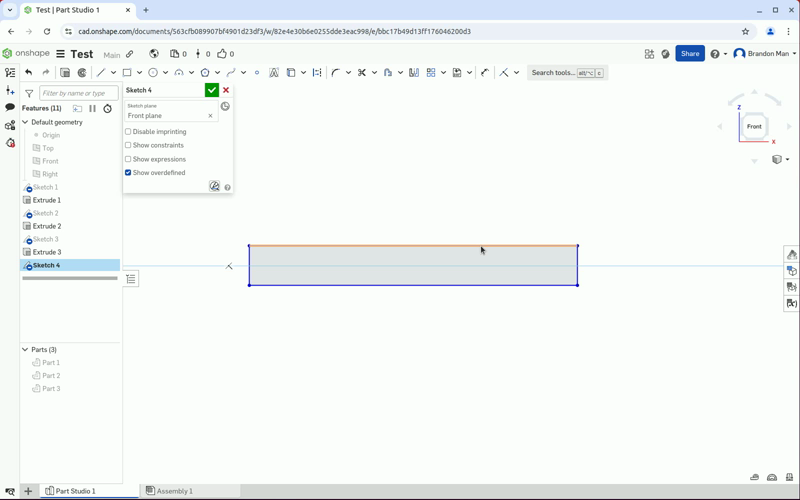
scroll(-6)
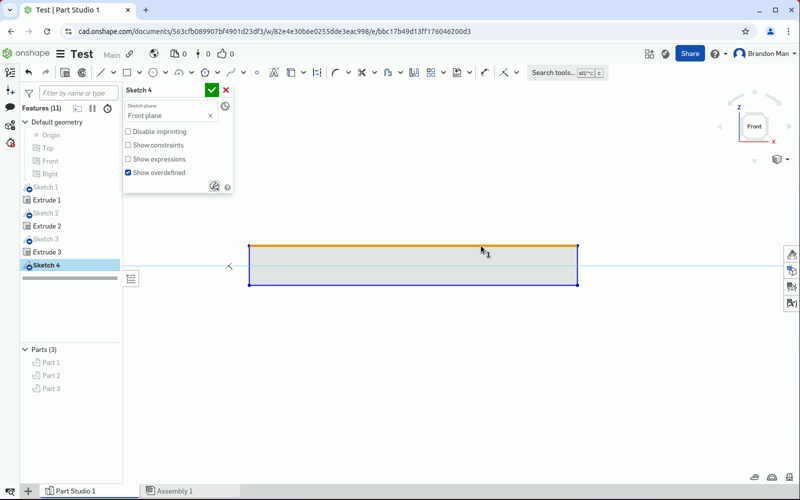
scroll(-6)
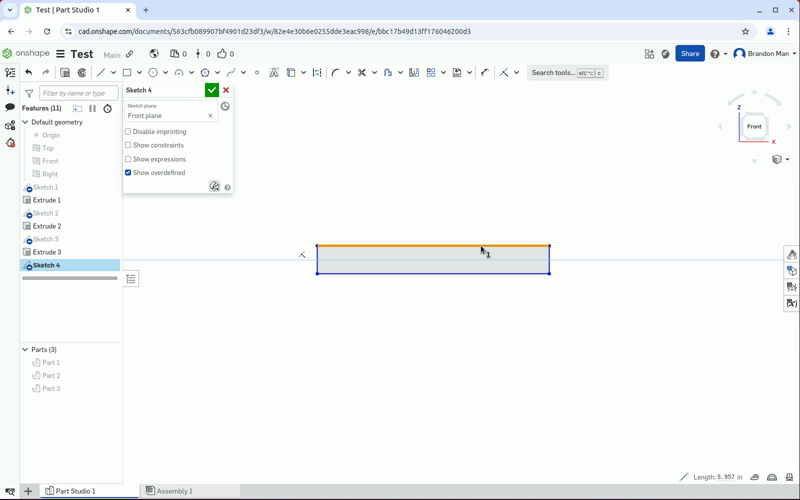
scroll(-6)
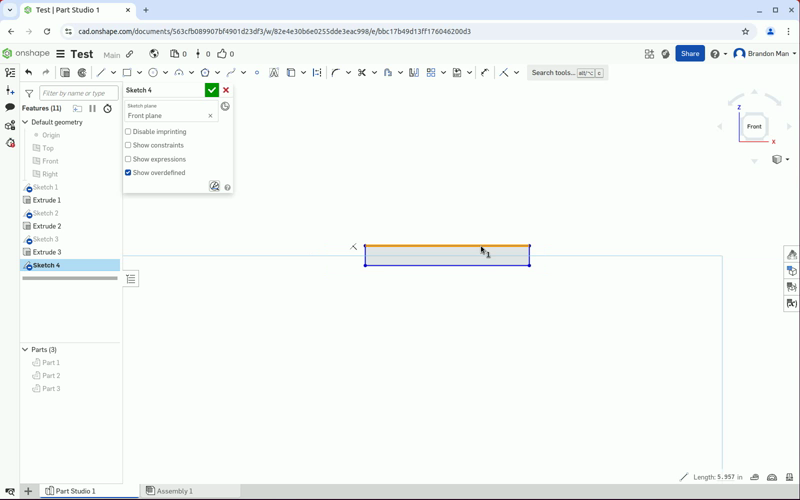
scroll(-6)
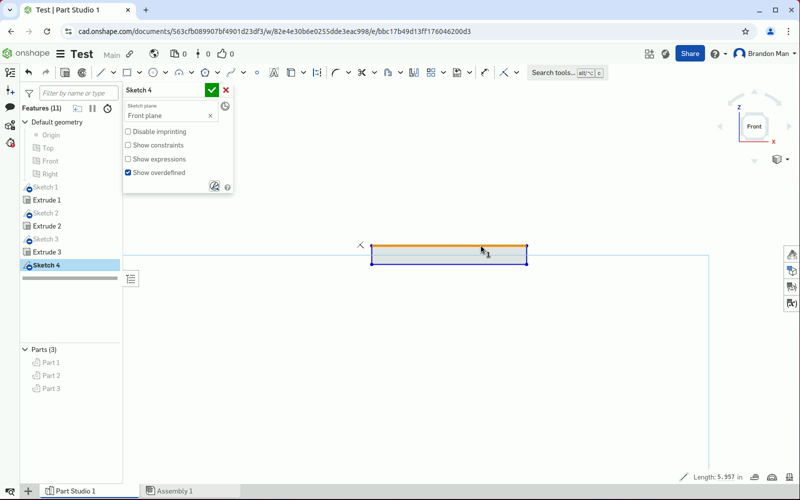
scroll(-6)
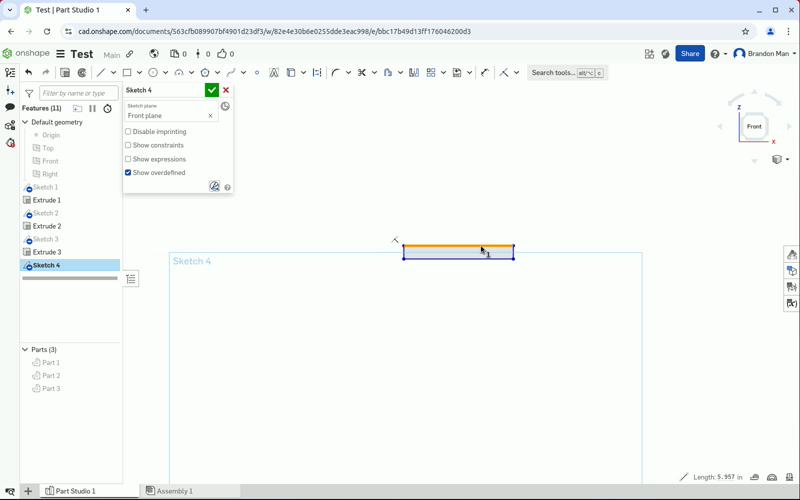
scroll(-6)
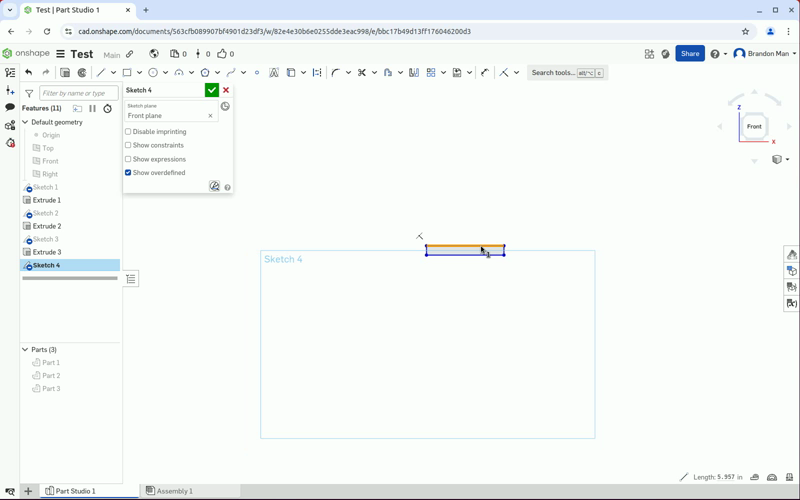
scroll(-6)
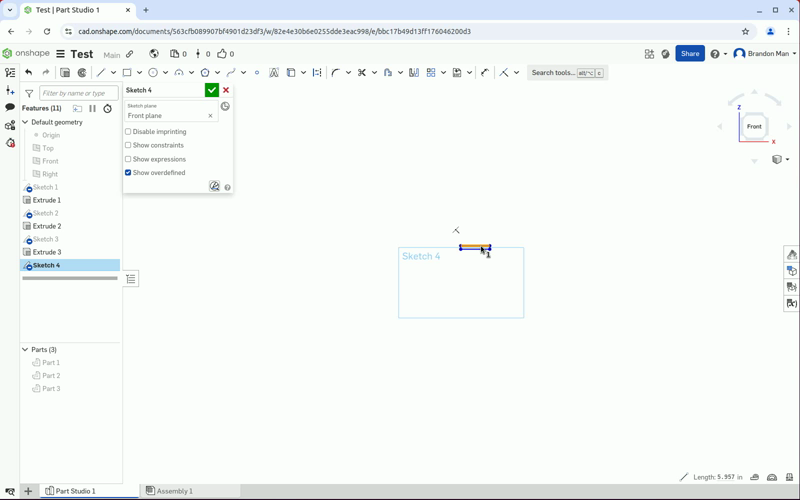
mouse_move(73, 352)
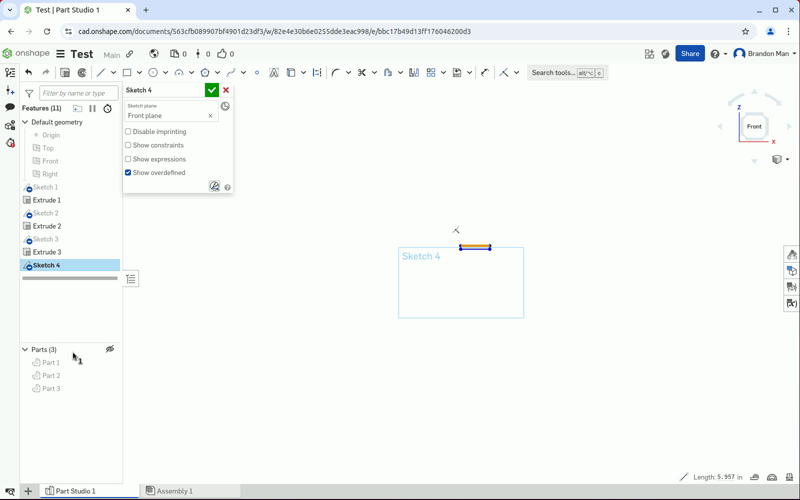
key(shift+y)
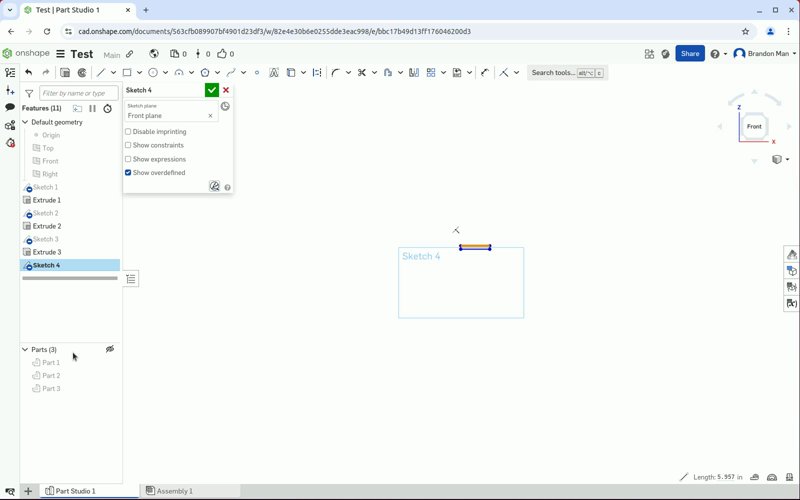
key(shift+e)
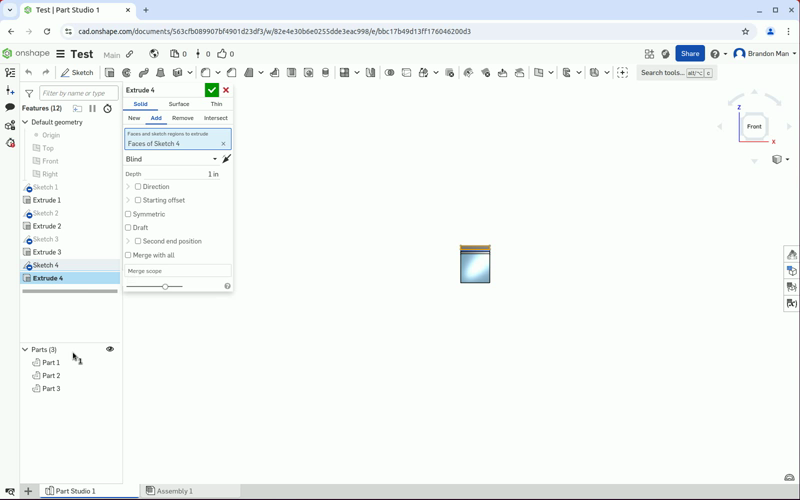
mouse_move(143, 106)
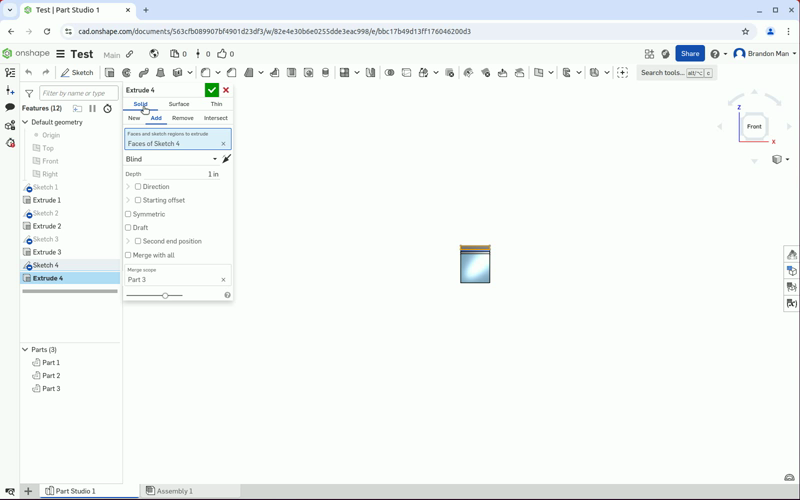
click(143, 106)
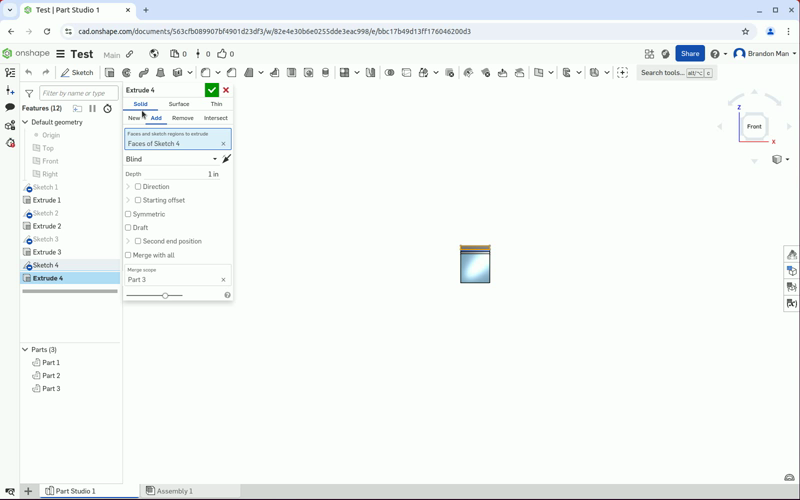
mouse_move(137, 120)
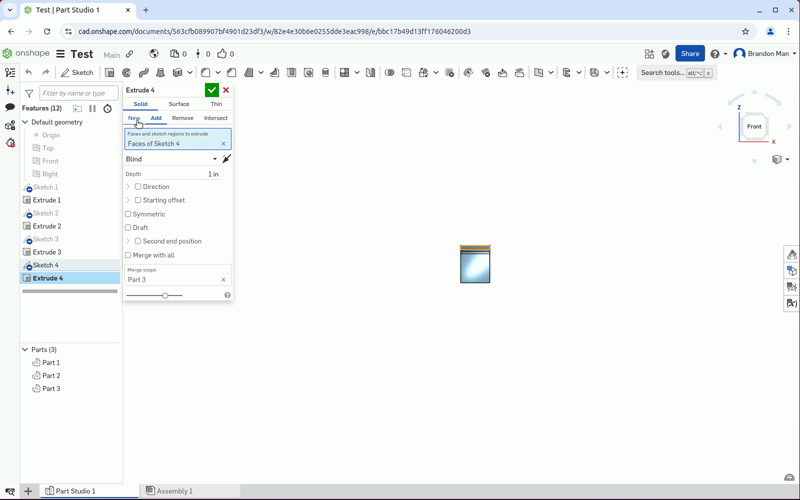
click(137, 120)
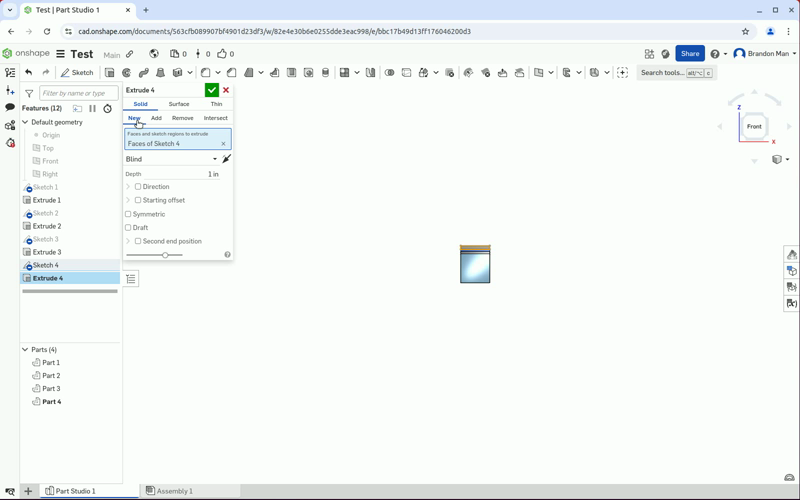
key(tab, 4)
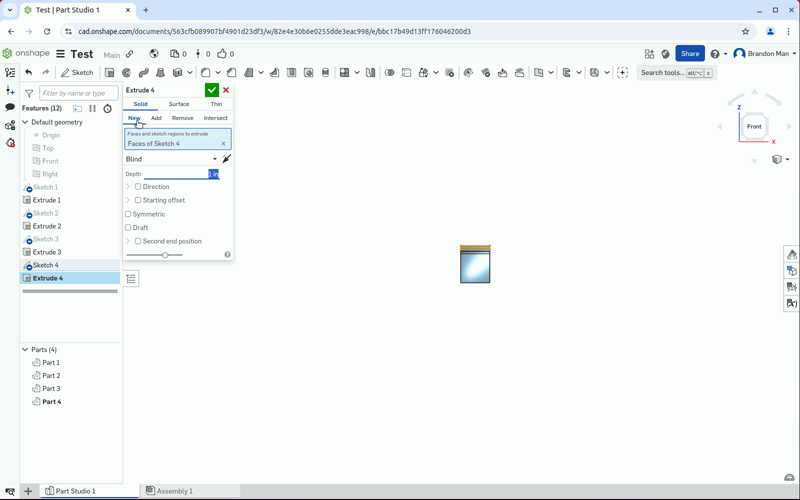
text(5.777)
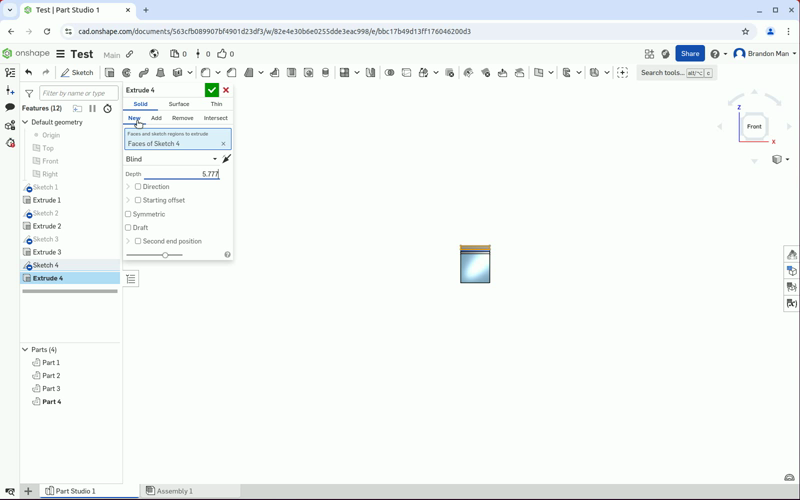
key(enter)
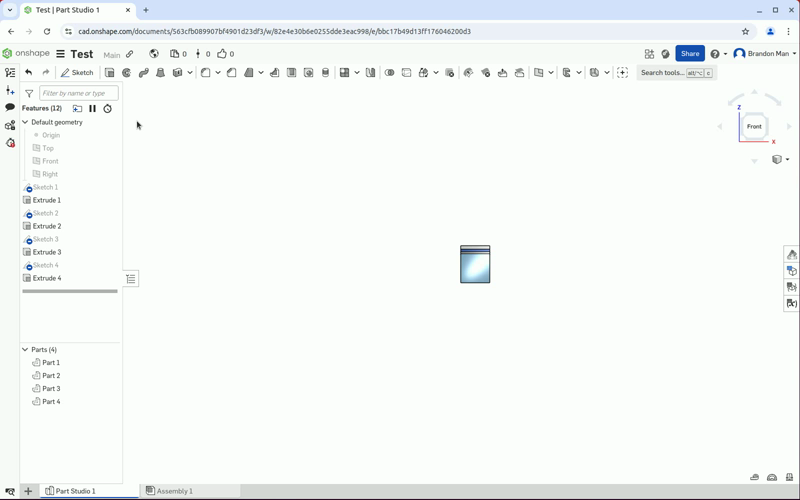
key(shift+h)
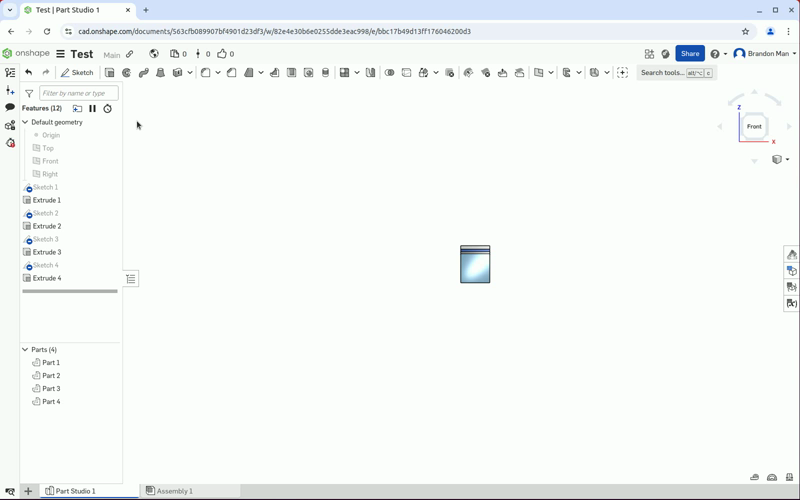
key(shift+h)
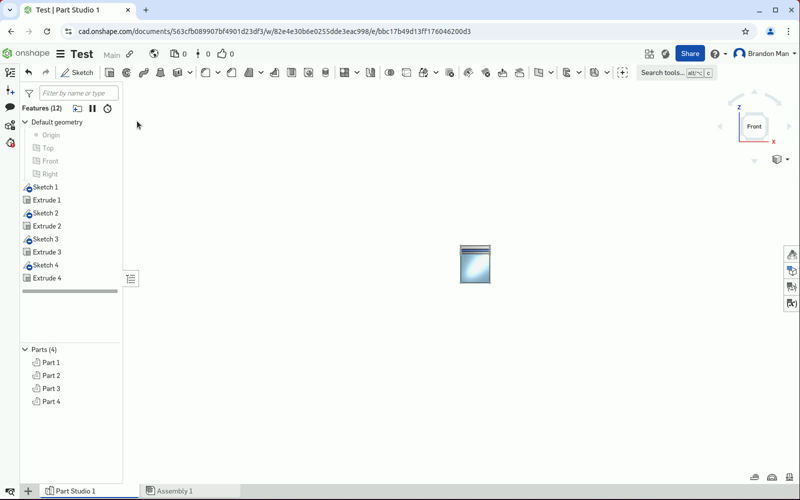
key(shift+7)
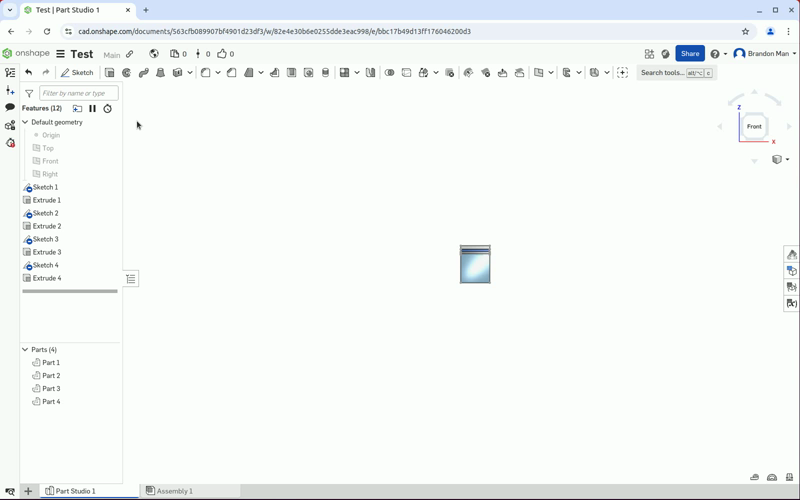
key(left, 2)
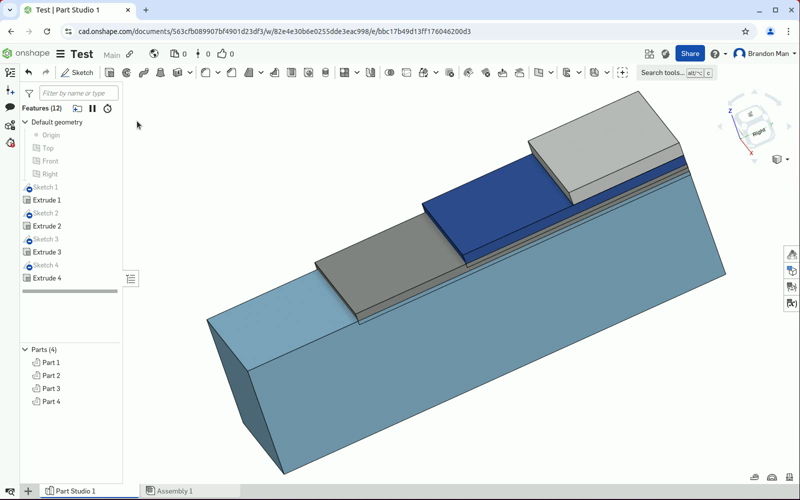
key(down, 2)
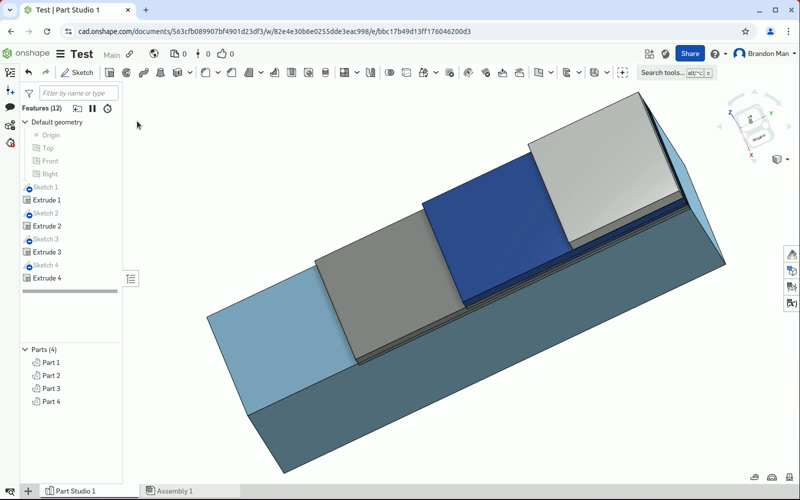
key(up, 2)
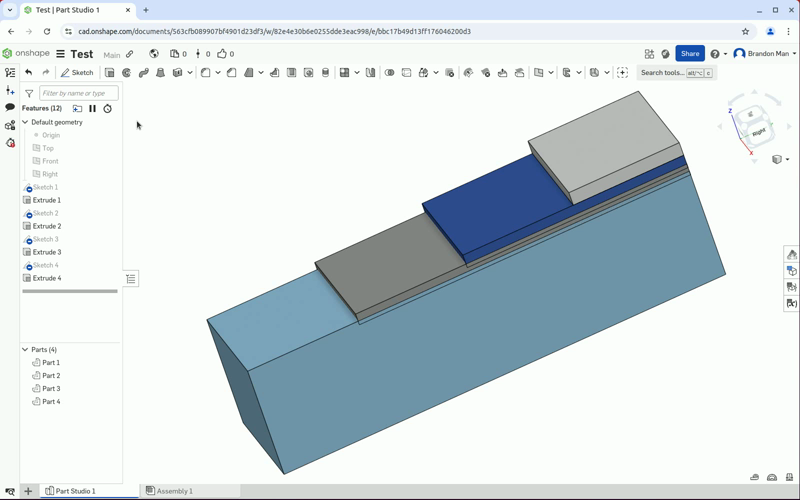
key(right, 2)
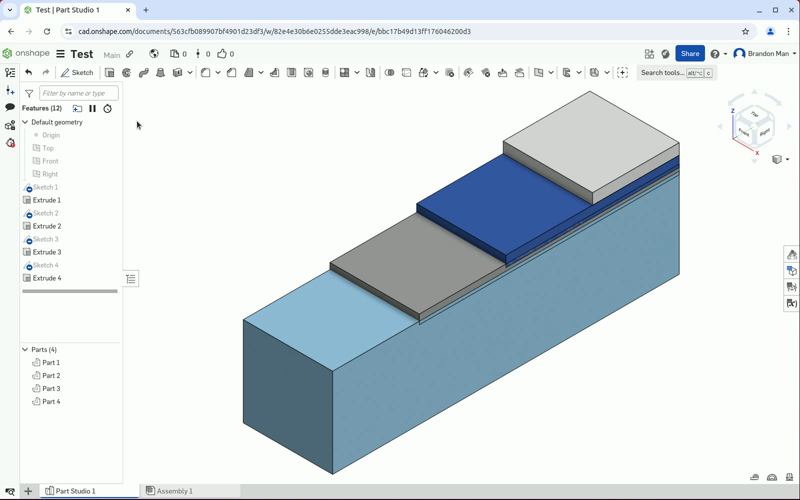
mouse_move(73, 189)
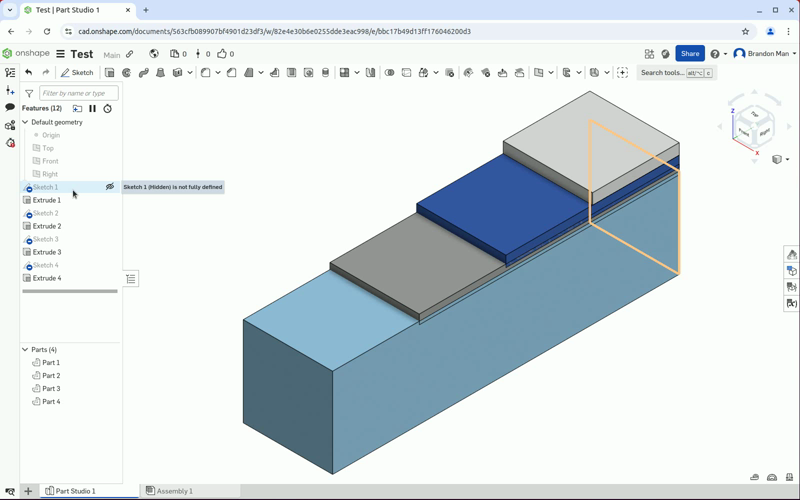
click(73, 189)